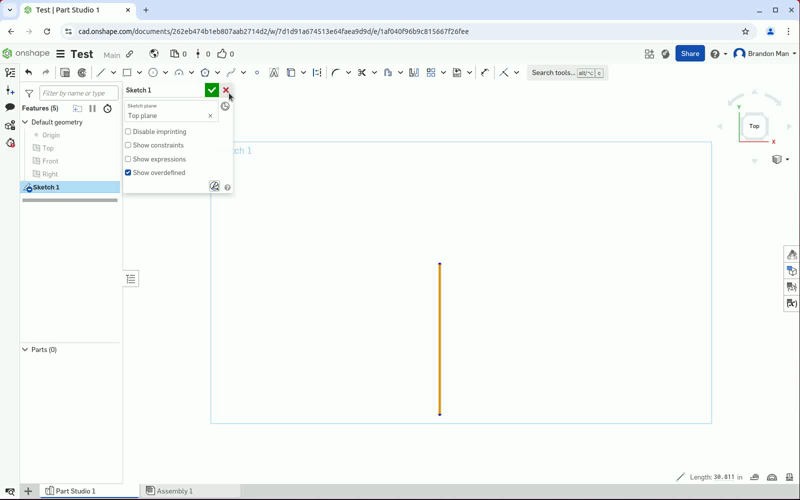
key(shift+h)
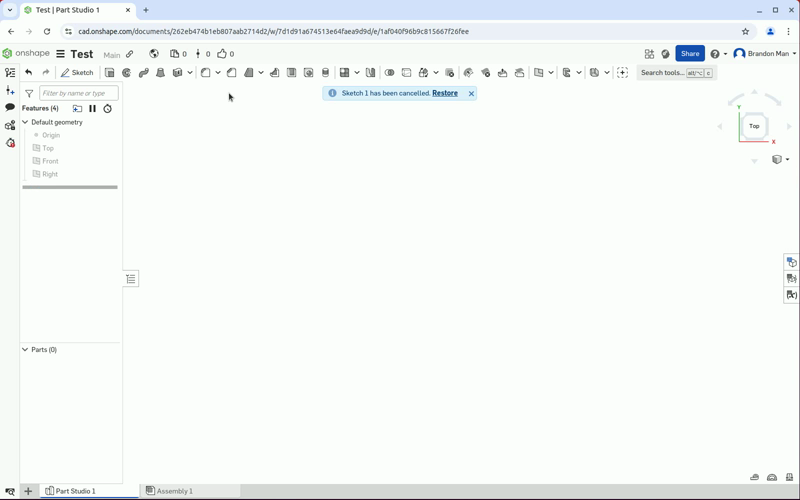
mouse_move(73, 352)
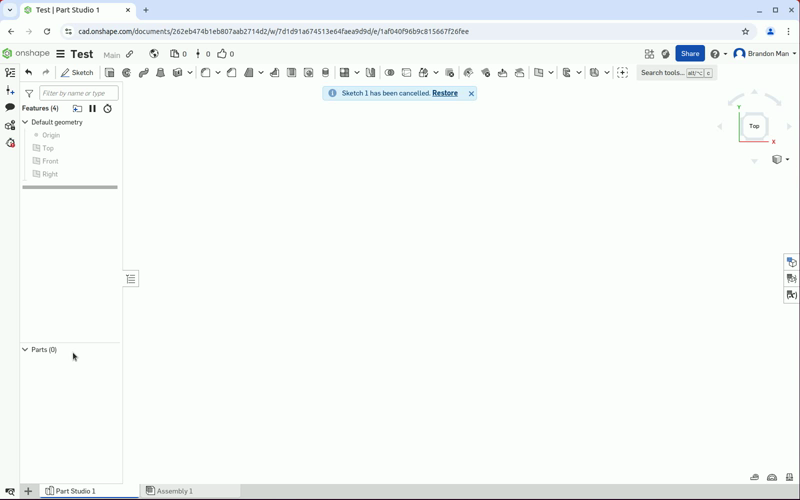
key(y)
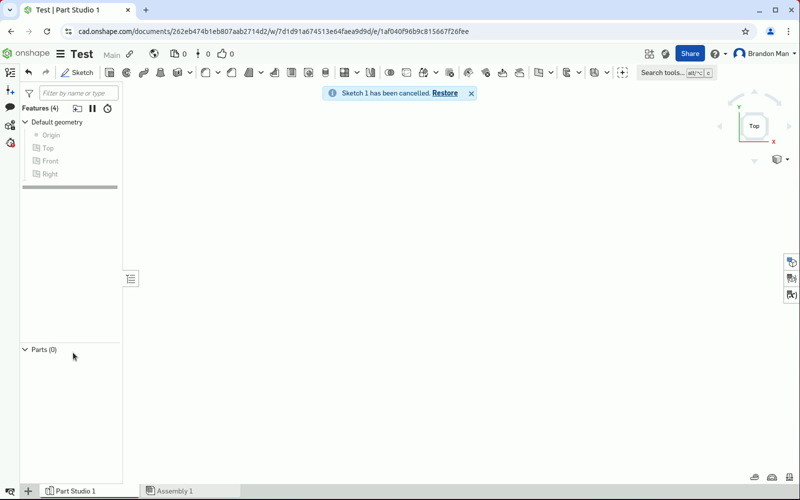
key(shift+p)
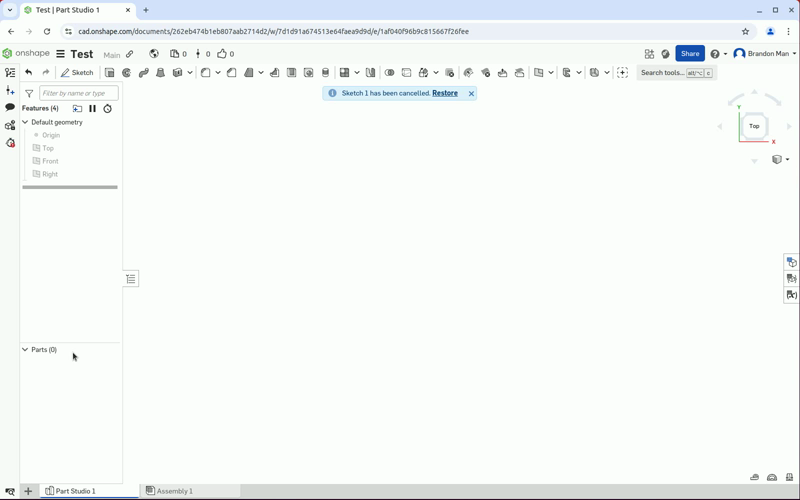
key(space)
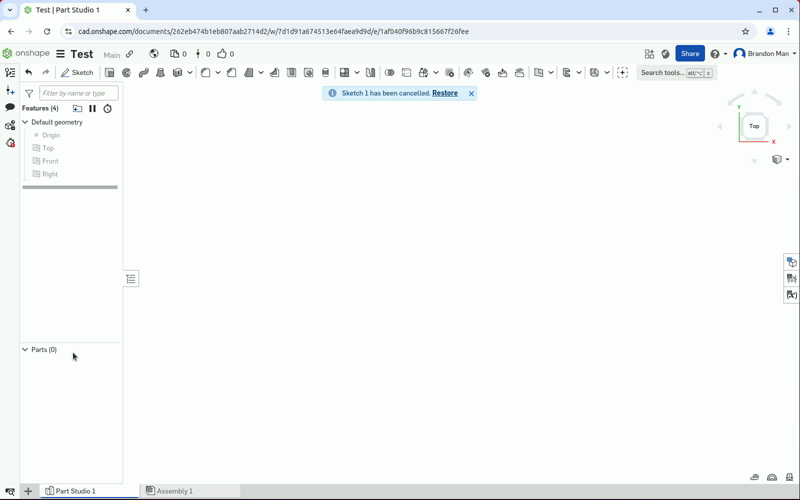
key_down(shift)
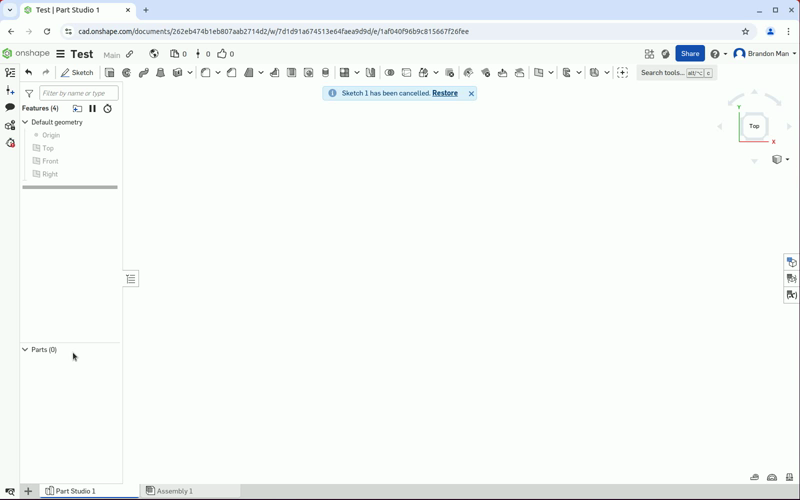
key(up)
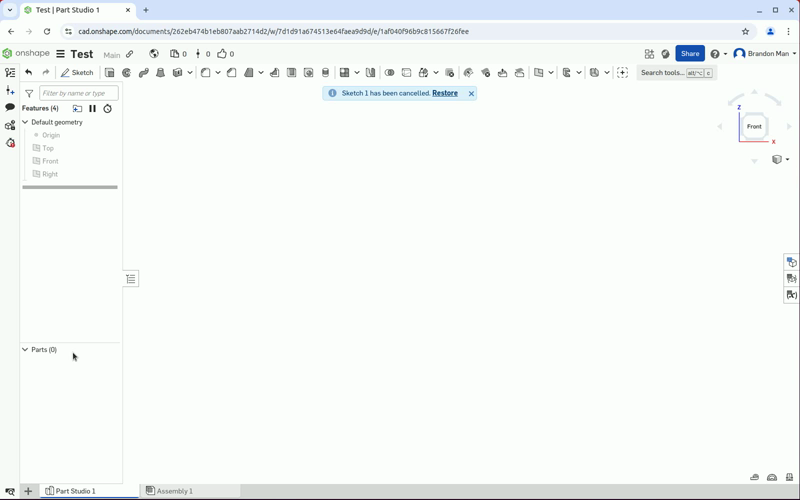
key_up(shift)
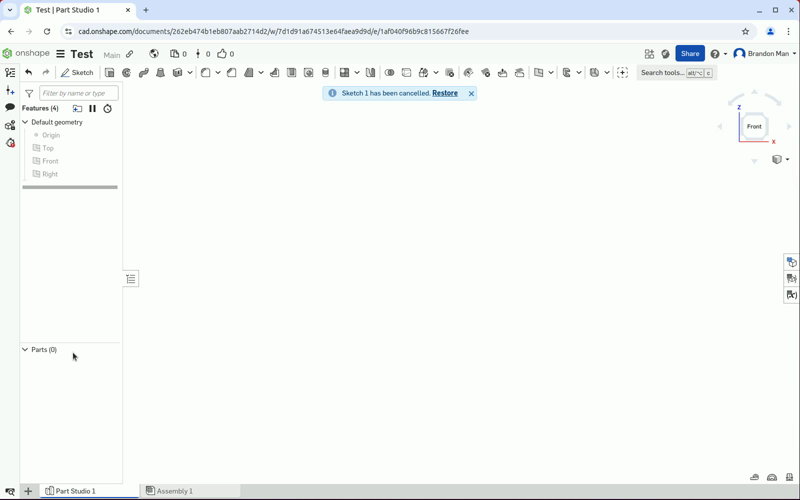
mouse_move(73, 352)
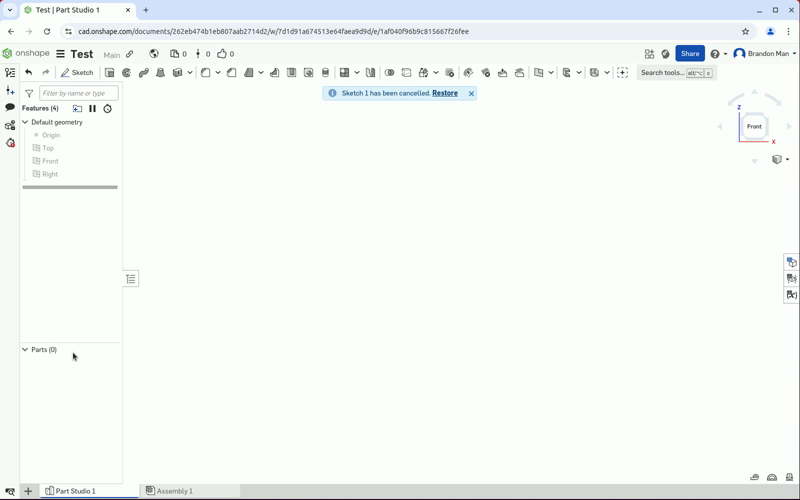
key(shift+y)
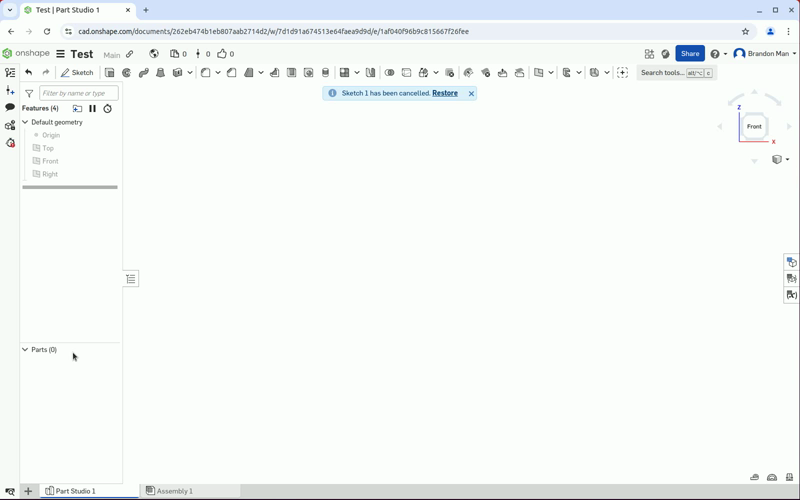
key(shift+s)
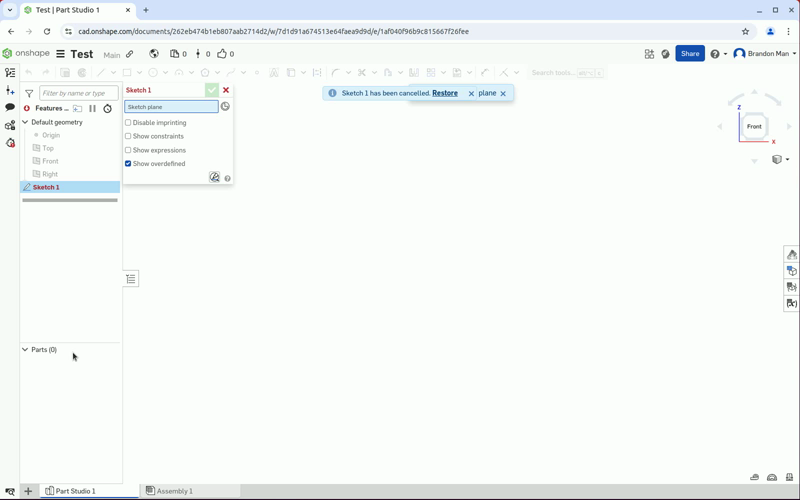
mouse_move(73, 163)
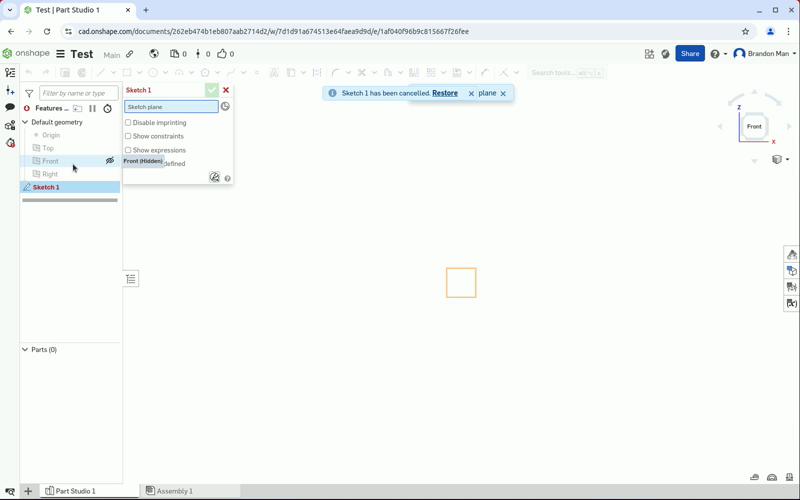
click(73, 163)
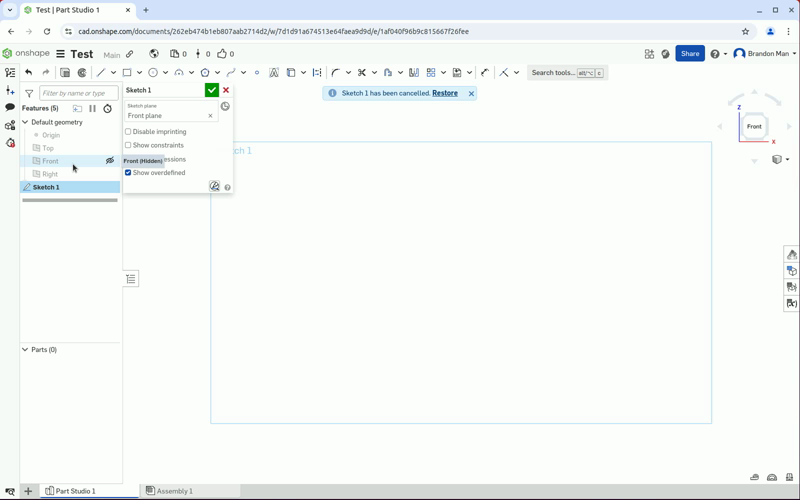
mouse_move(73, 352)
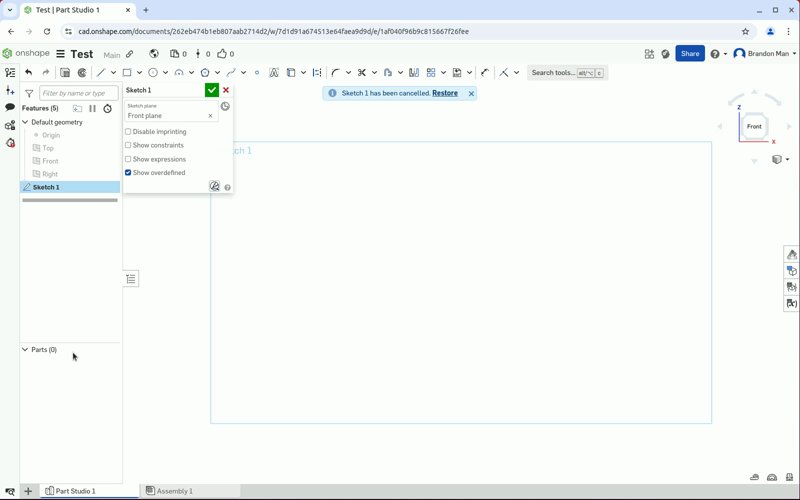
key(y)
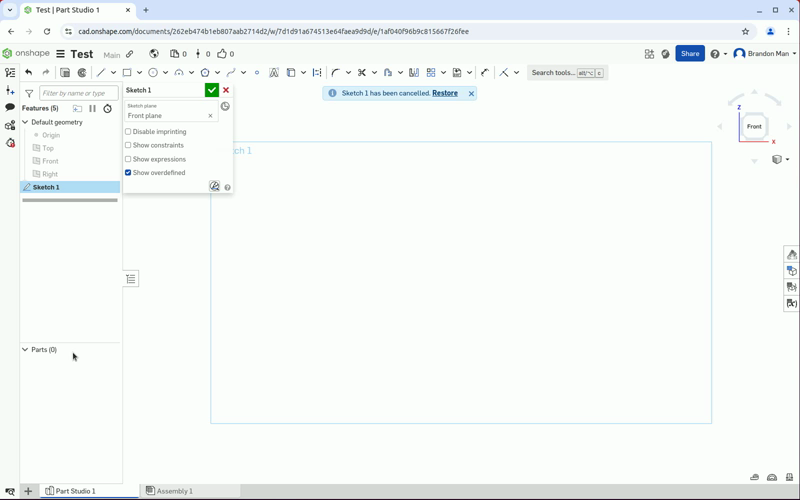
key(l)
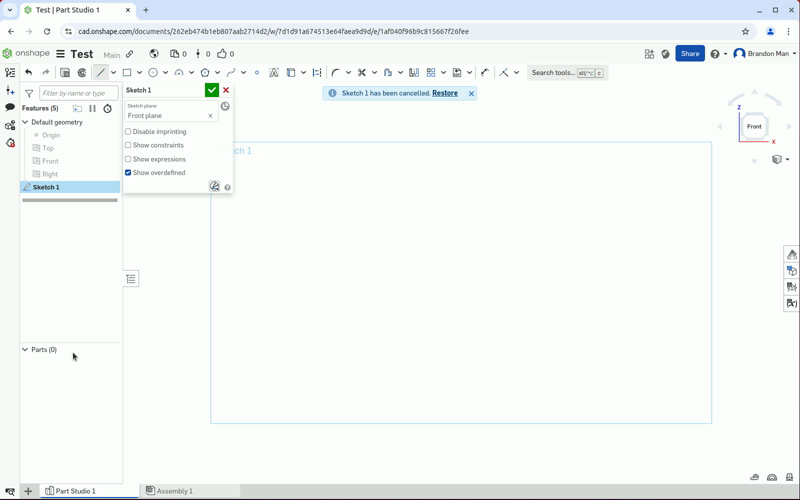
key_down(shift)
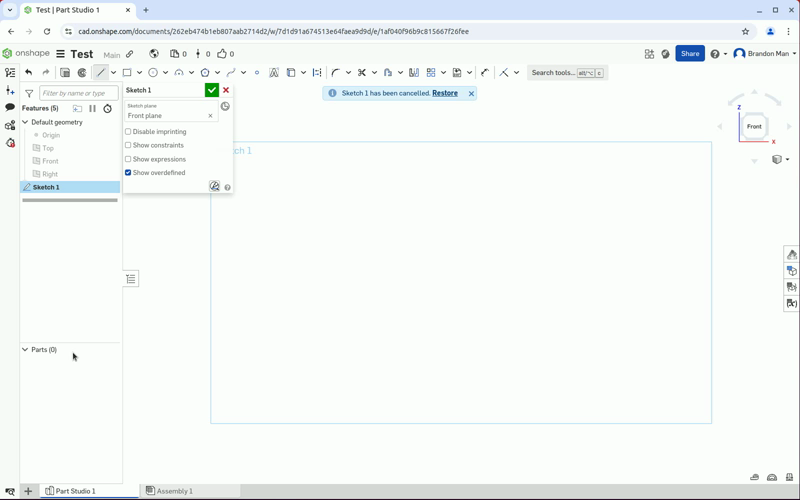
mouse_move(355, 342)
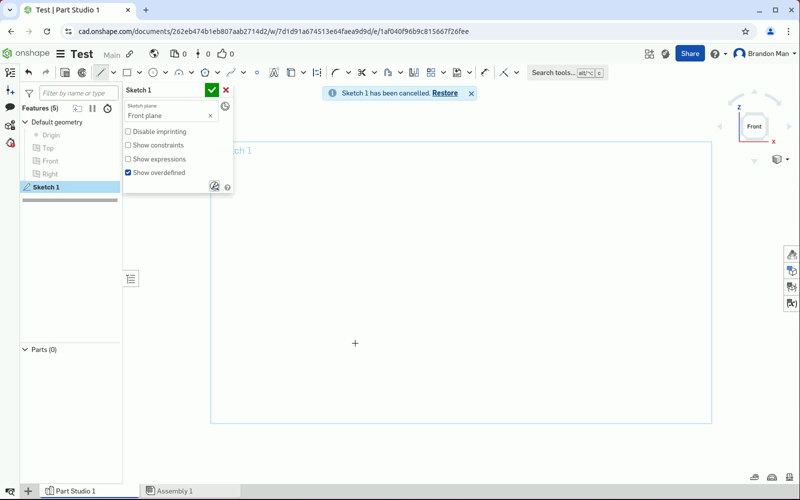
click(355, 342)
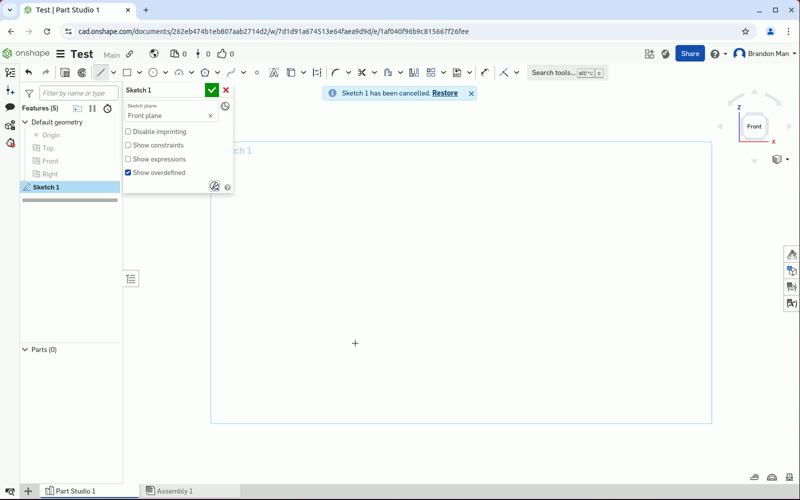
key_up(shift)
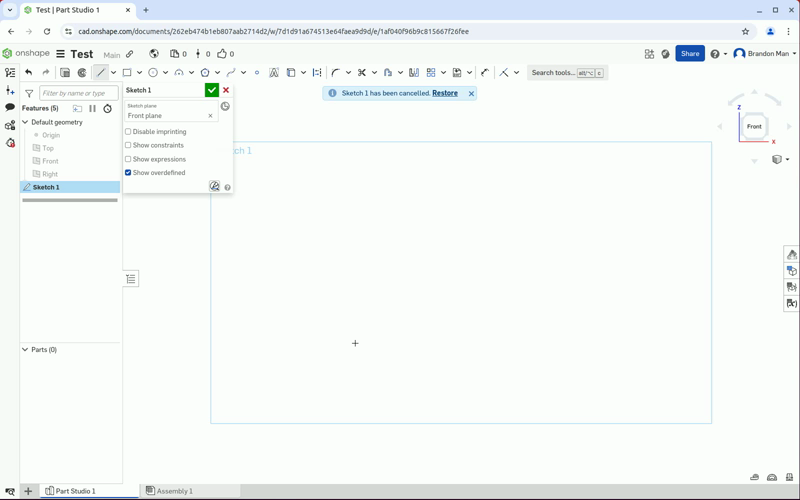
key_down(shift)
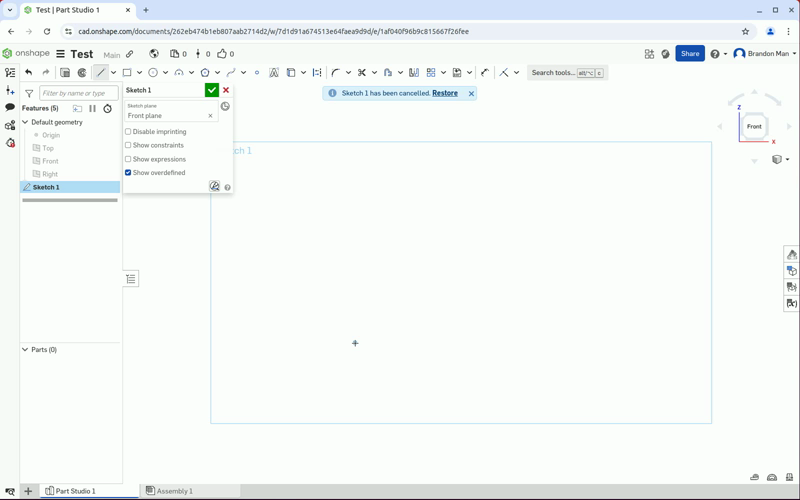
mouse_move(461, 342)
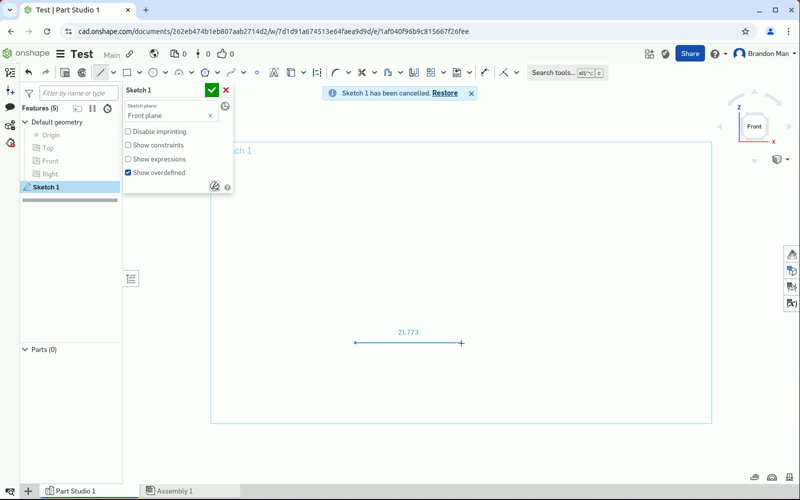
click(461, 342)
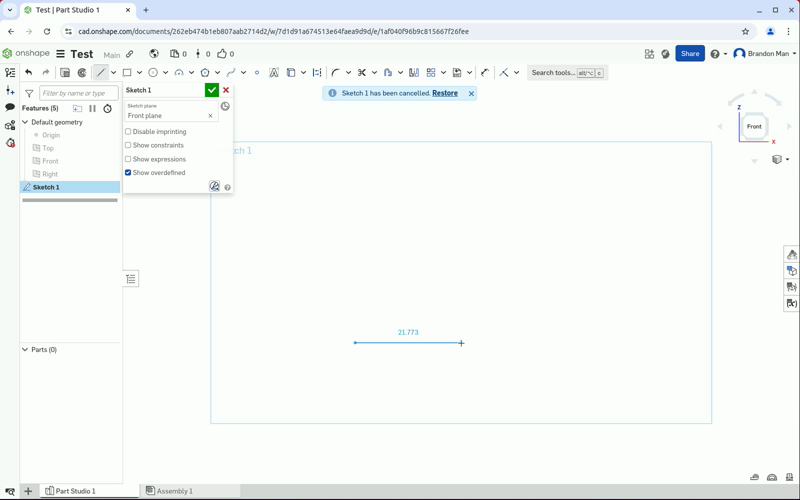
key_up(shift)
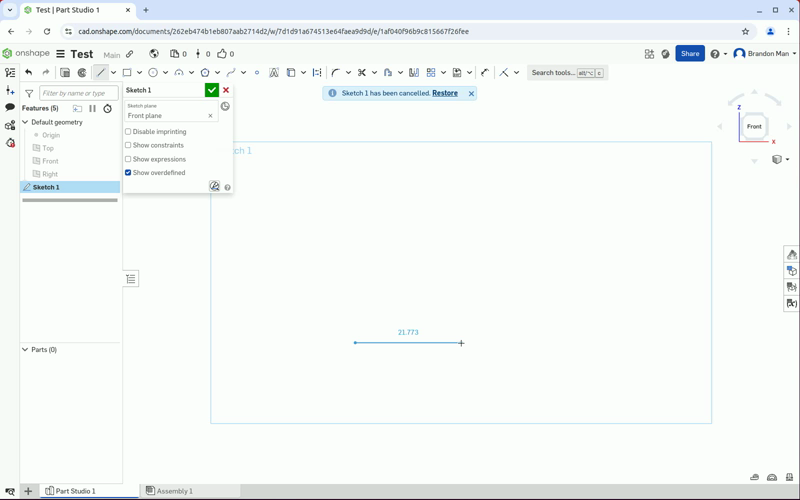
key_down(shift)
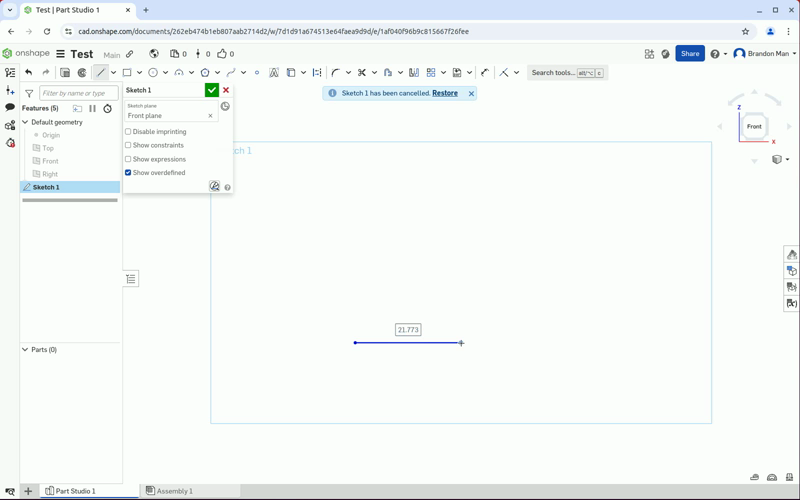
mouse_move(491, 342)
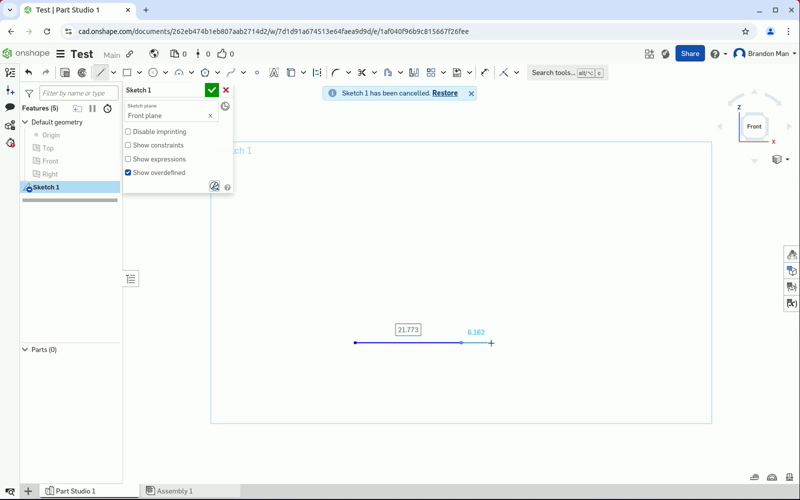
mouse_move(461, 330)
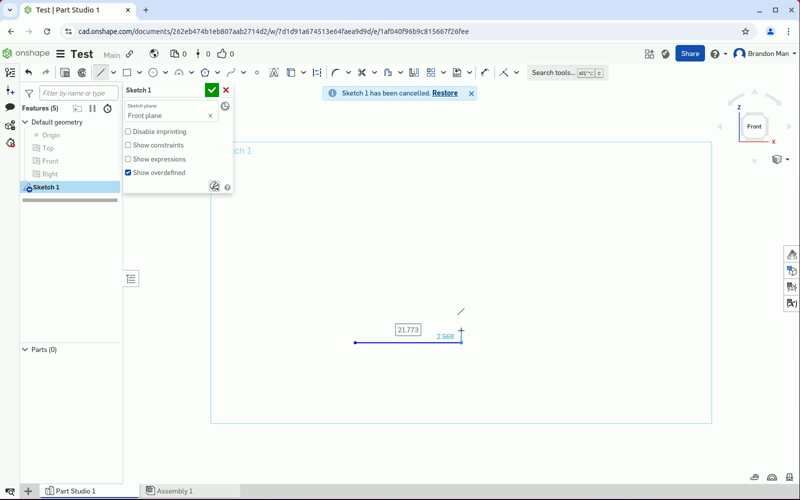
click(461, 330)
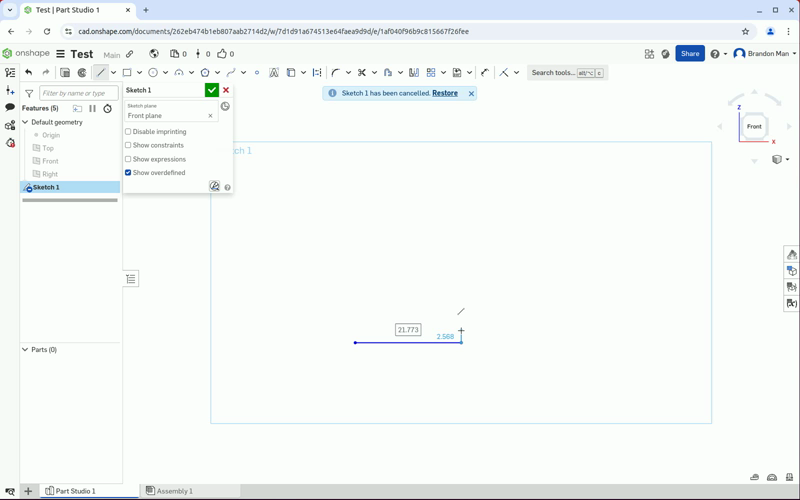
key_up(shift)
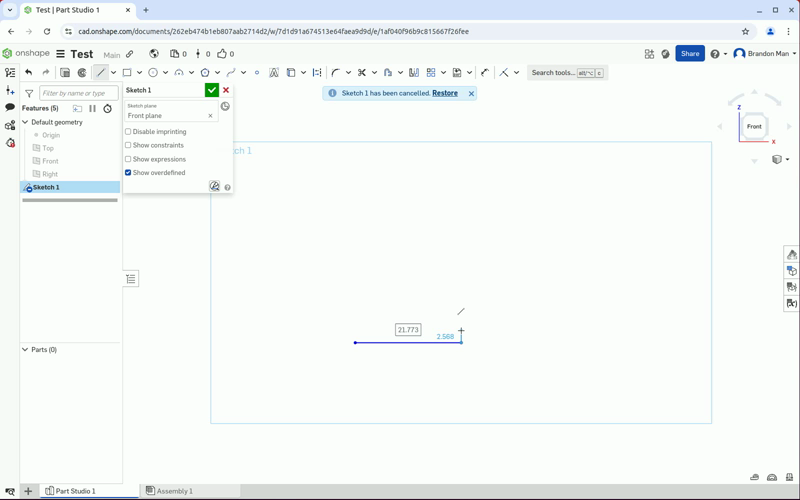
key_down(shift)
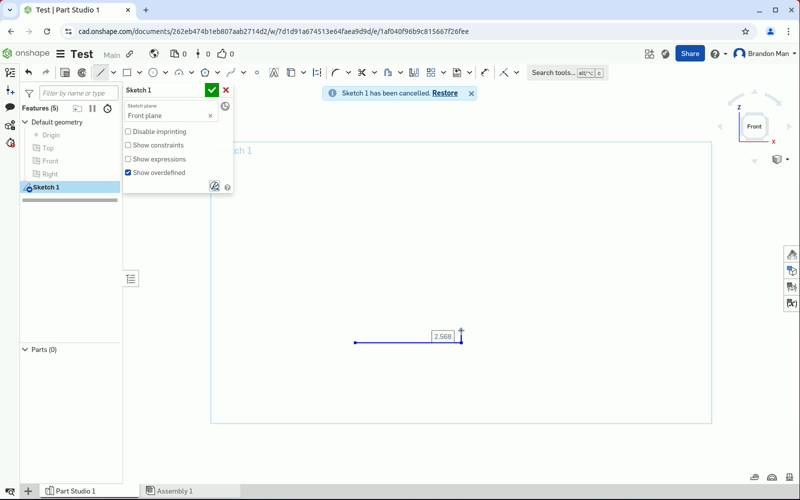
mouse_move(376, 330)
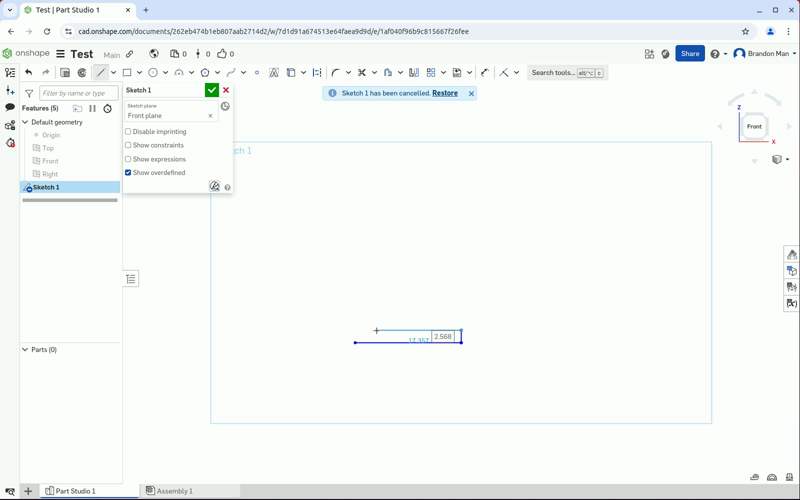
click(376, 330)
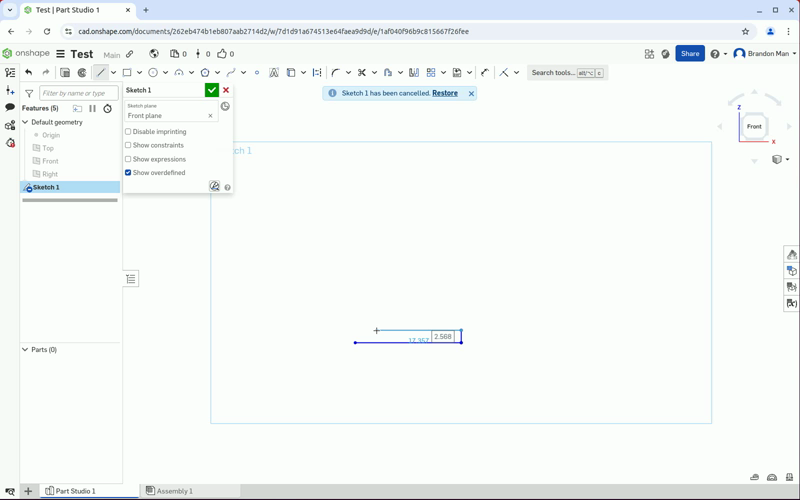
key_up(shift)
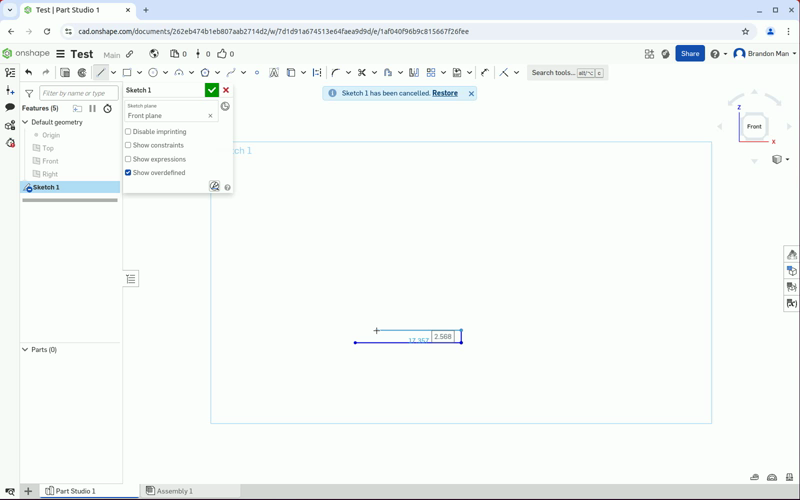
key_down(shift)
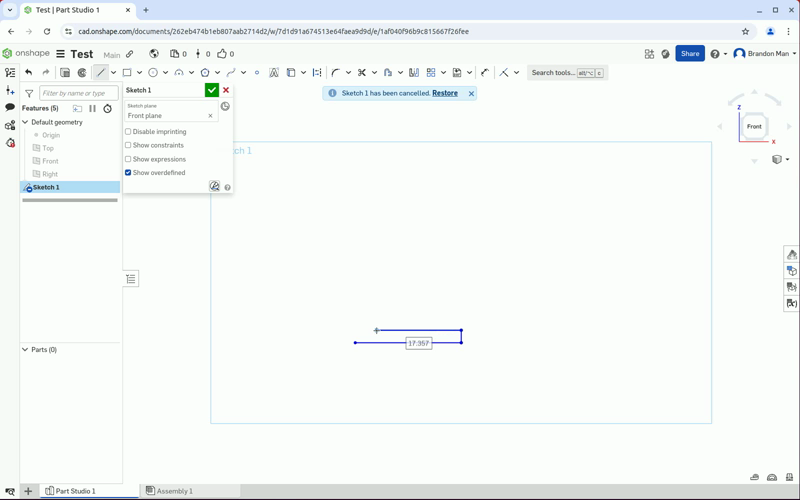
mouse_move(376, 235)
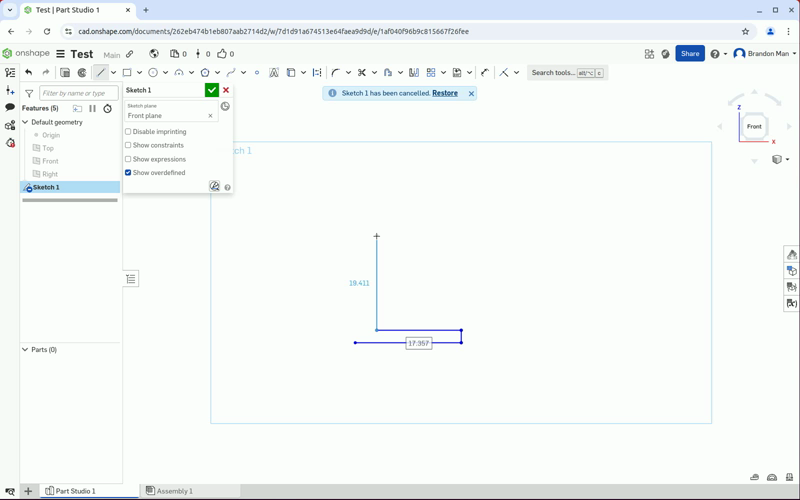
click(376, 235)
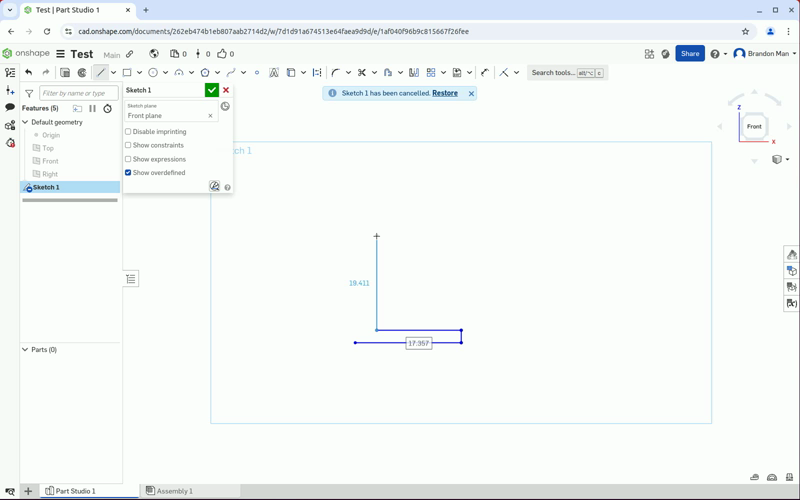
key_up(shift)
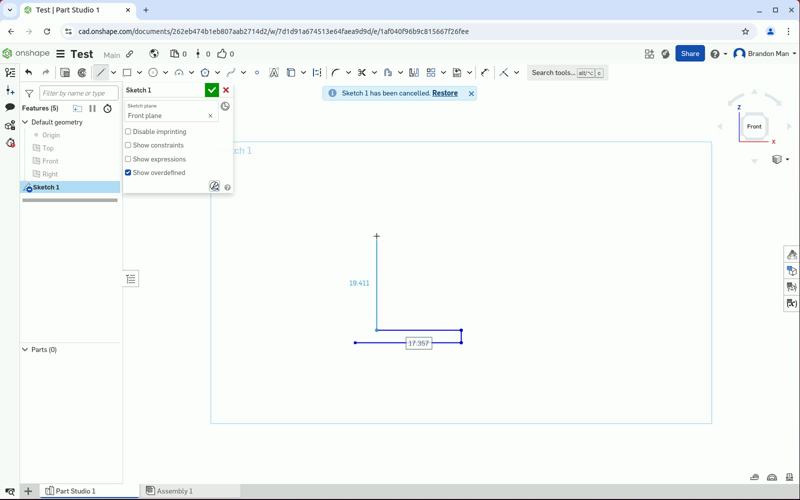
key_down(shift)
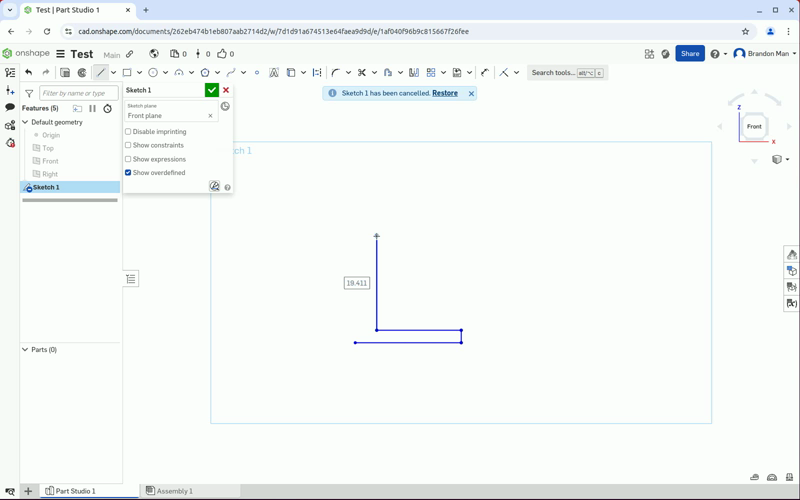
mouse_move(461, 235)
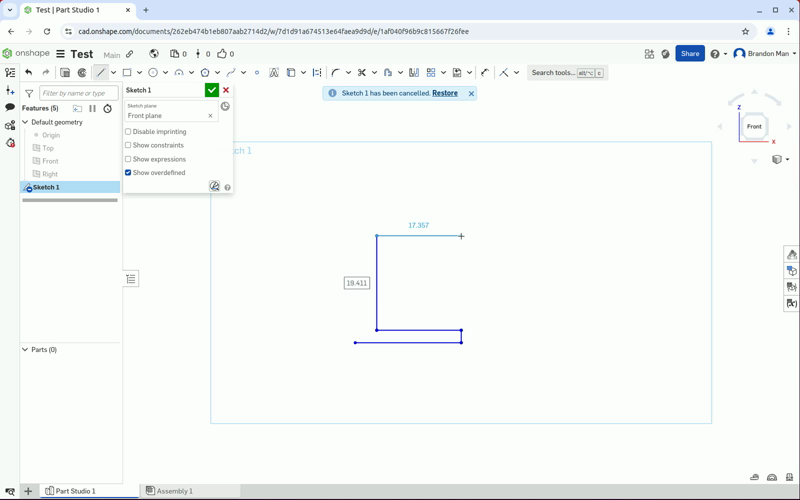
click(461, 235)
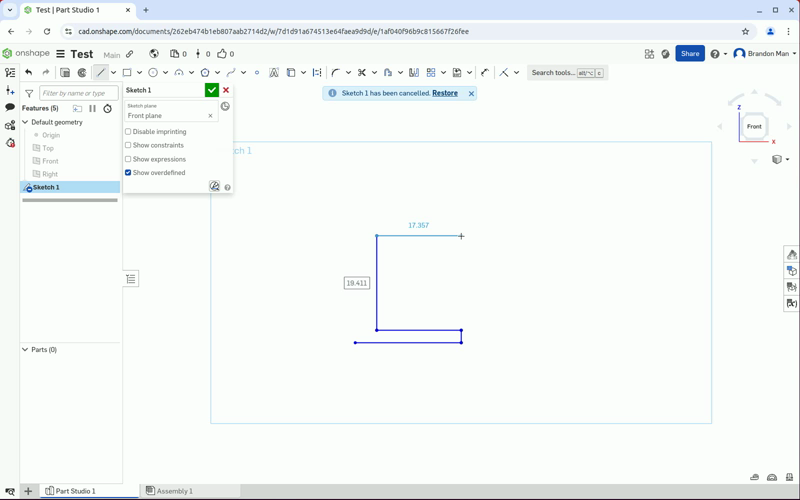
key_up(shift)
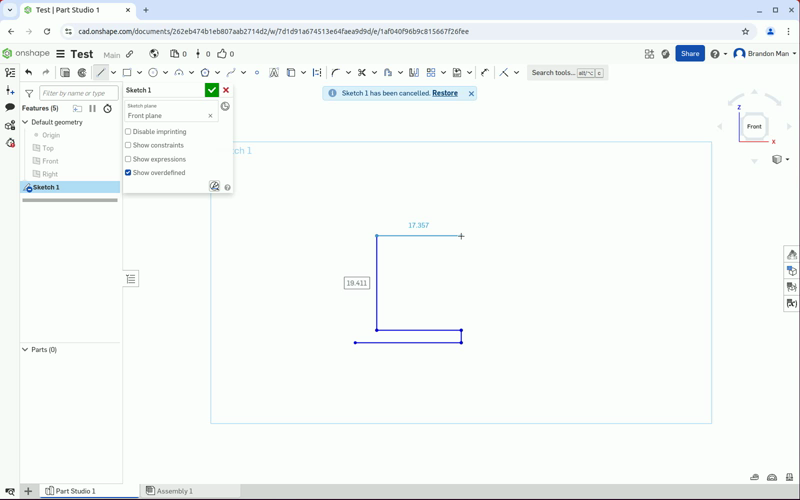
key_down(shift)
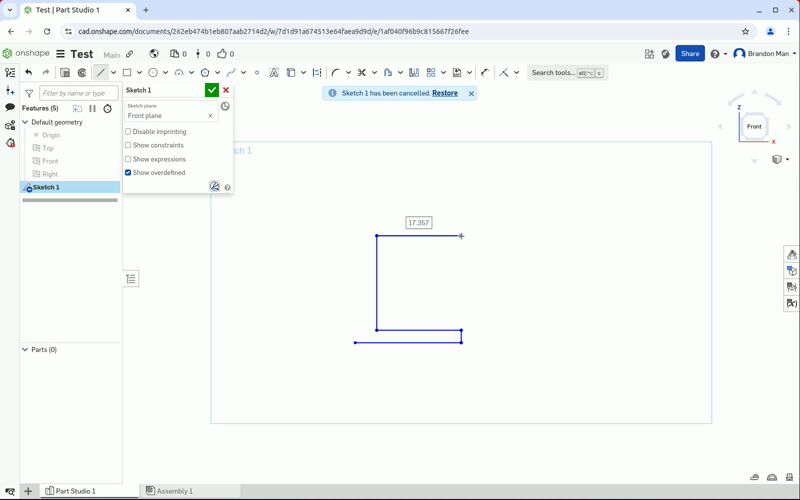
mouse_move(491, 235)
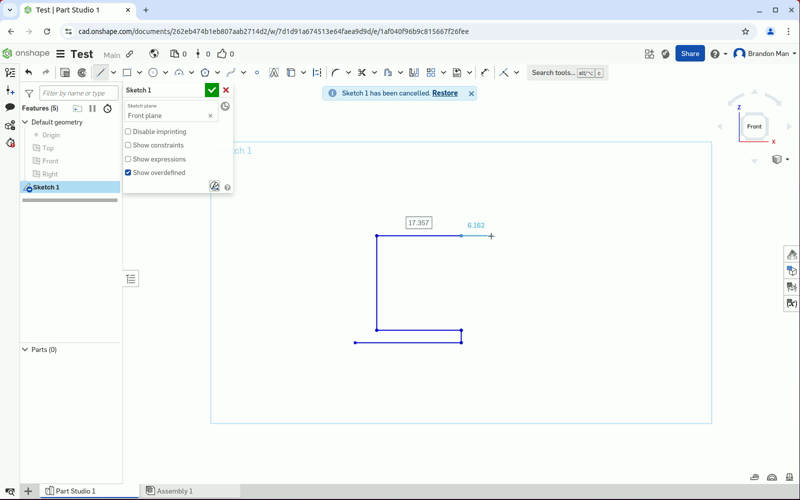
mouse_move(461, 223)
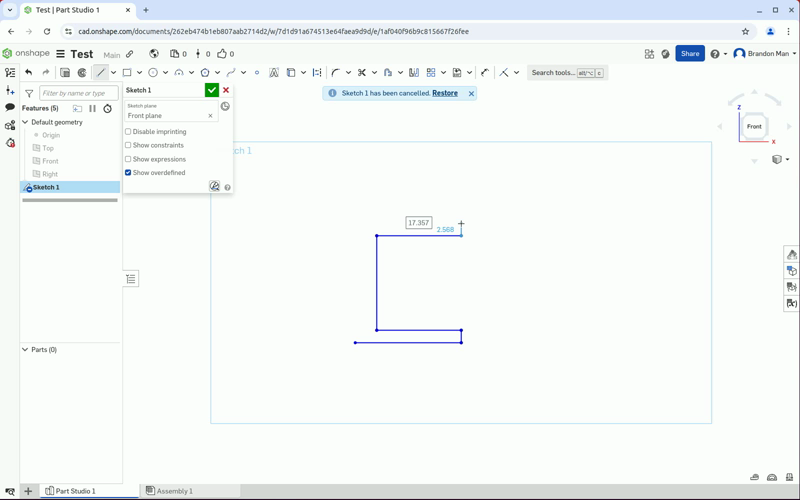
click(461, 223)
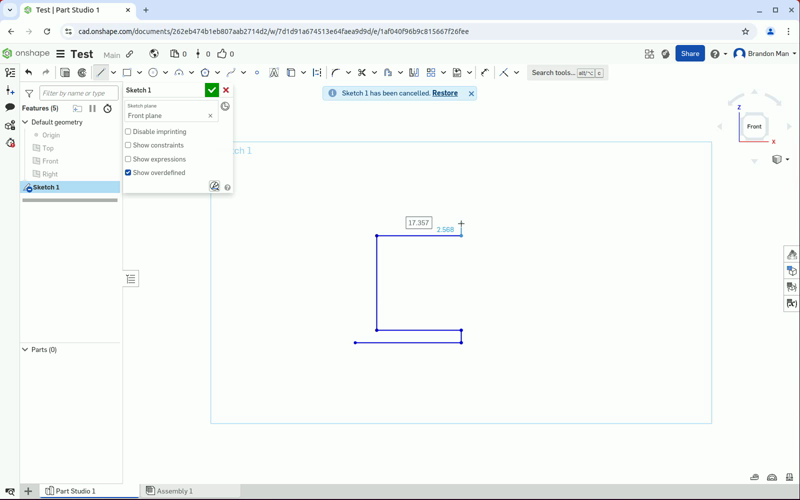
key_up(shift)
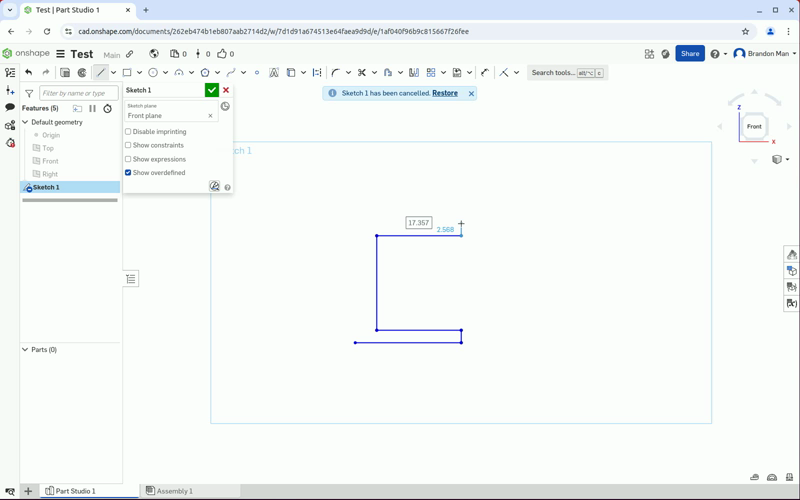
key_down(shift)
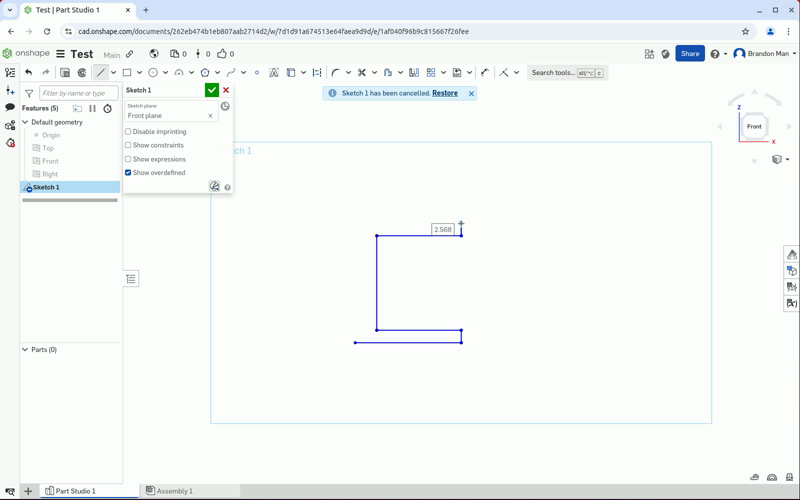
mouse_move(355, 223)
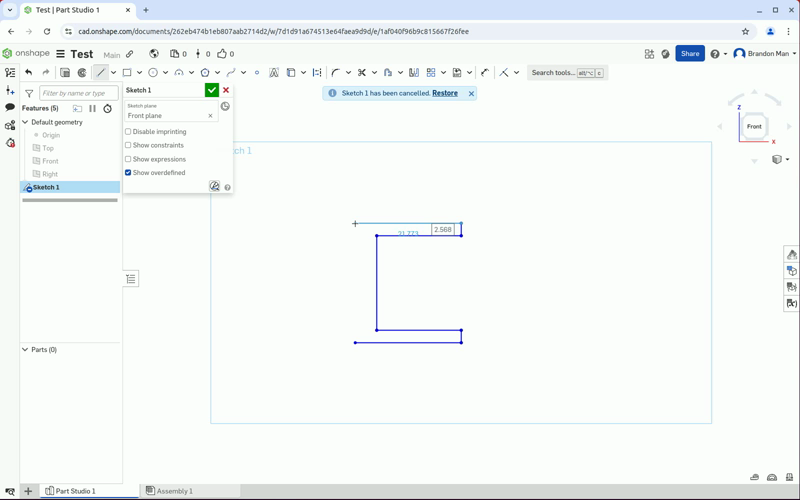
click(355, 223)
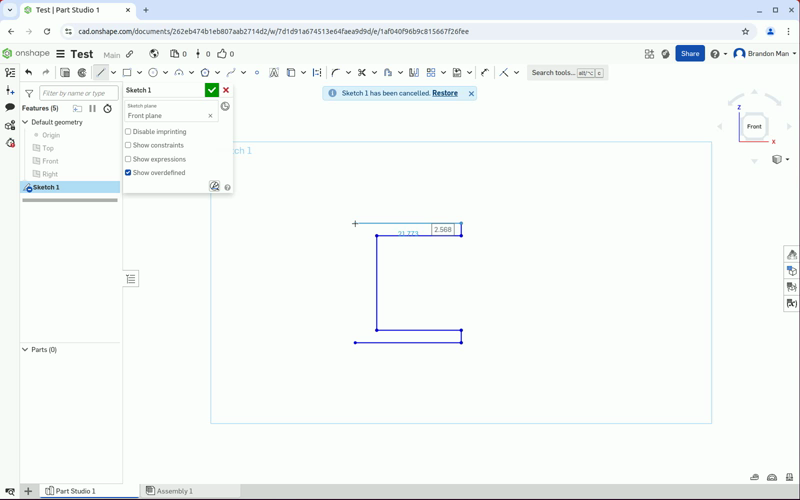
key_up(shift)
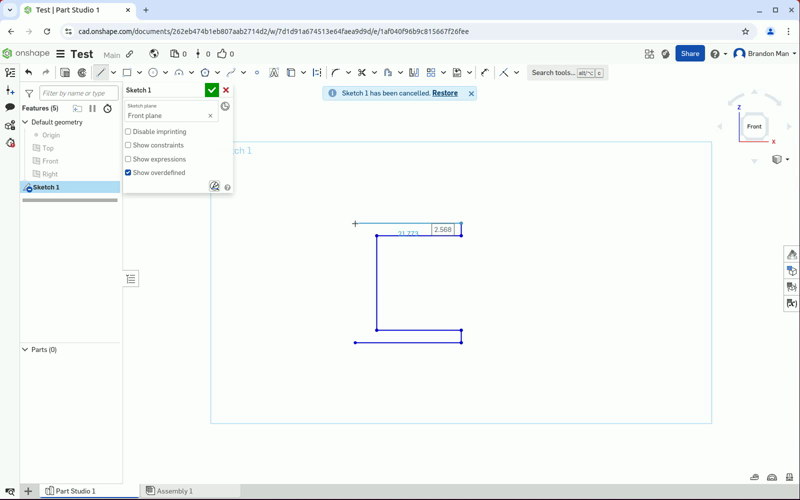
key_down(shift)
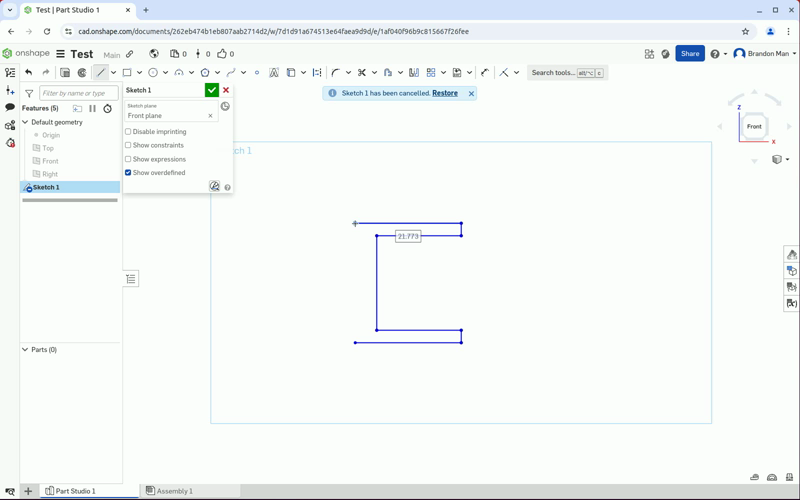
mouse_move(355, 342)
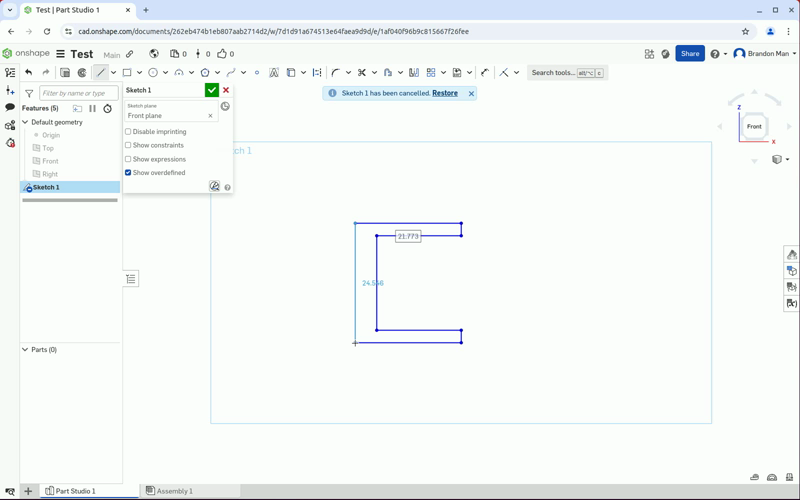
key_up(shift)
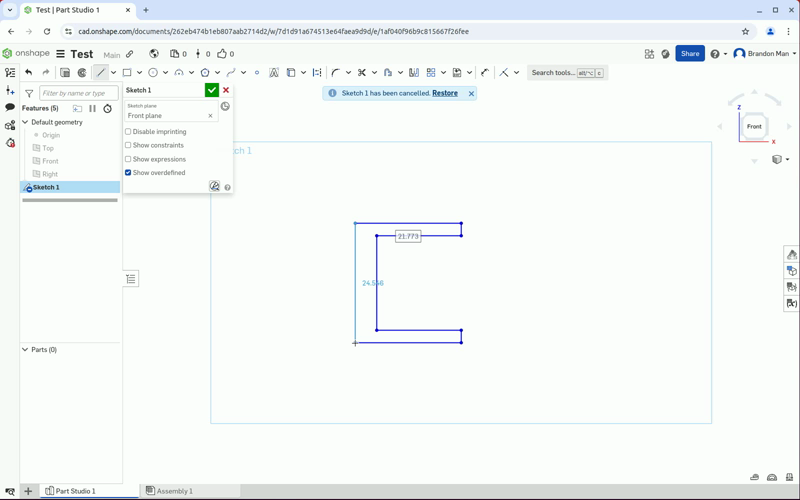
click(355, 342)
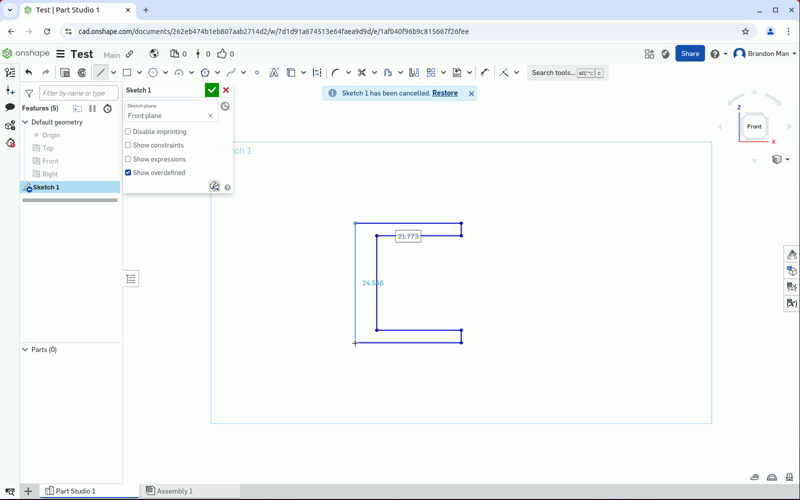
key(esc)
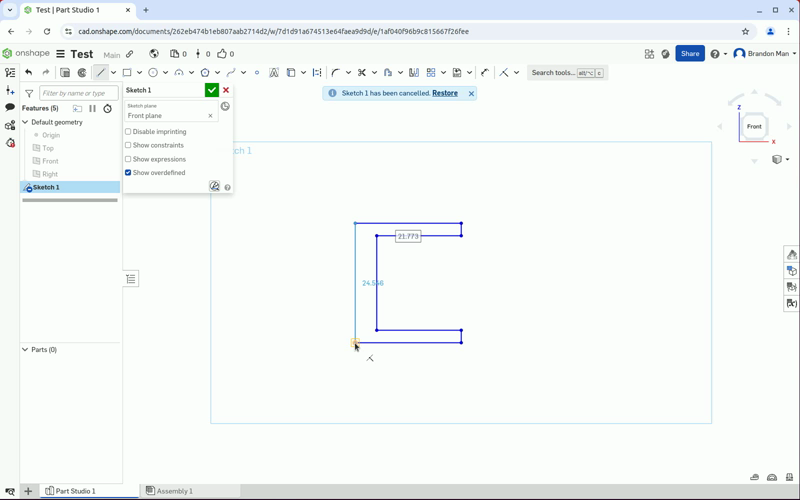
mouse_move(365, 274)
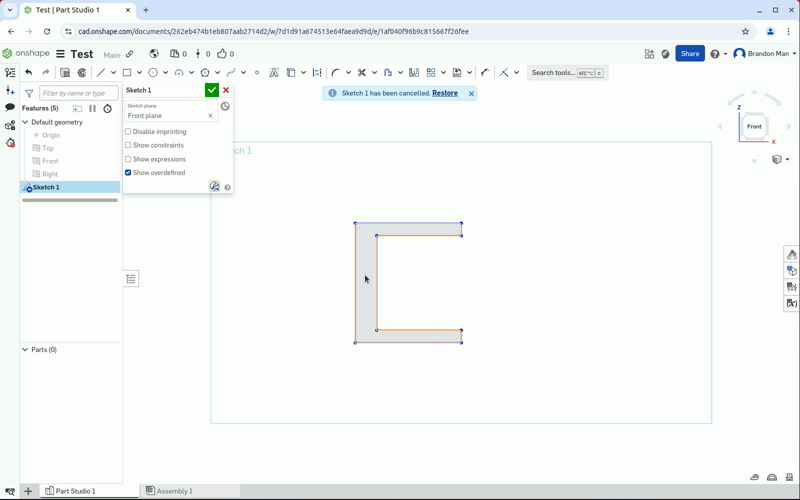
click(365, 274)
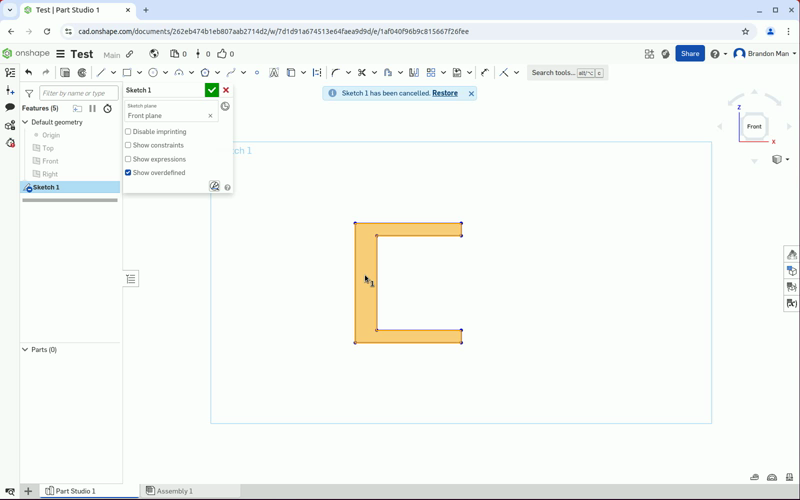
mouse_move(73, 352)
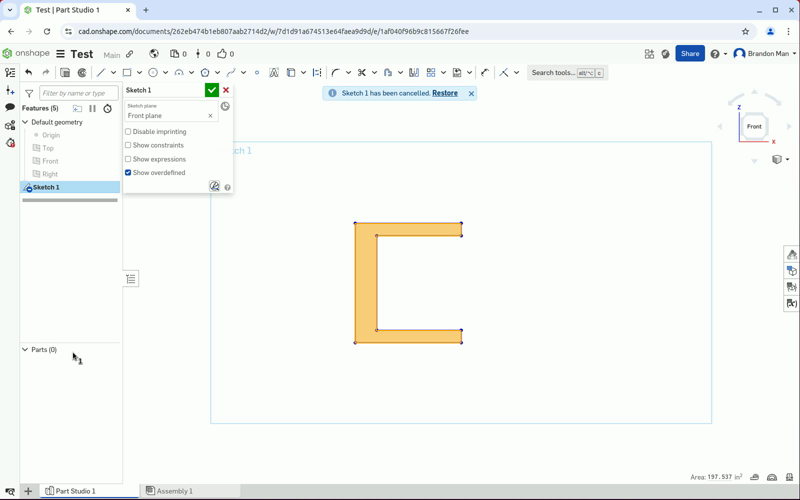
key(shift+y)
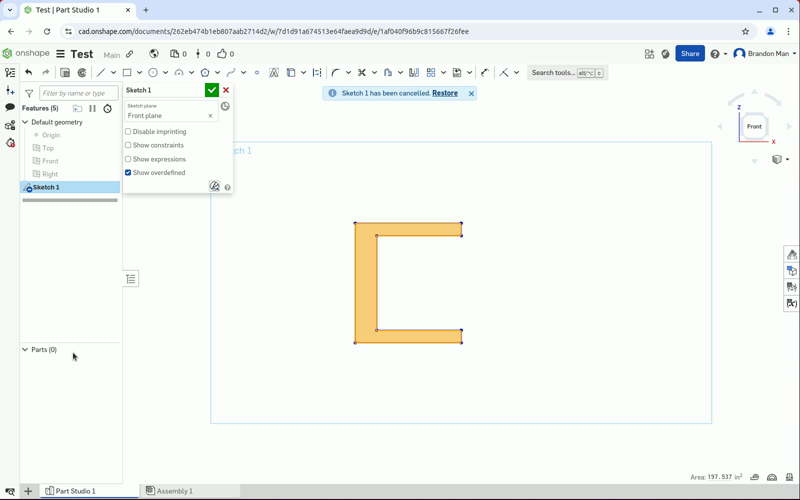
key(shift+e)
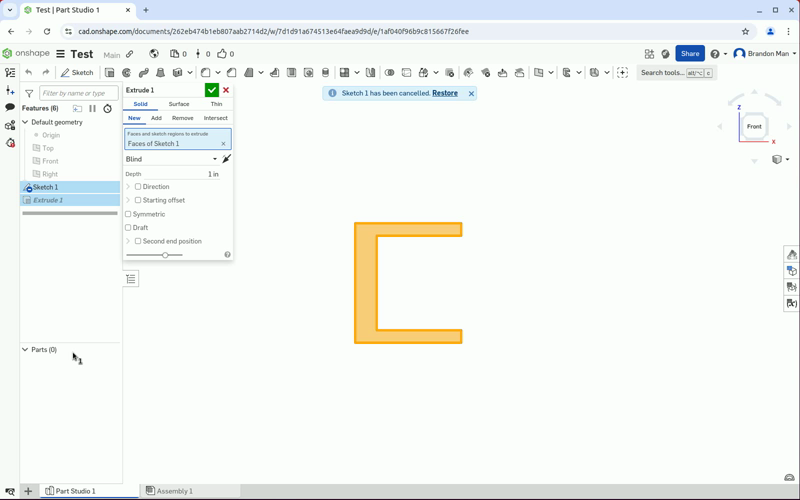
mouse_move(143, 106)
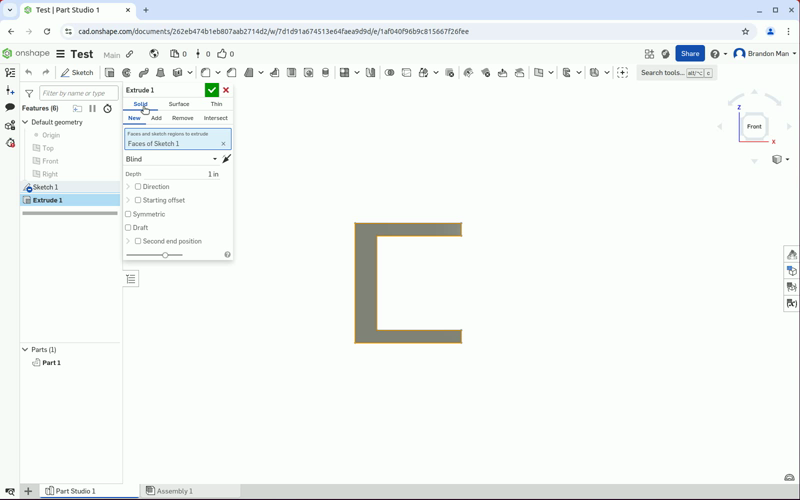
click(143, 106)
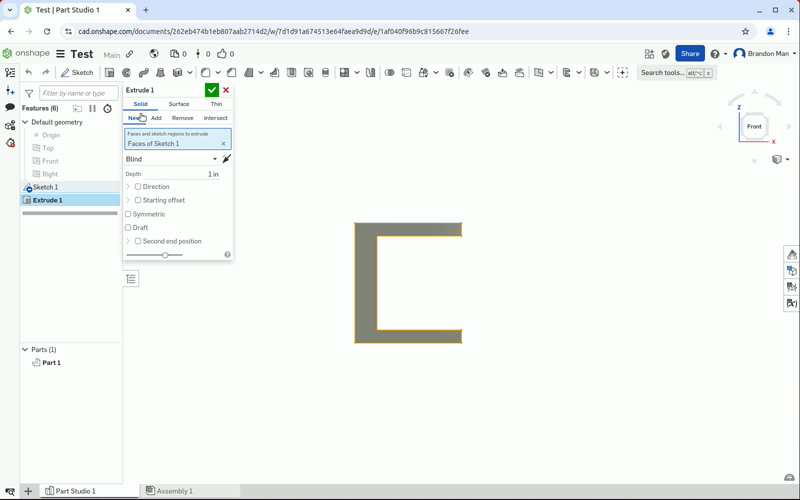
mouse_move(137, 120)
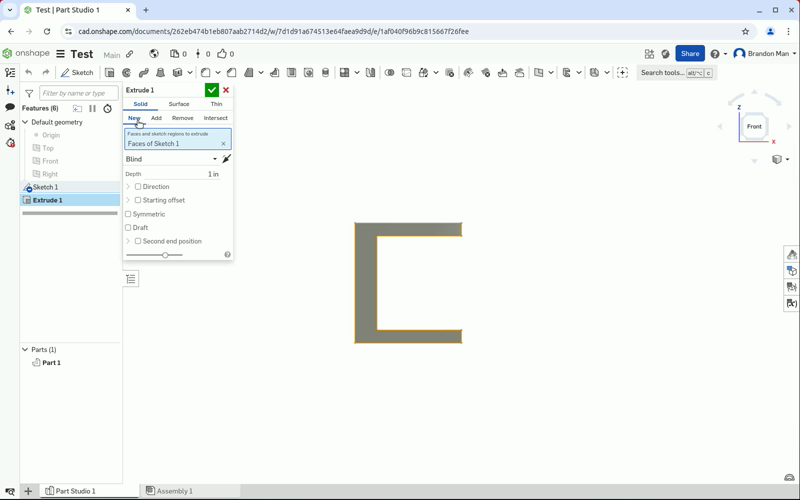
click(137, 120)
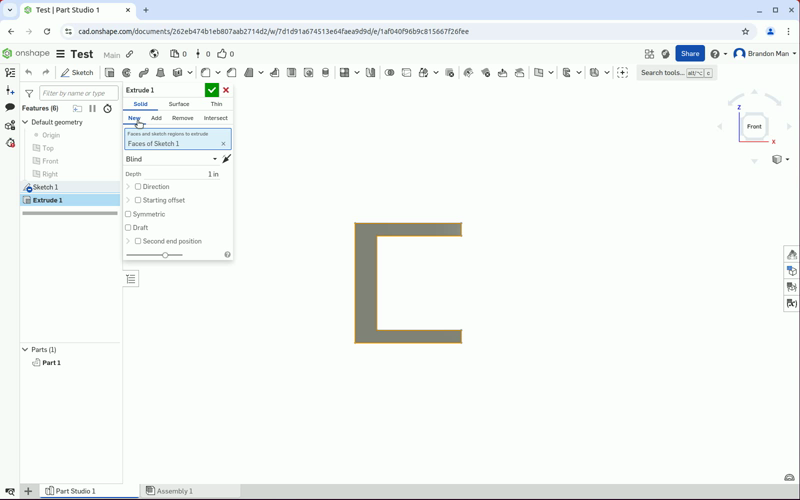
key(tab, 4)
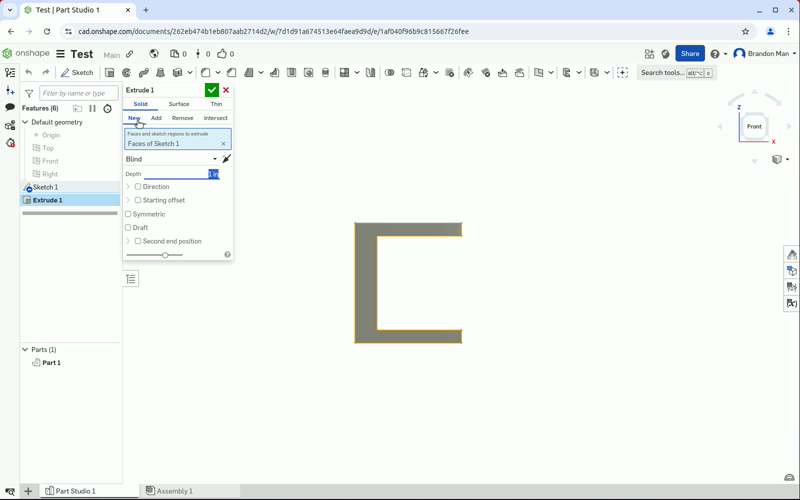
text(-0.241)
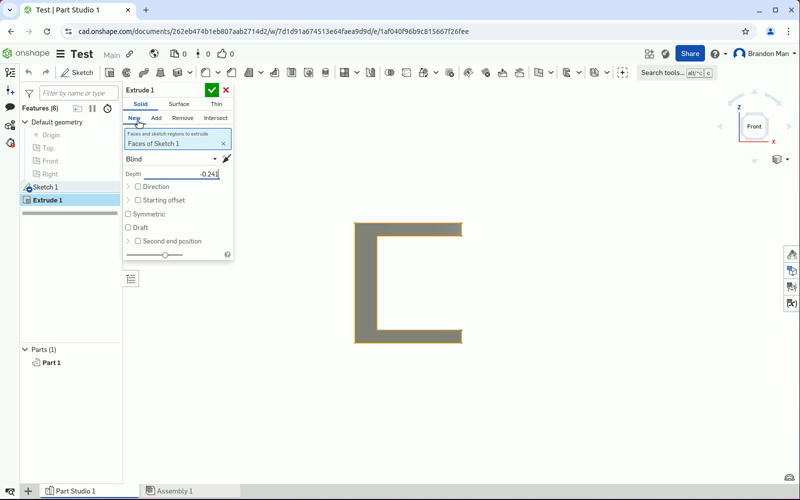
key(enter)
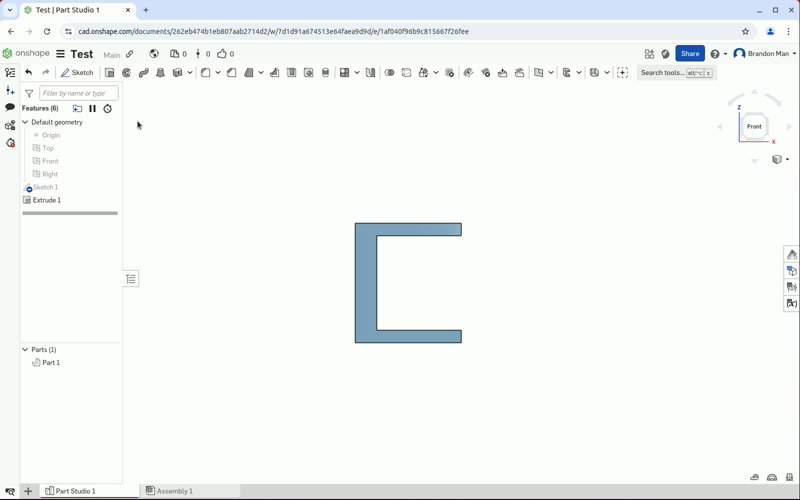
key(shift+h)
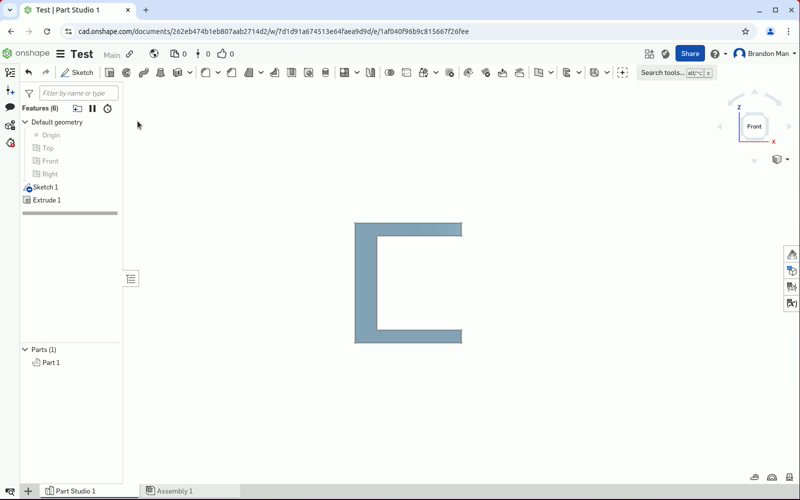
key(shift+h)
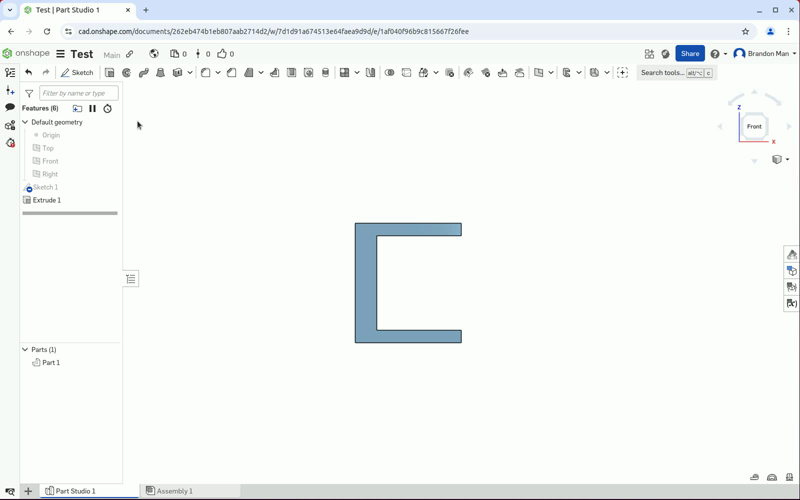
mouse_move(73, 189)
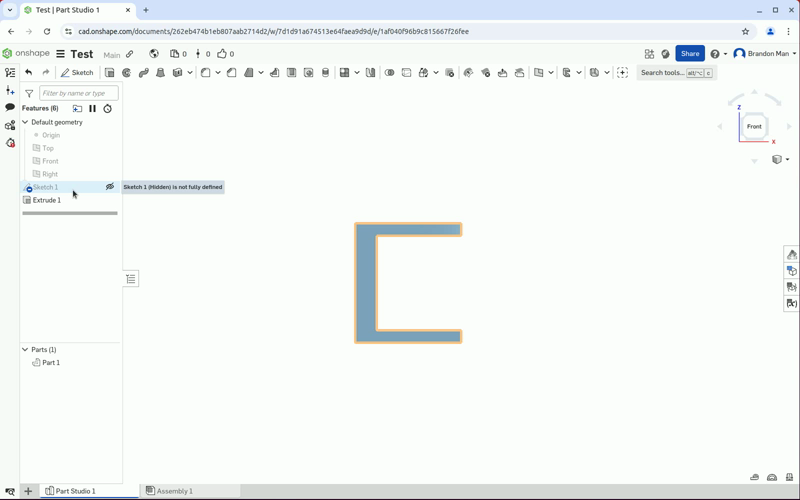
click(73, 189)
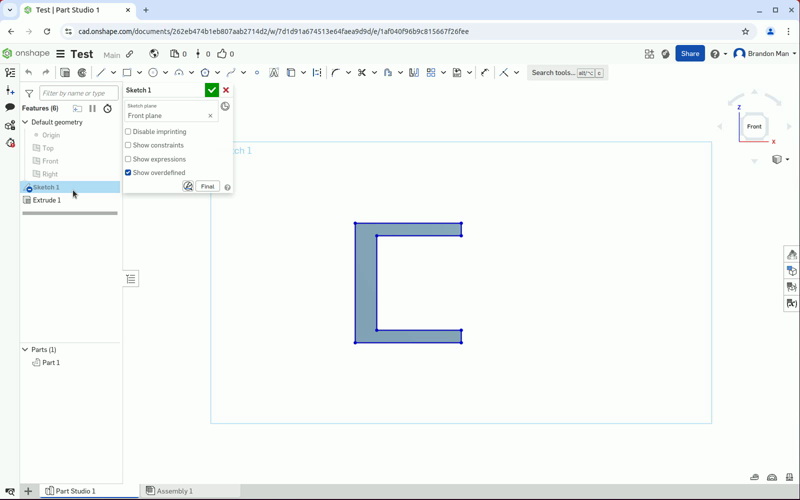
mouse_move(229, 92)
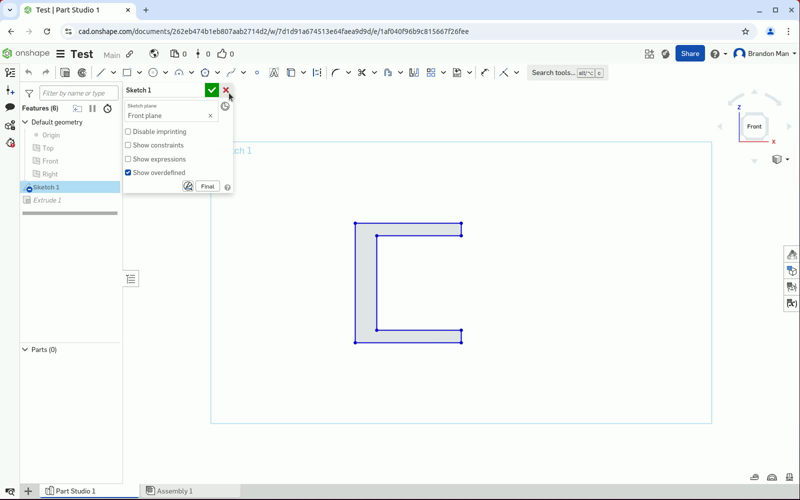
click(229, 92)
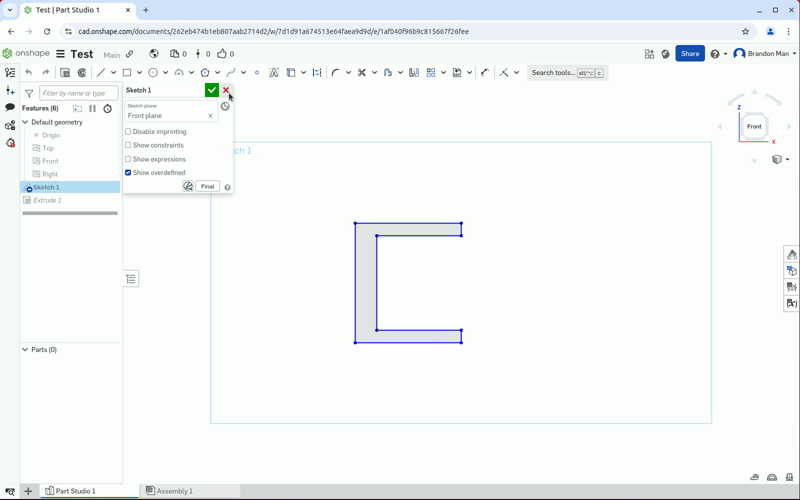
key(shift+s)
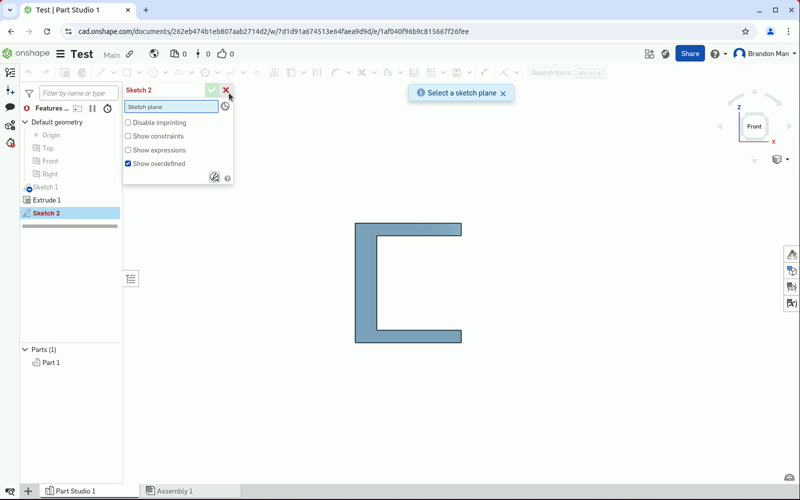
mouse_move(73, 163)
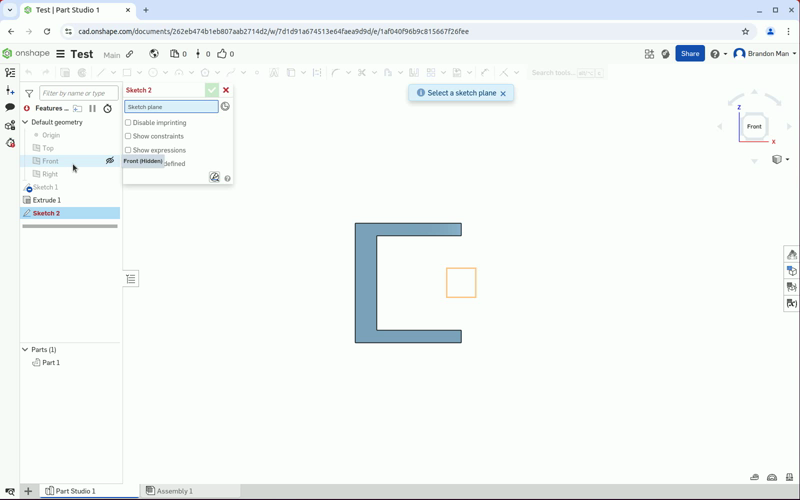
click(73, 163)
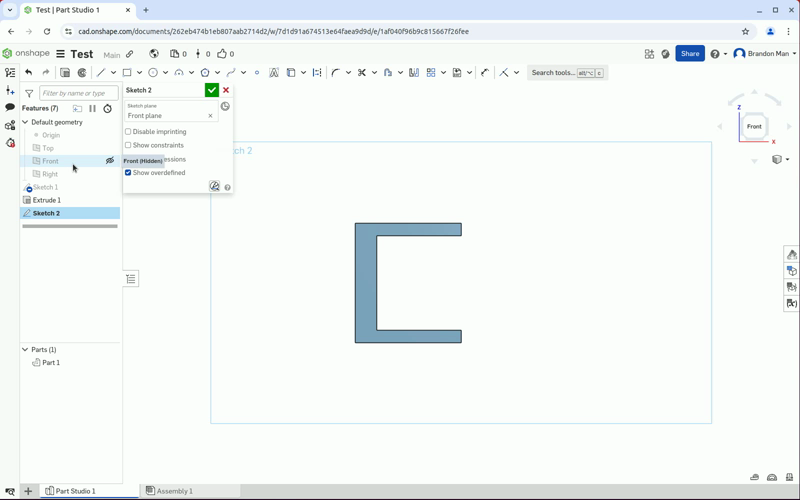
mouse_move(73, 352)
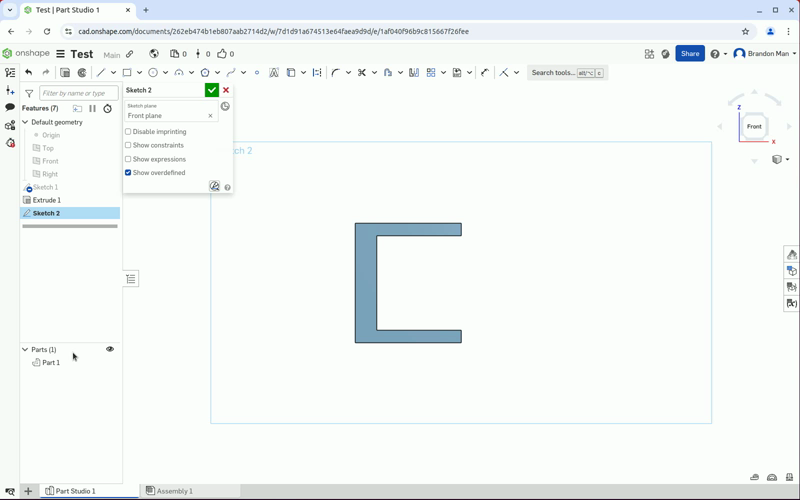
key(y)
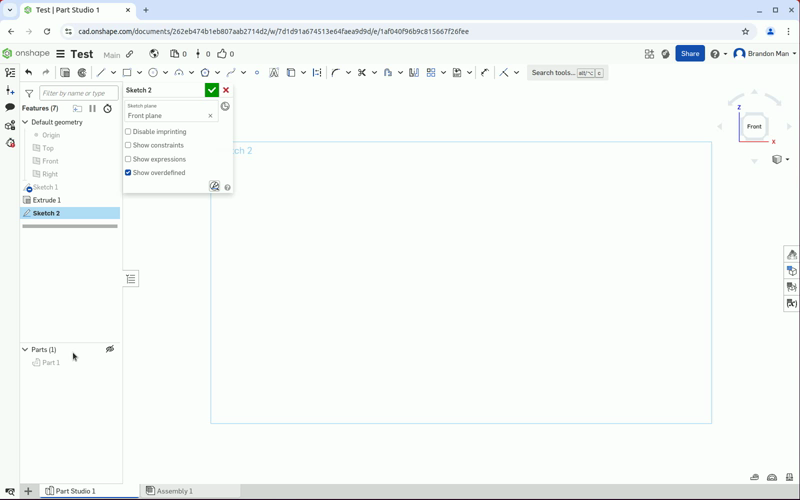
key(l)
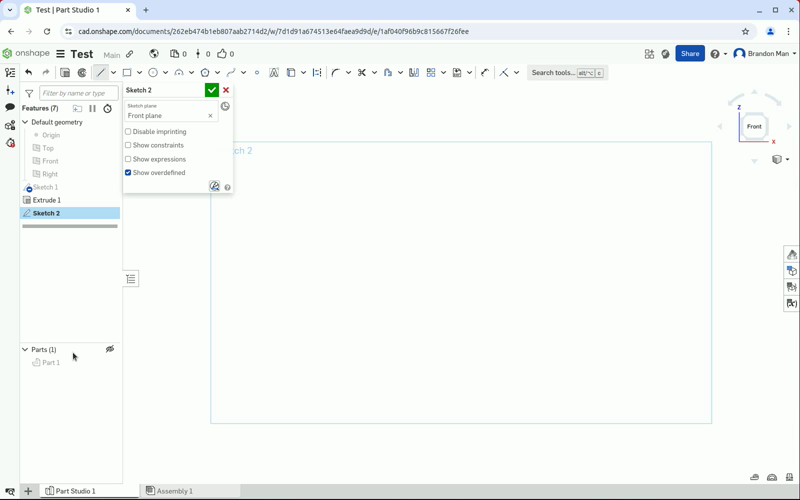
key_down(shift)
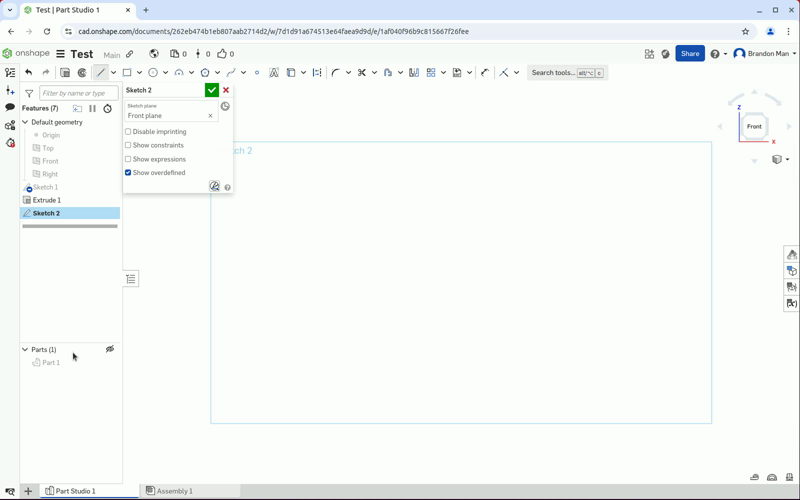
mouse_move(352, 345)
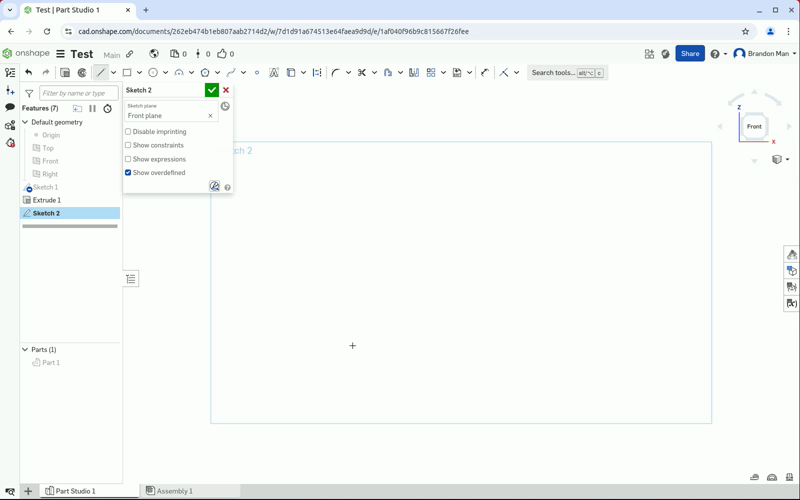
click(352, 345)
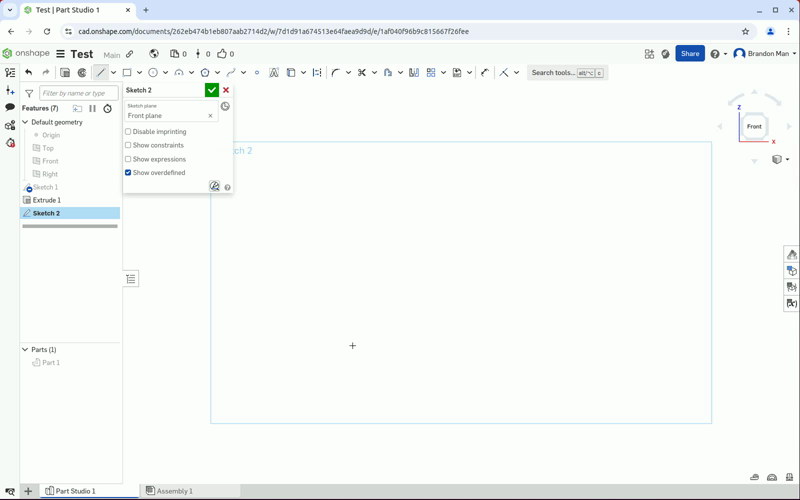
key_up(shift)
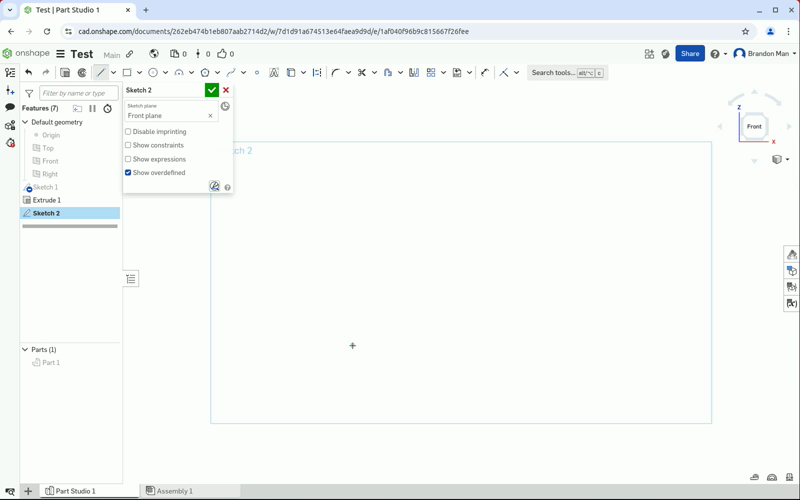
key_down(shift)
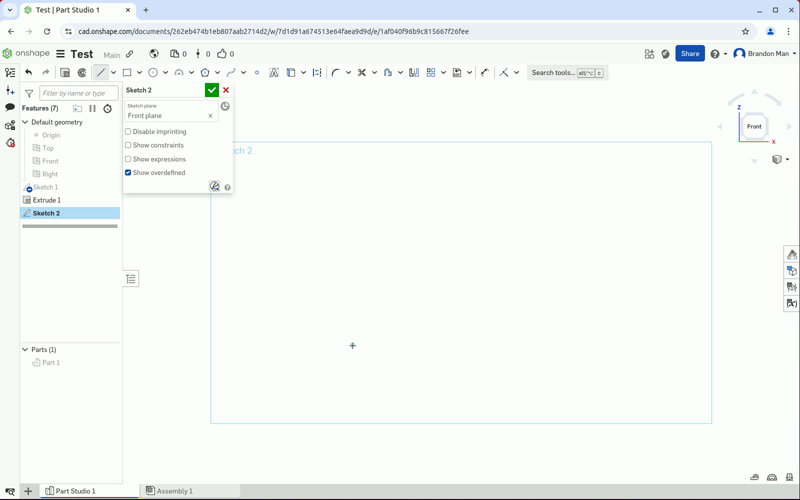
mouse_move(460, 345)
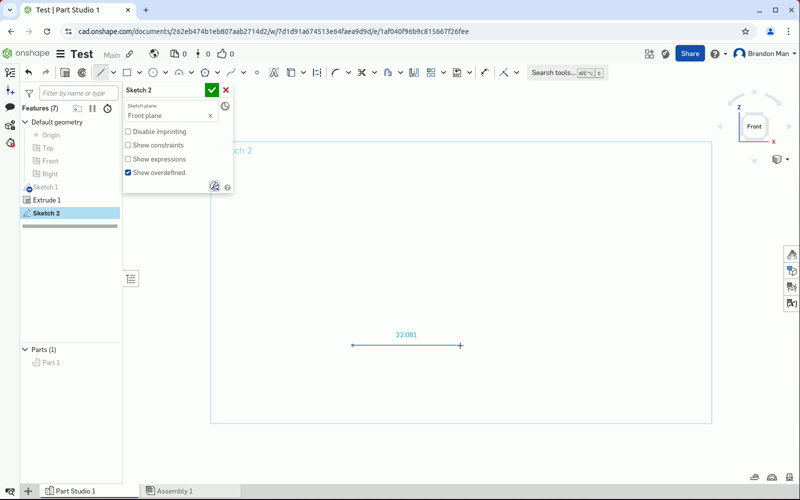
click(460, 345)
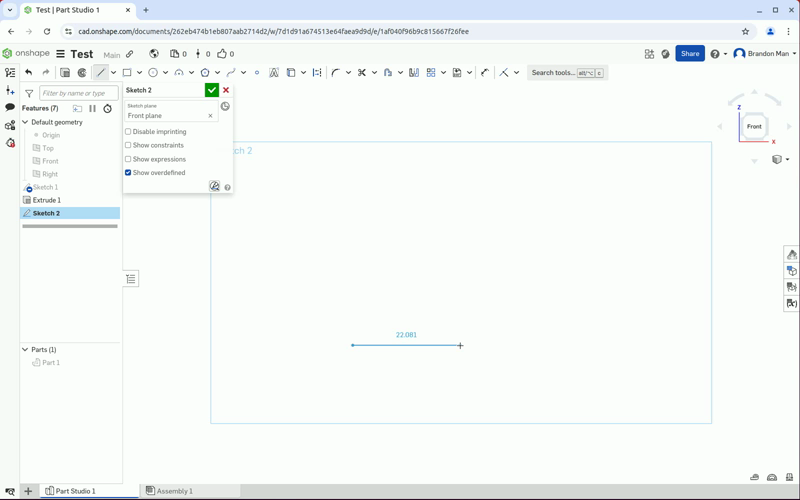
key_up(shift)
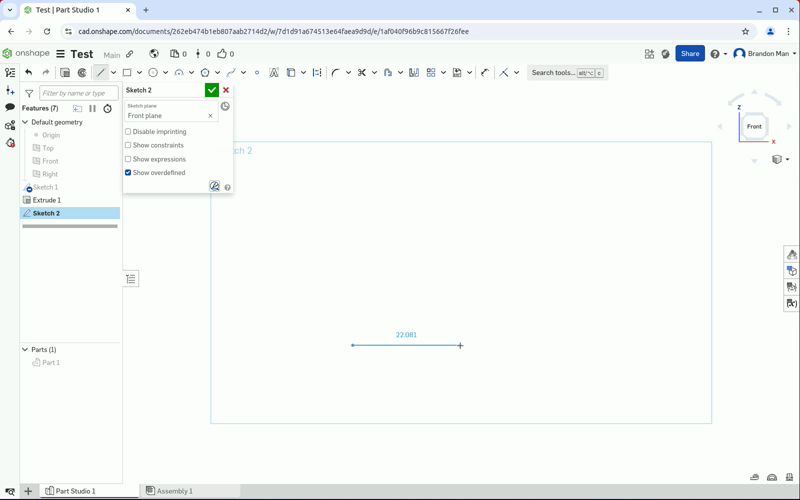
key_down(shift)
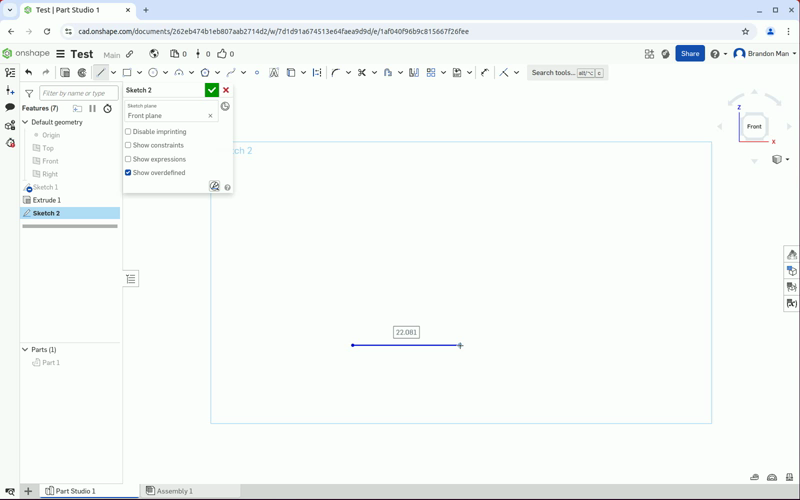
mouse_move(490, 345)
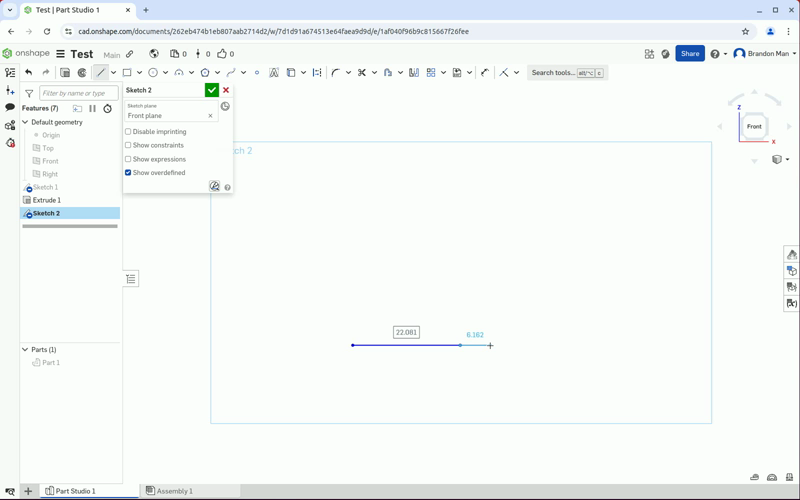
mouse_move(460, 343)
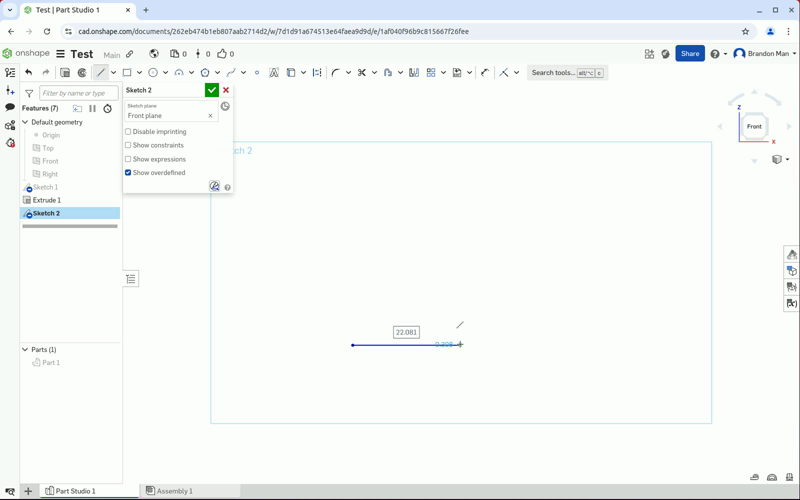
scroll(6)
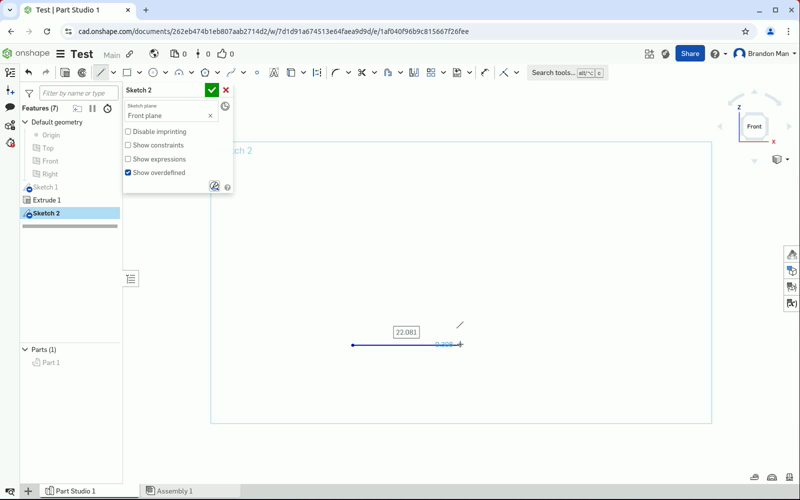
scroll(6)
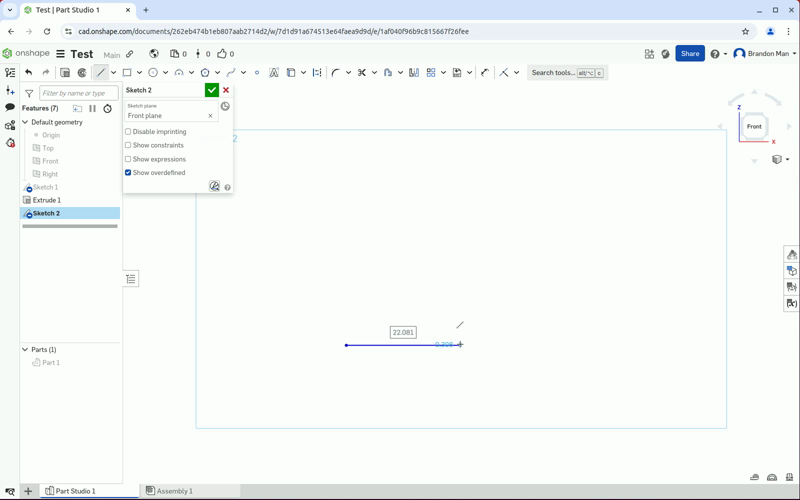
scroll(6)
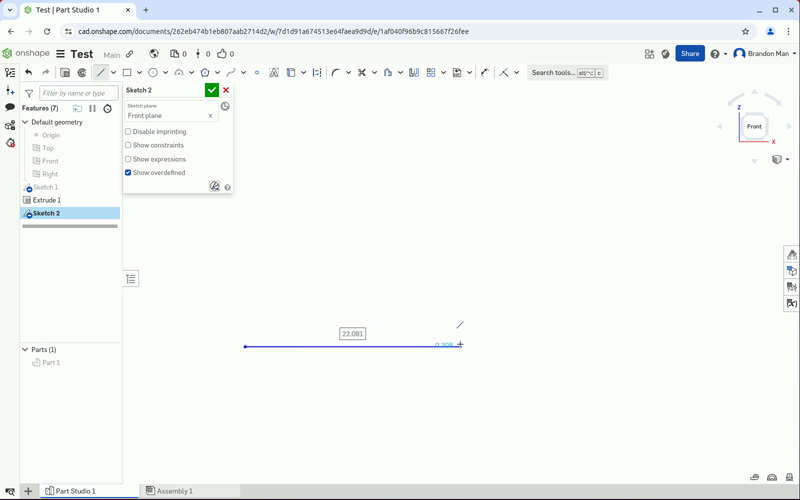
scroll(6)
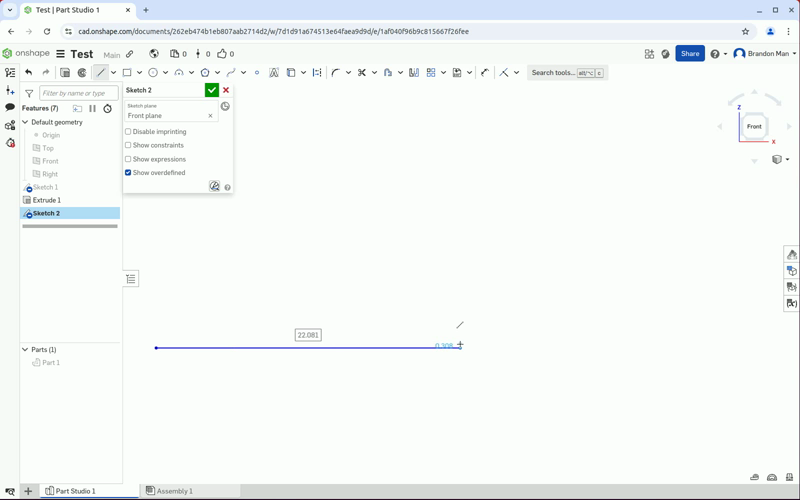
scroll(6)
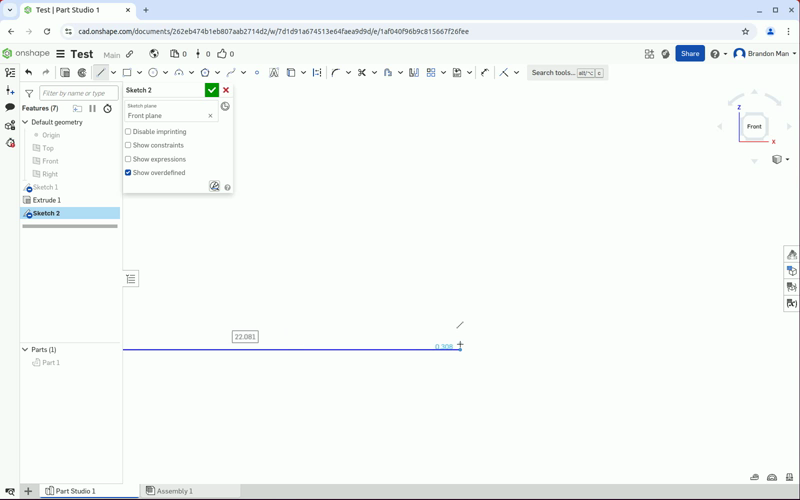
scroll(6)
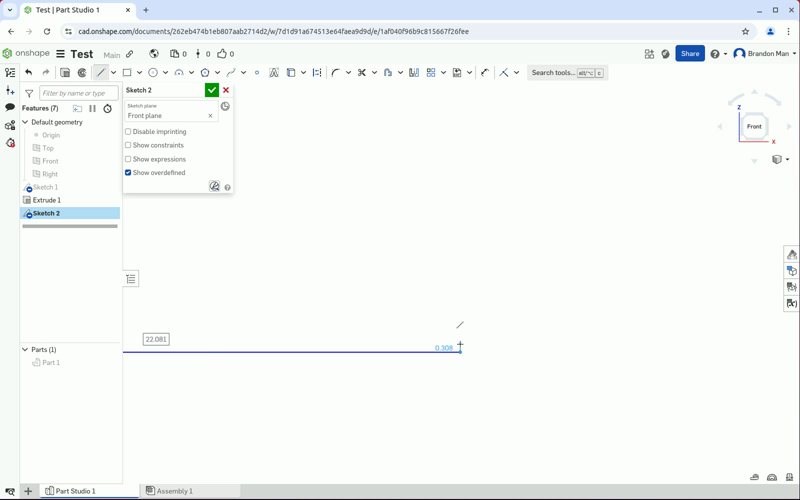
scroll(6)
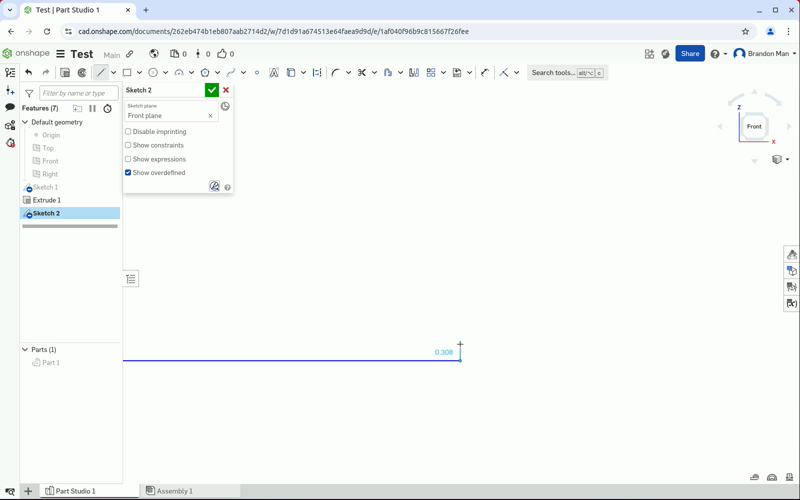
click(460, 343)
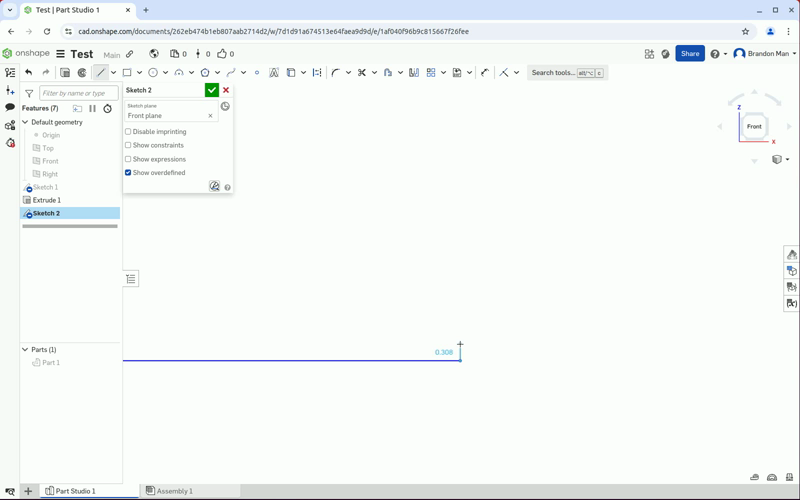
scroll(-6)
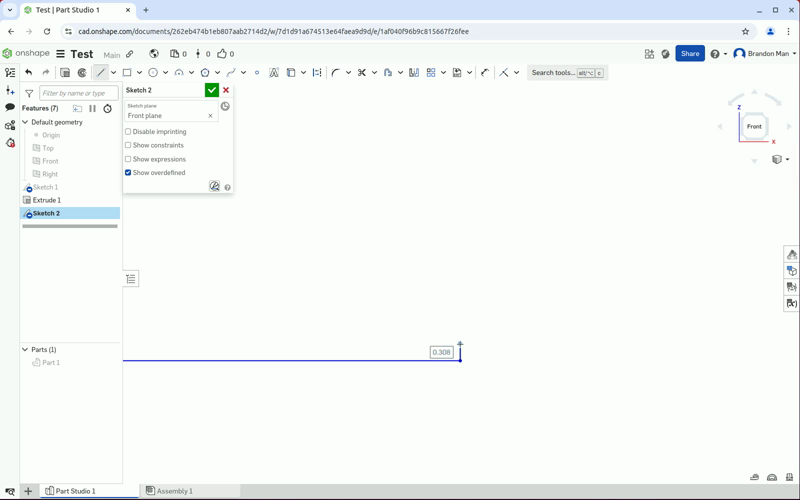
scroll(-6)
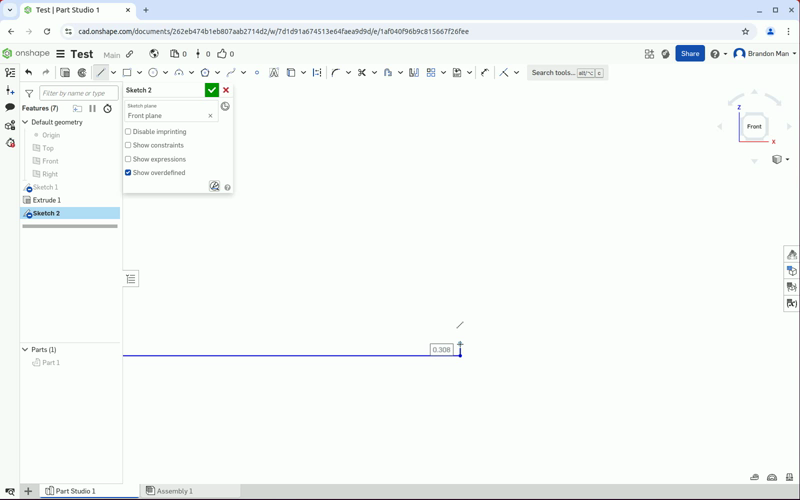
scroll(-6)
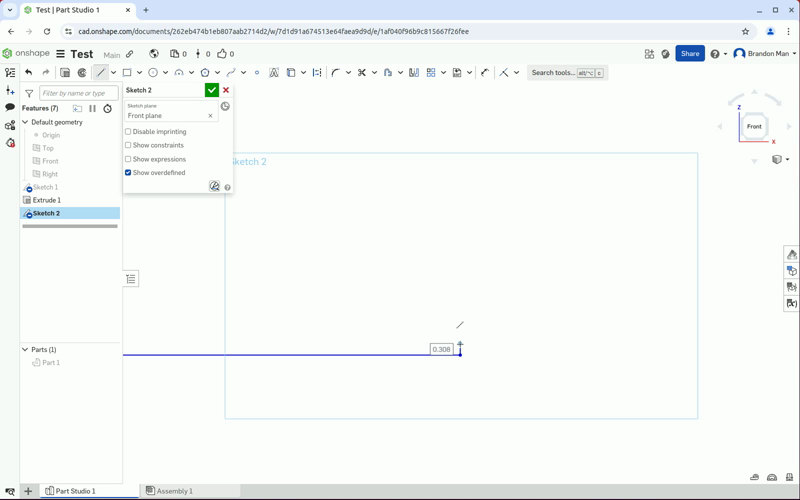
scroll(-6)
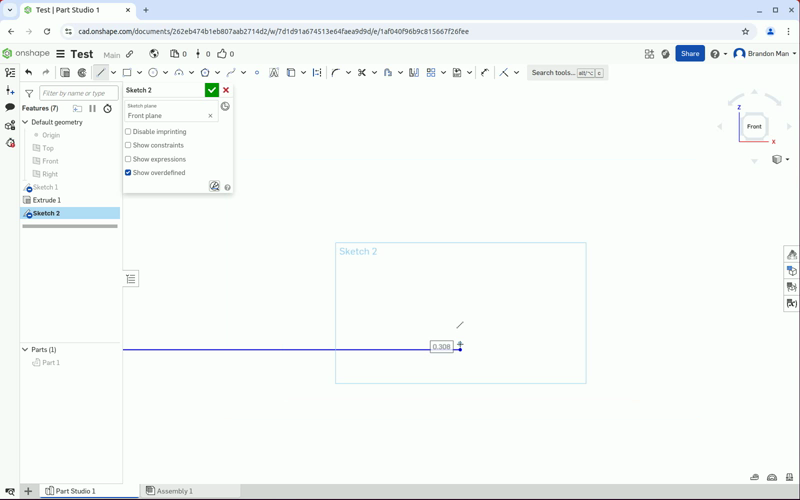
scroll(-6)
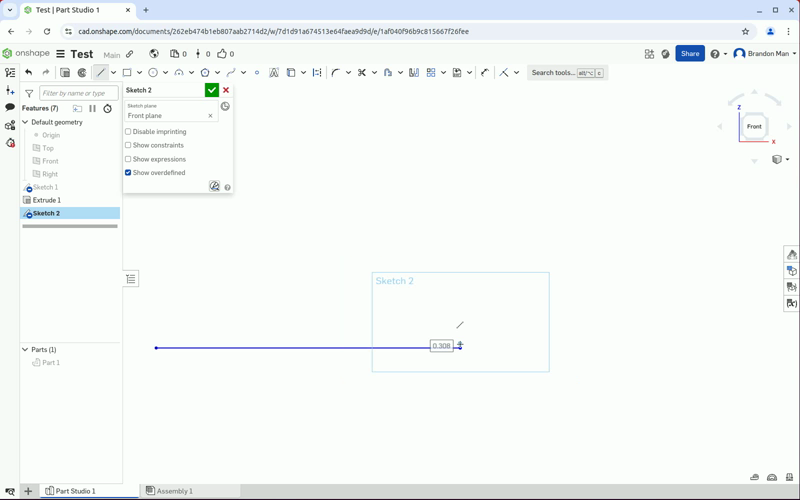
scroll(-6)
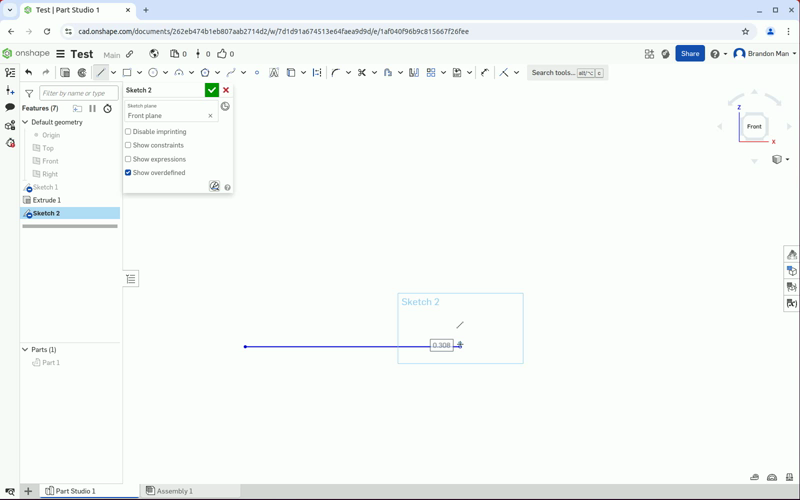
scroll(-6)
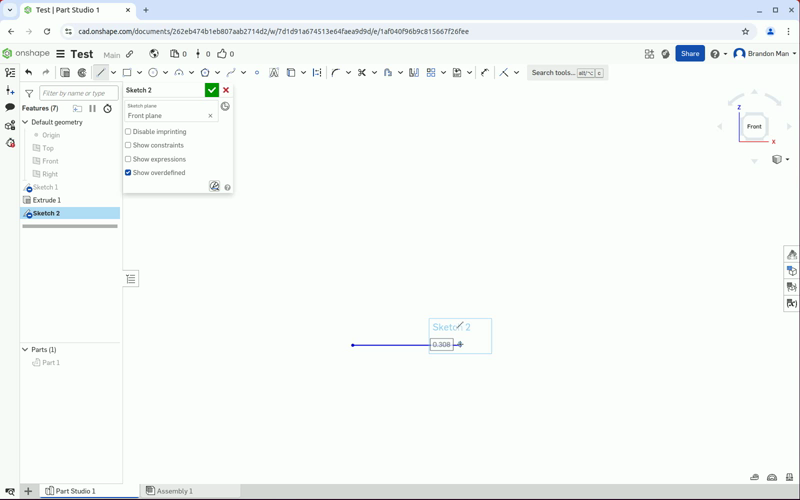
key_up(shift)
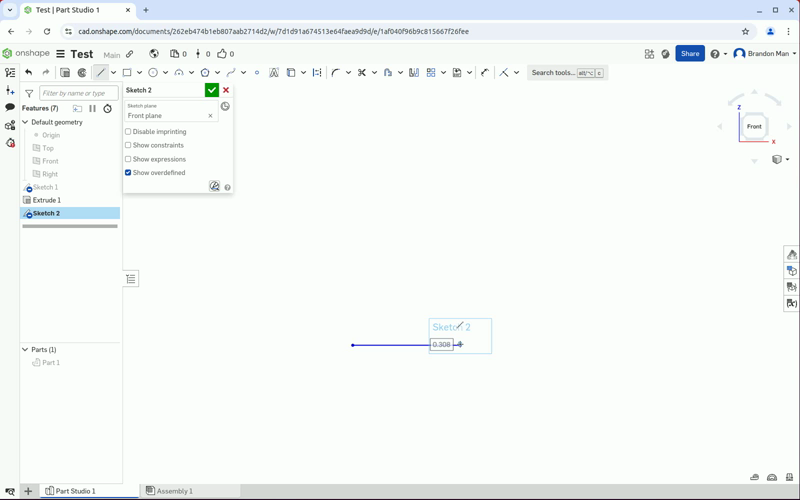
key_down(shift)
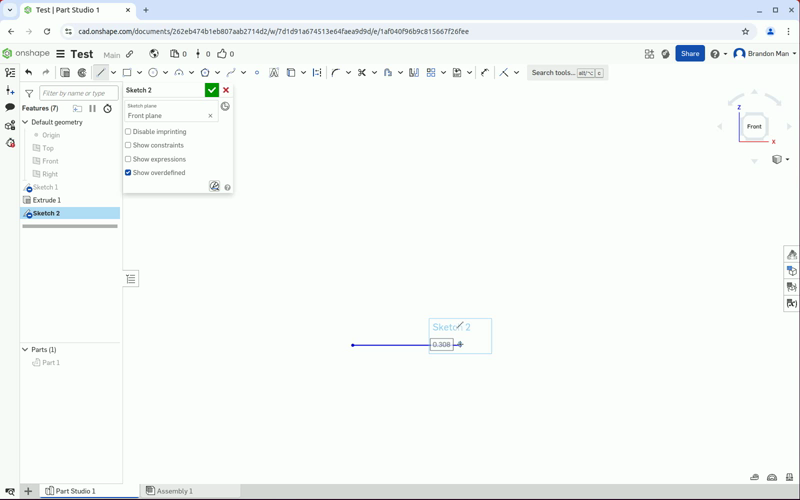
mouse_move(354, 343)
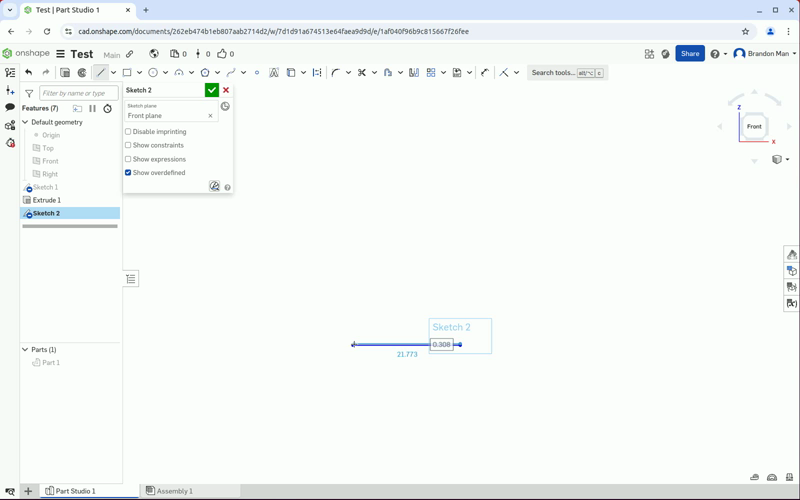
scroll(6)
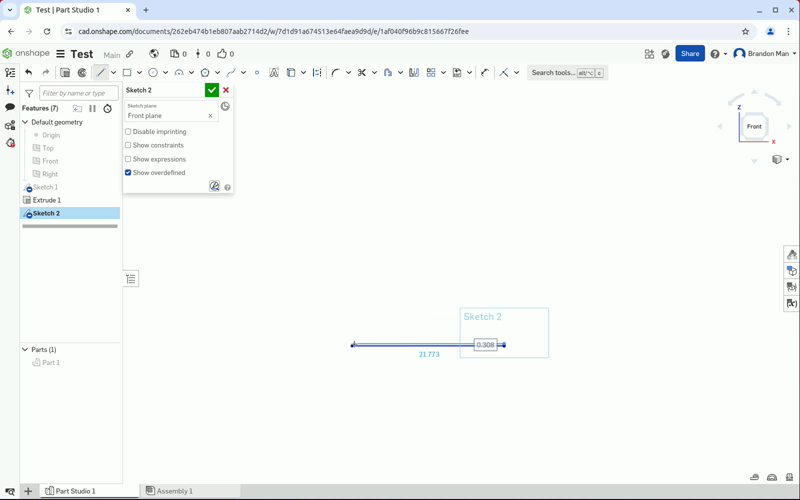
scroll(6)
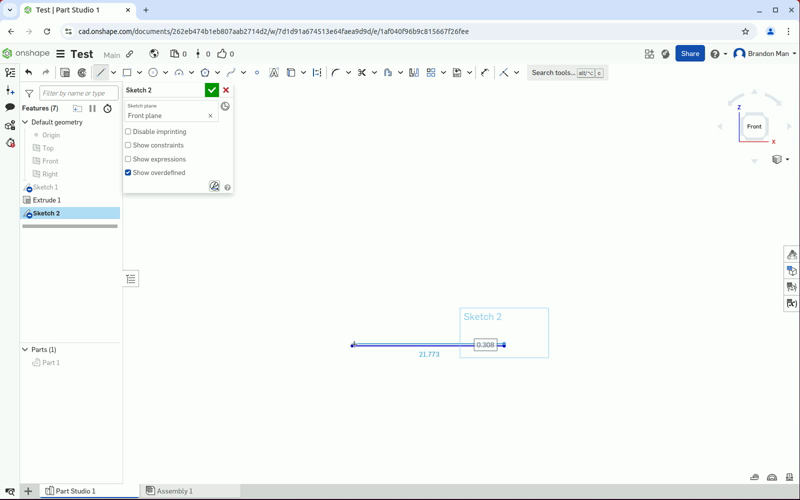
scroll(6)
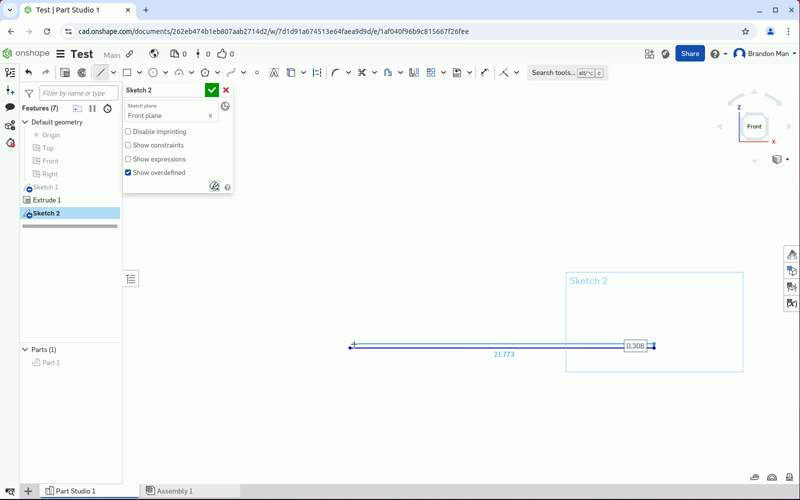
scroll(6)
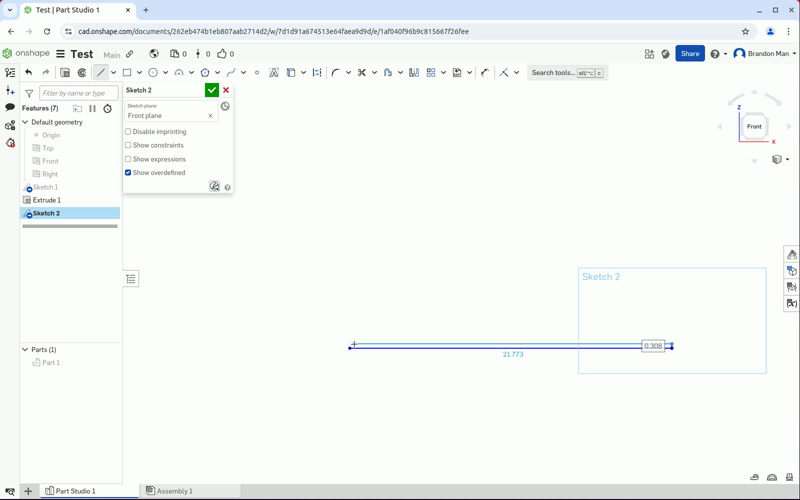
scroll(6)
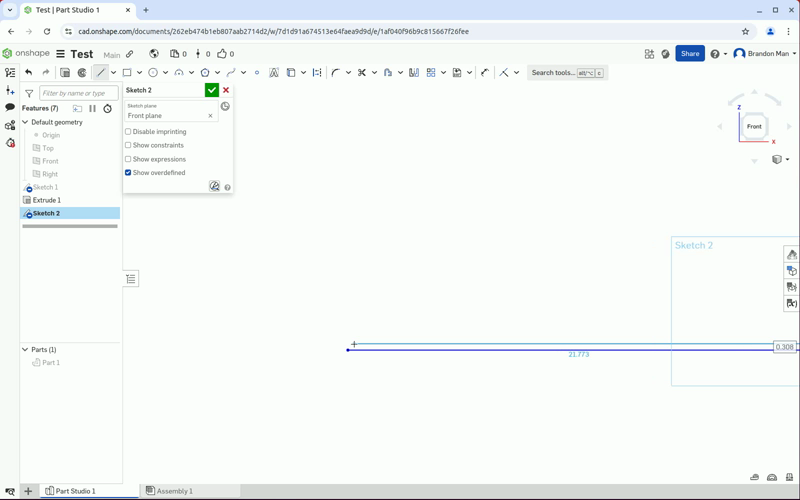
scroll(6)
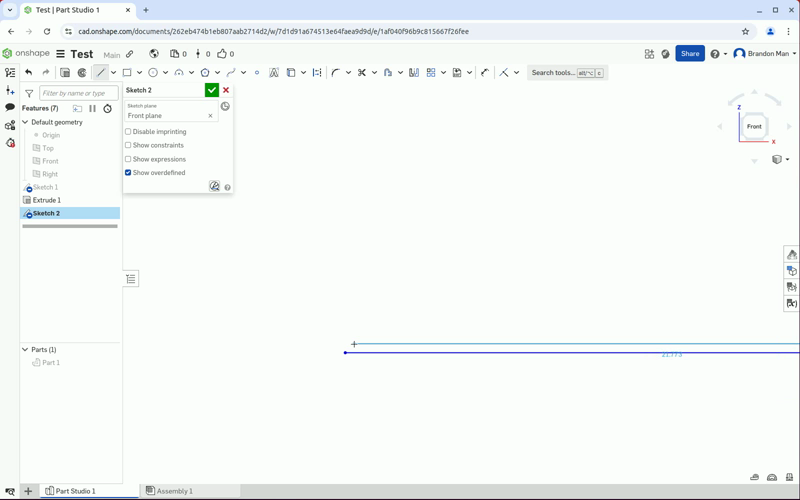
scroll(6)
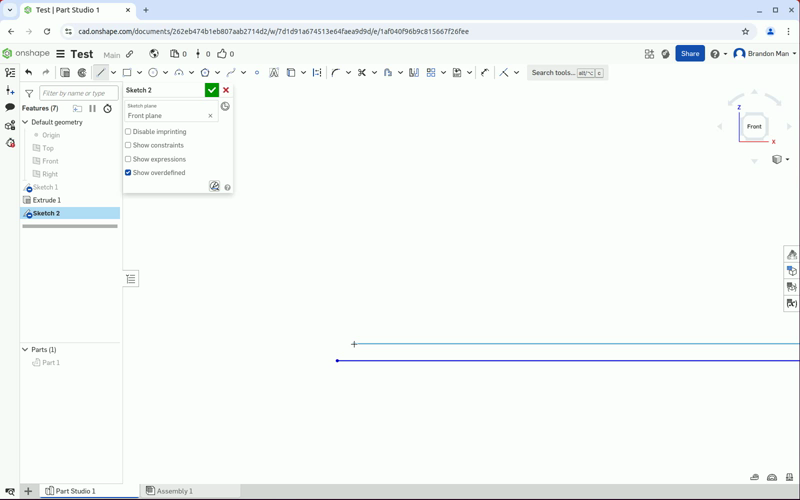
click(354, 343)
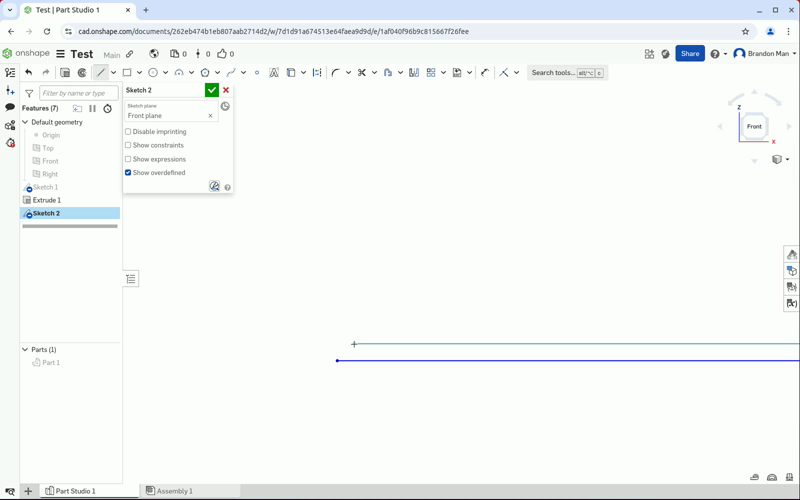
scroll(-6)
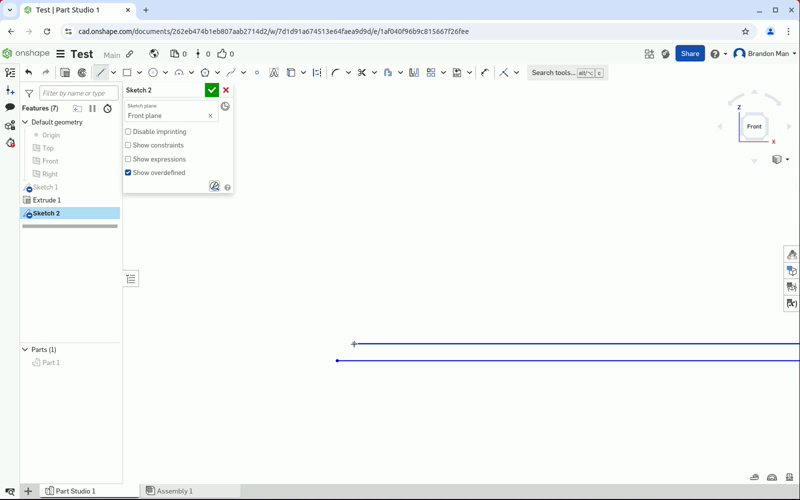
scroll(-6)
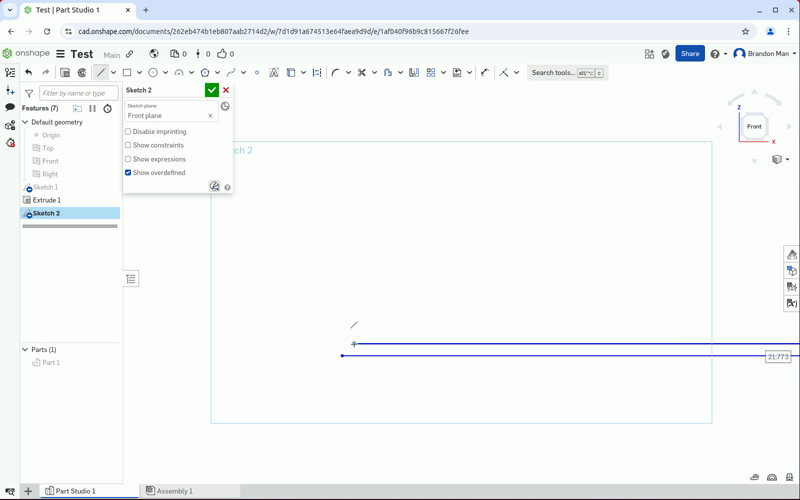
scroll(-6)
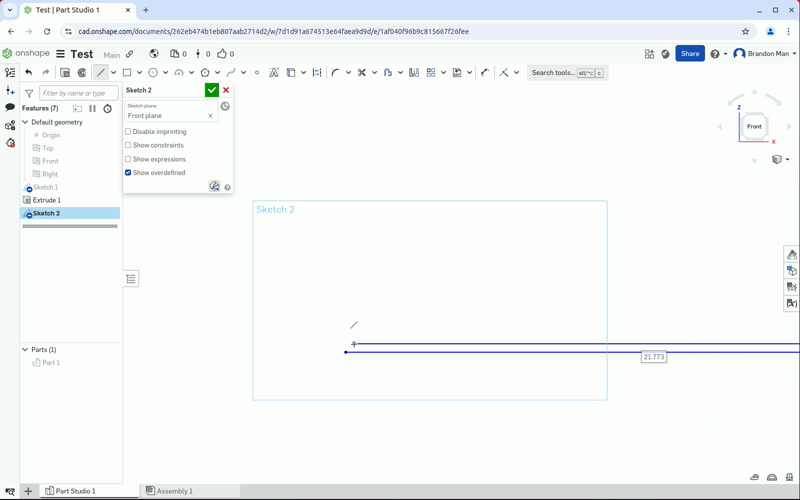
scroll(-6)
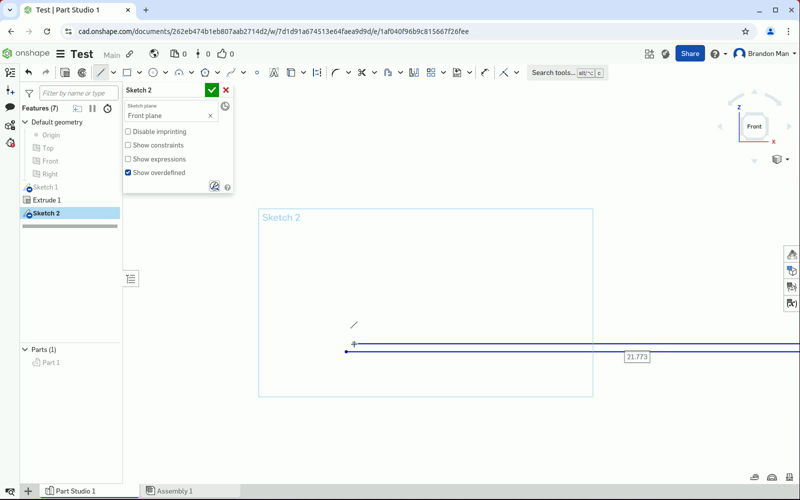
scroll(-6)
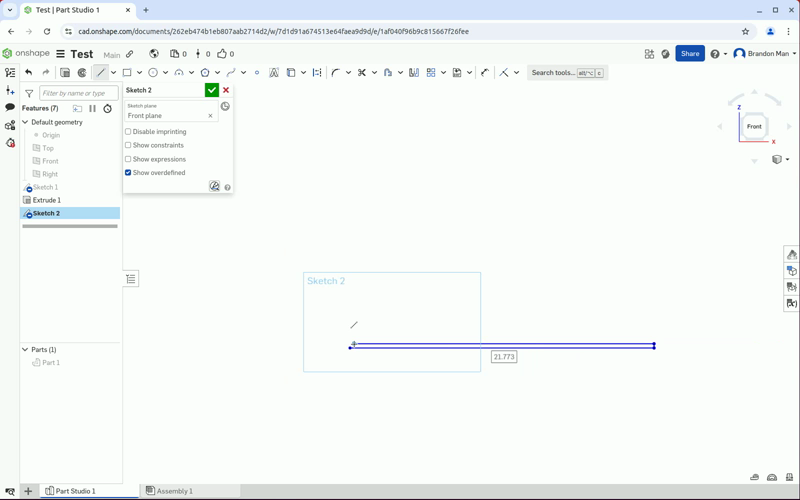
scroll(-6)
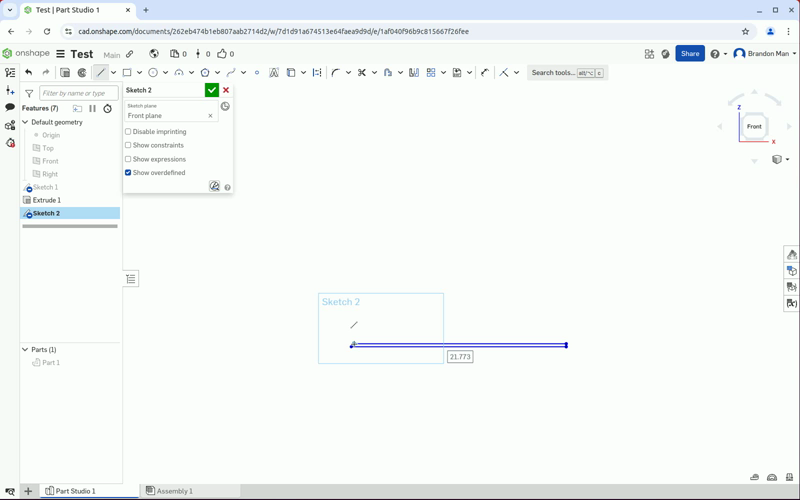
scroll(-6)
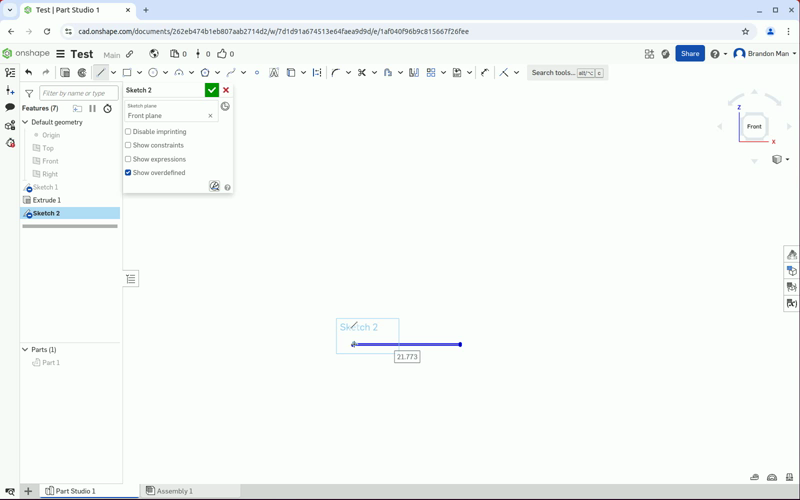
key_up(shift)
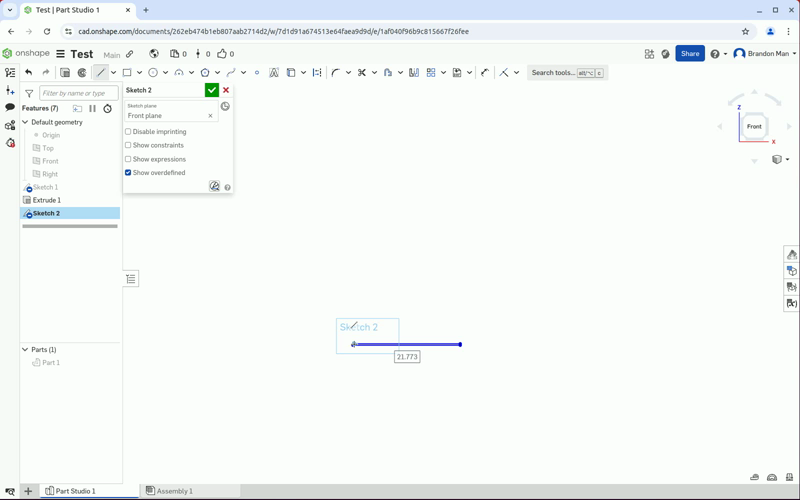
key_down(shift)
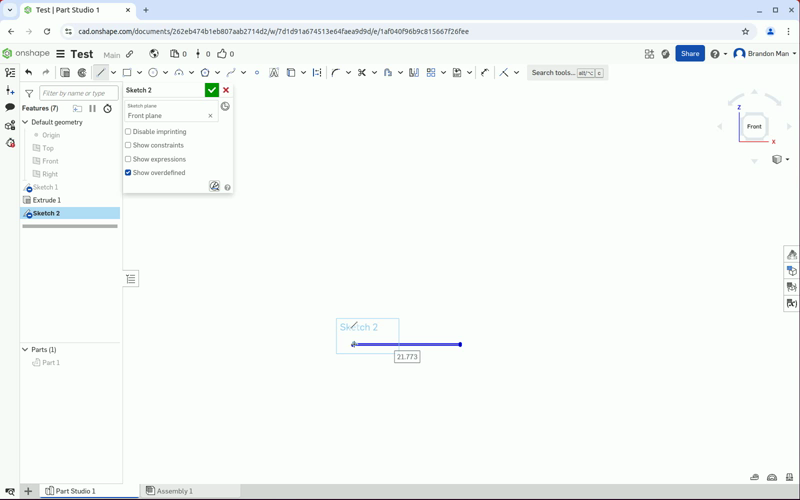
mouse_move(354, 223)
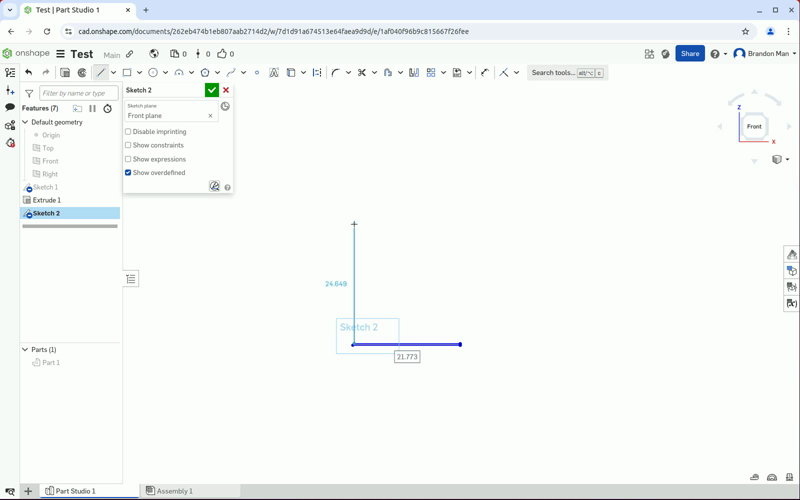
click(354, 223)
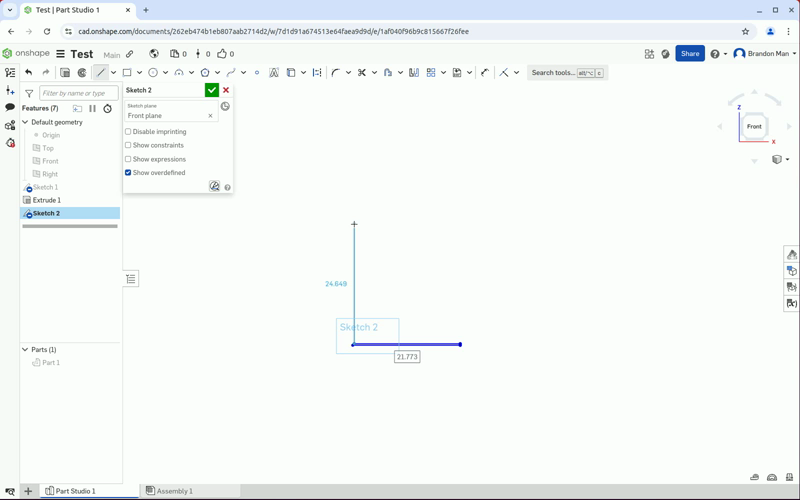
key_up(shift)
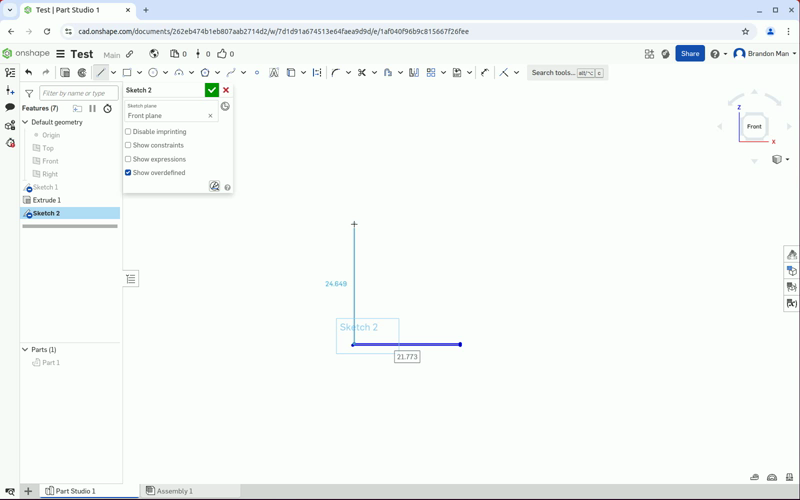
key_down(shift)
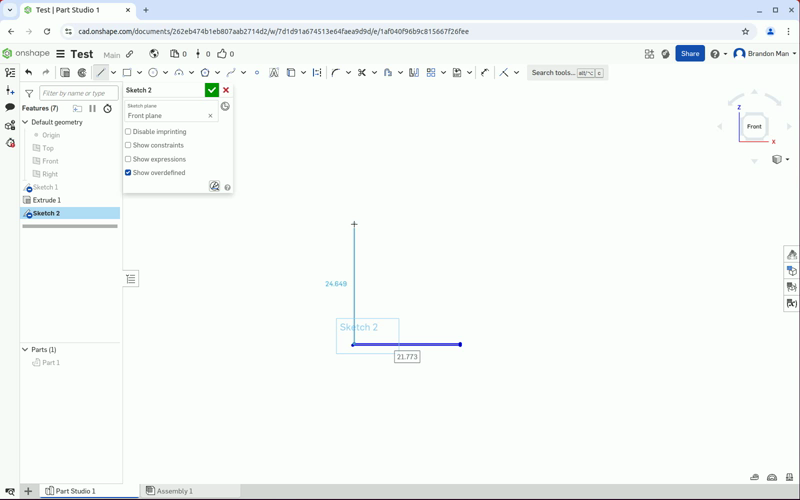
mouse_move(460, 223)
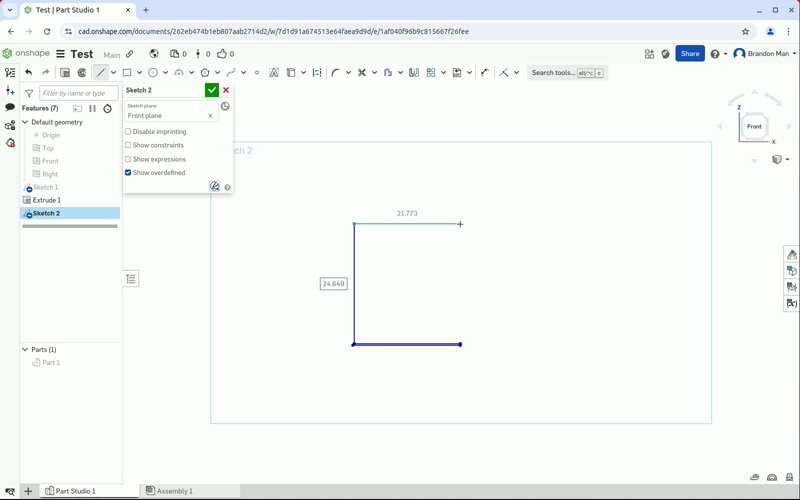
click(460, 223)
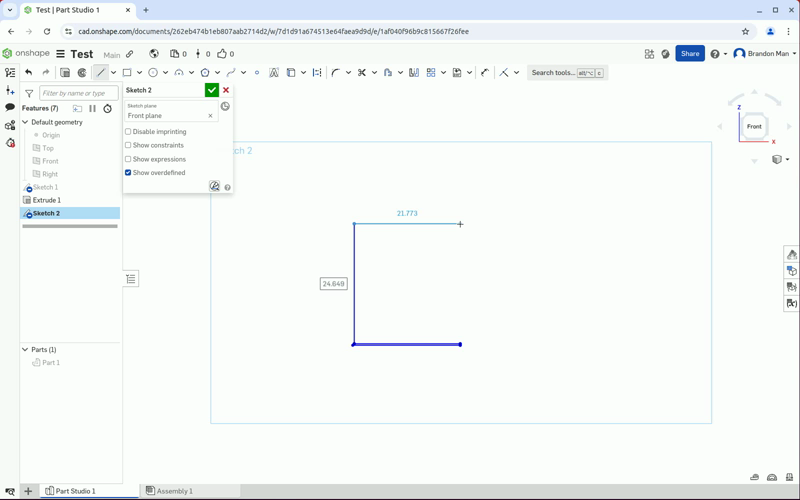
key_up(shift)
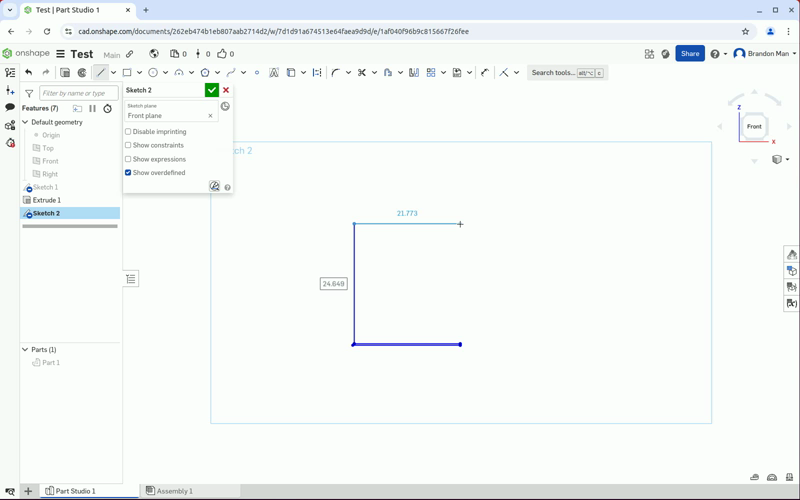
key_down(shift)
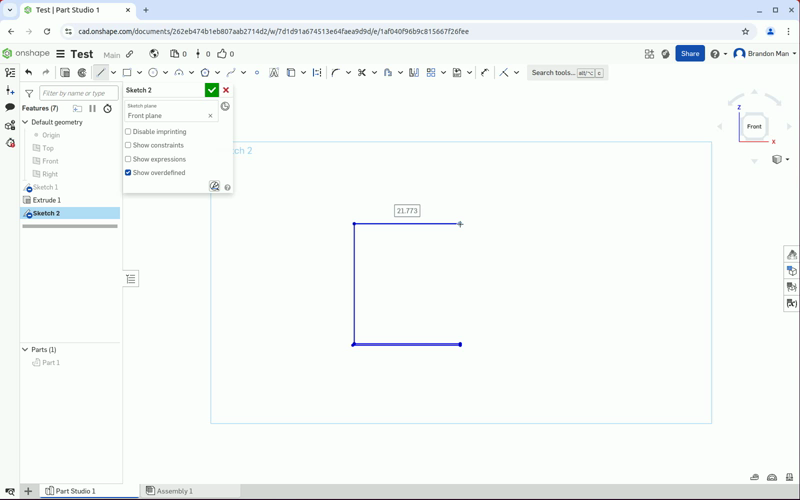
mouse_move(490, 223)
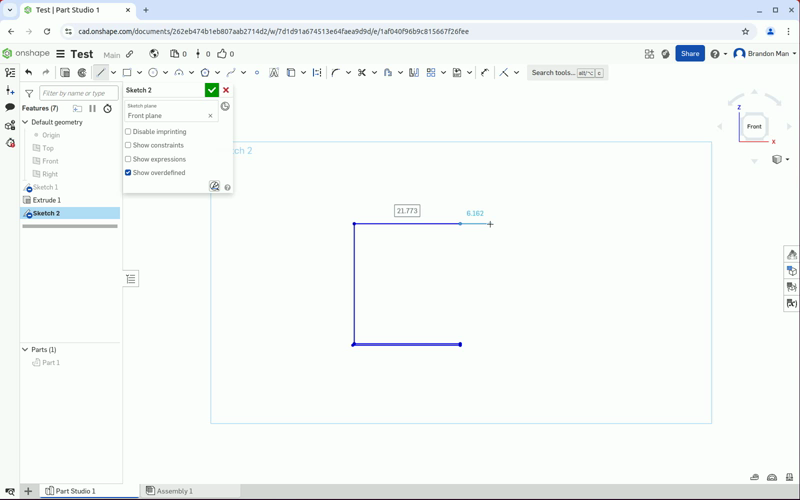
mouse_move(460, 222)
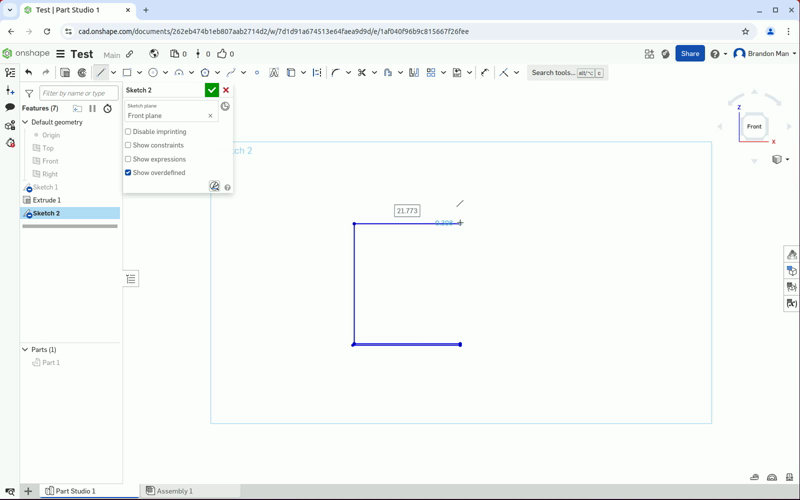
scroll(6)
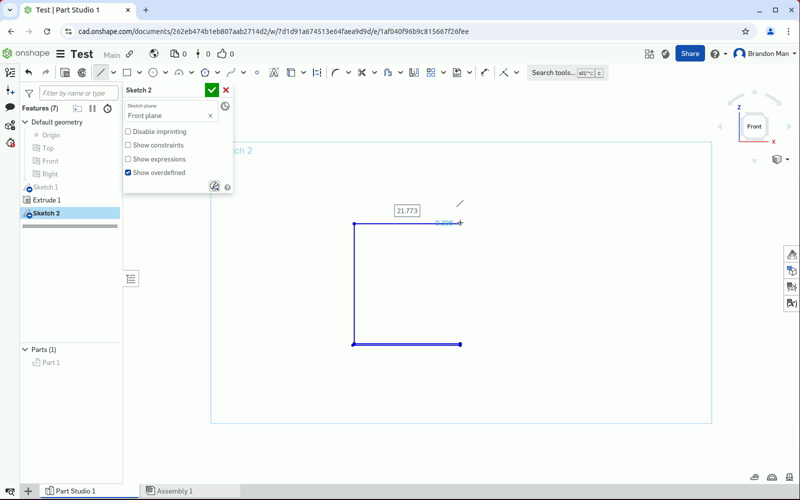
scroll(6)
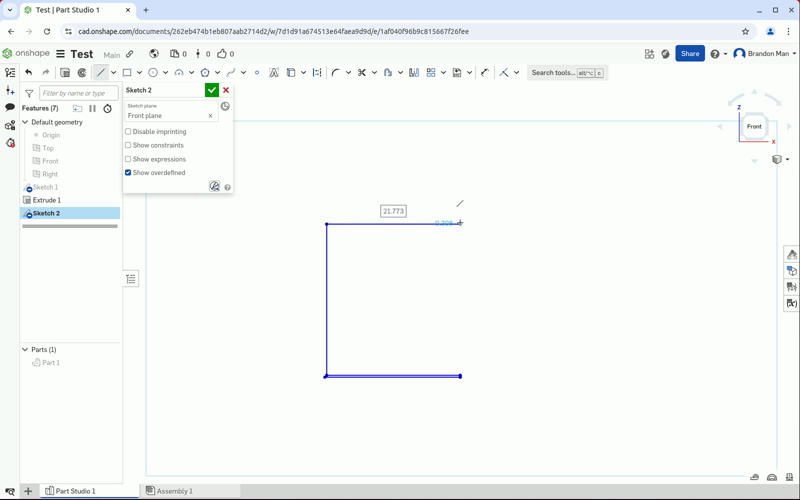
scroll(6)
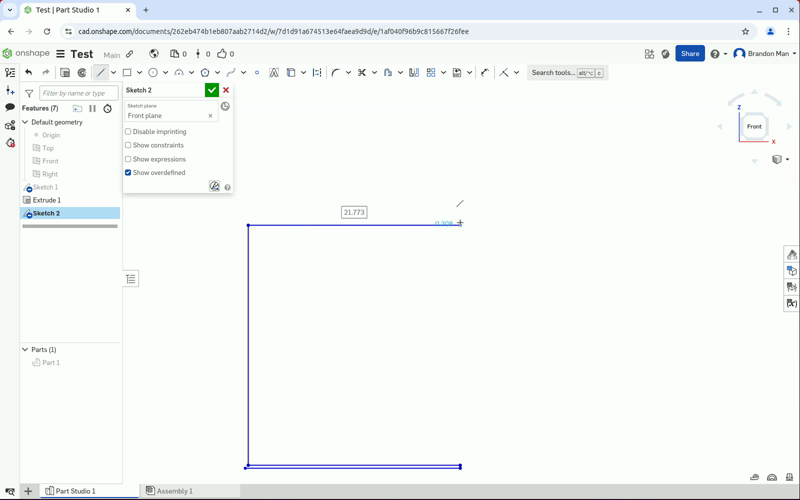
scroll(6)
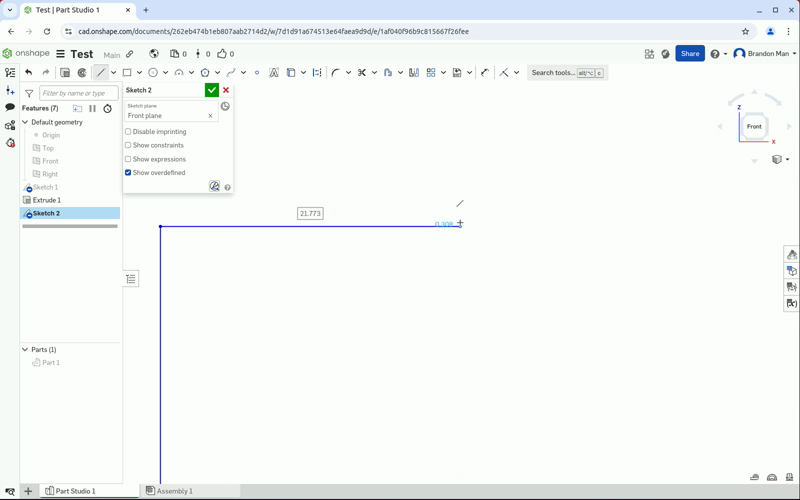
scroll(6)
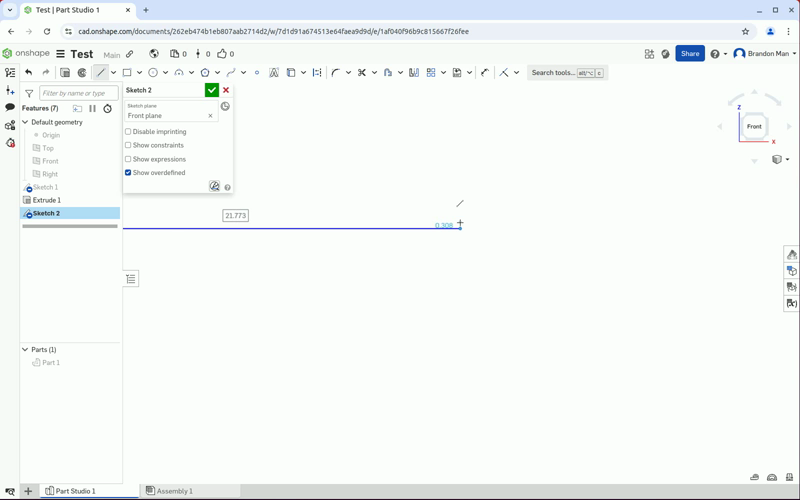
scroll(6)
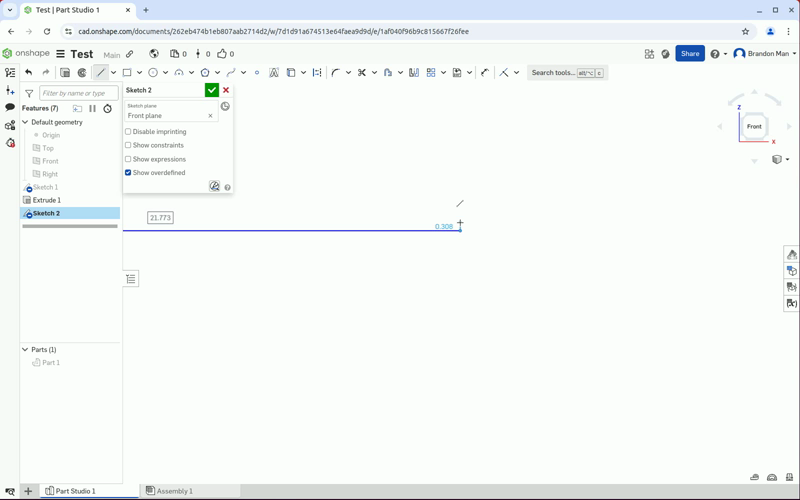
scroll(6)
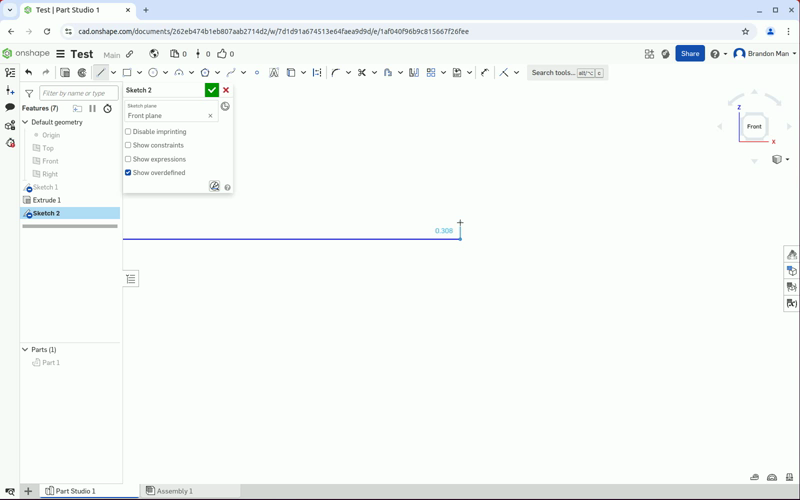
click(460, 222)
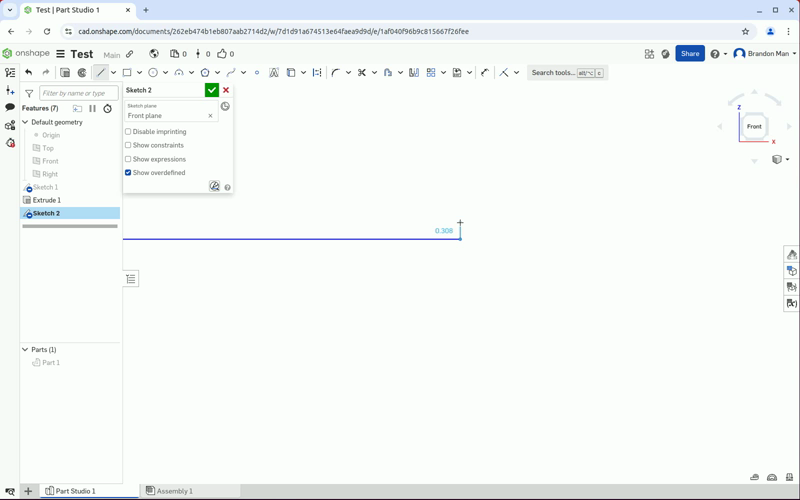
scroll(-6)
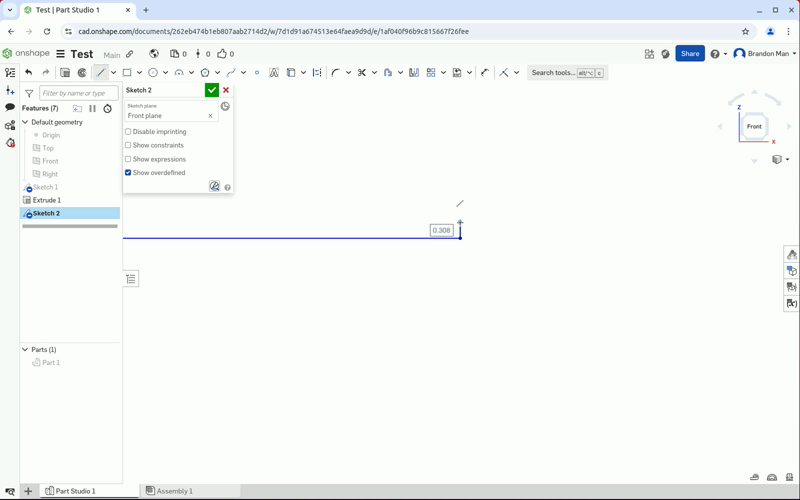
scroll(-6)
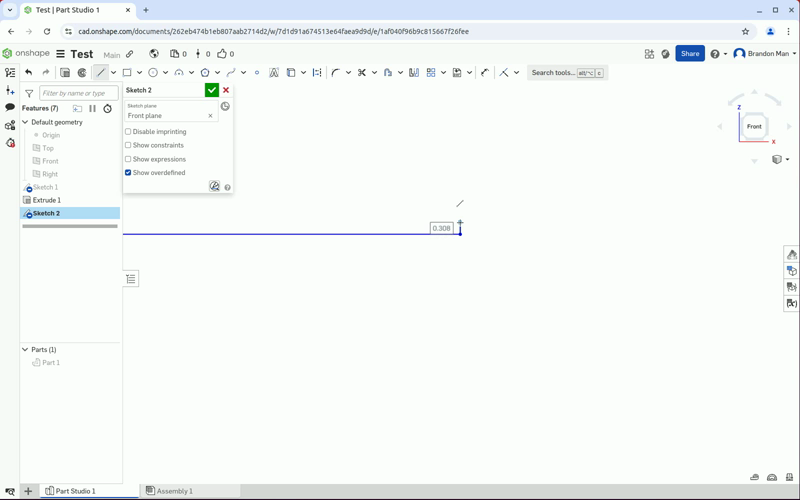
scroll(-6)
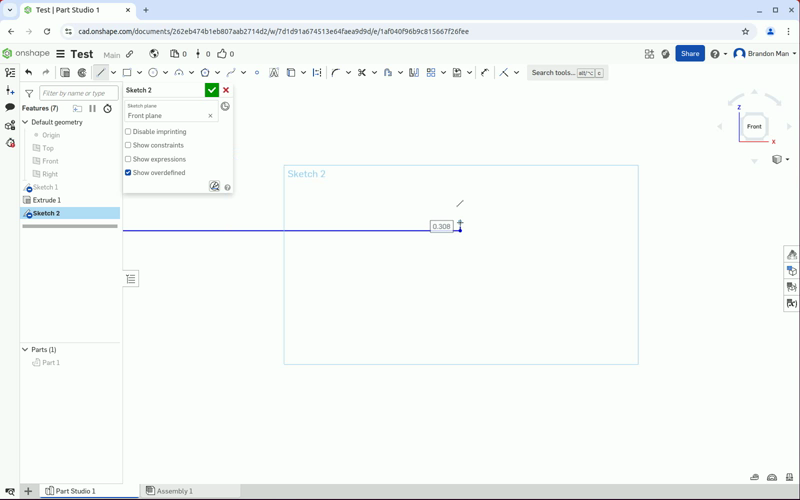
scroll(-6)
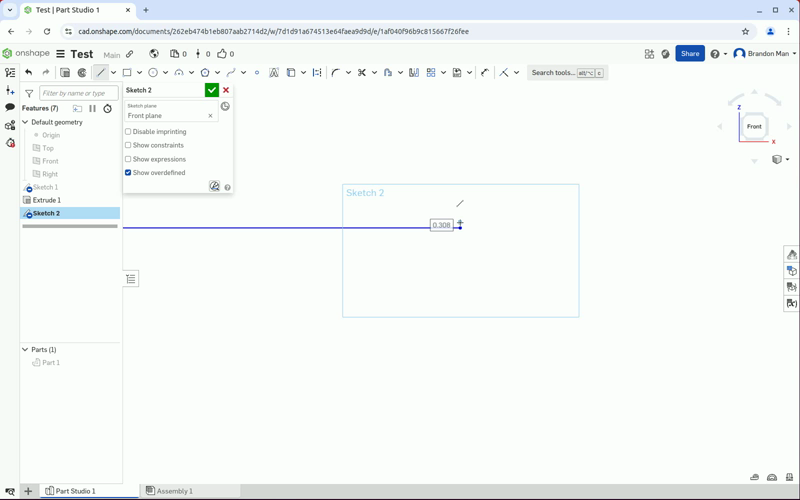
scroll(-6)
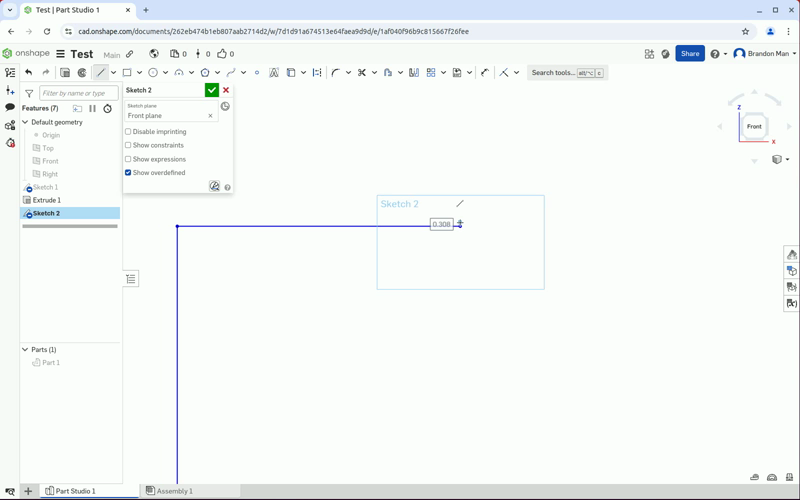
scroll(-6)
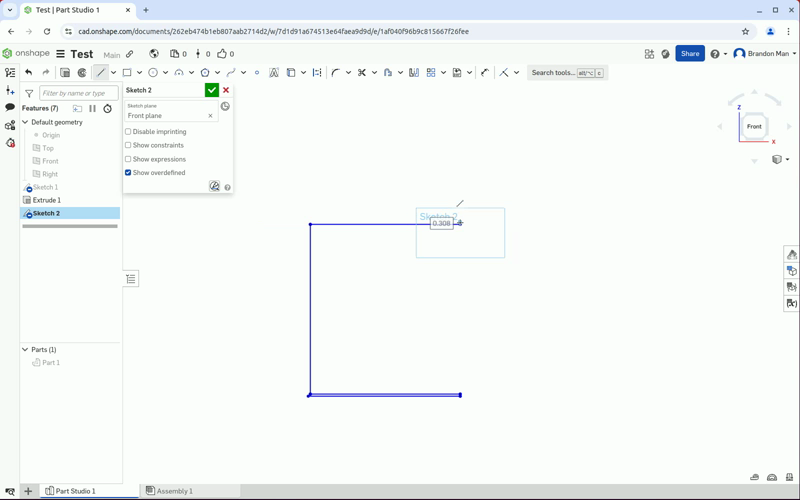
scroll(-6)
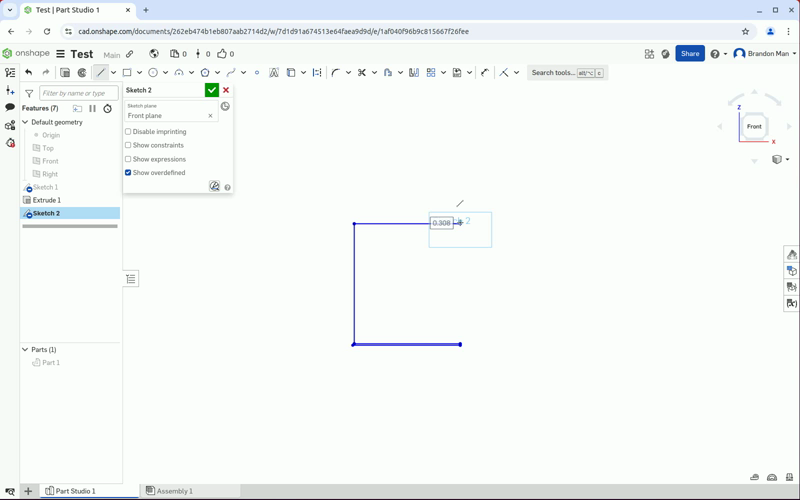
key_up(shift)
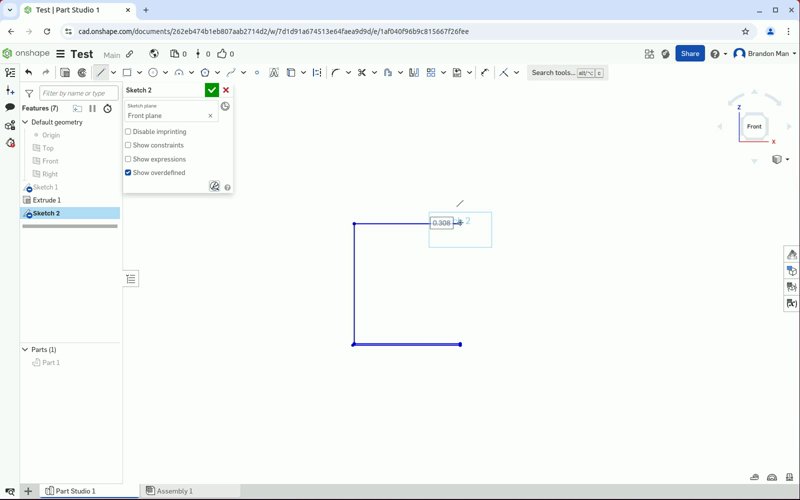
key_down(shift)
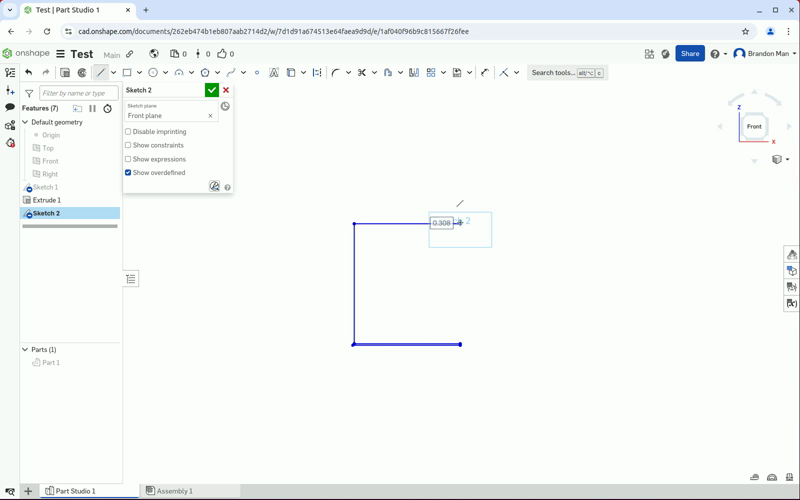
mouse_move(352, 222)
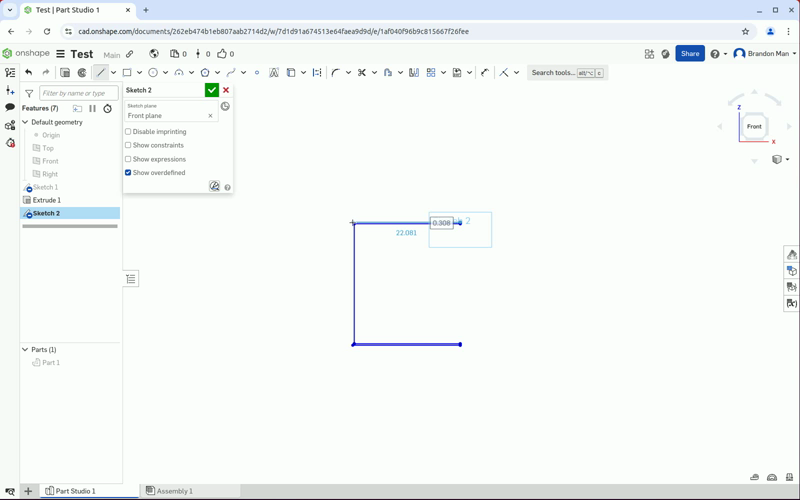
scroll(6)
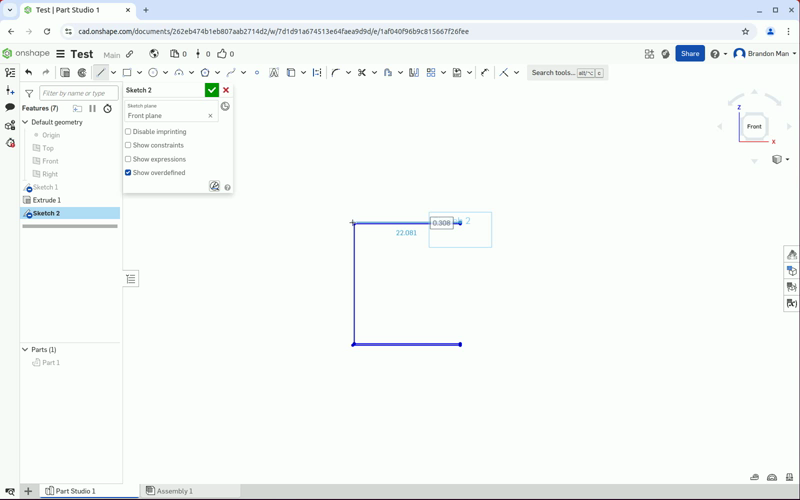
scroll(6)
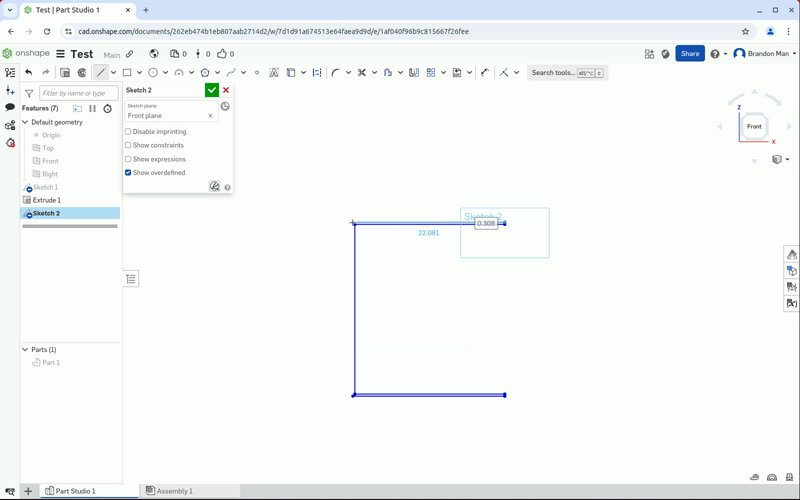
scroll(6)
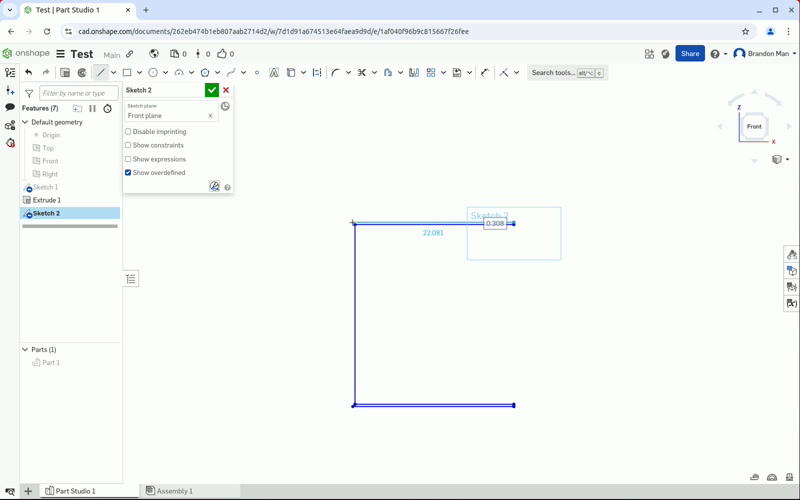
scroll(6)
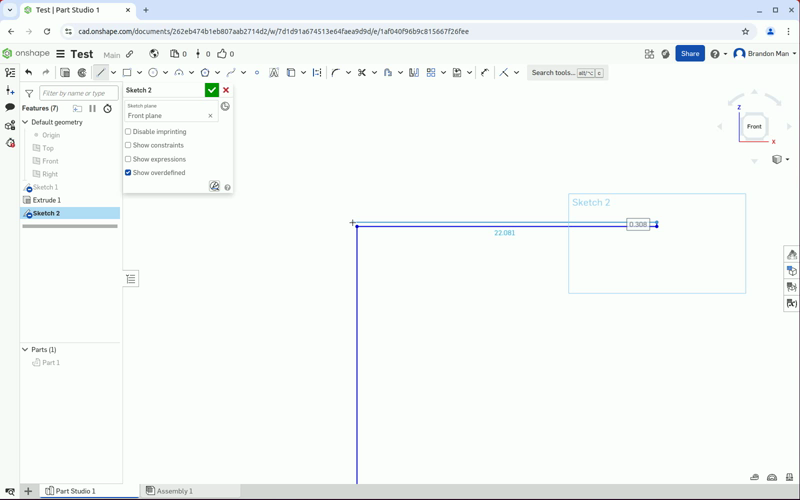
scroll(6)
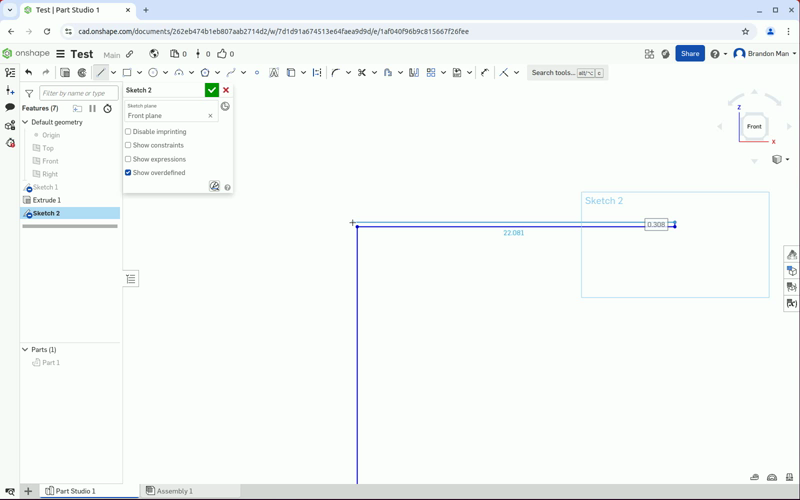
scroll(6)
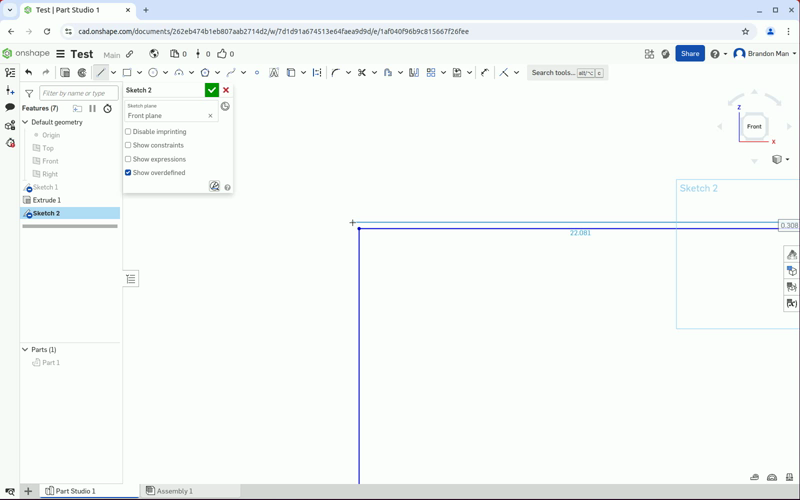
scroll(6)
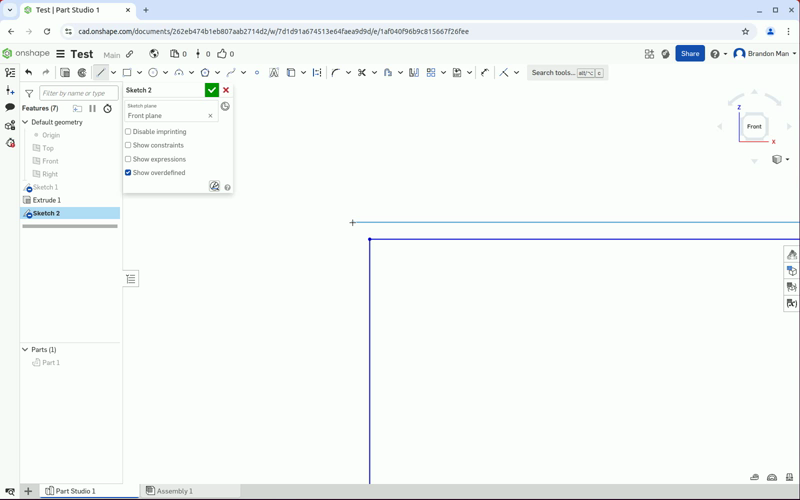
click(352, 222)
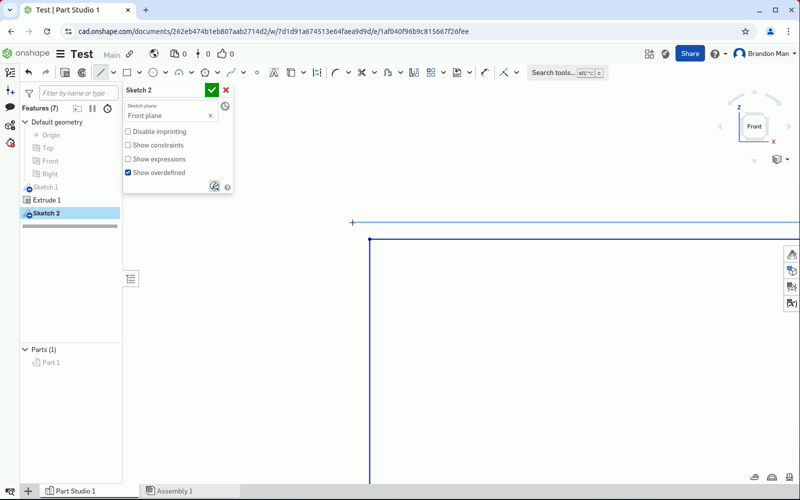
scroll(-6)
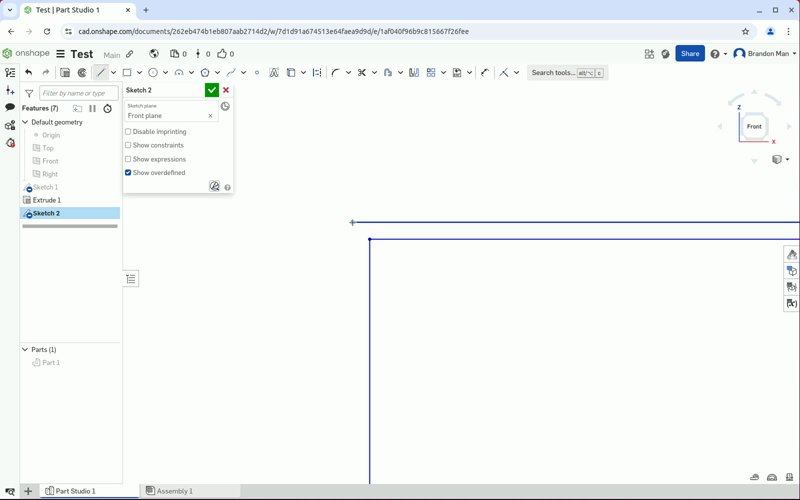
scroll(-6)
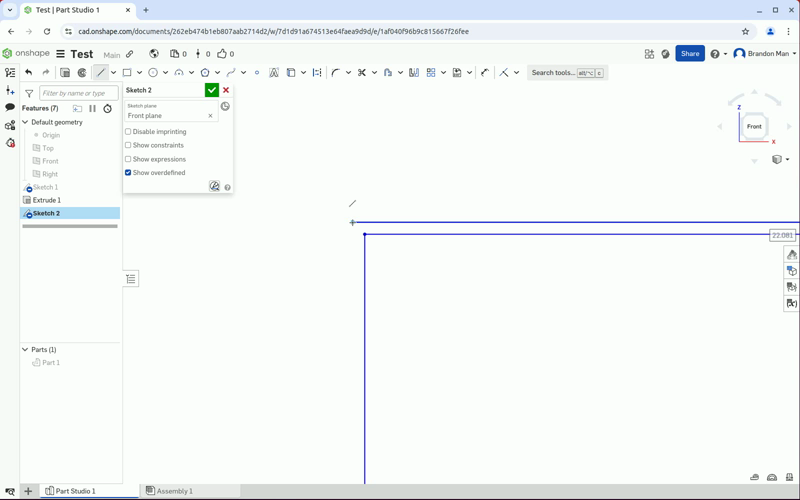
scroll(-6)
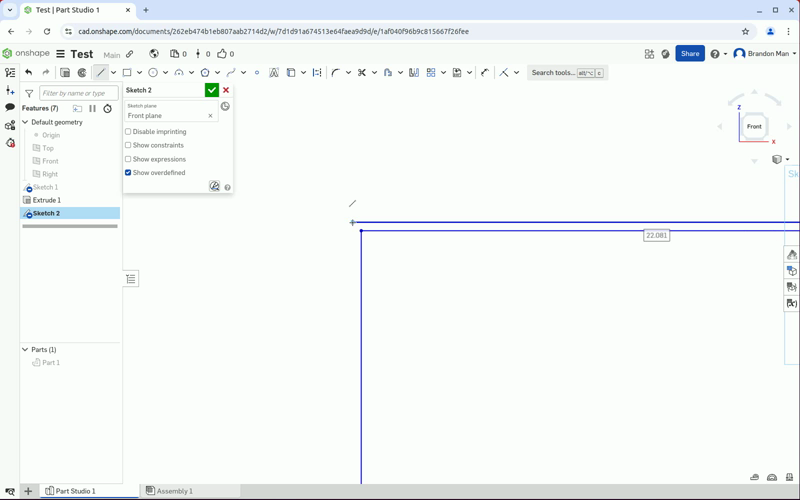
scroll(-6)
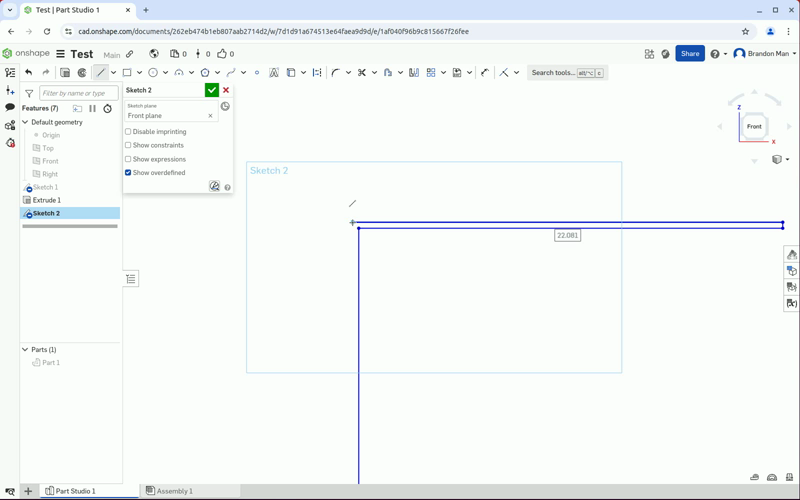
scroll(-6)
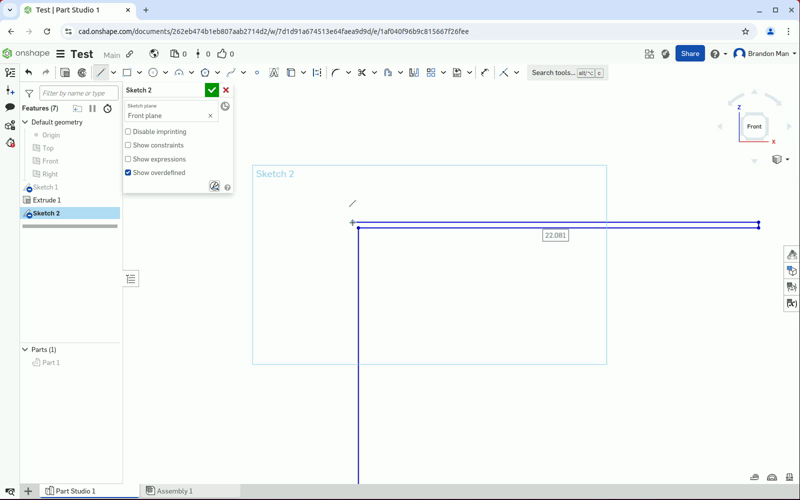
scroll(-6)
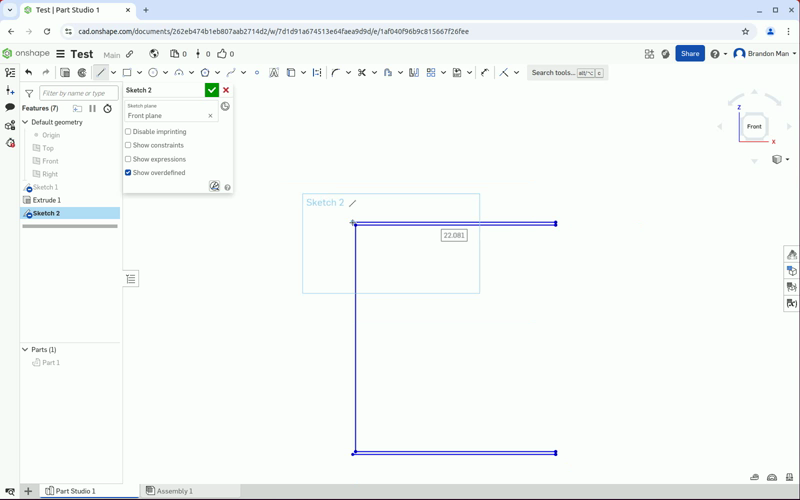
scroll(-6)
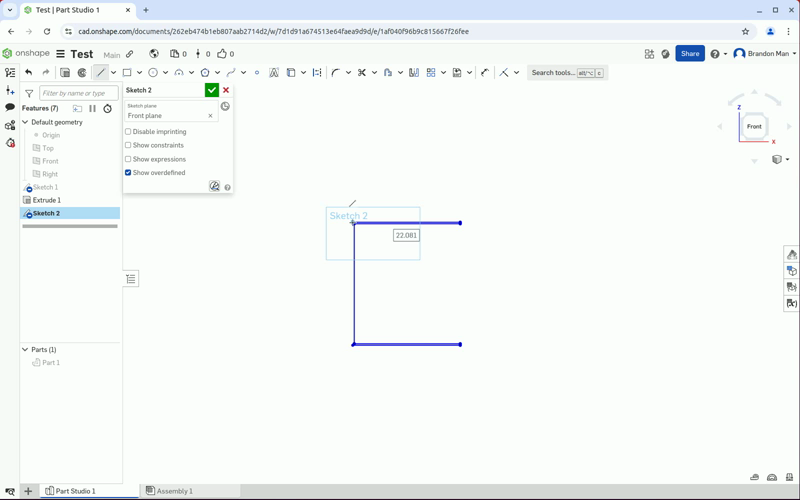
key_up(shift)
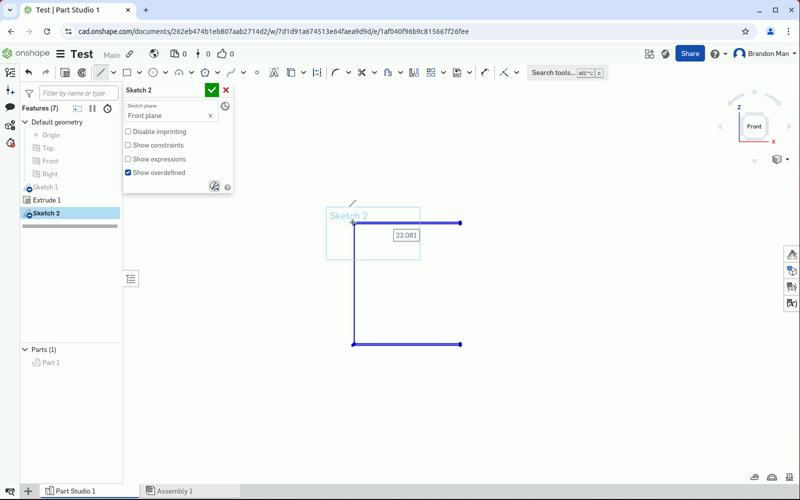
key_down(shift)
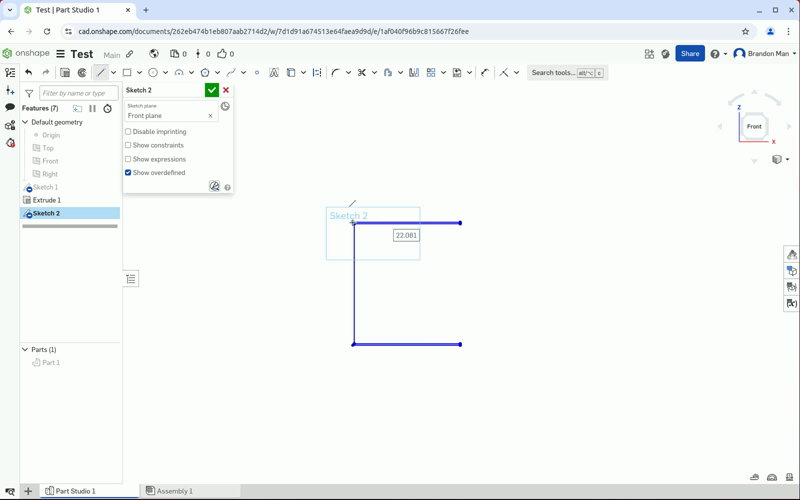
mouse_move(352, 345)
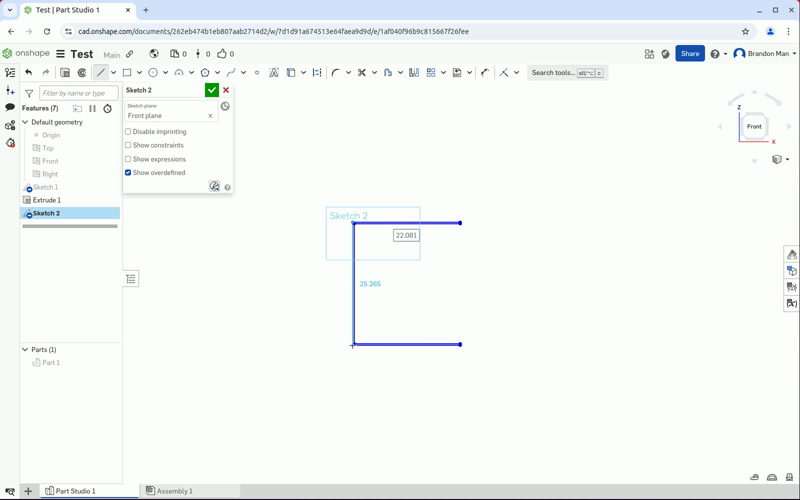
scroll(6)
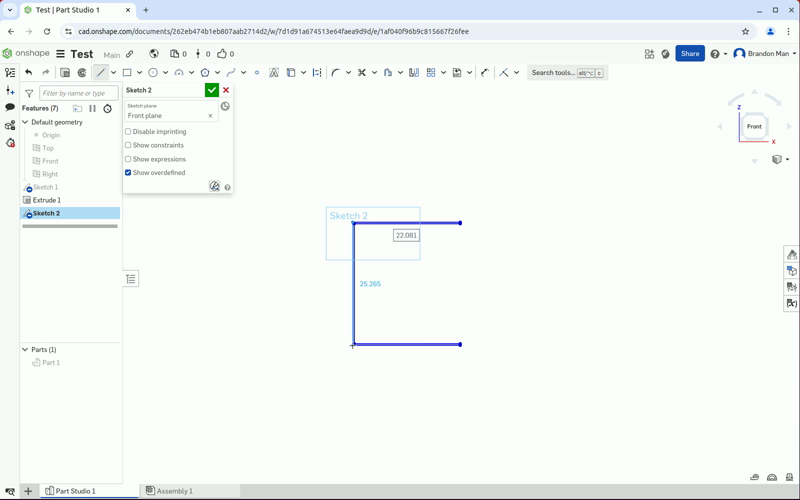
scroll(6)
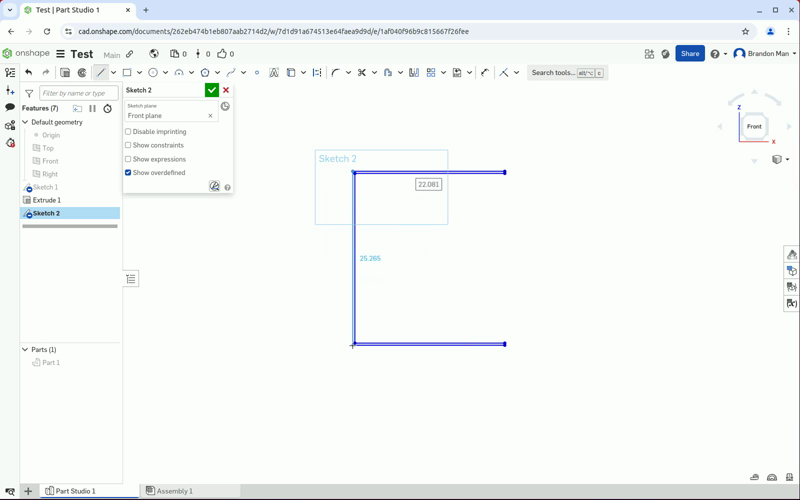
scroll(6)
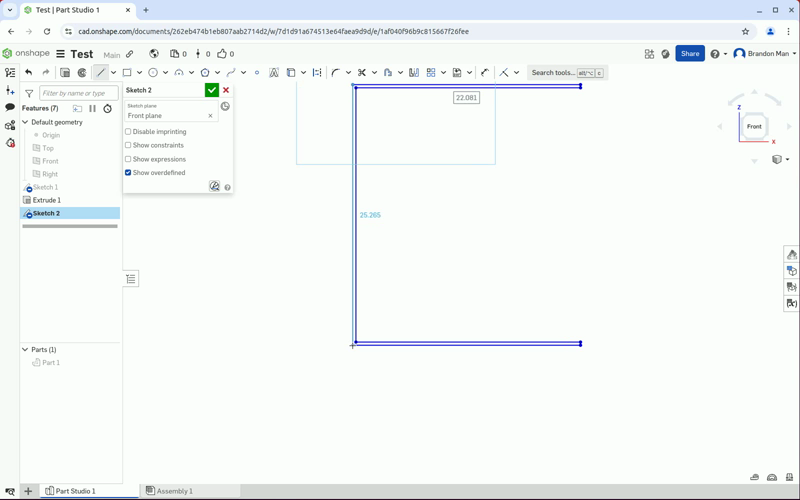
scroll(6)
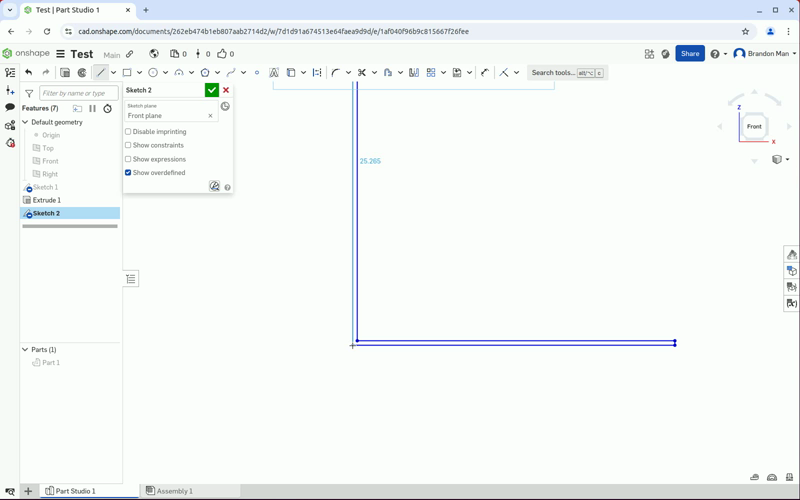
scroll(6)
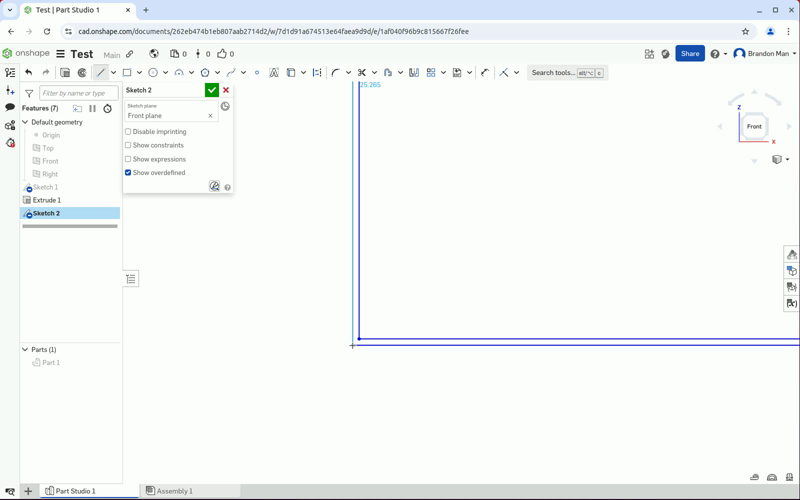
scroll(6)
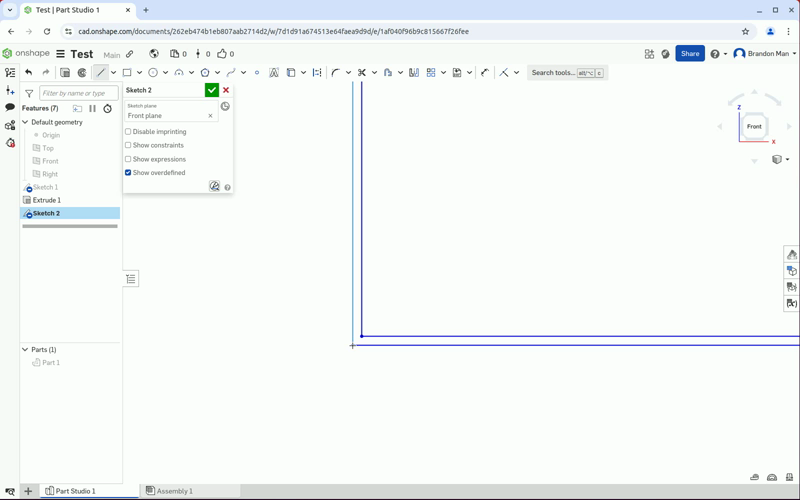
scroll(6)
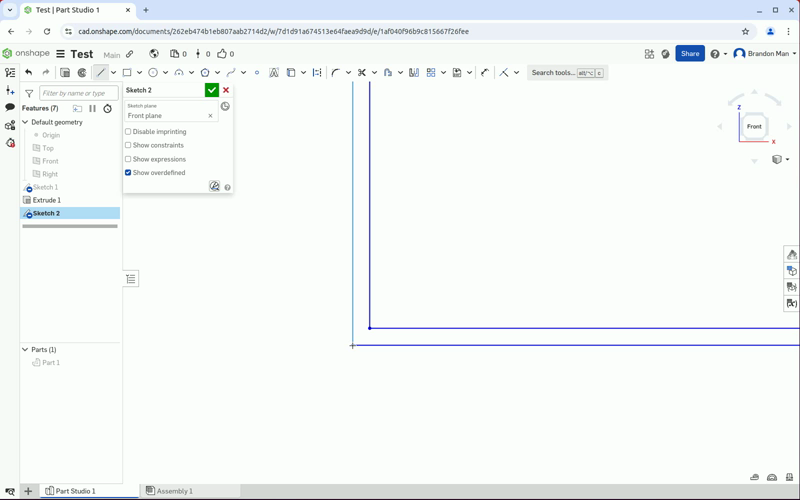
key_up(shift)
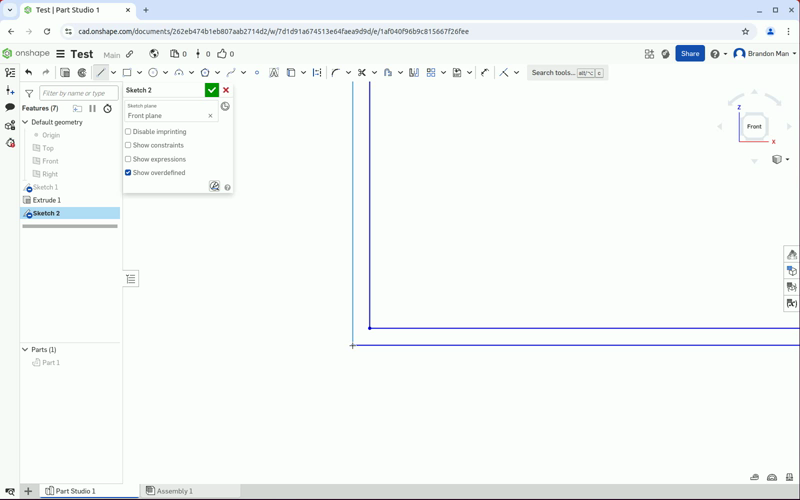
click(352, 345)
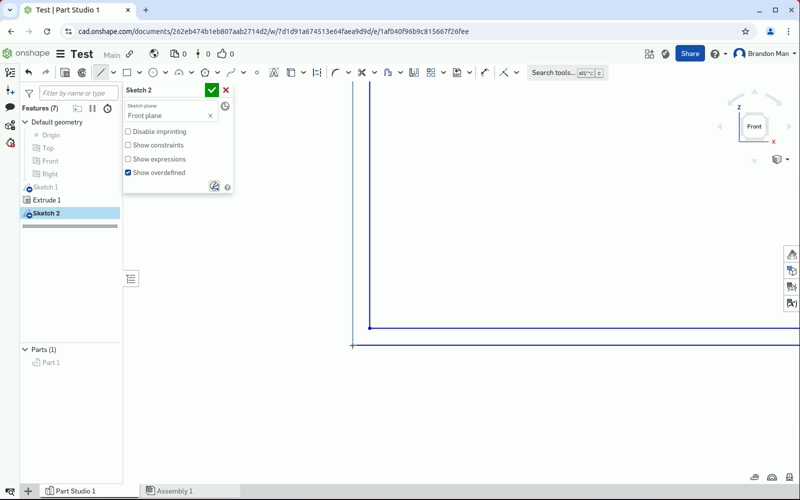
scroll(-6)
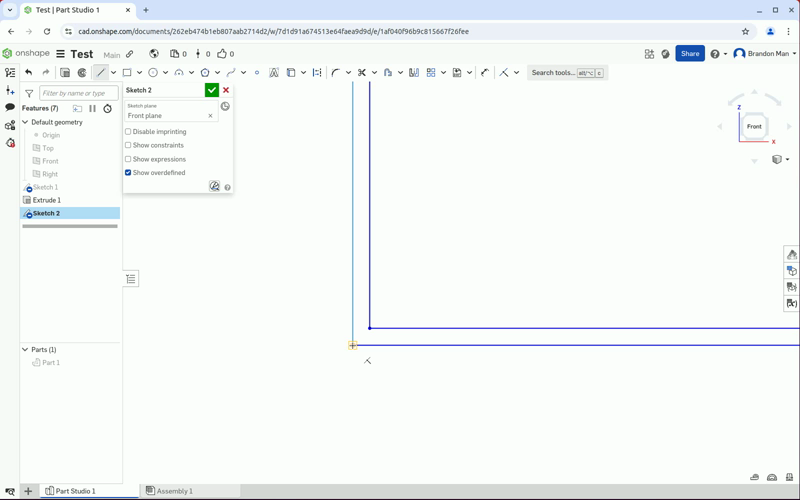
scroll(-6)
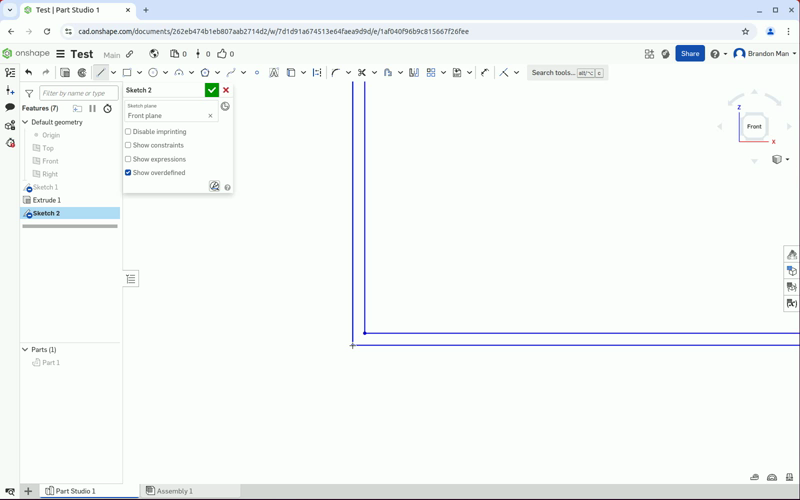
scroll(-6)
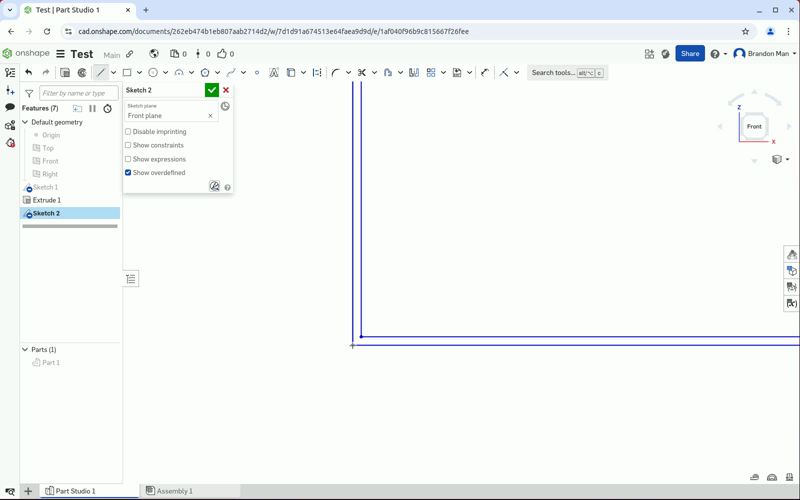
scroll(-6)
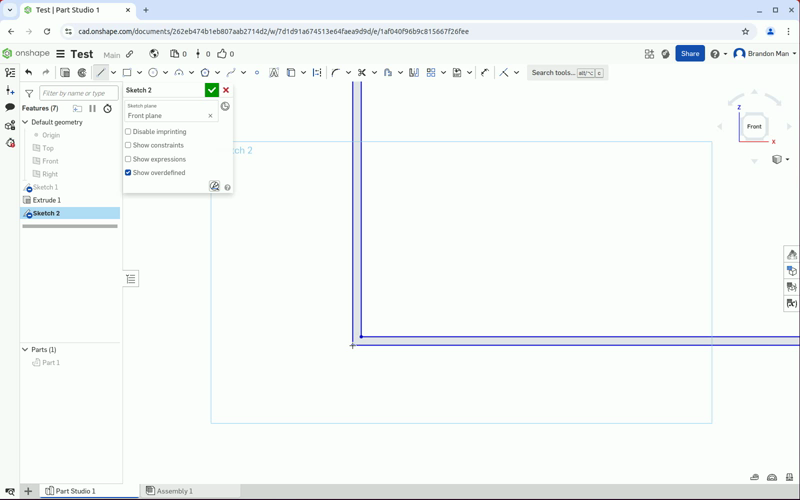
scroll(-6)
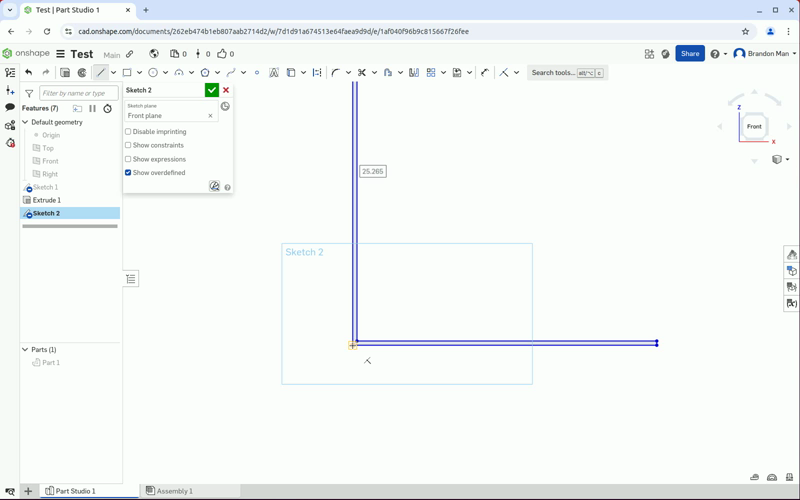
scroll(-6)
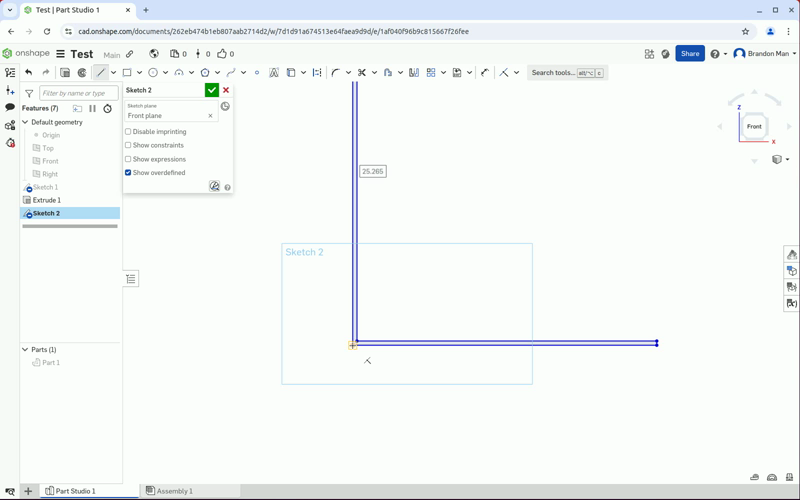
scroll(-6)
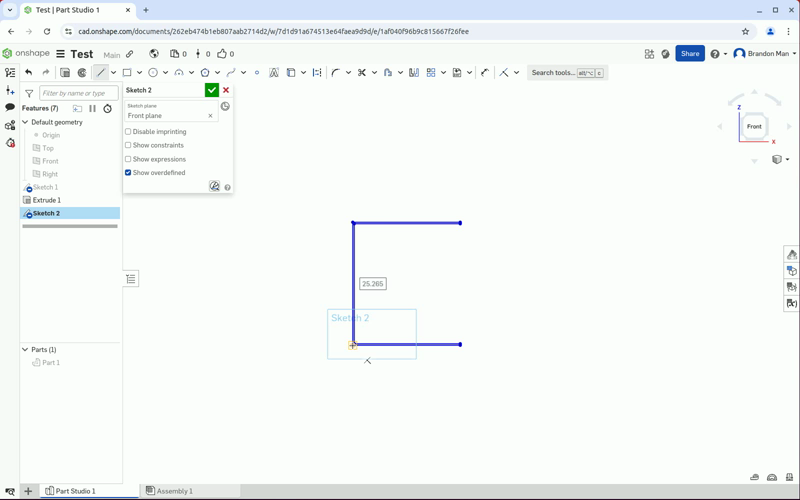
key(esc)
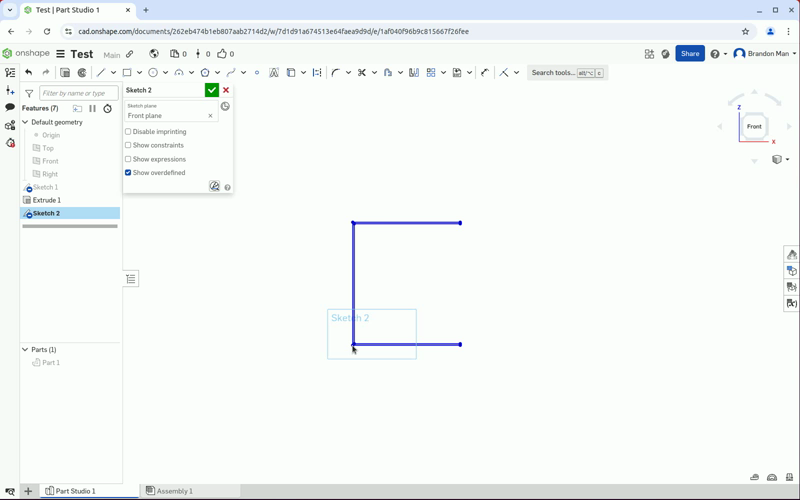
mouse_move(435, 344)
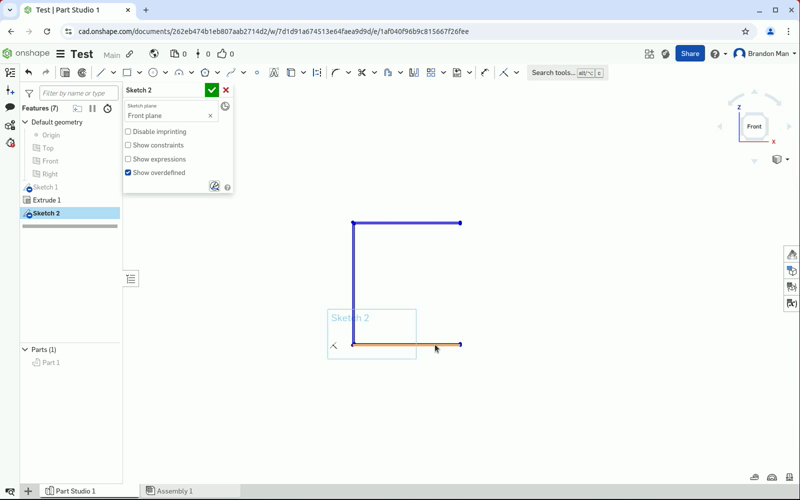
scroll(6)
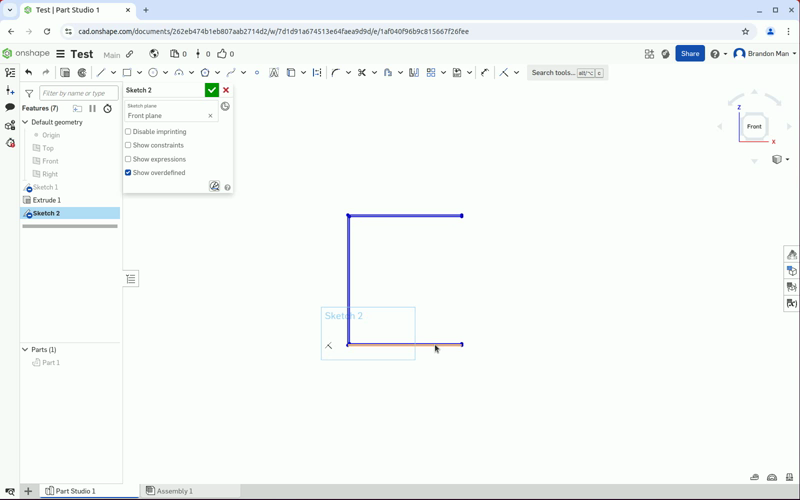
scroll(6)
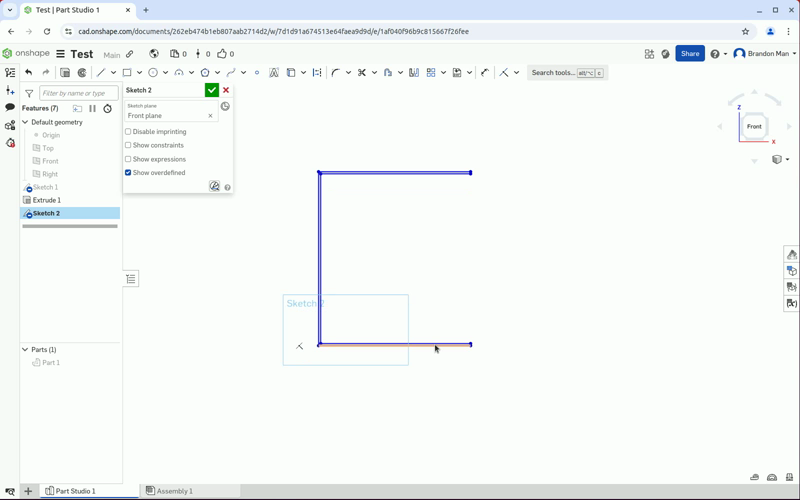
scroll(6)
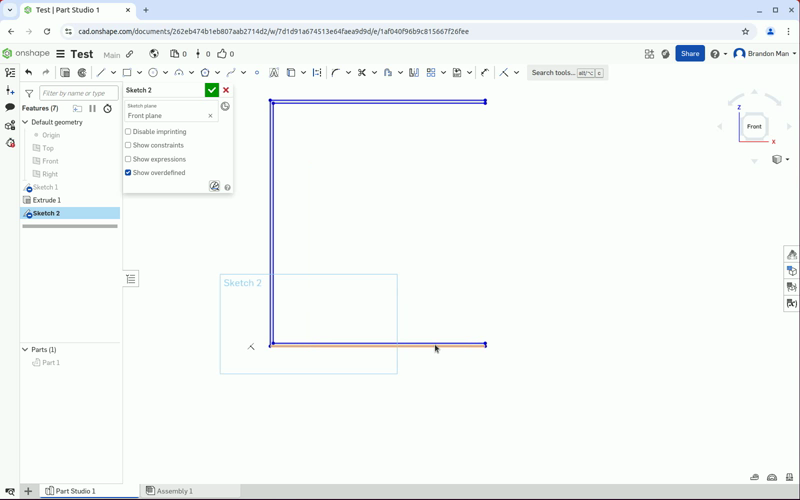
scroll(6)
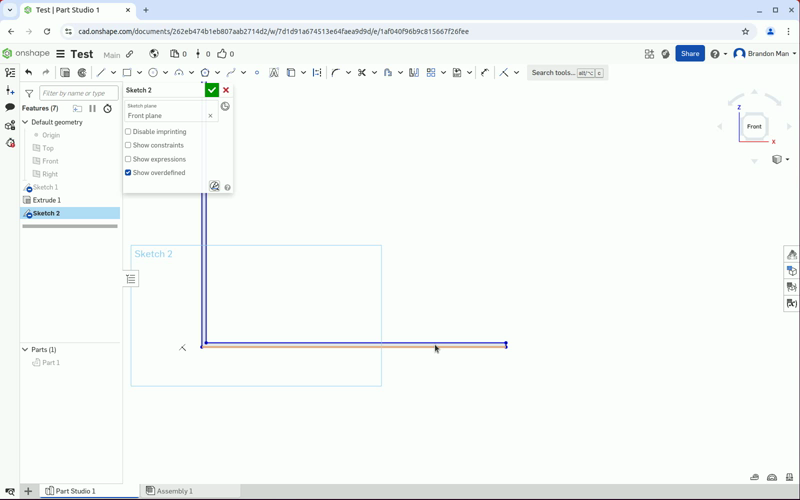
scroll(6)
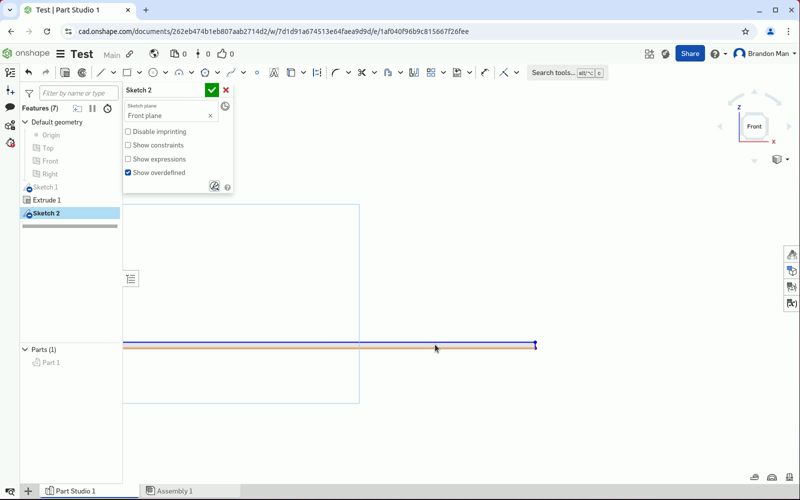
scroll(6)
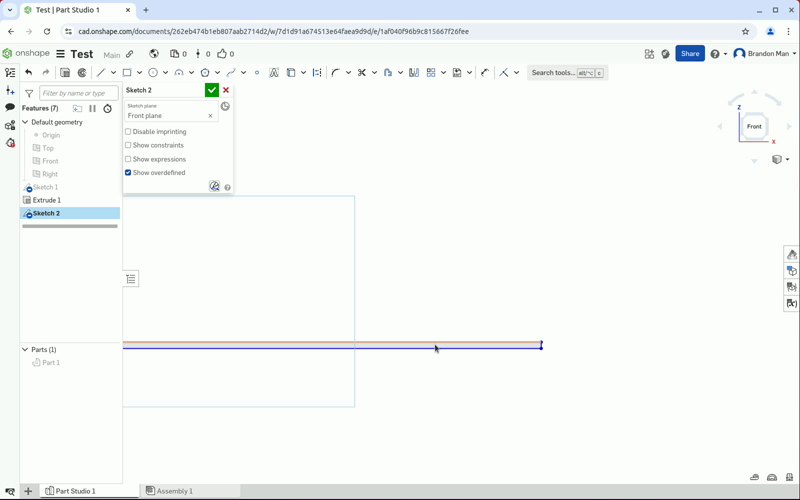
scroll(6)
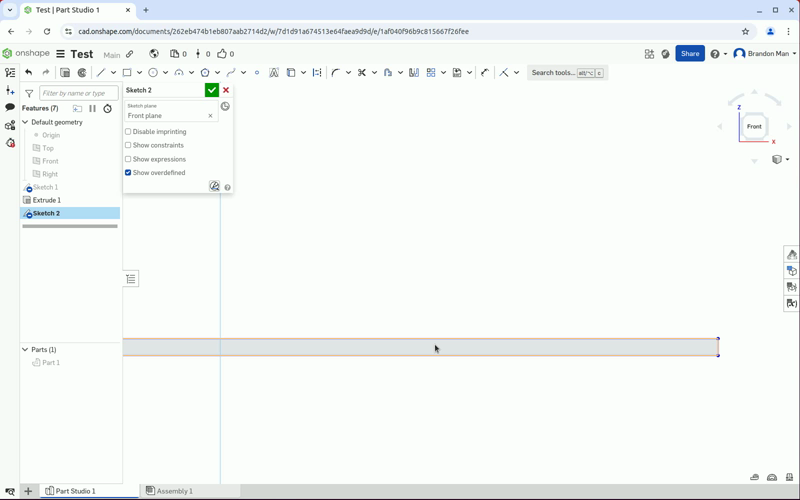
click(435, 344)
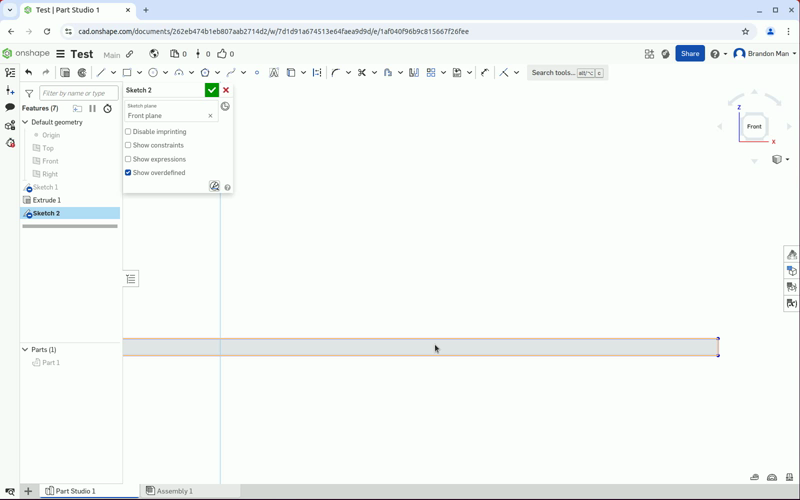
scroll(-6)
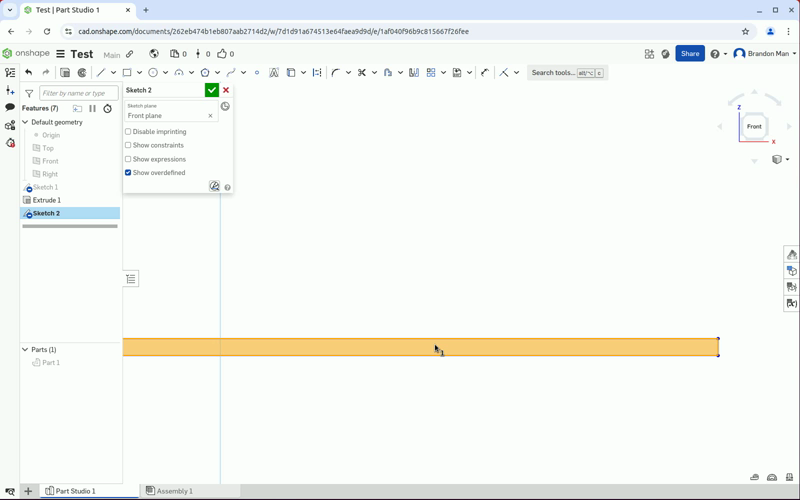
scroll(-6)
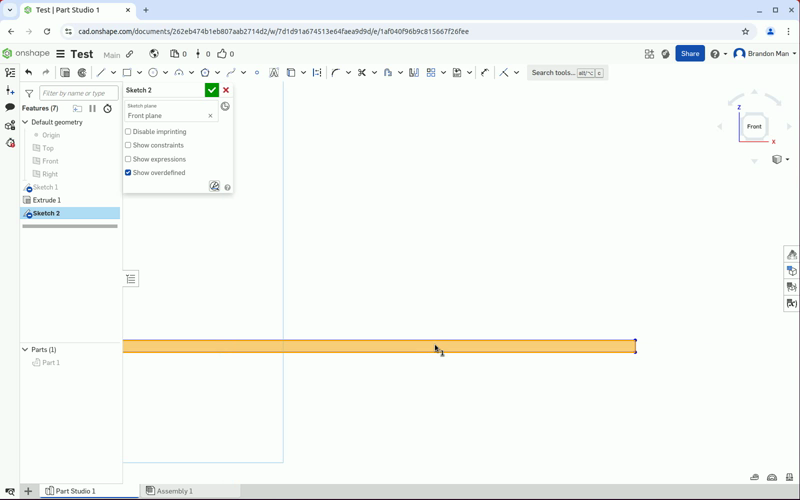
scroll(-6)
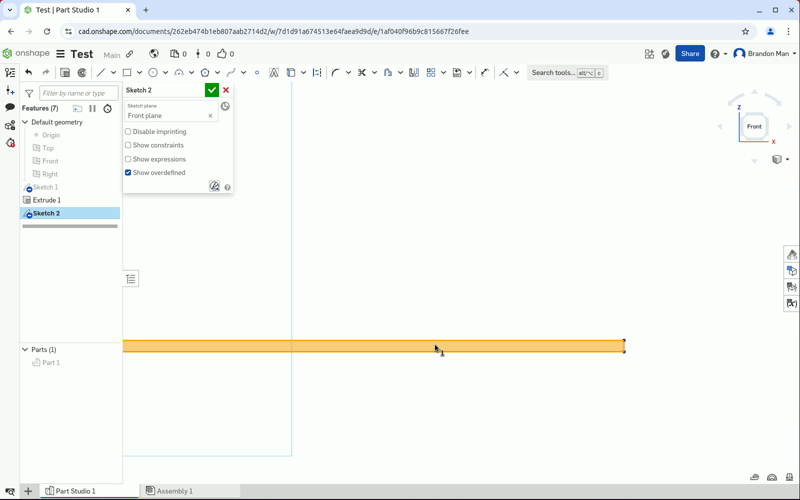
scroll(-6)
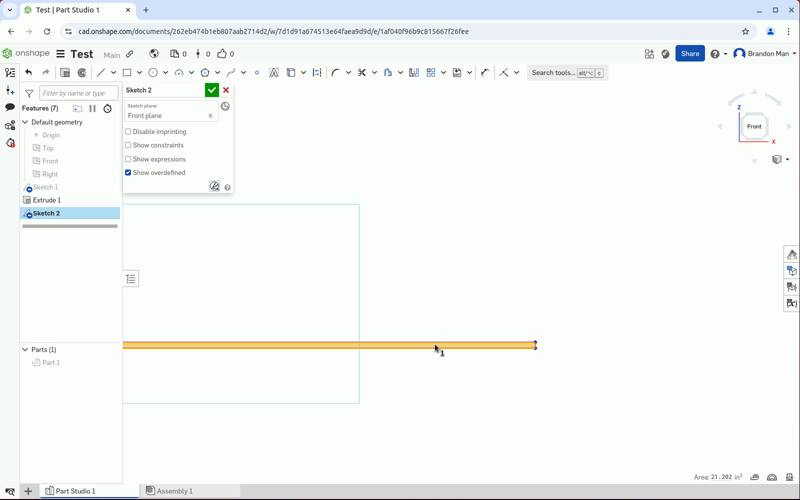
scroll(-6)
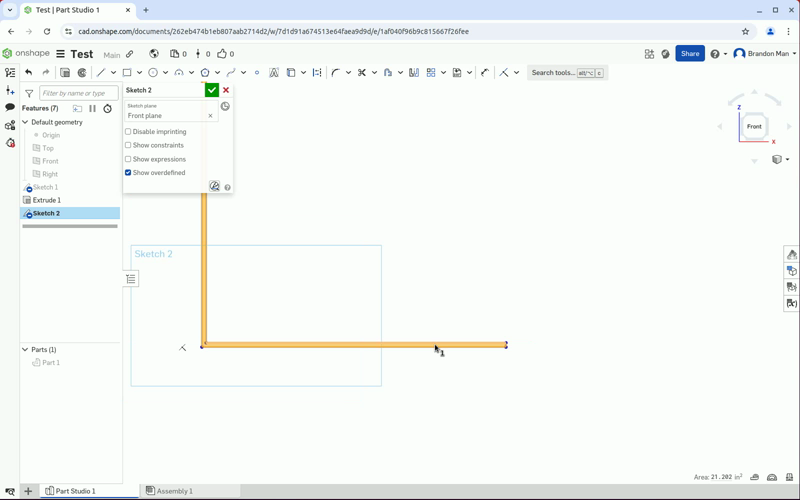
scroll(-6)
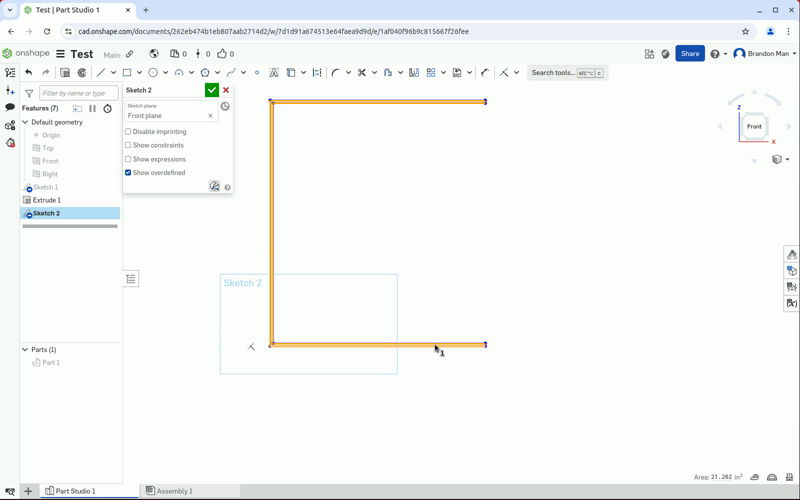
scroll(-6)
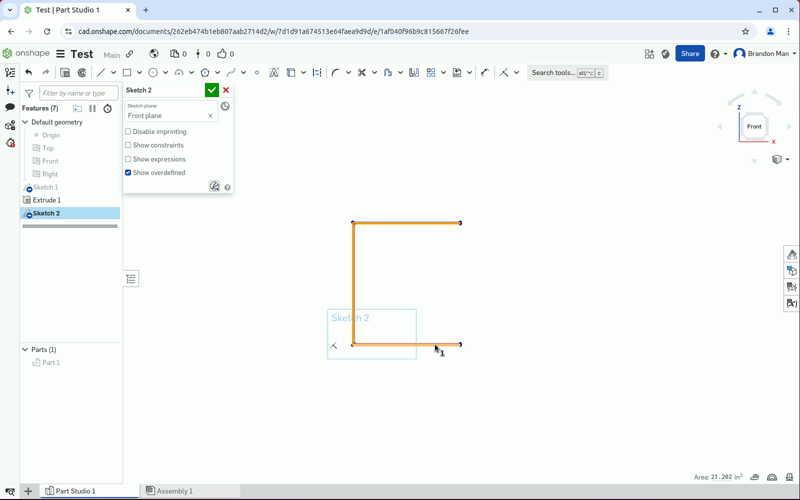
mouse_move(73, 352)
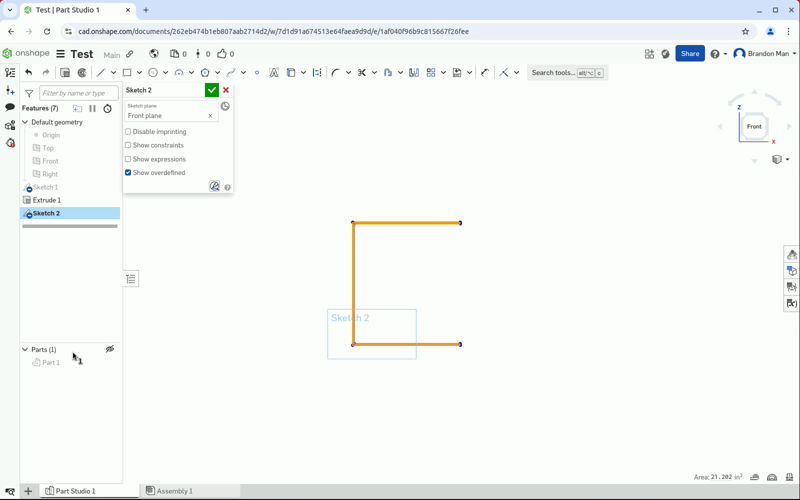
key(shift+y)
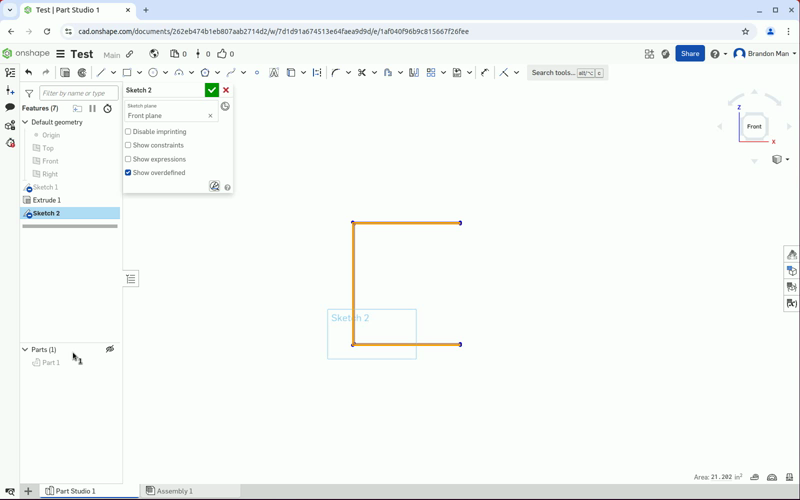
key(shift+e)
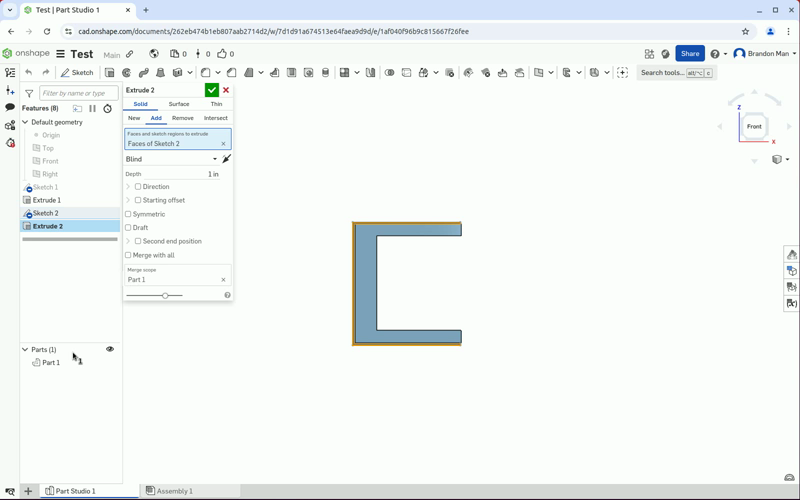
mouse_move(143, 106)
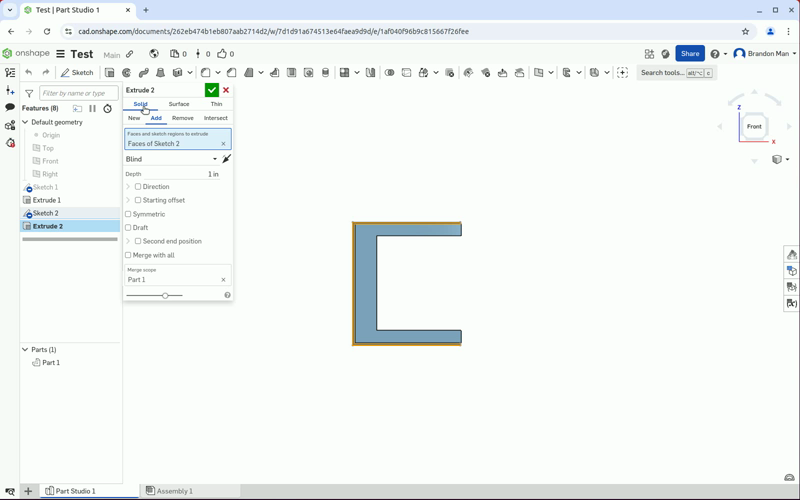
click(143, 106)
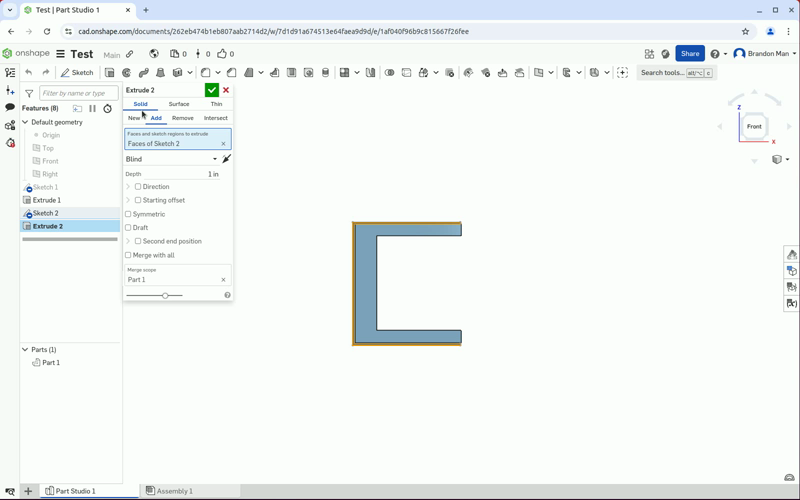
mouse_move(137, 120)
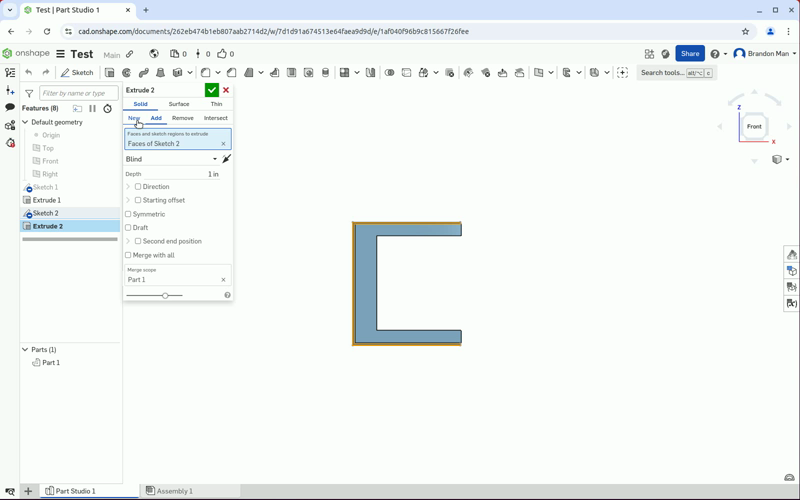
click(137, 120)
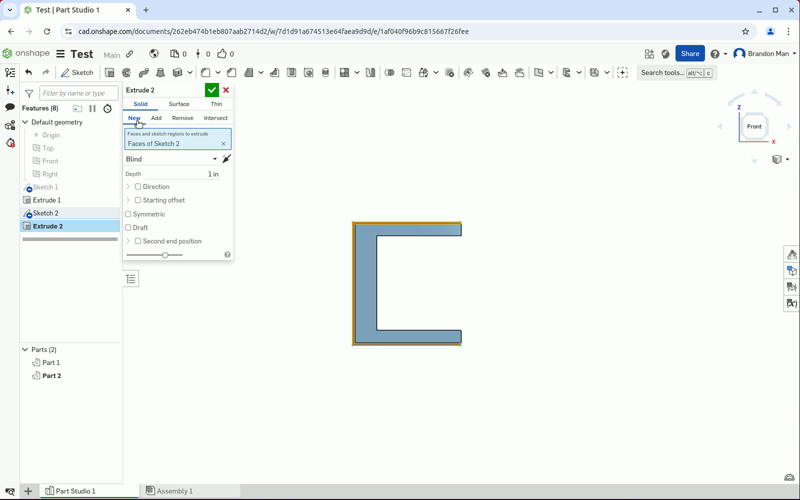
key(tab, 4)
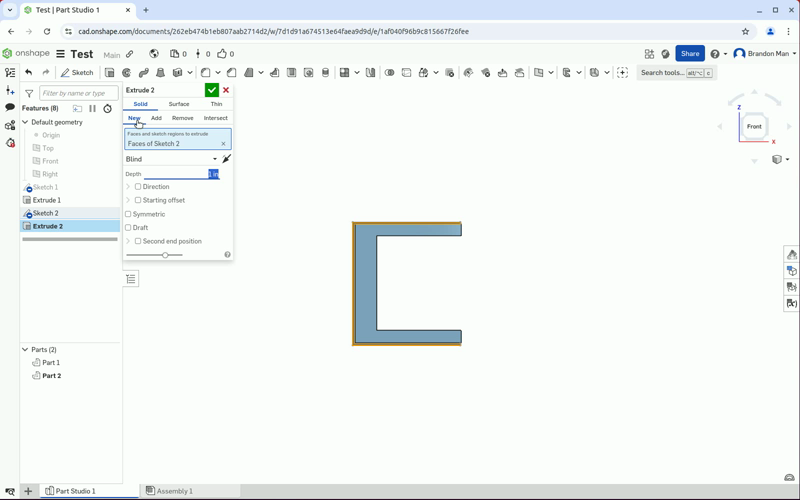
text(-0.241)
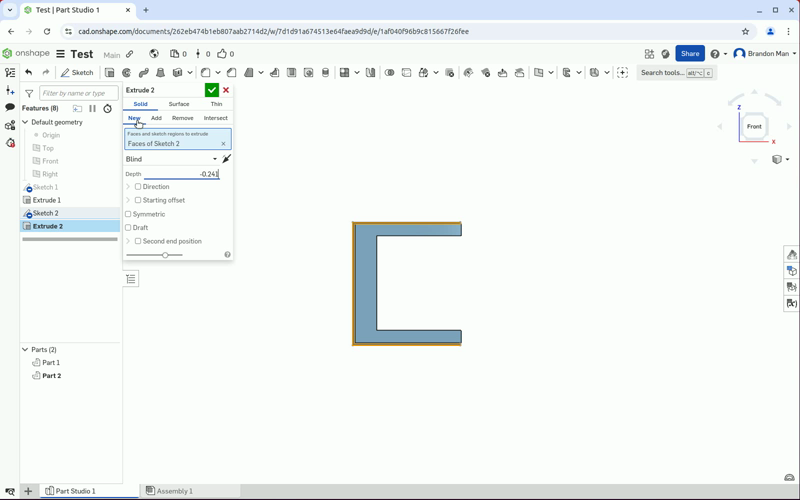
key(enter)
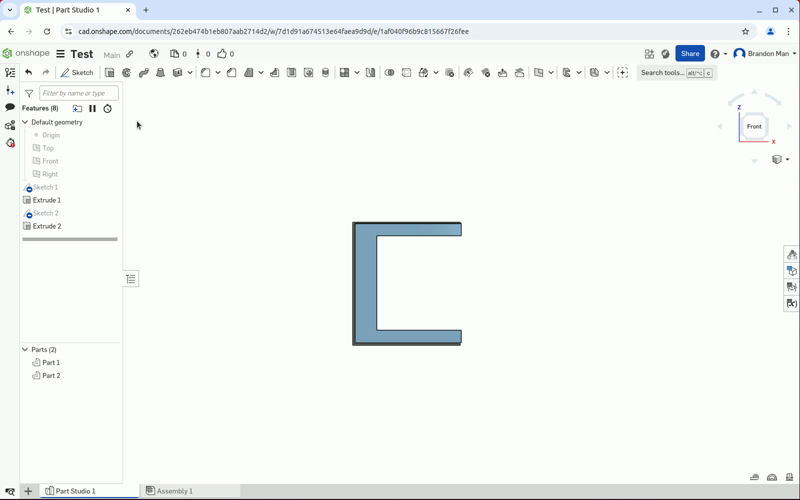
key(shift+h)
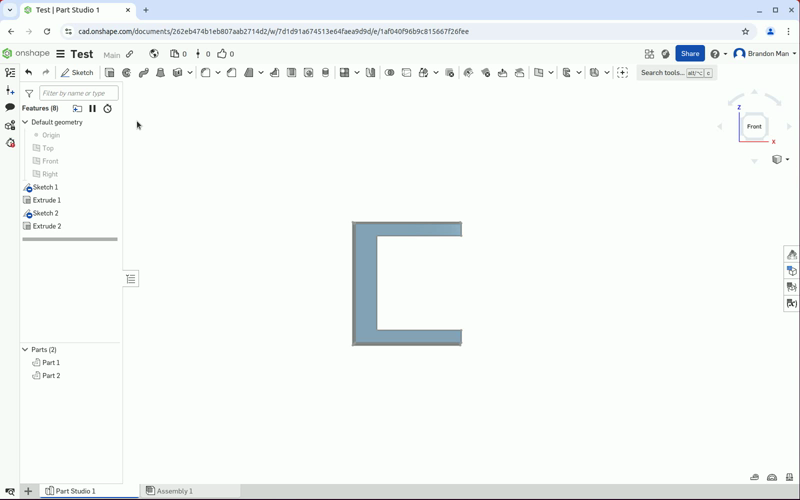
key(shift+h)
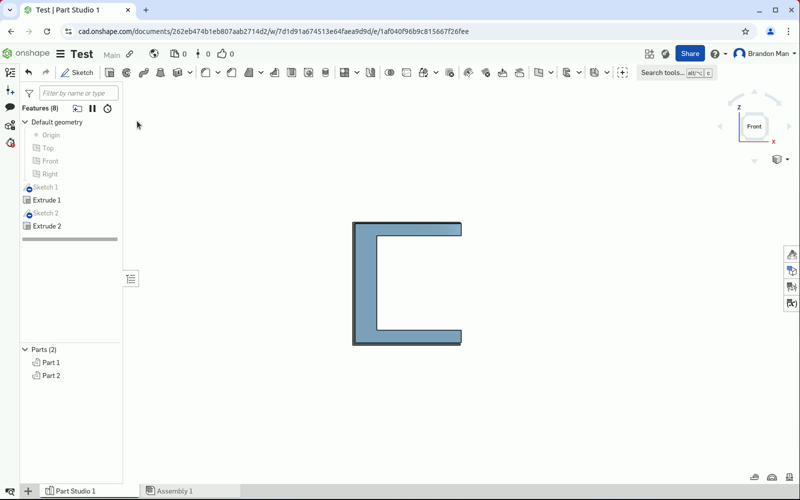
mouse_move(73, 189)
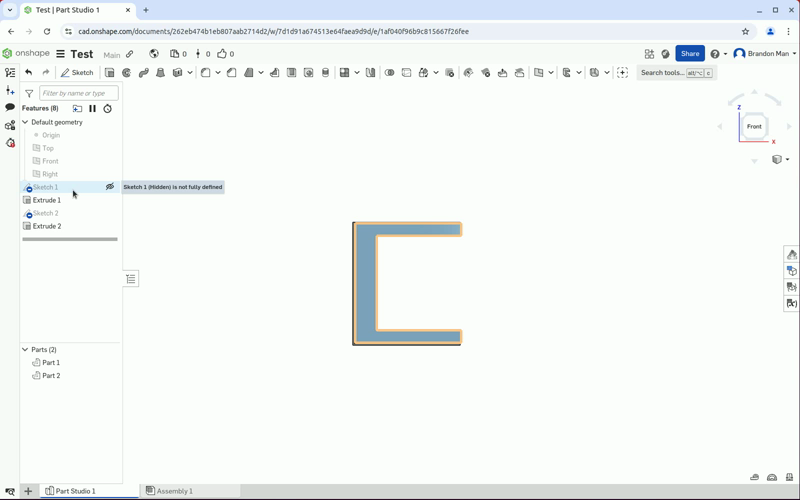
click(73, 189)
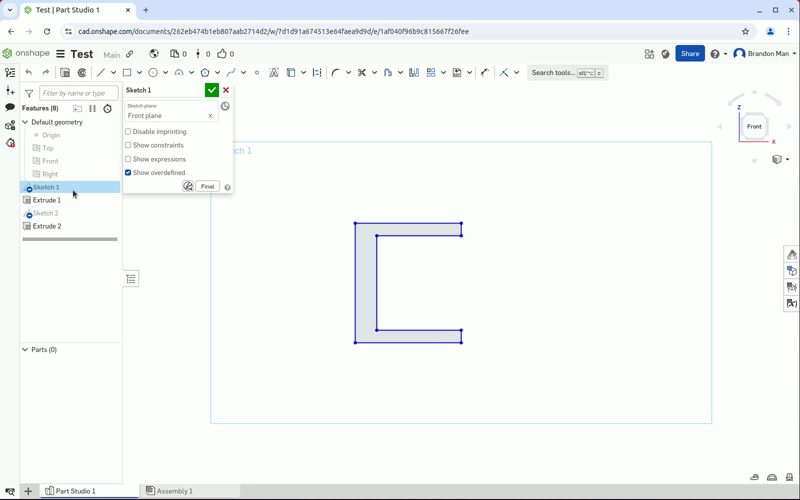
mouse_move(229, 92)
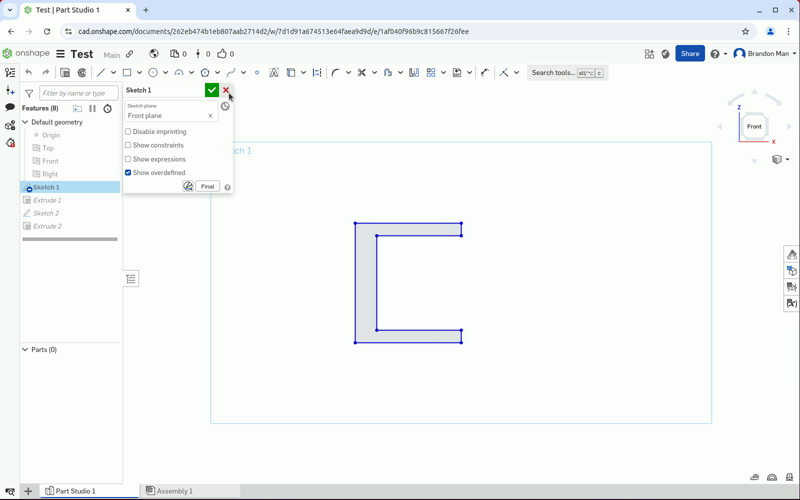
click(229, 92)
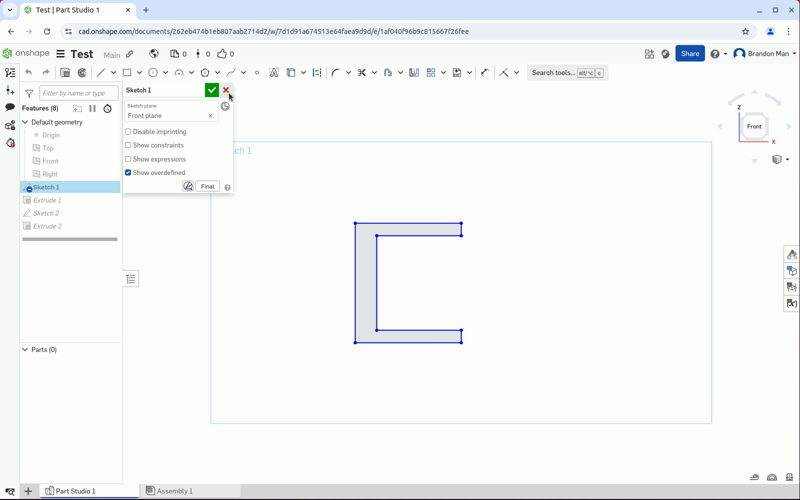
key(shift+s)
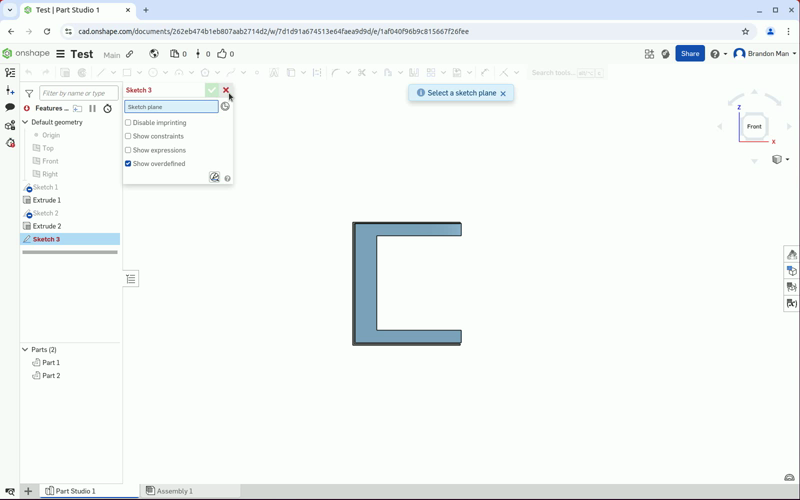
mouse_move(73, 163)
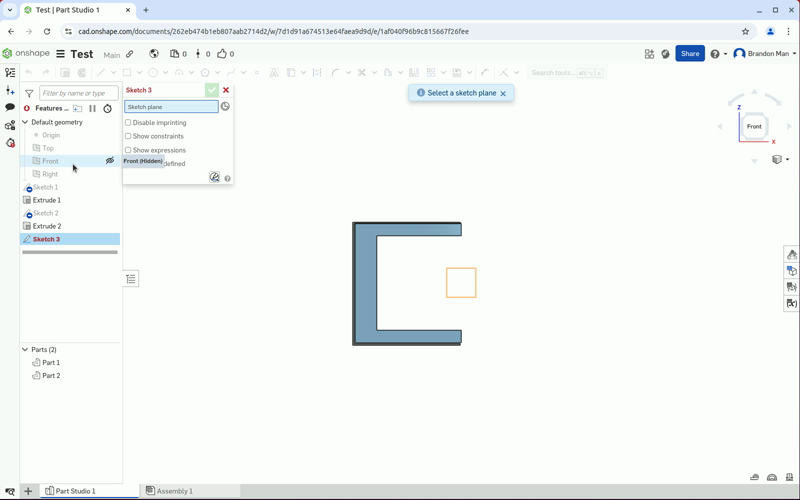
click(73, 163)
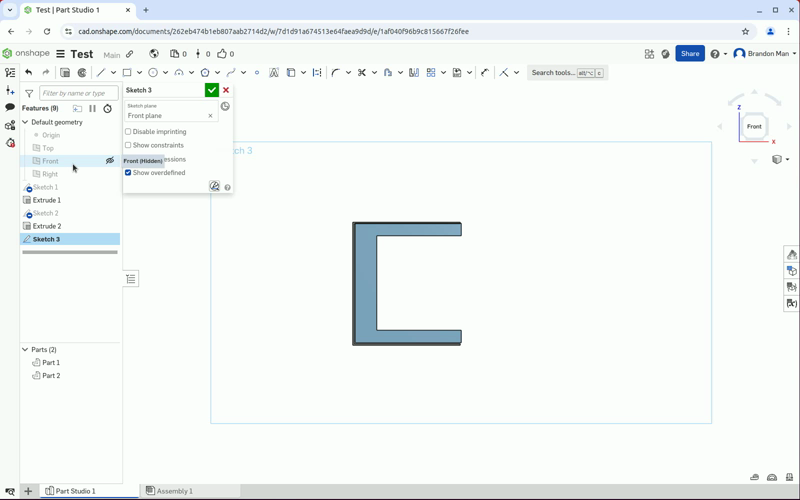
mouse_move(73, 352)
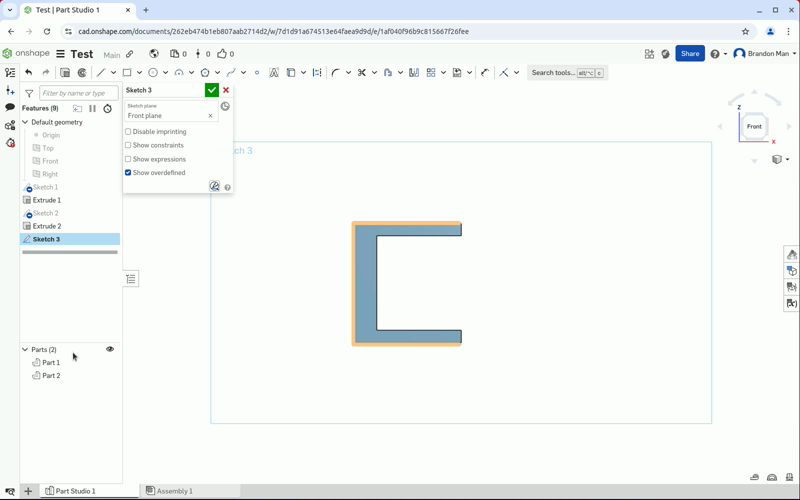
key(y)
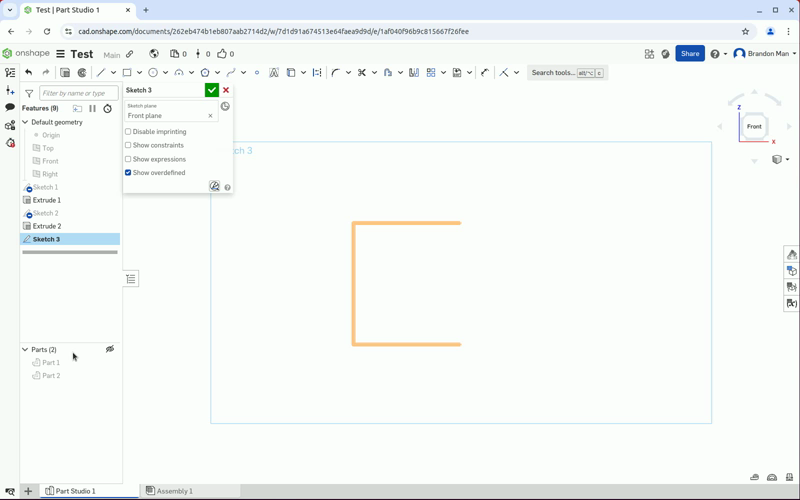
key(l)
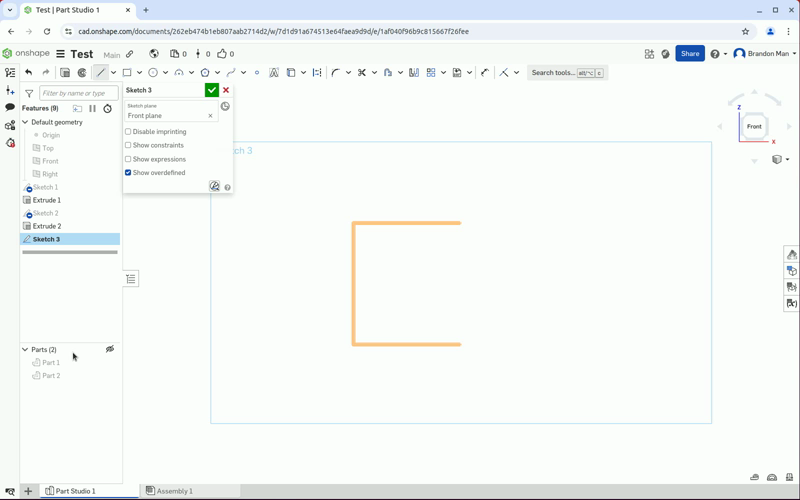
key_down(shift)
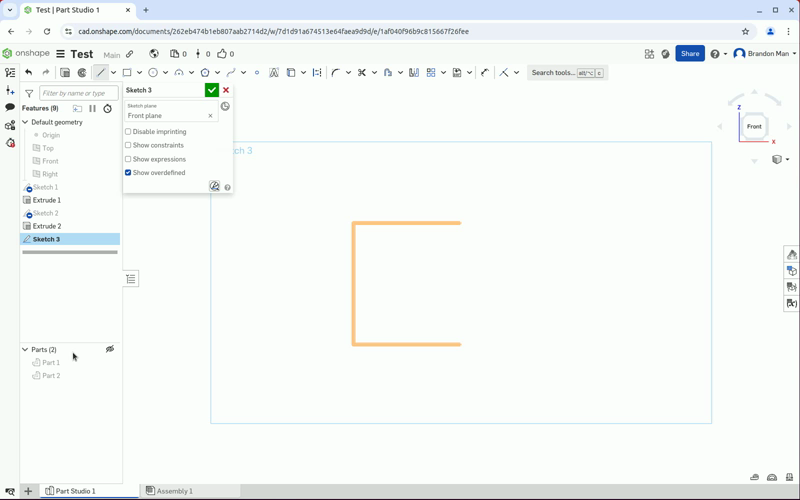
mouse_move(348, 349)
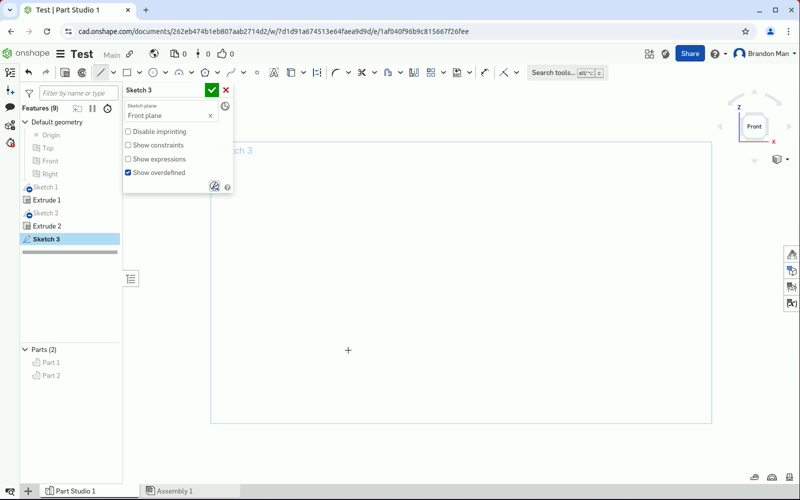
click(348, 349)
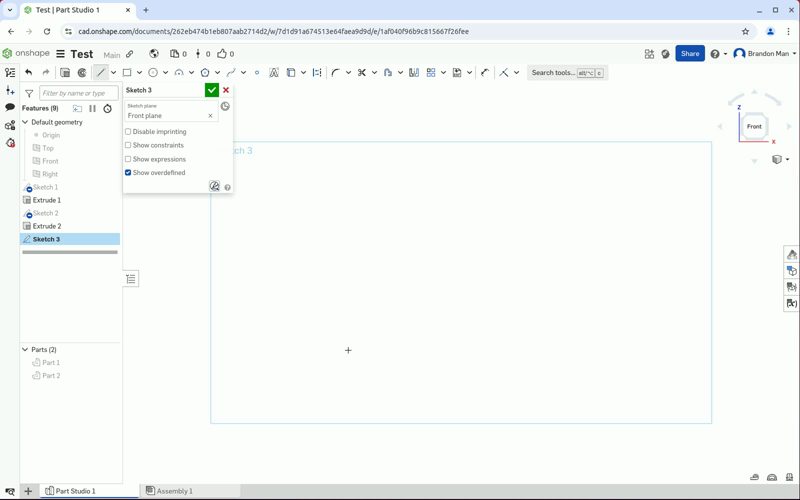
key_up(shift)
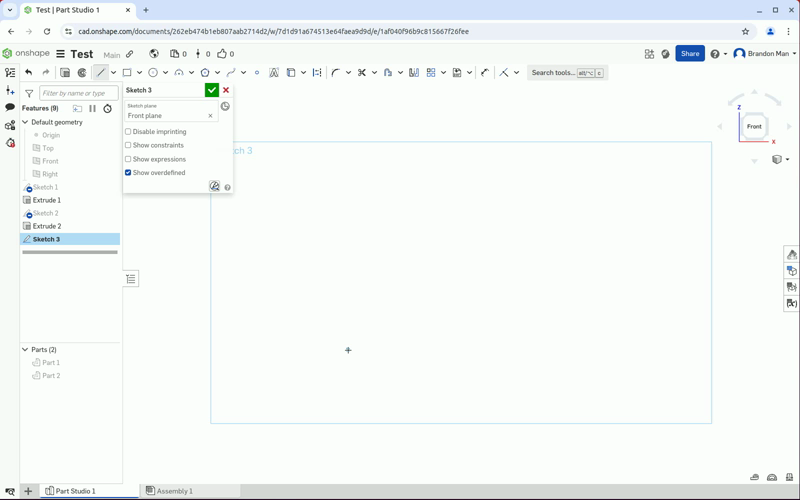
key_down(shift)
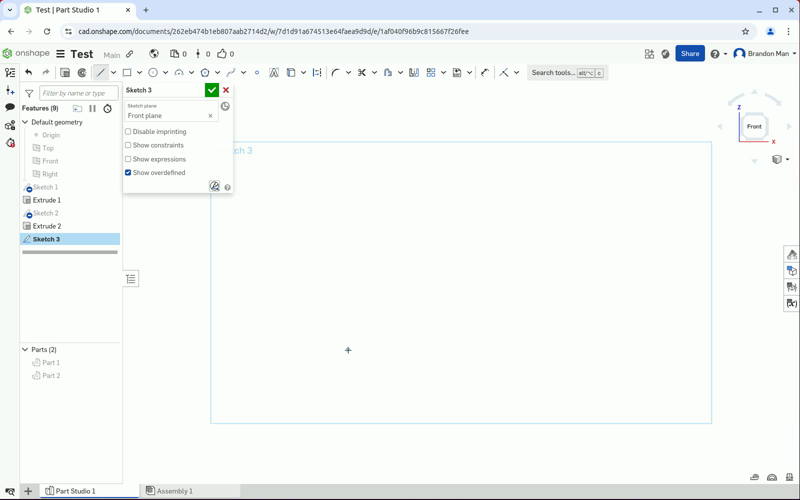
mouse_move(460, 349)
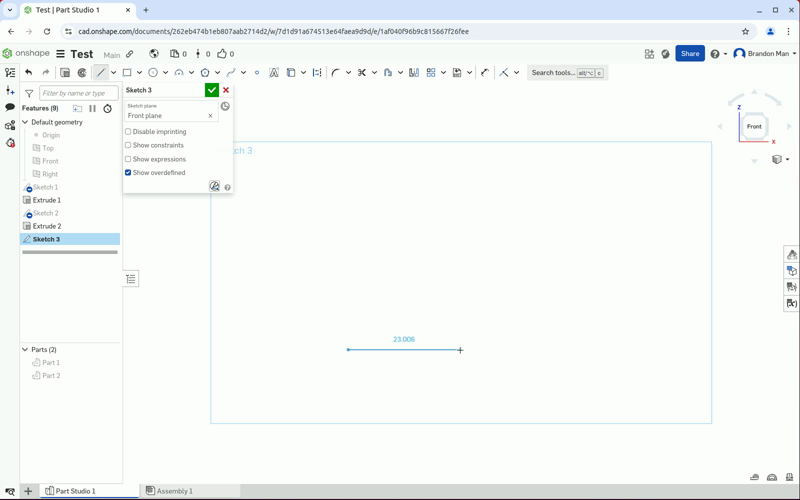
click(460, 349)
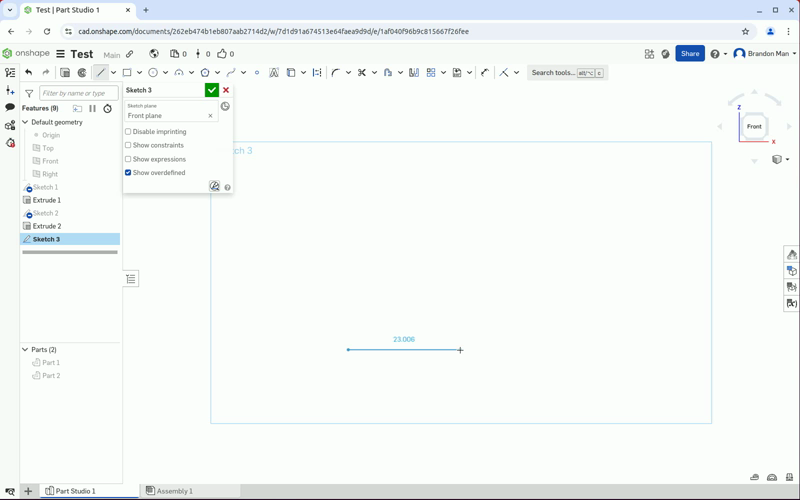
key_up(shift)
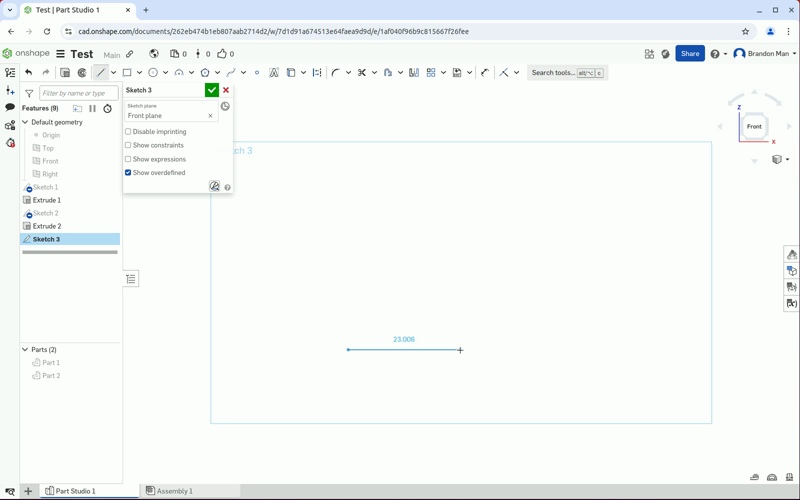
key_down(shift)
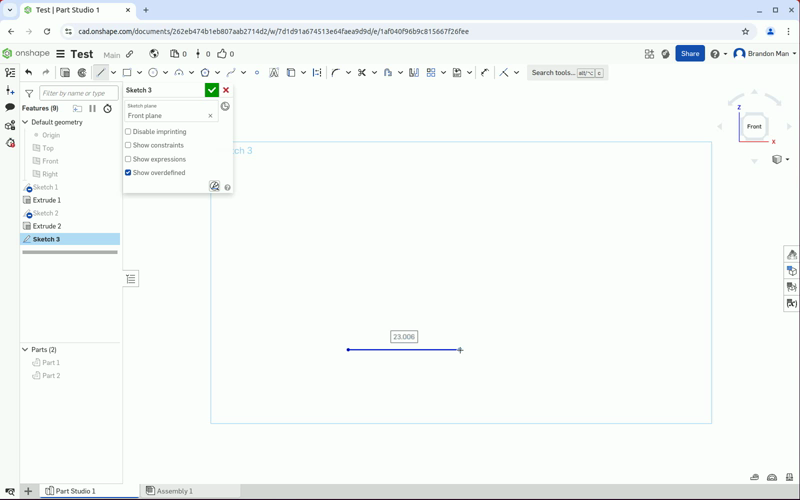
mouse_move(490, 349)
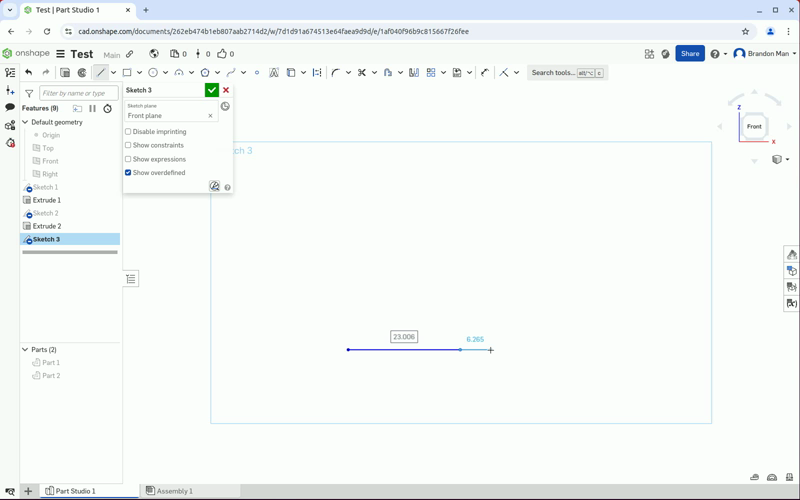
mouse_move(460, 344)
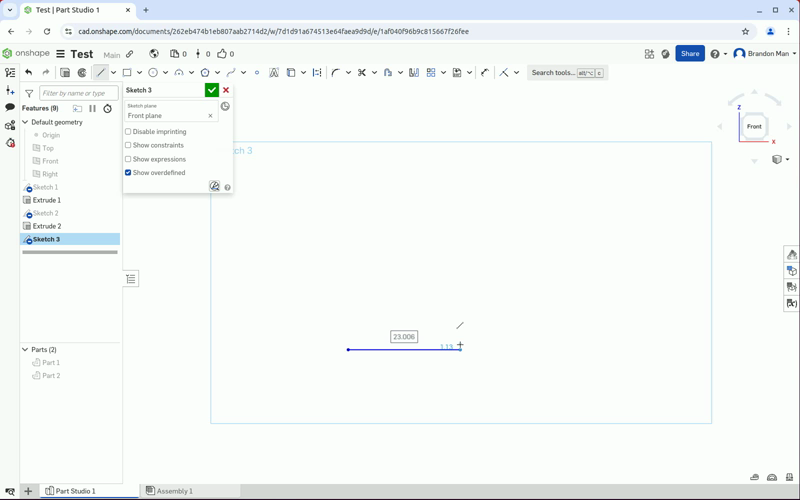
scroll(6)
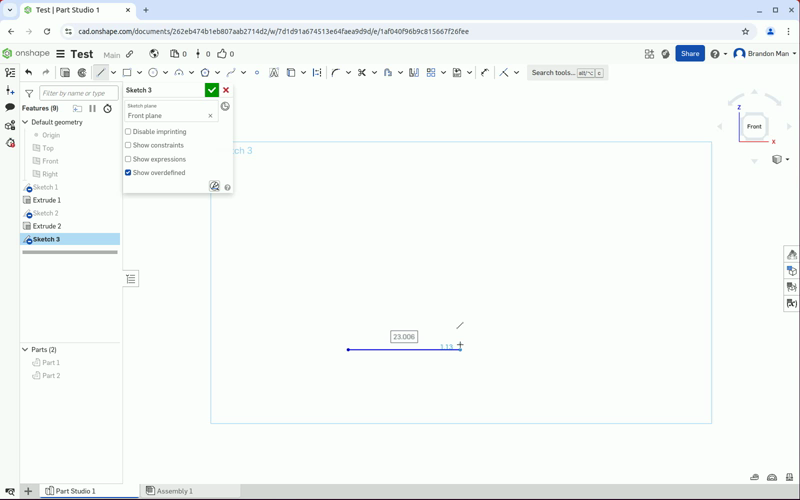
scroll(6)
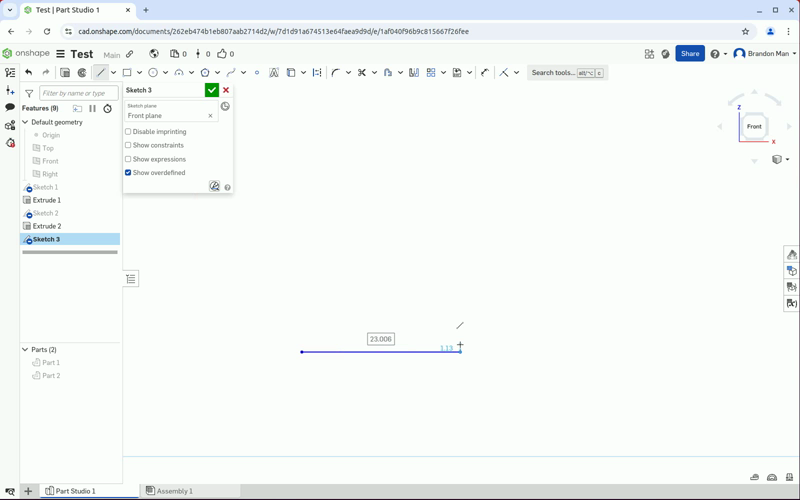
scroll(6)
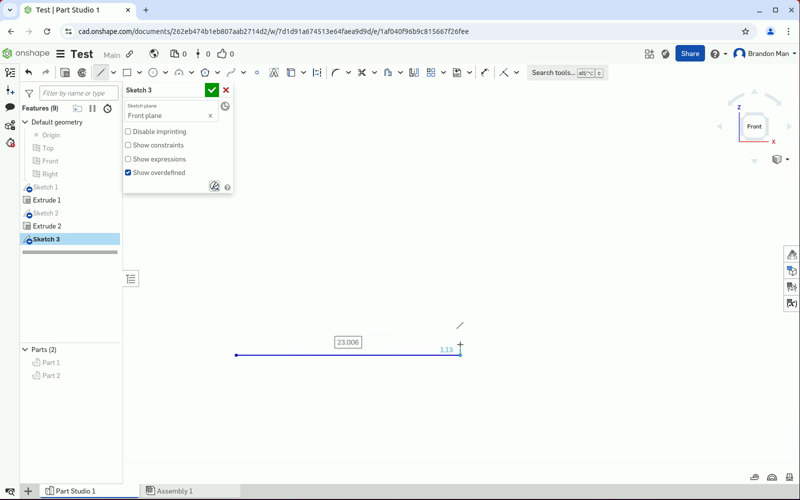
scroll(6)
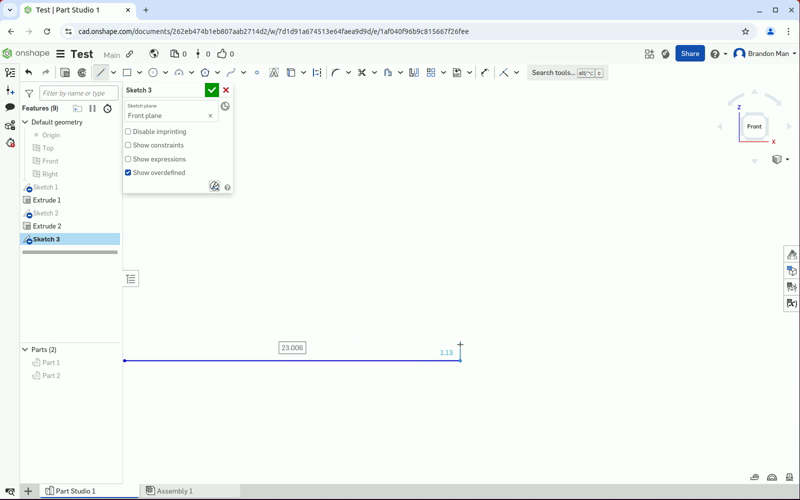
scroll(6)
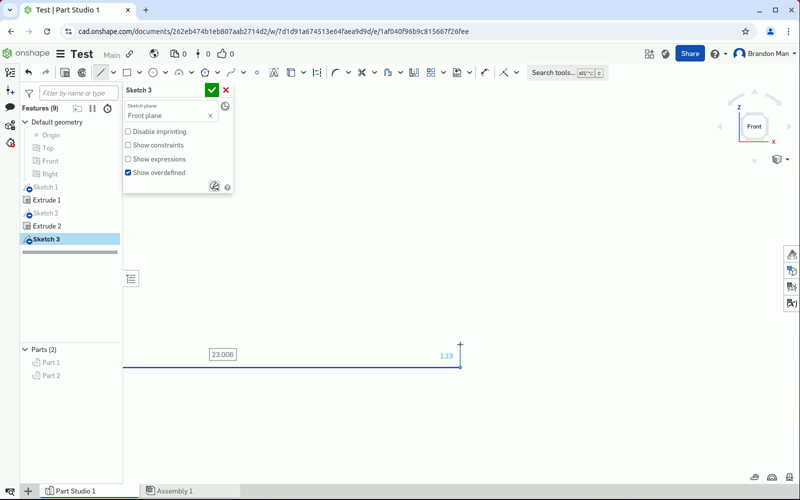
scroll(6)
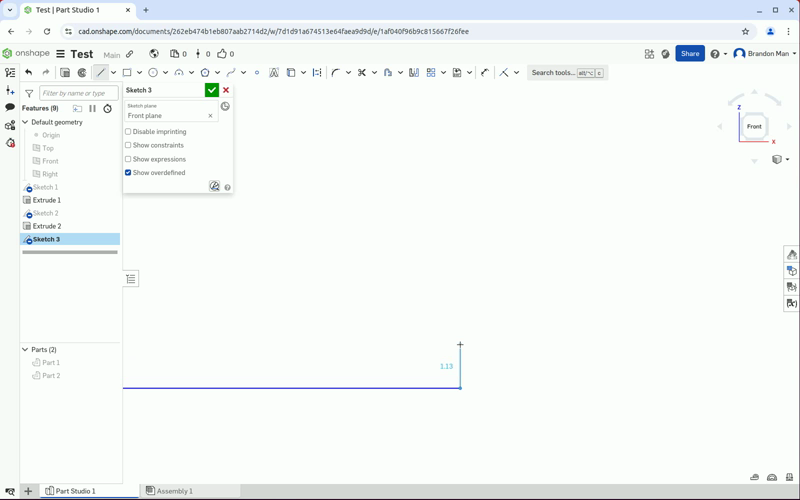
scroll(6)
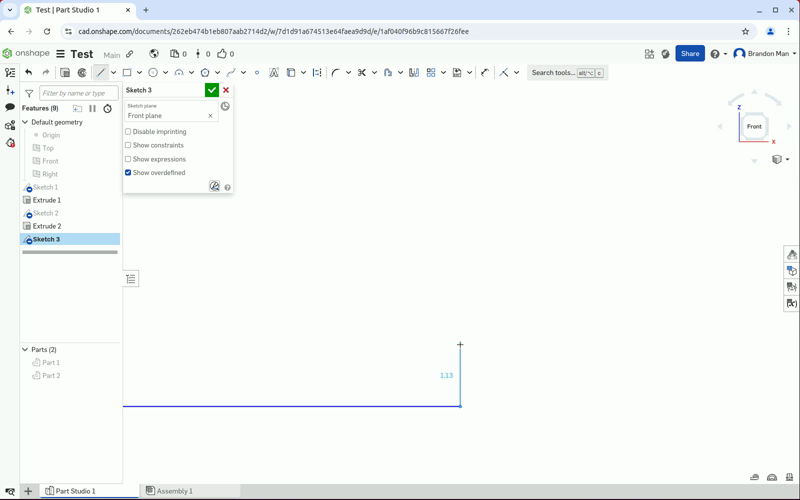
click(460, 344)
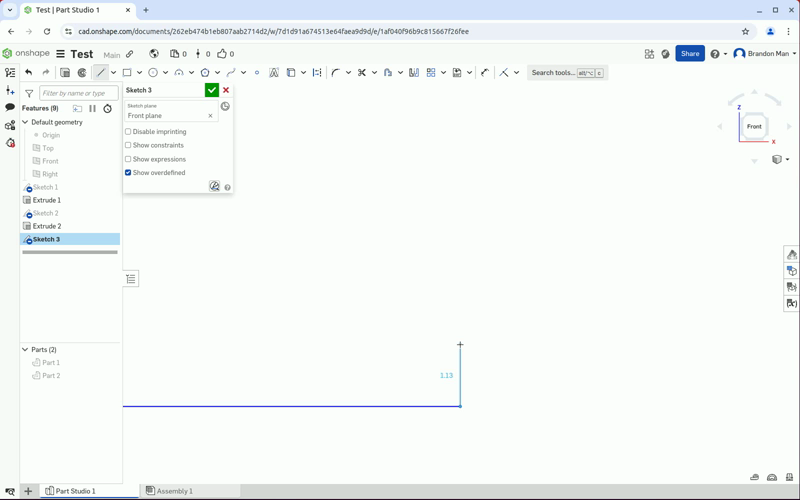
scroll(-6)
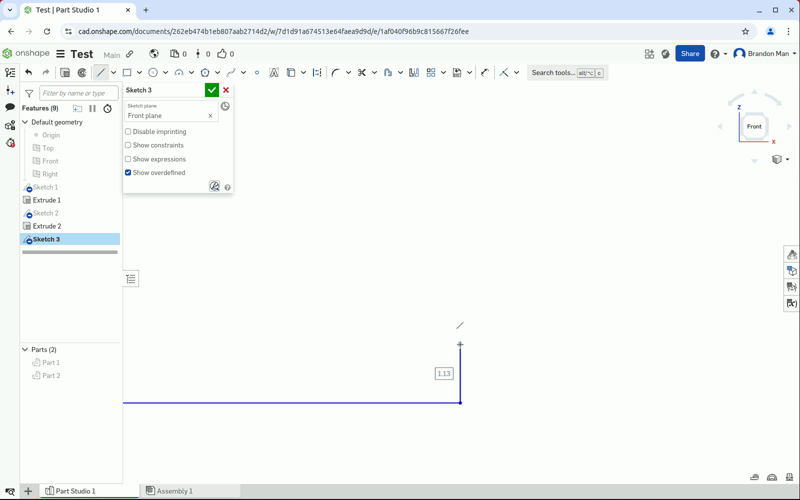
scroll(-6)
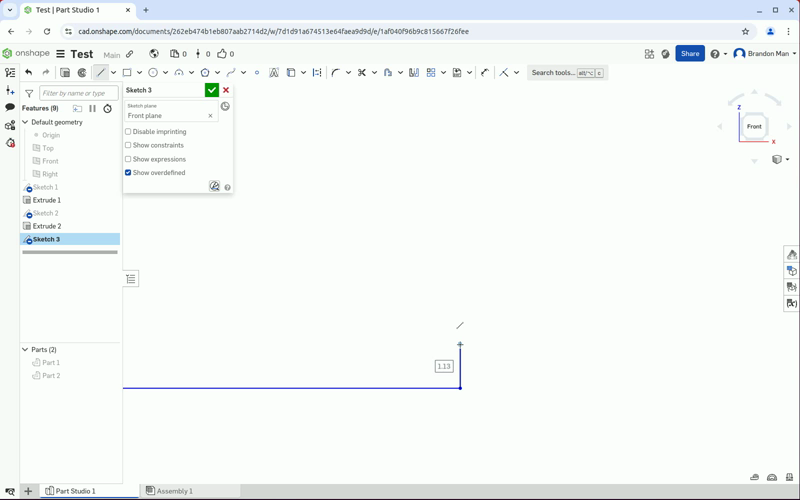
scroll(-6)
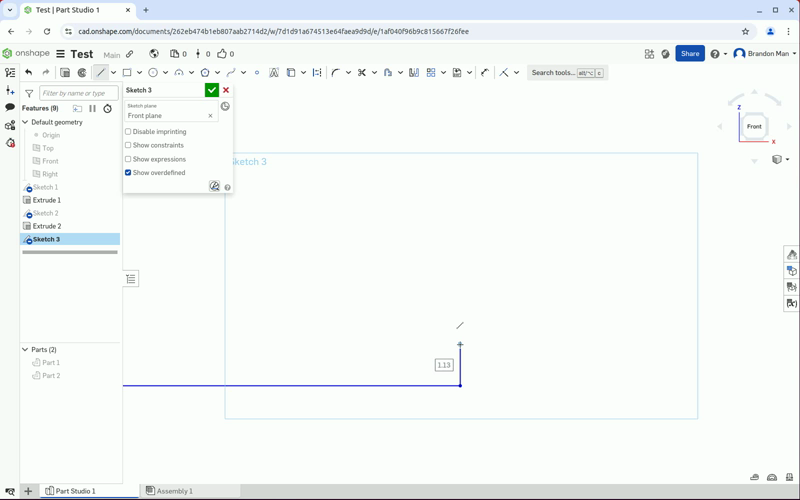
scroll(-6)
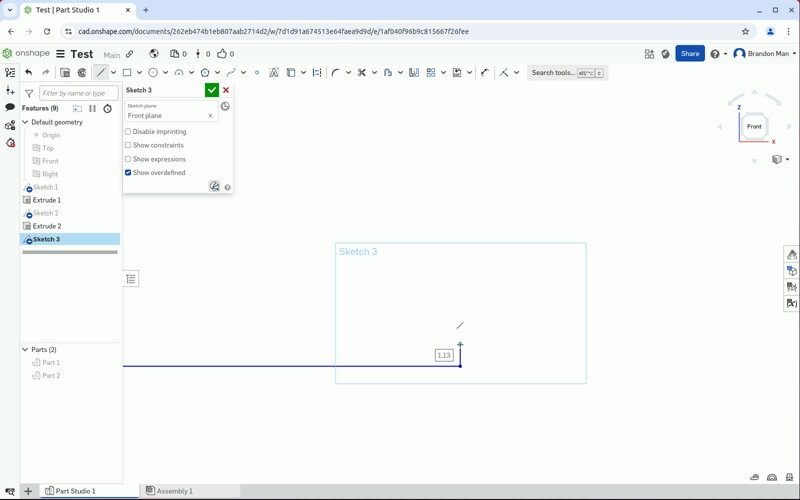
scroll(-6)
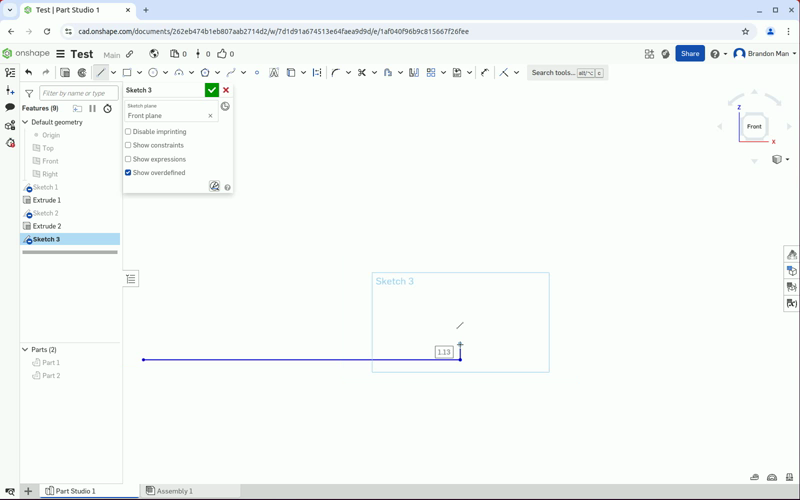
scroll(-6)
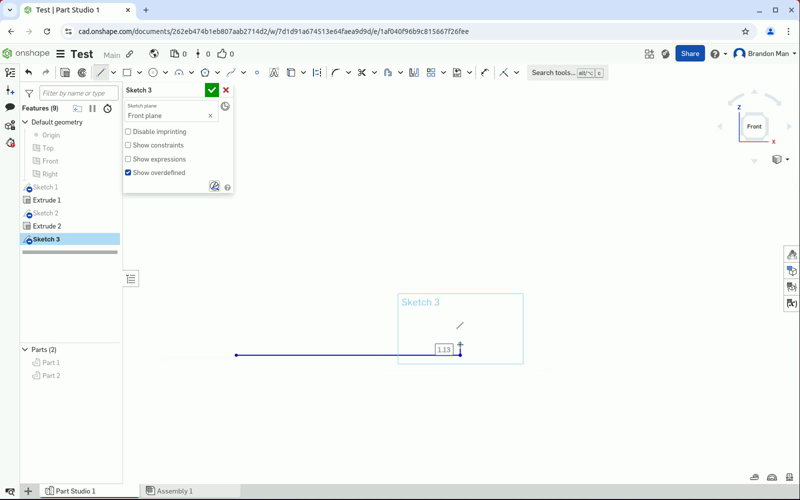
scroll(-6)
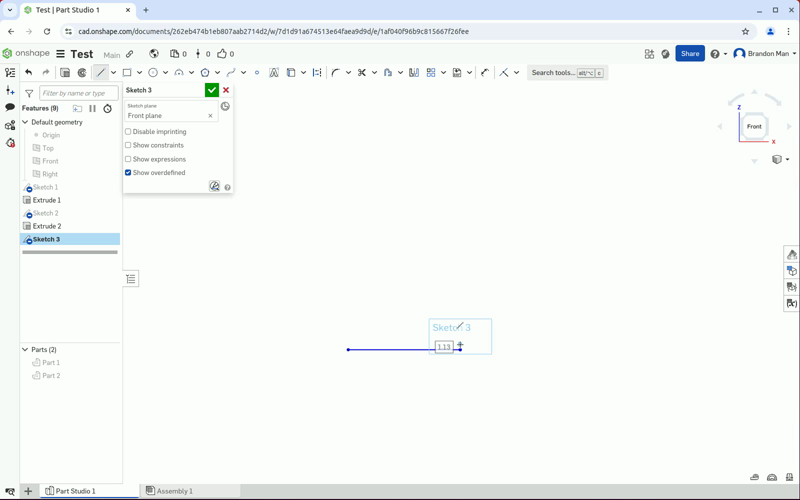
key_up(shift)
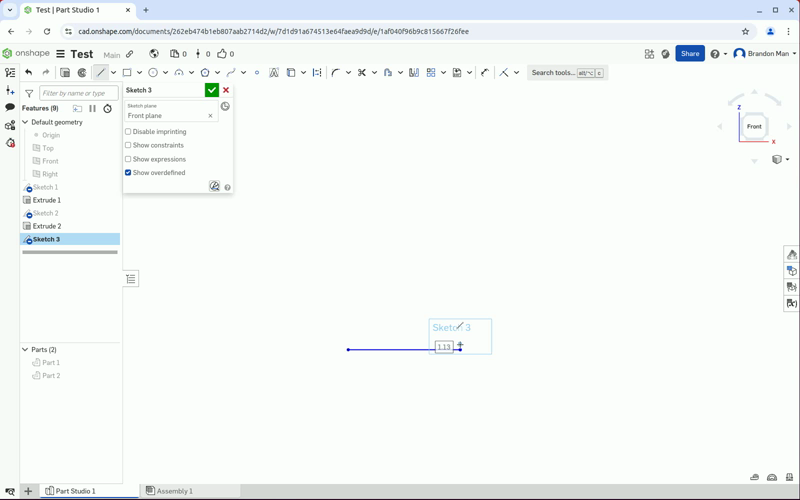
key_down(shift)
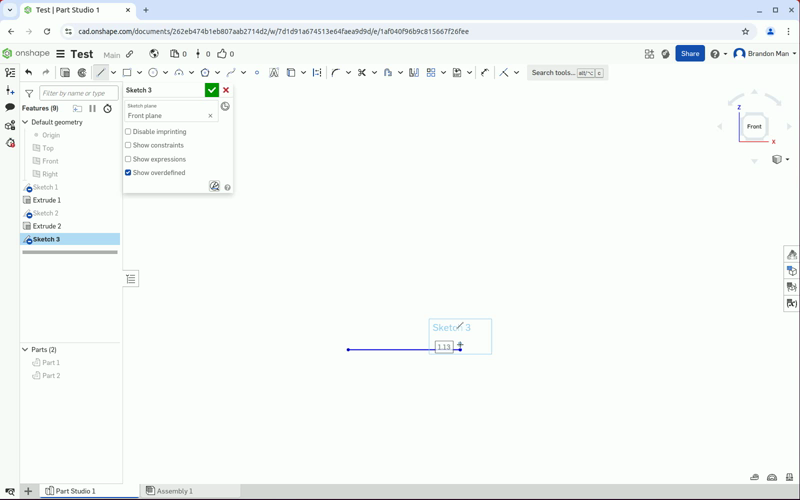
mouse_move(353, 344)
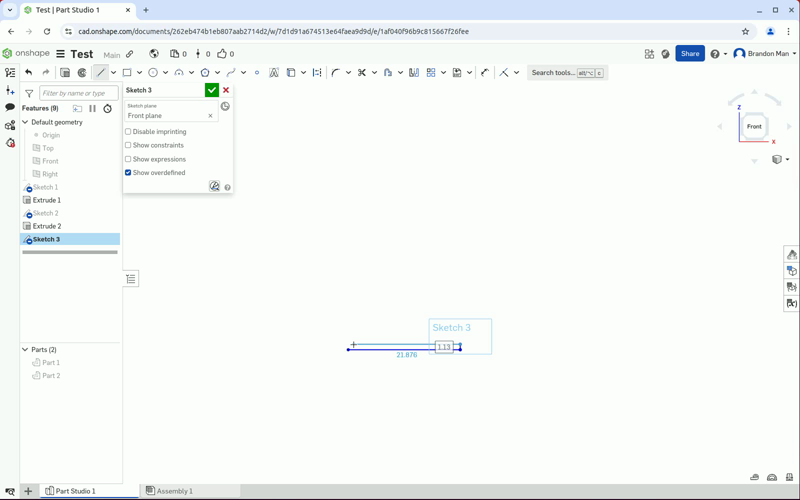
click(353, 344)
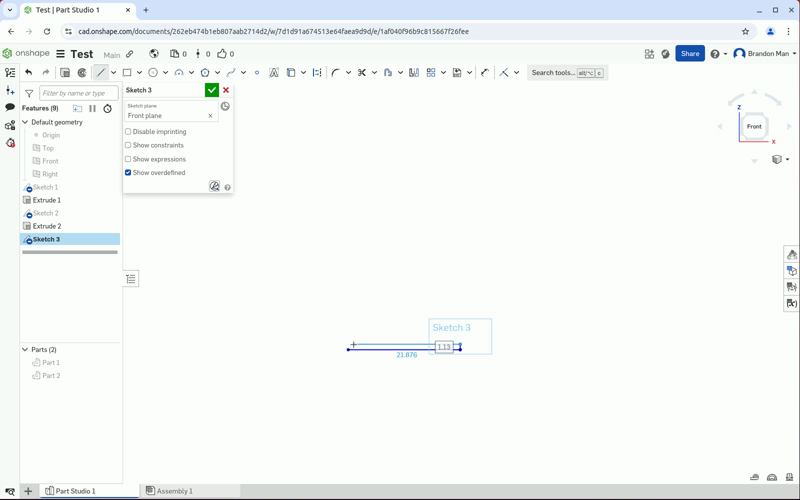
key_up(shift)
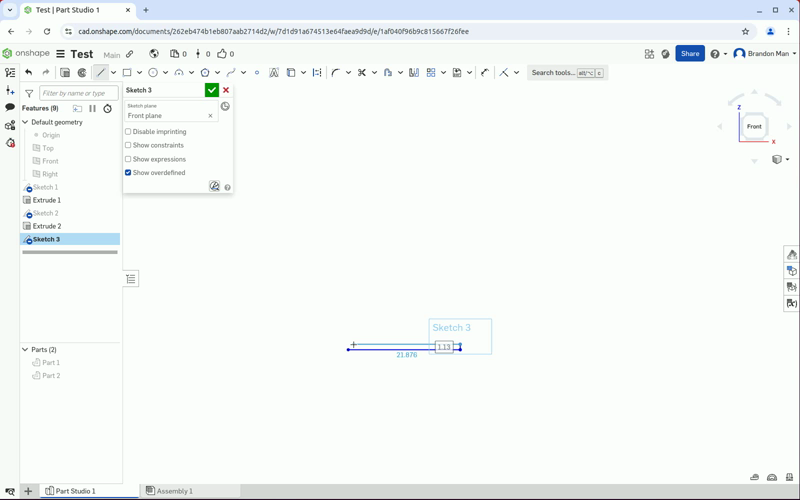
key_down(shift)
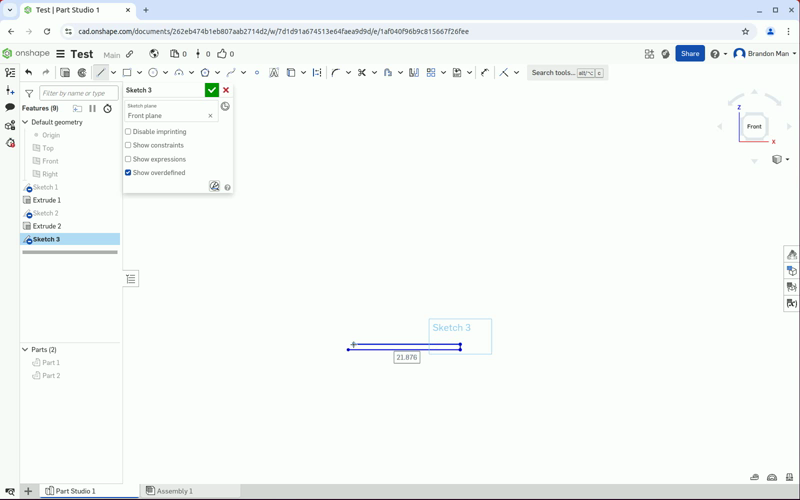
mouse_move(353, 222)
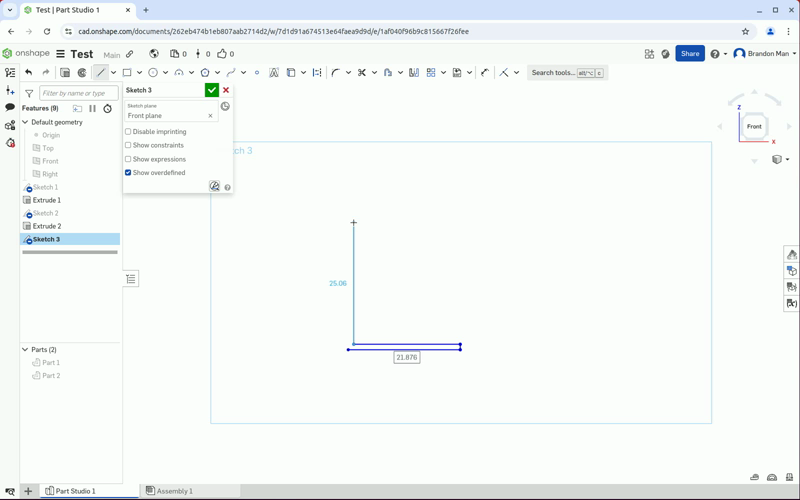
click(353, 222)
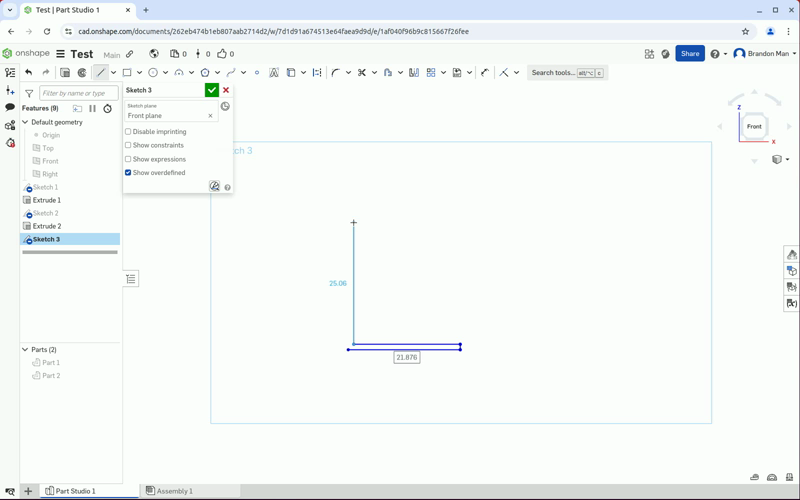
key_up(shift)
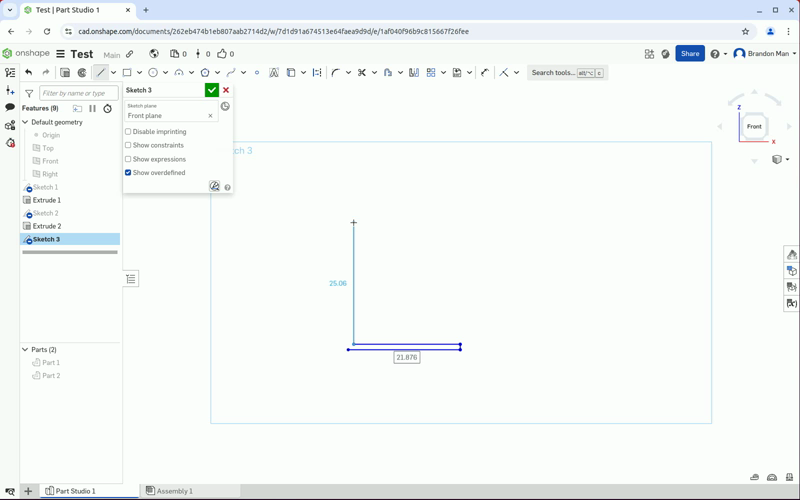
key_down(shift)
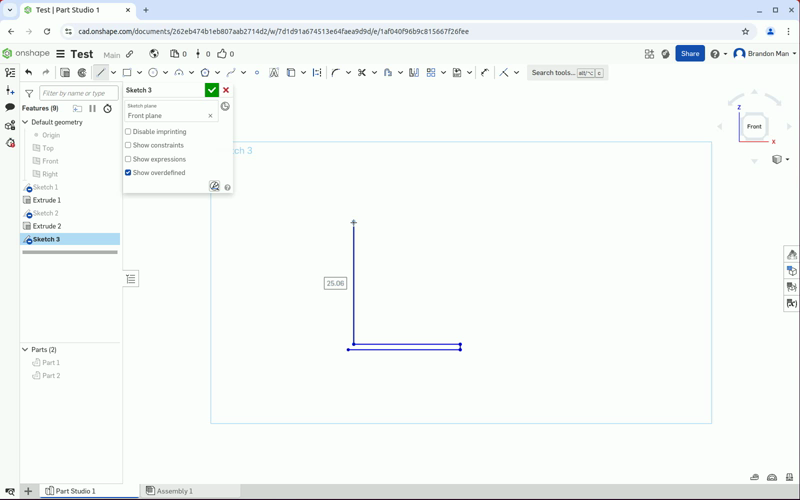
mouse_move(460, 222)
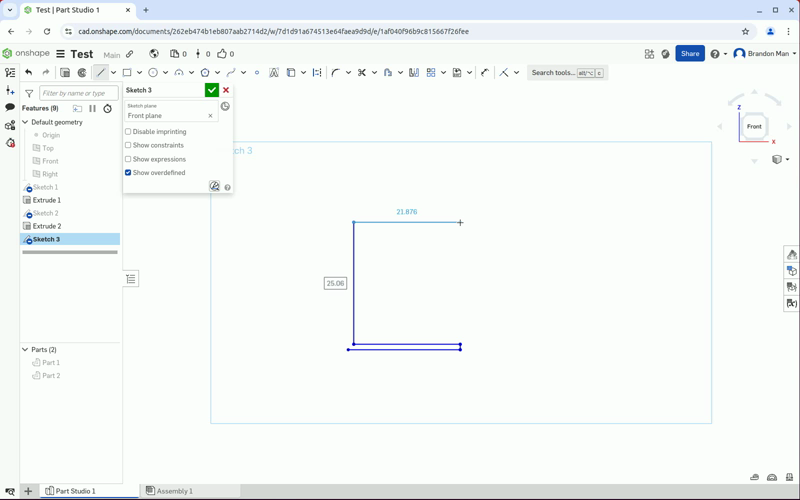
click(460, 222)
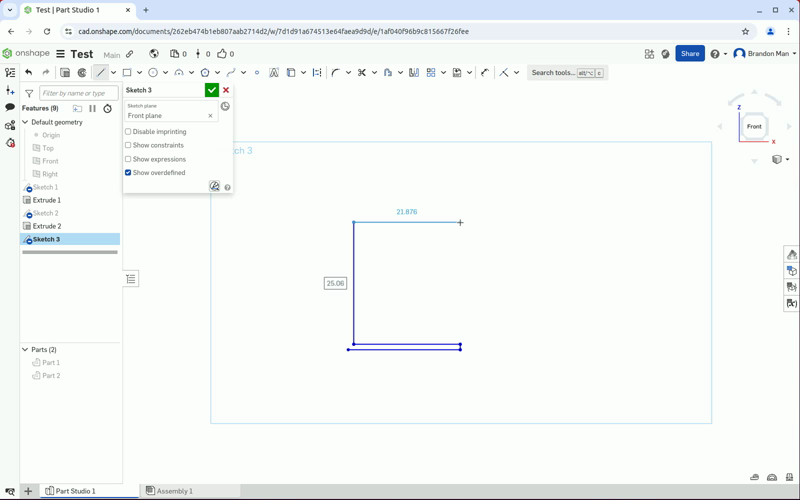
key_up(shift)
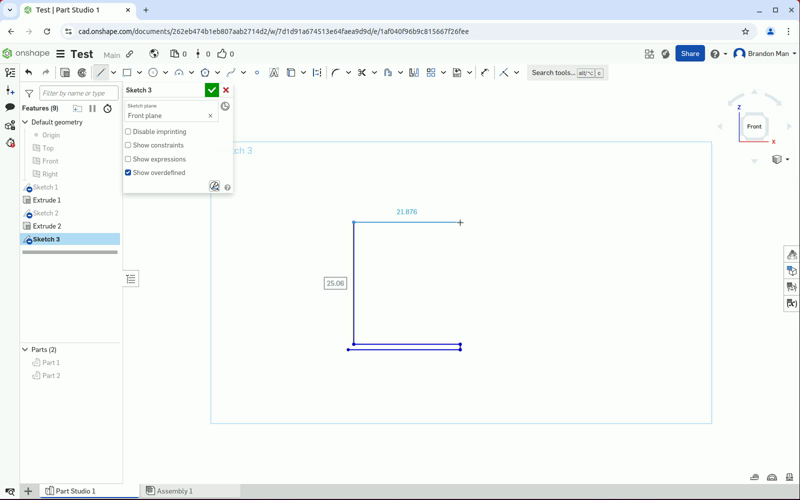
key_down(shift)
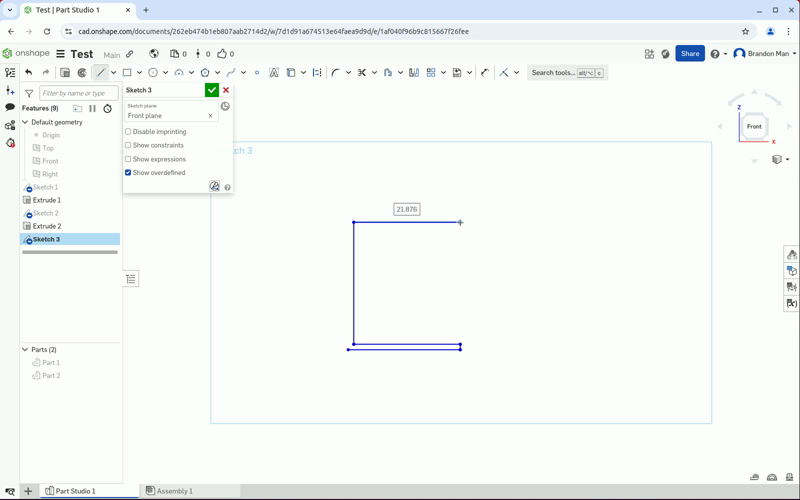
mouse_move(490, 222)
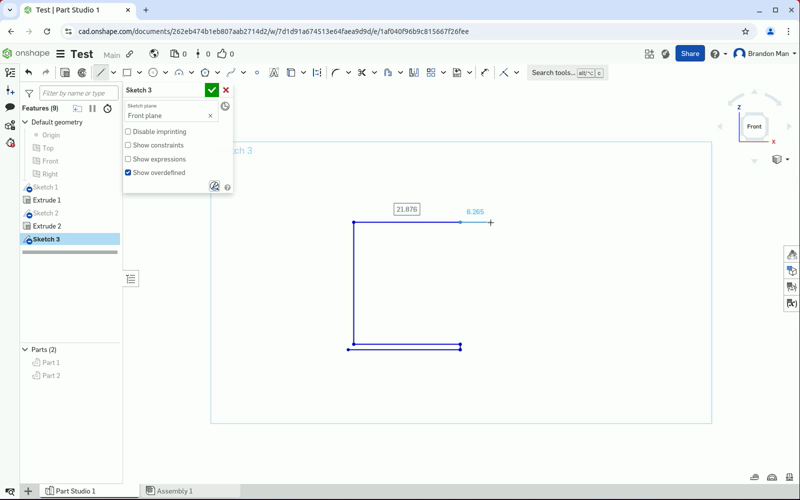
mouse_move(460, 216)
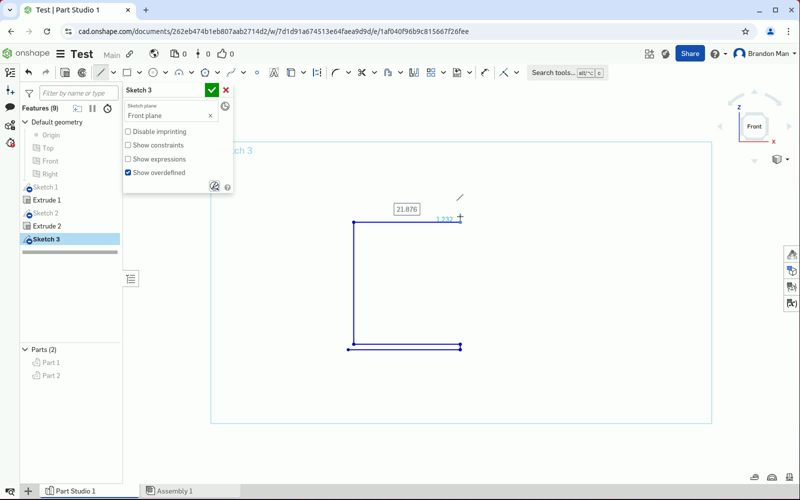
scroll(6)
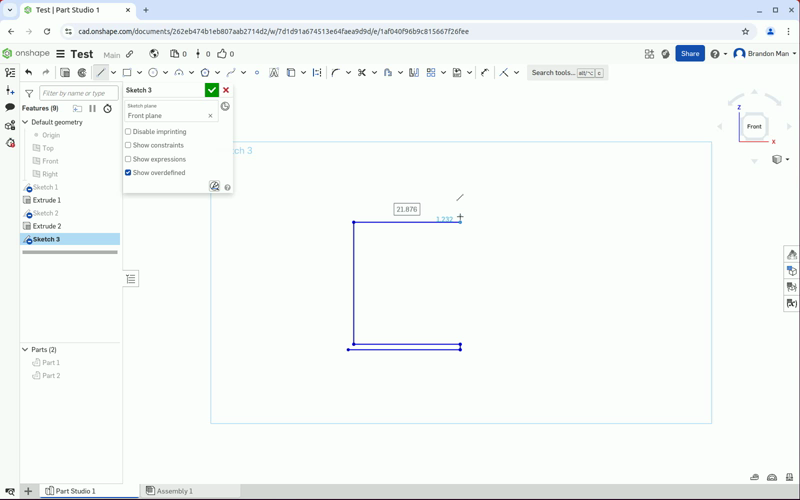
scroll(6)
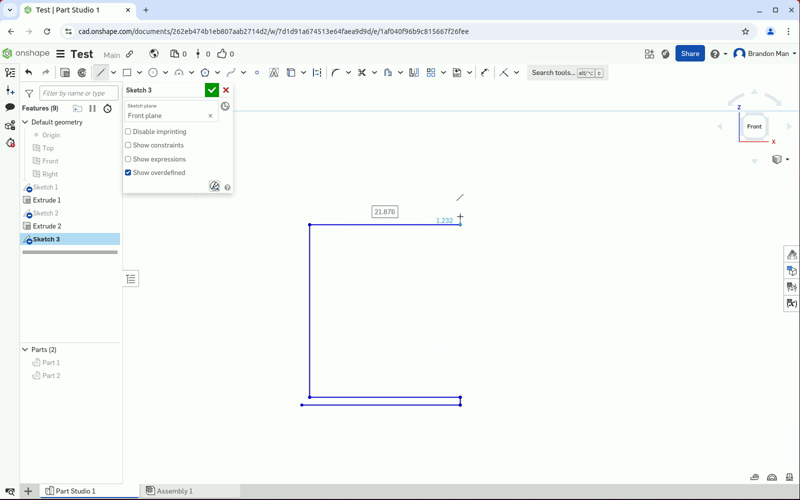
scroll(6)
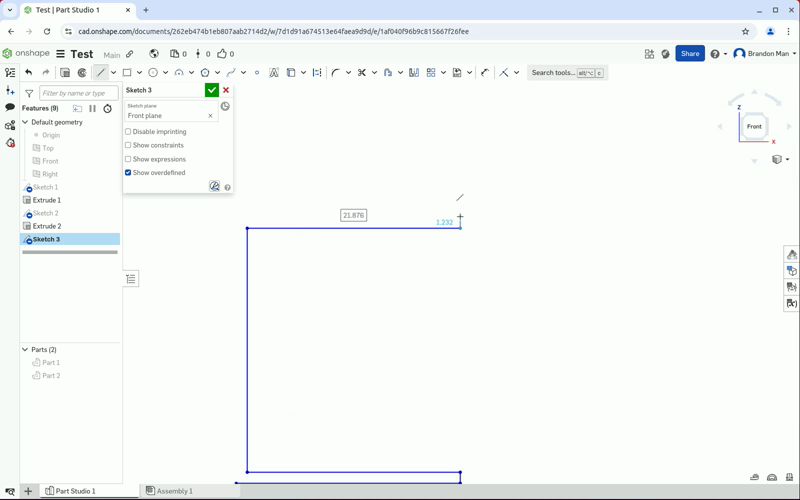
scroll(6)
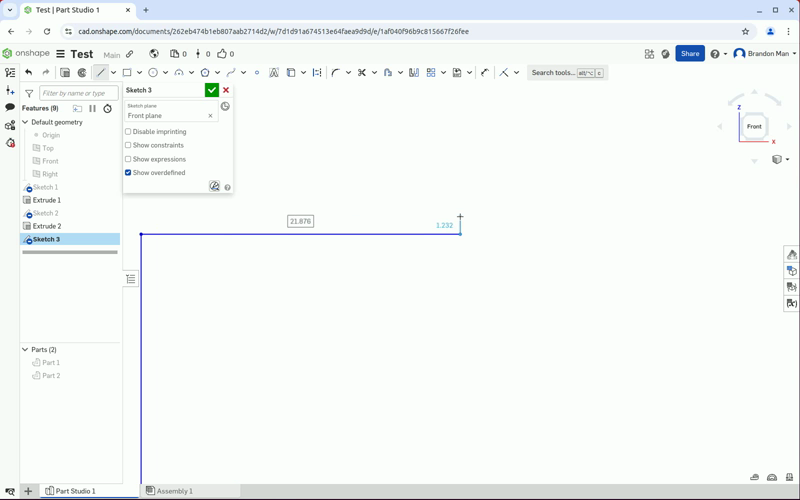
scroll(6)
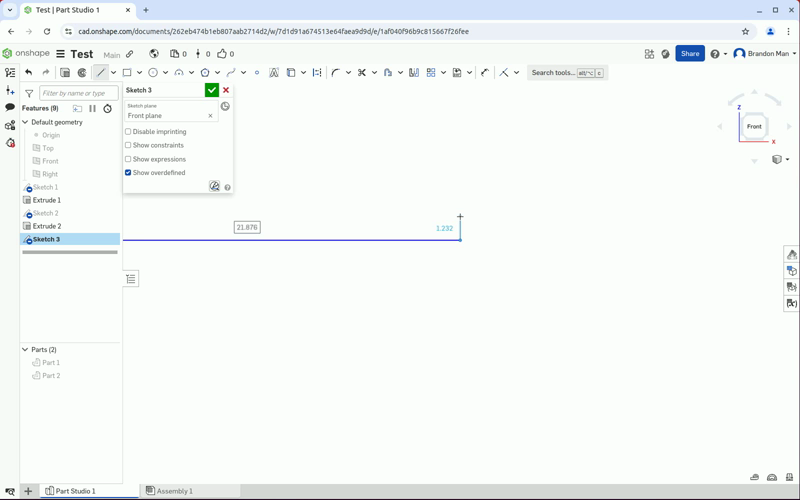
scroll(6)
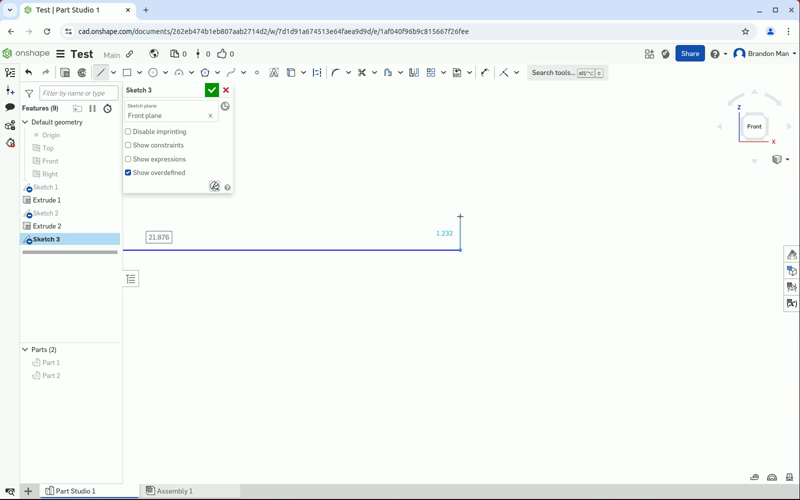
scroll(6)
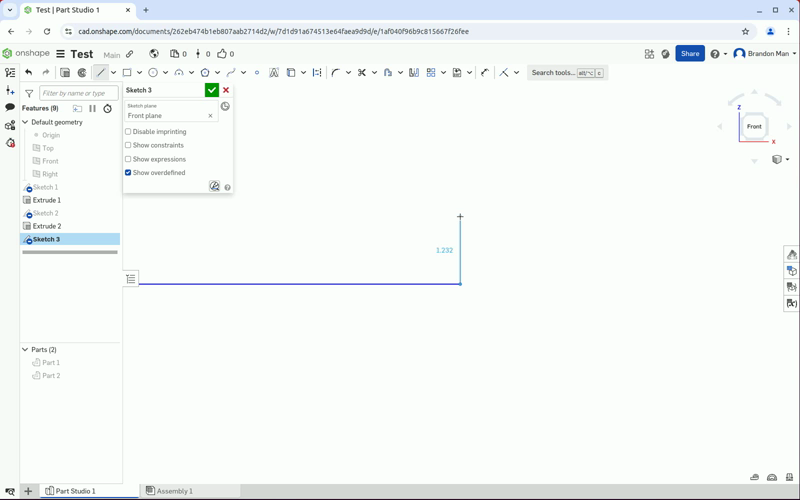
click(460, 216)
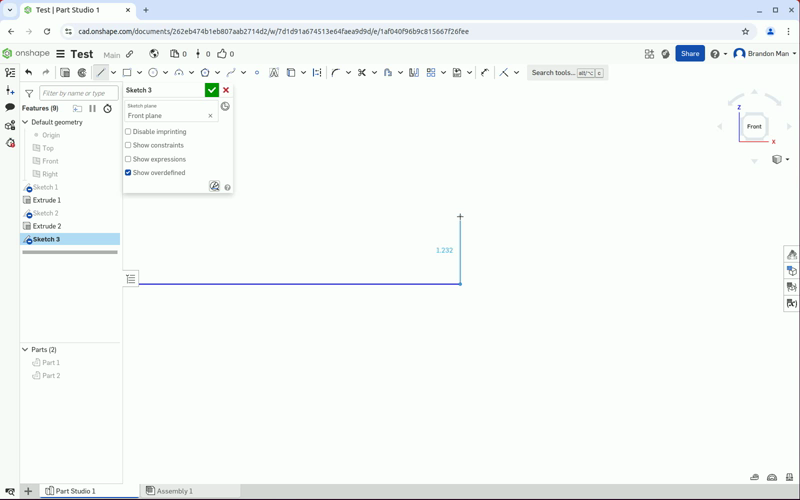
scroll(-6)
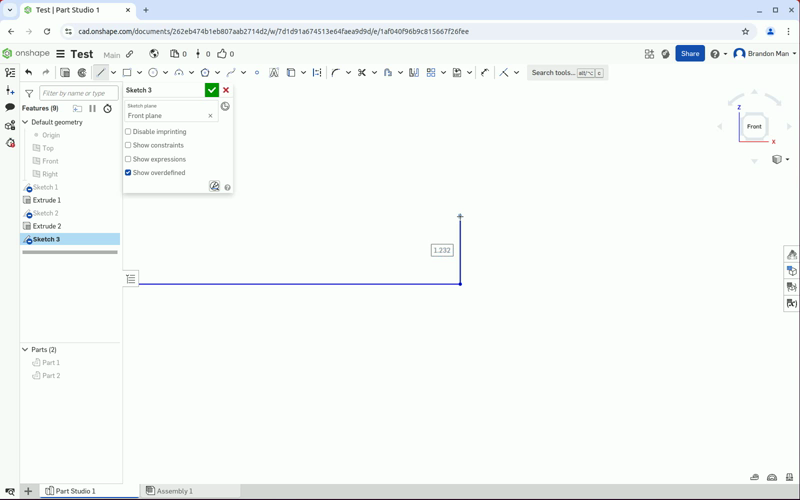
scroll(-6)
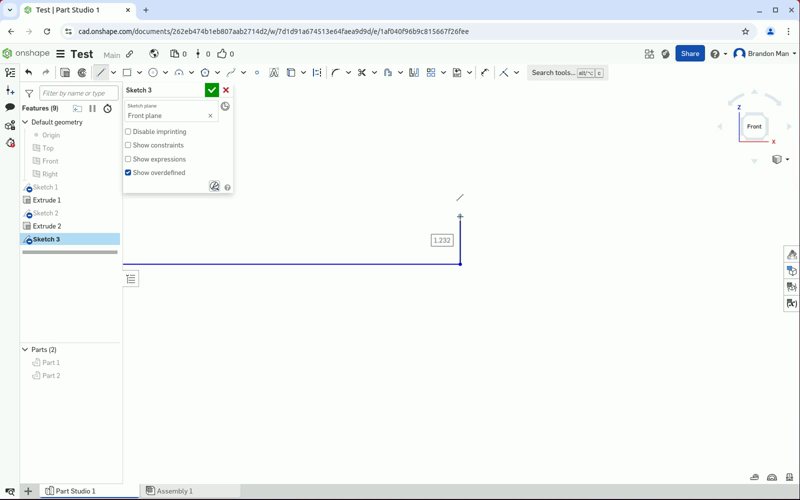
scroll(-6)
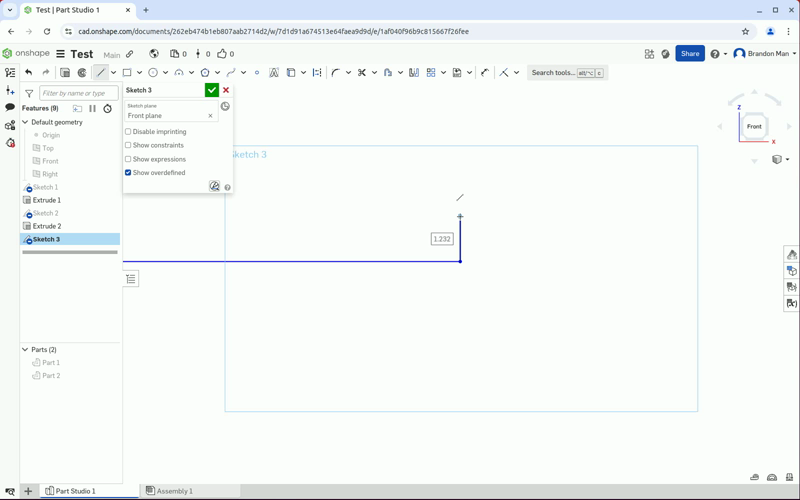
scroll(-6)
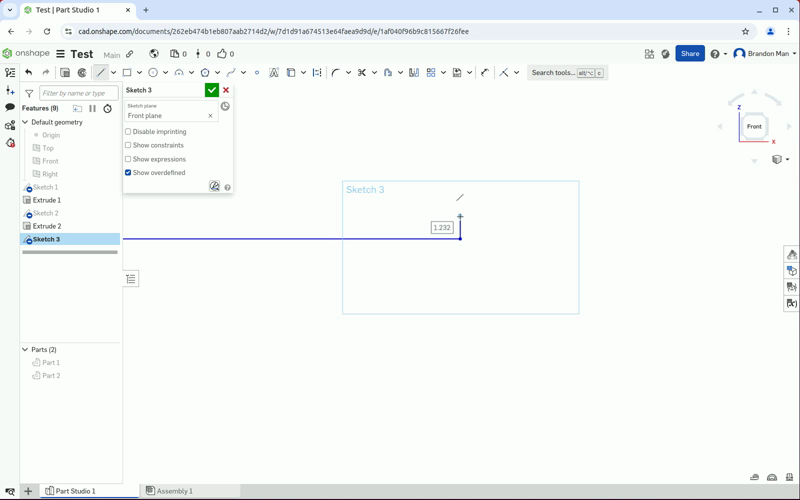
scroll(-6)
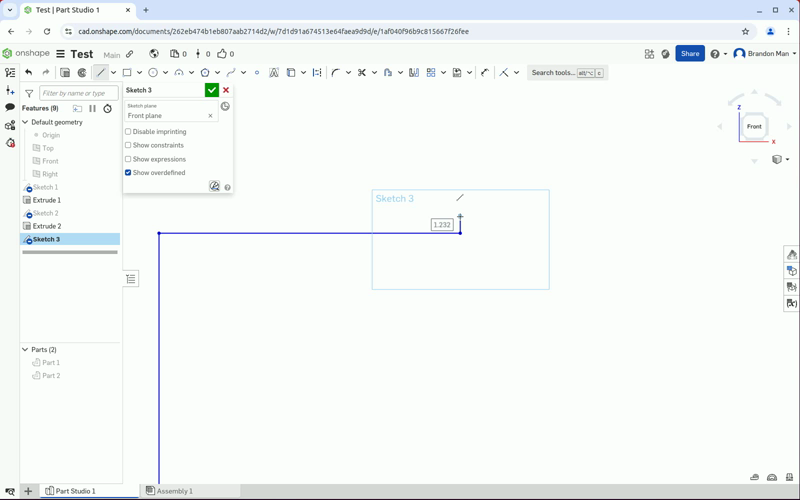
scroll(-6)
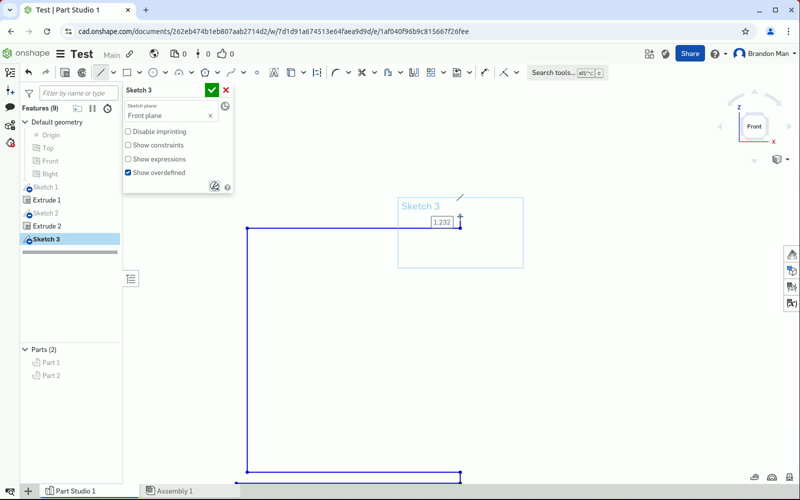
scroll(-6)
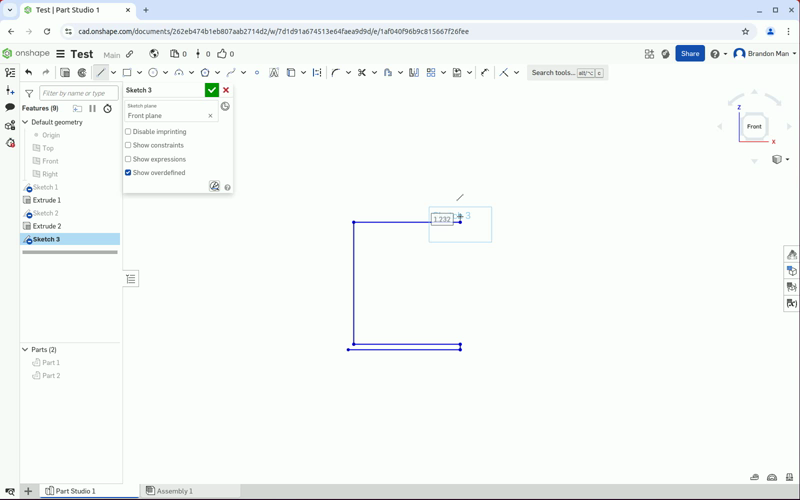
key_up(shift)
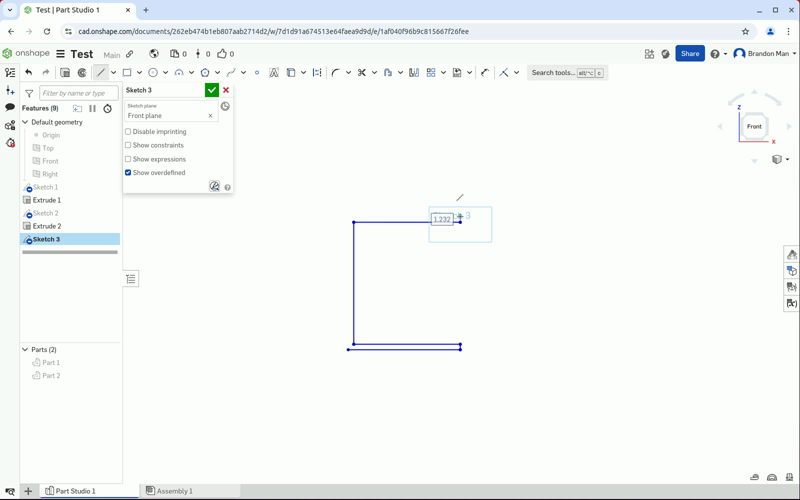
key_down(shift)
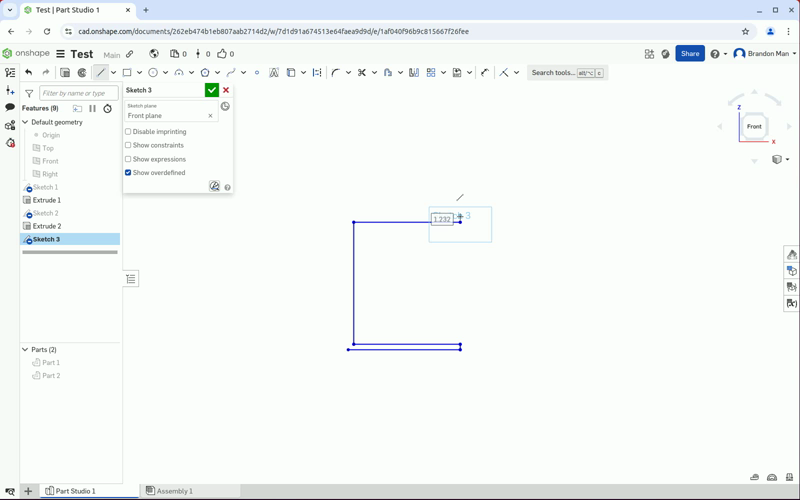
mouse_move(348, 216)
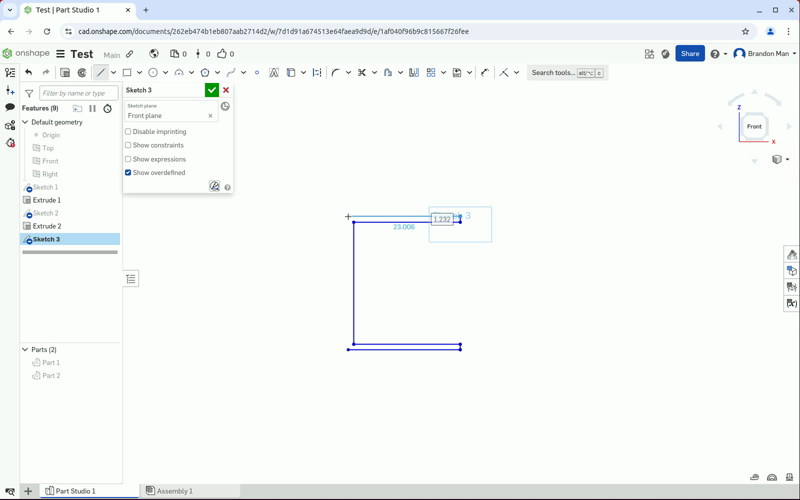
click(348, 216)
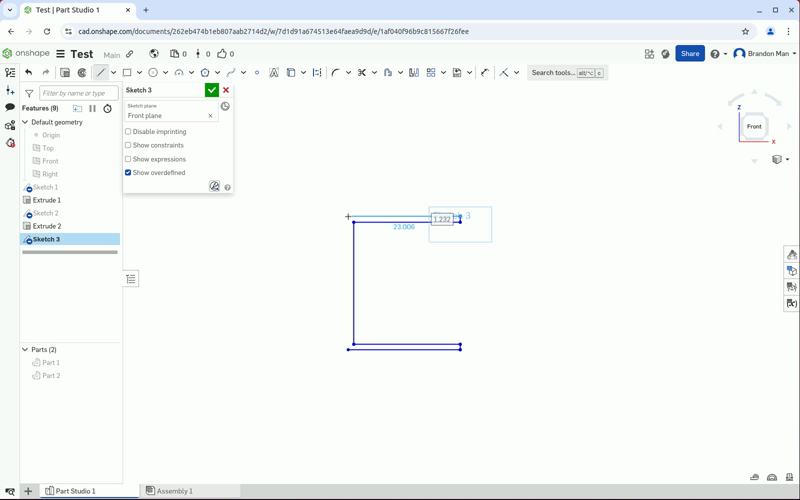
key_up(shift)
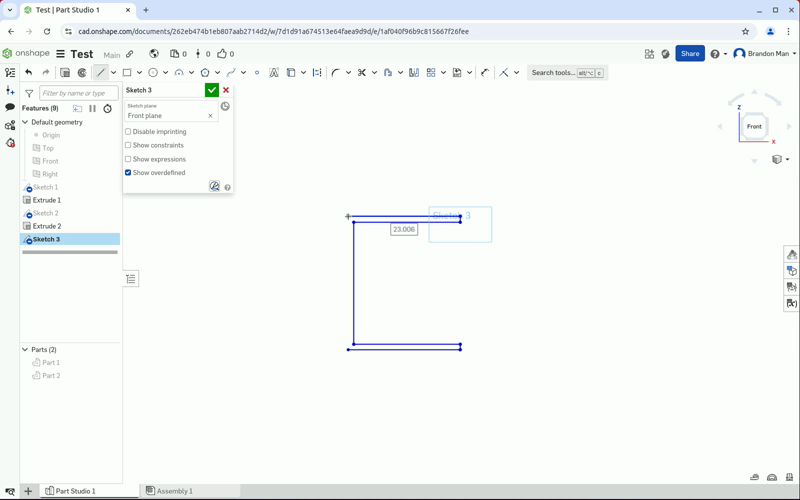
key_down(shift)
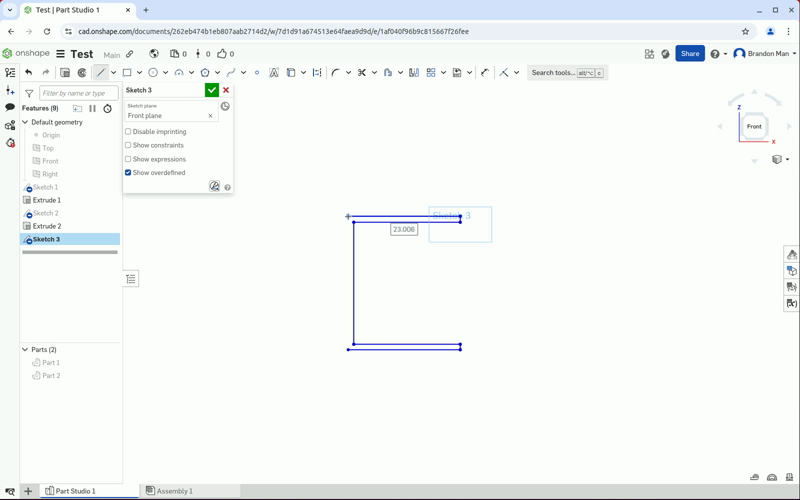
mouse_move(348, 349)
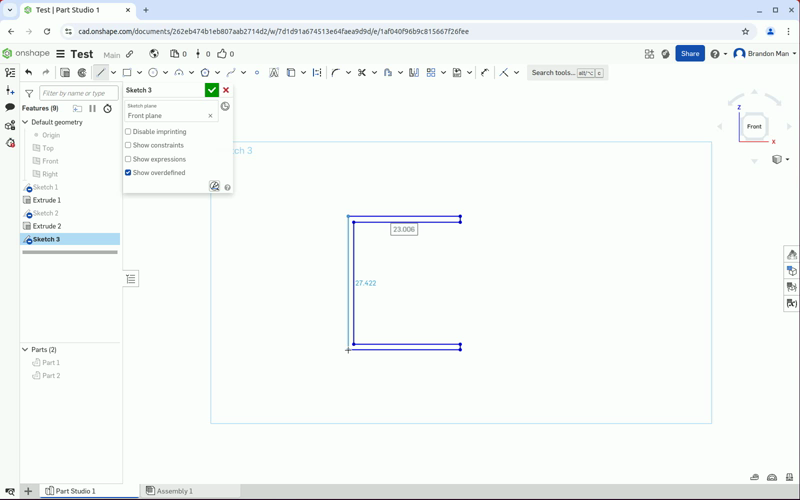
key_up(shift)
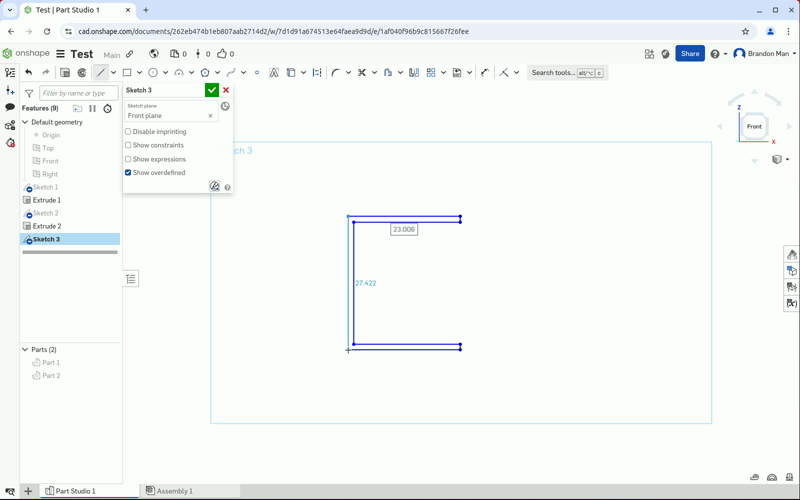
click(348, 349)
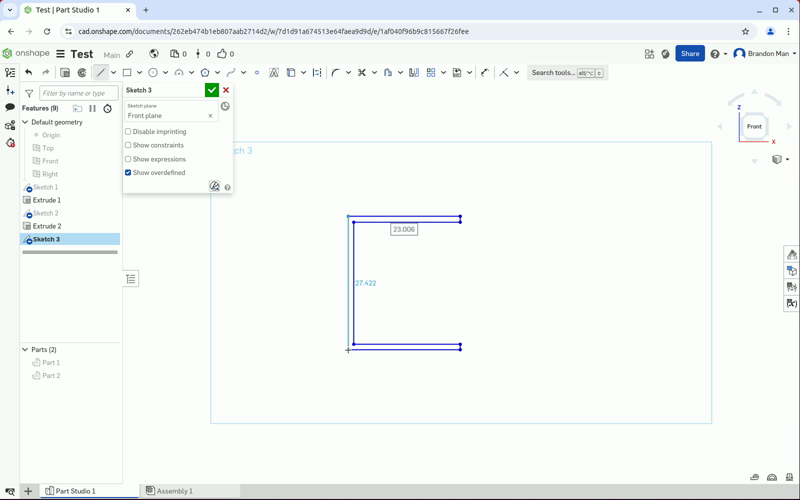
key(esc)
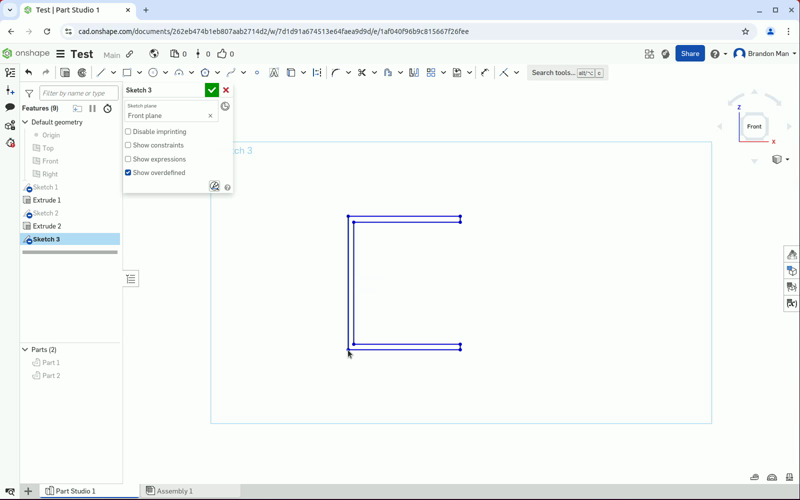
mouse_move(350, 275)
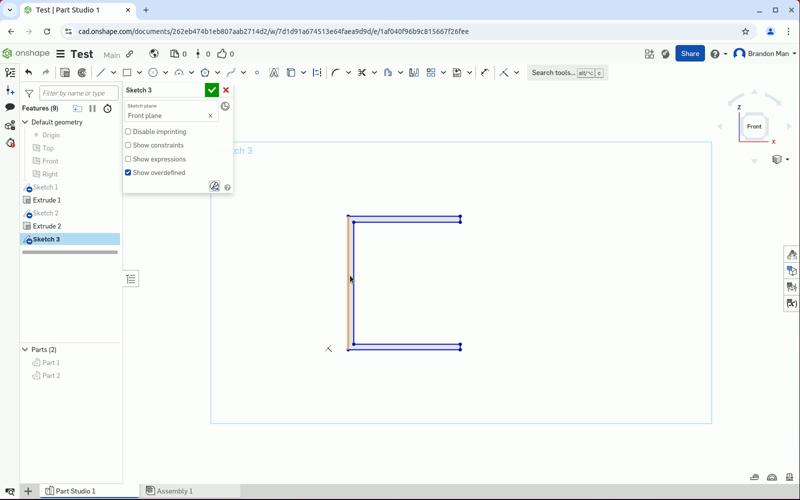
click(350, 275)
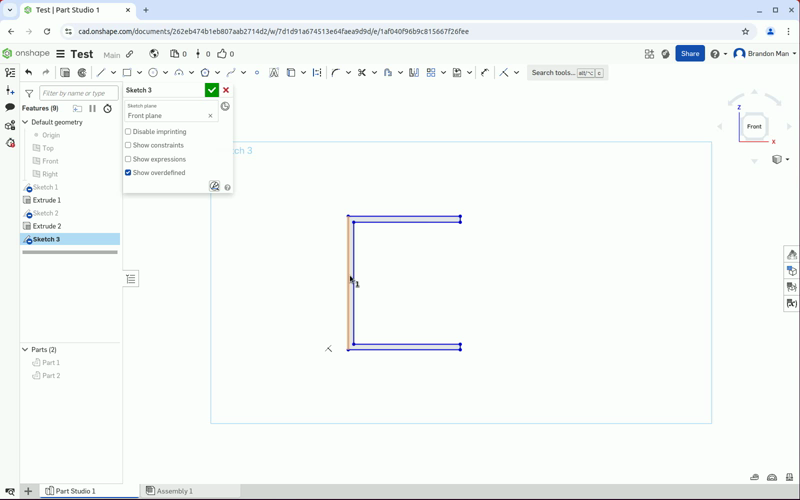
mouse_move(73, 352)
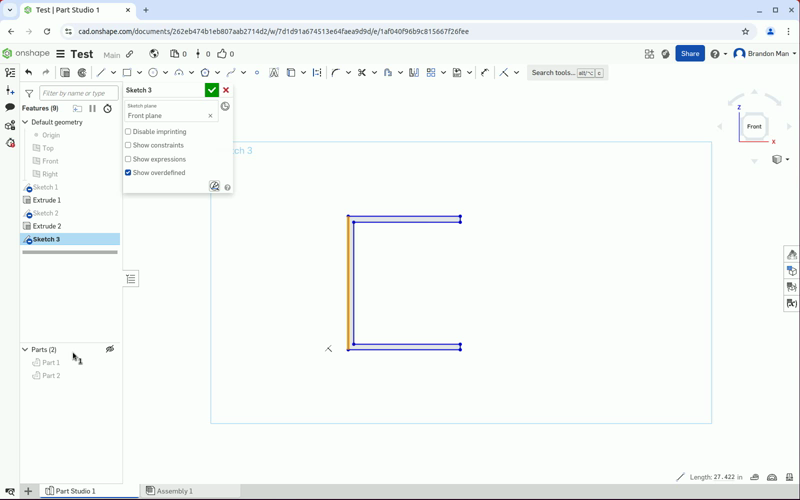
key(shift+y)
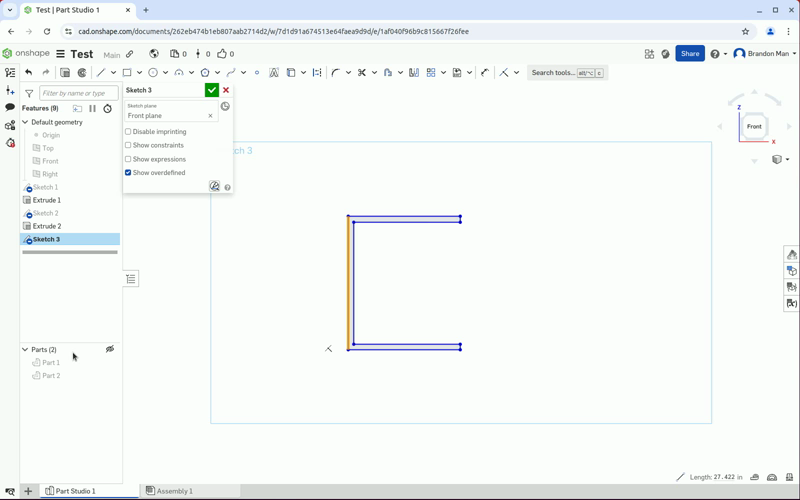
key(shift+e)
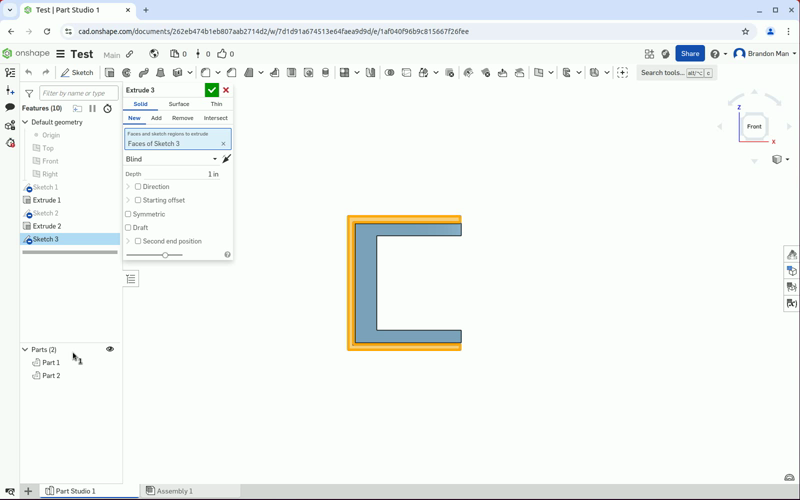
mouse_move(143, 106)
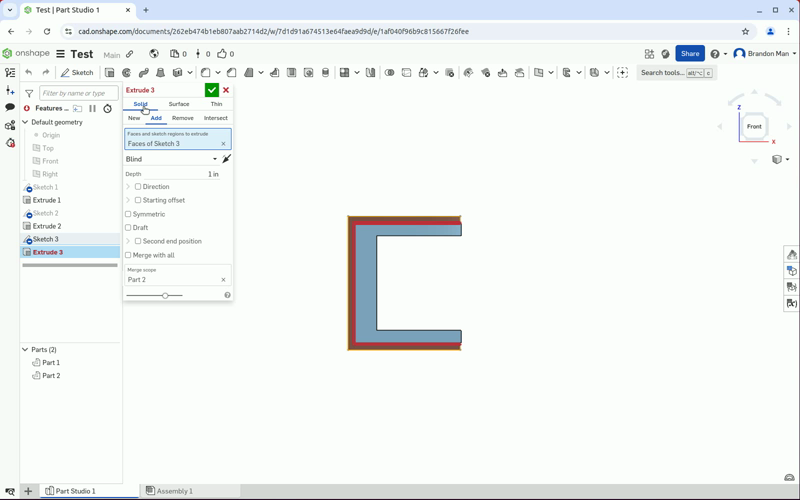
click(143, 106)
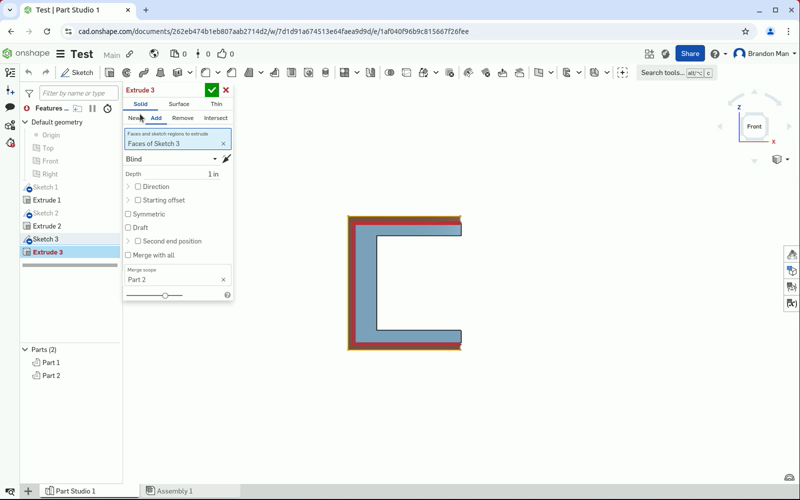
mouse_move(137, 120)
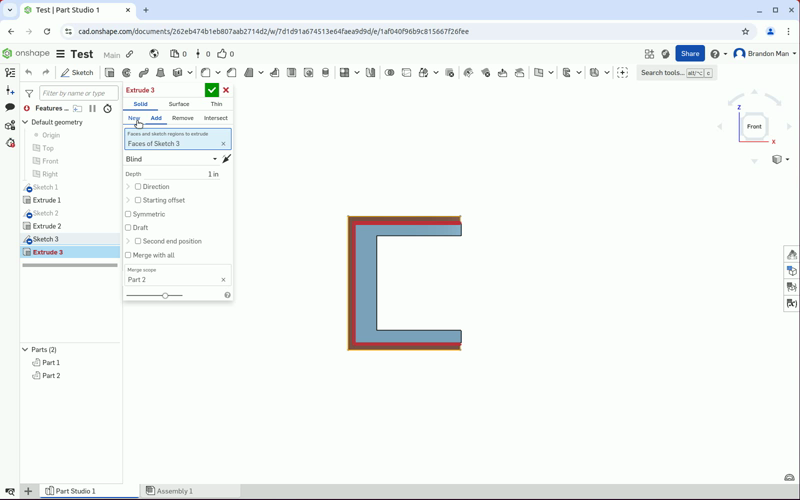
click(137, 120)
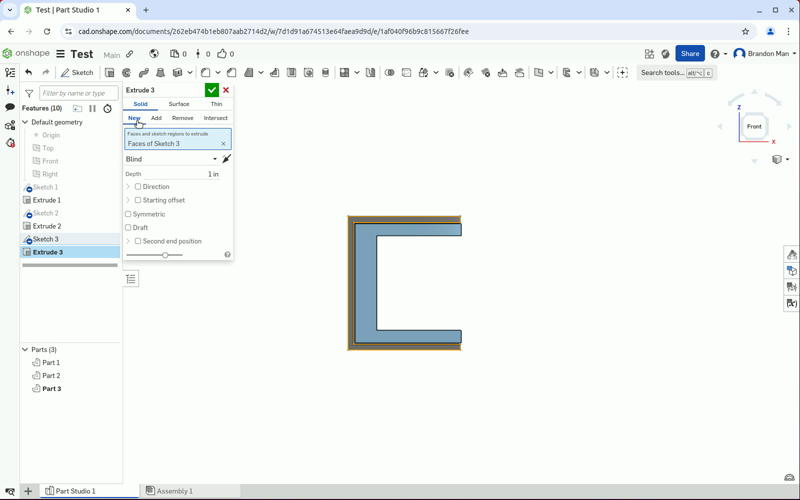
key(tab, 4)
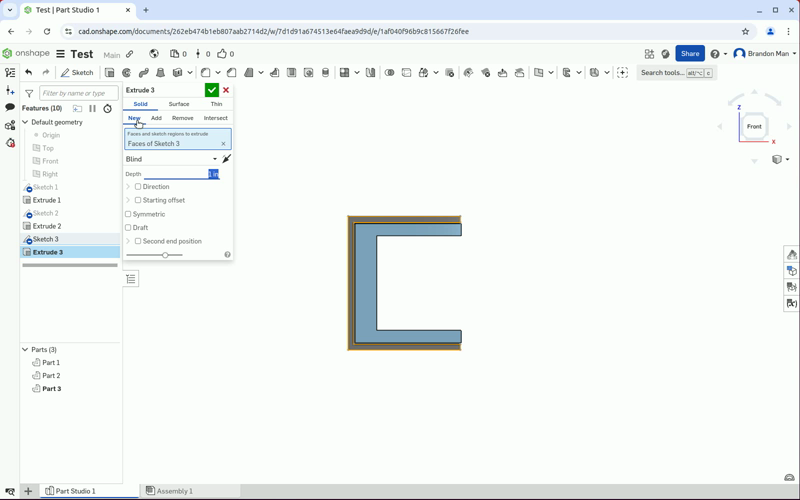
text(-5.777)
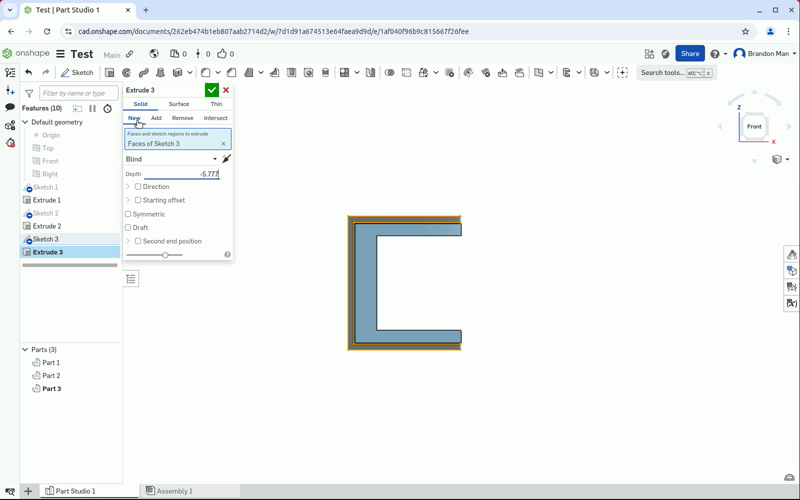
key(enter)
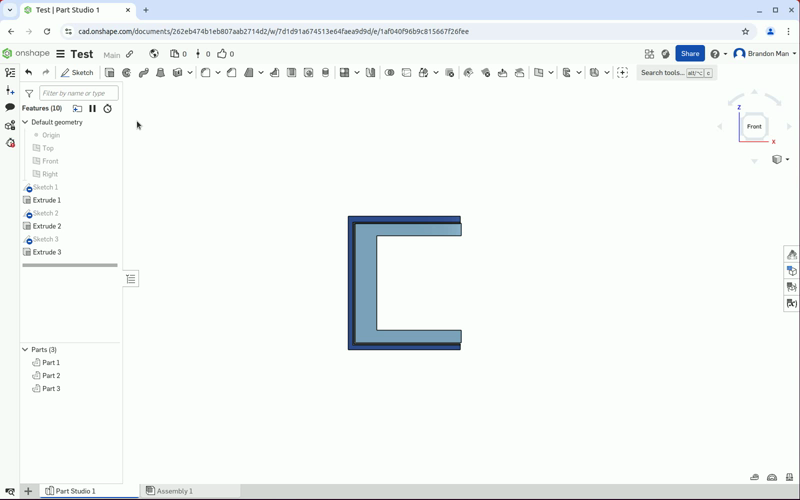
key(shift+h)
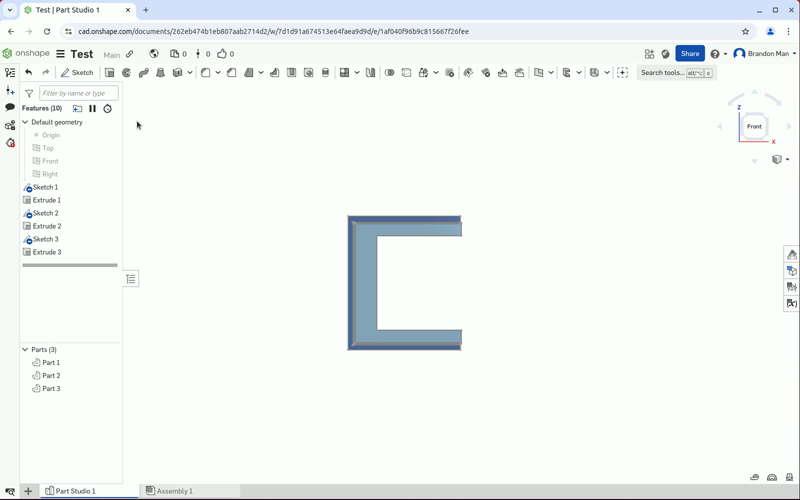
key(shift+h)
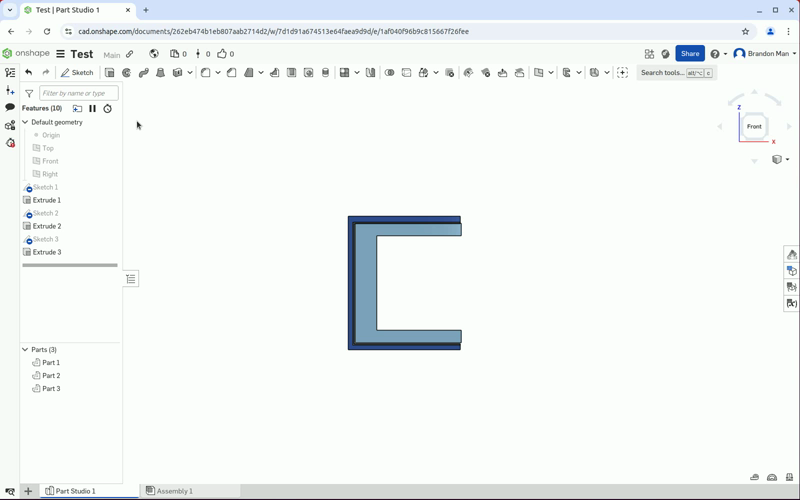
mouse_move(73, 189)
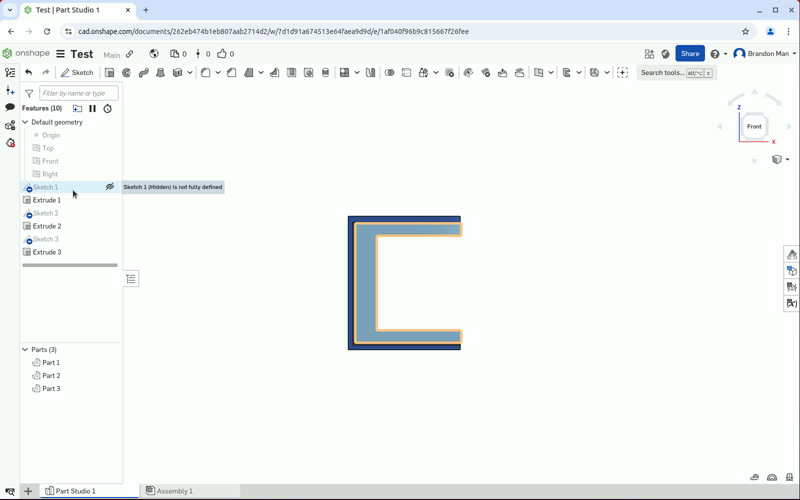
click(73, 189)
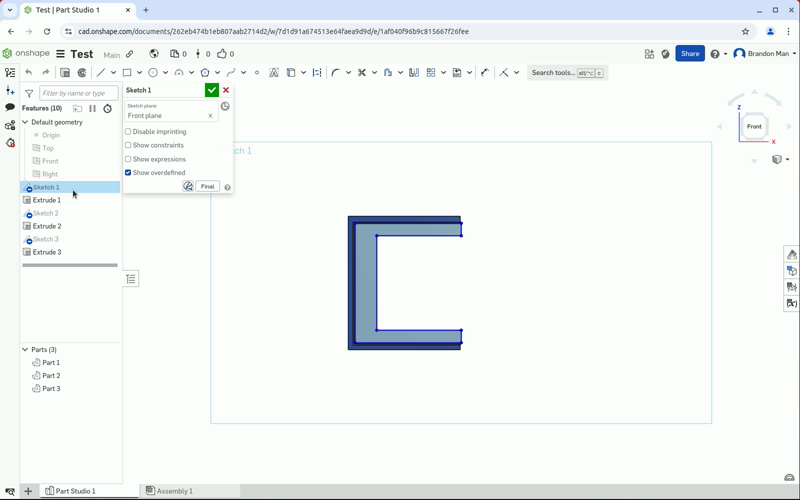
mouse_move(229, 92)
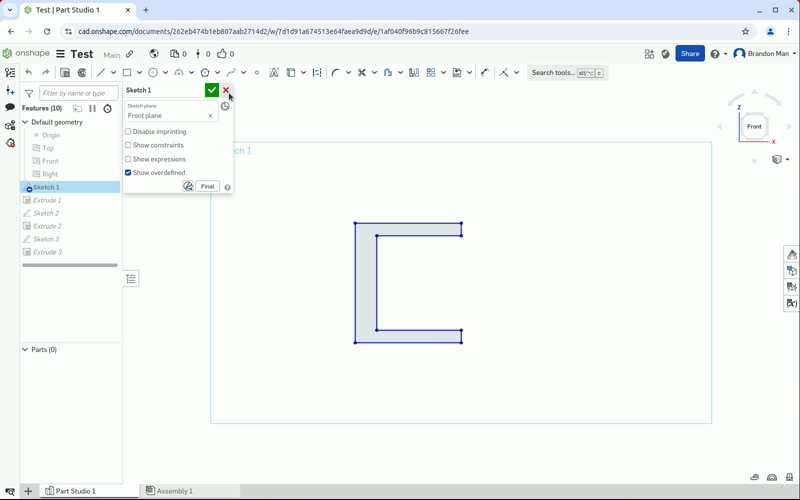
click(229, 92)
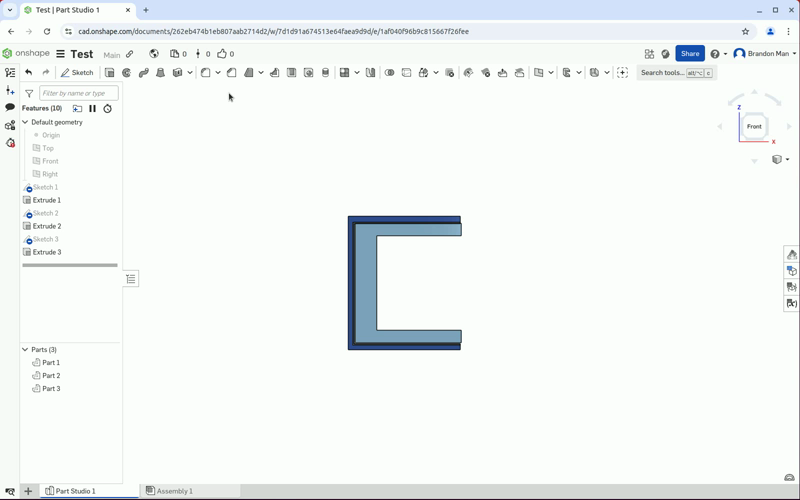
mouse_move(73, 352)
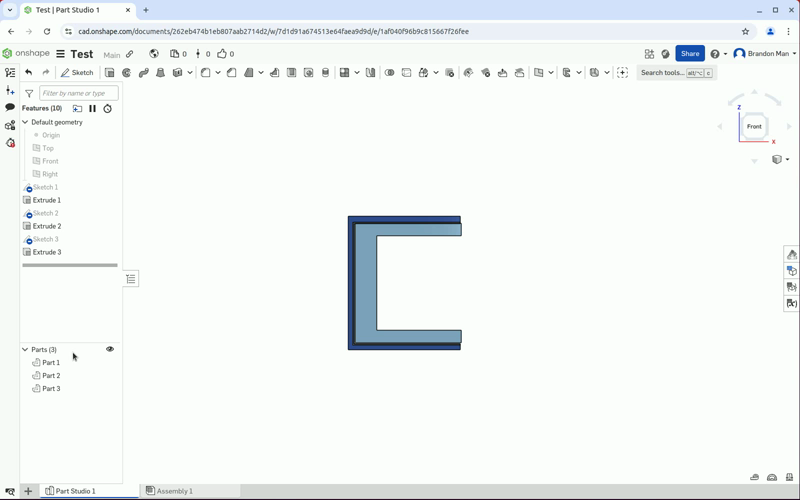
key(y)
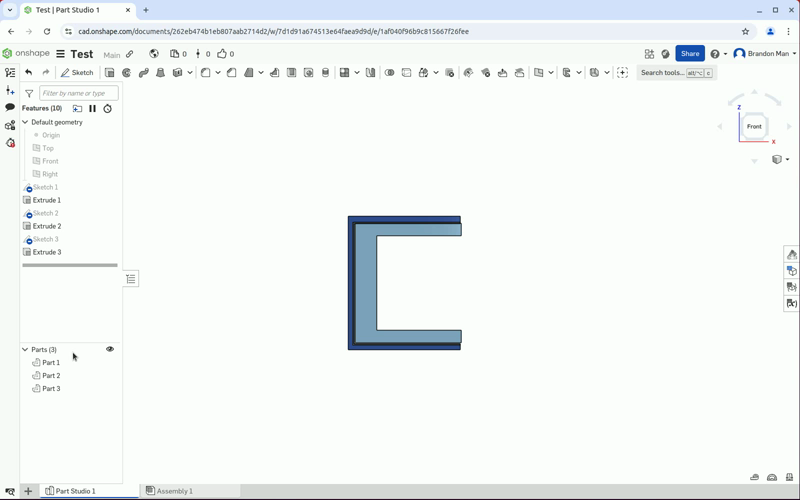
key(shift+p)
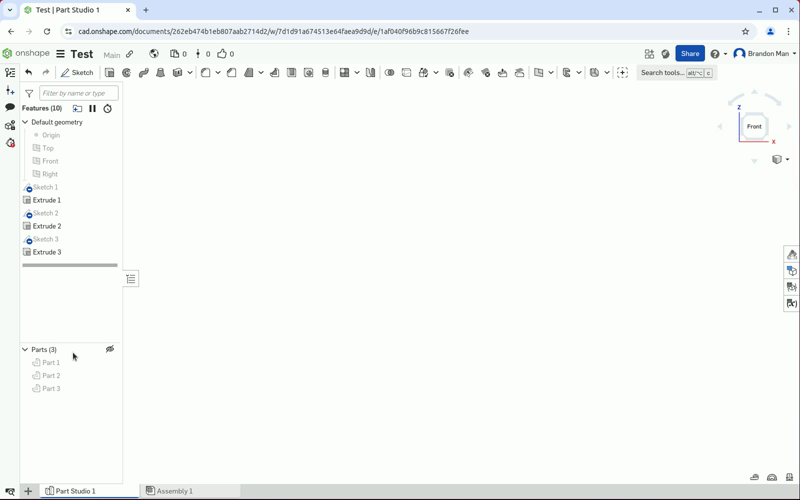
key(space)
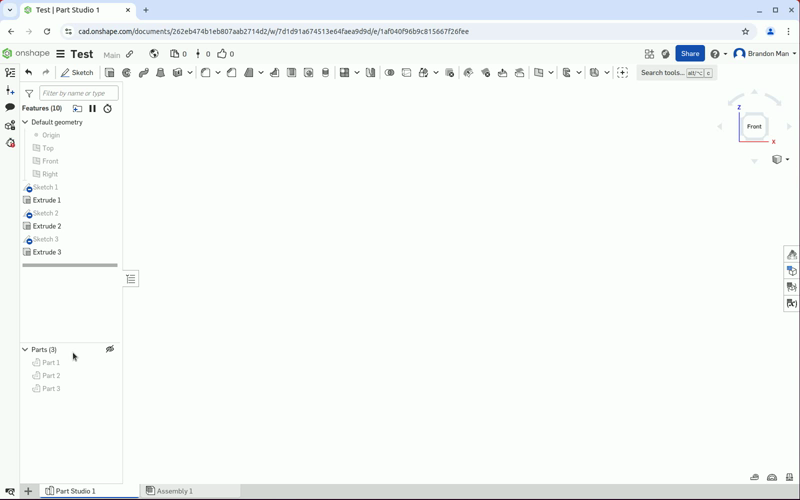
key_down(shift)
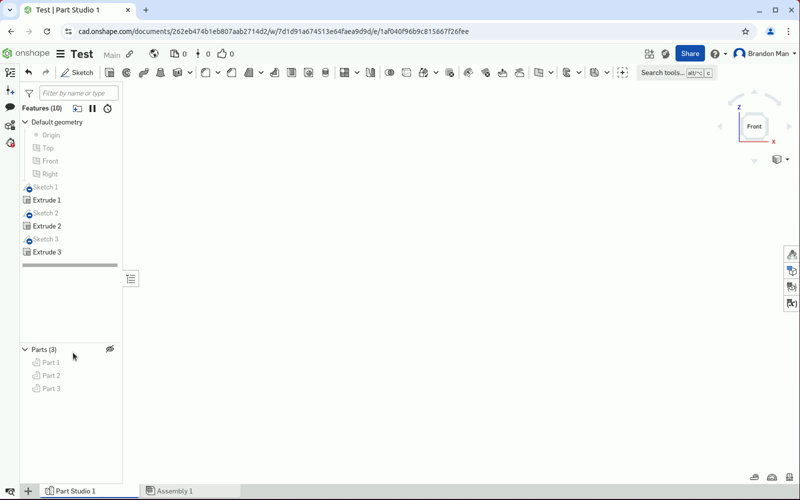
key(left)
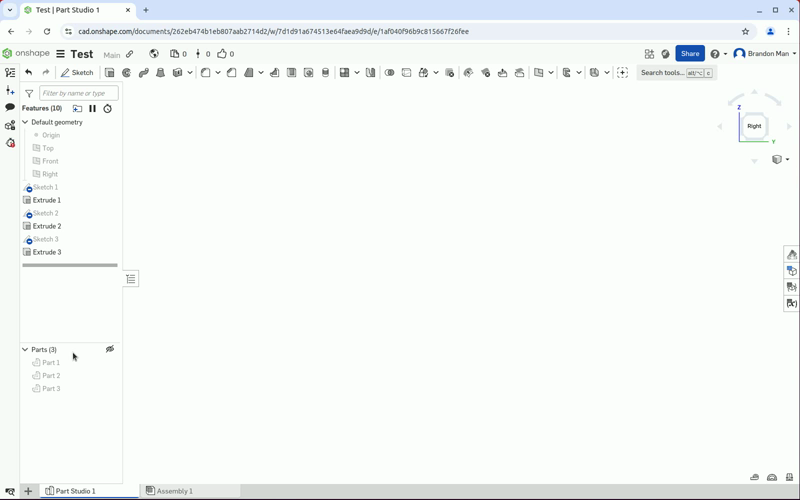
key_up(shift)
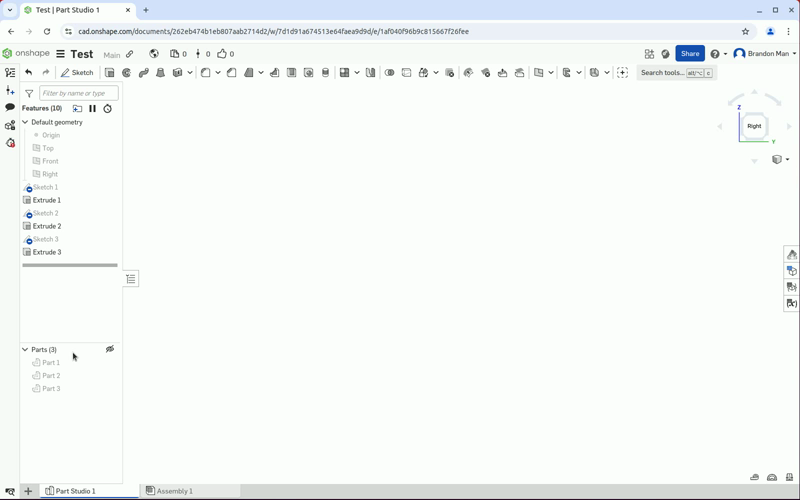
mouse_move(73, 352)
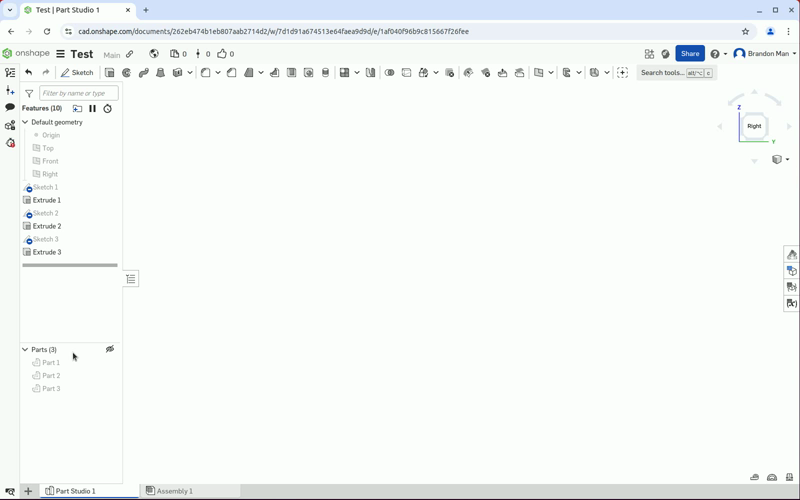
key(shift+y)
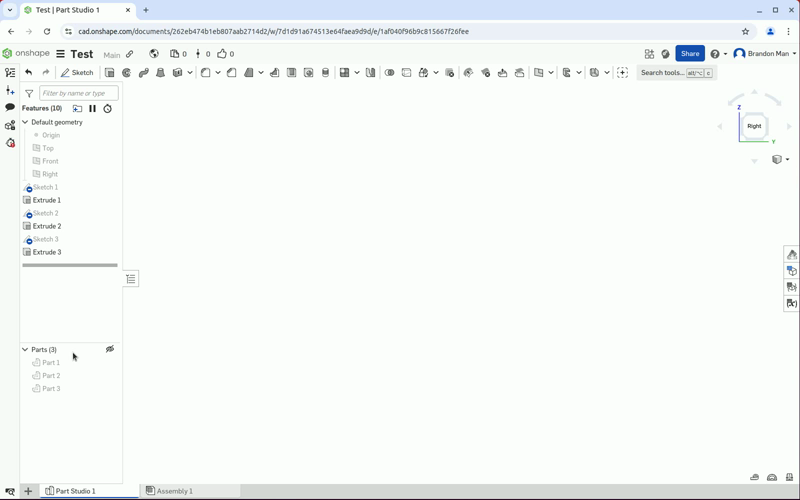
key(shift+s)
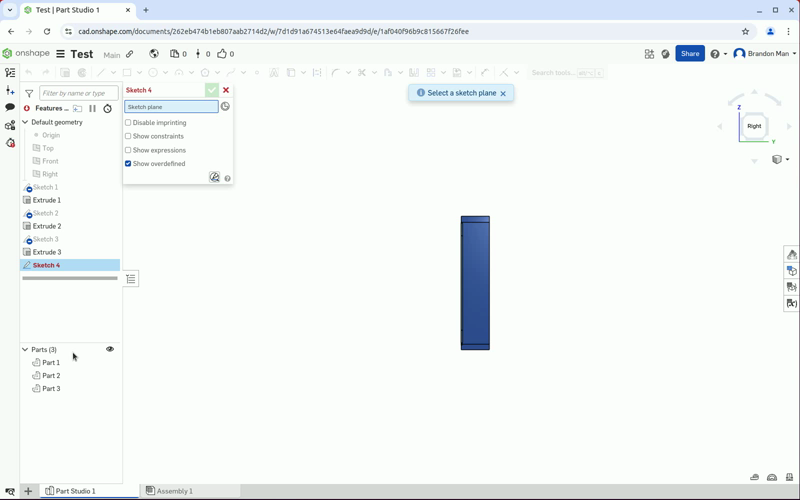
mouse_move(73, 176)
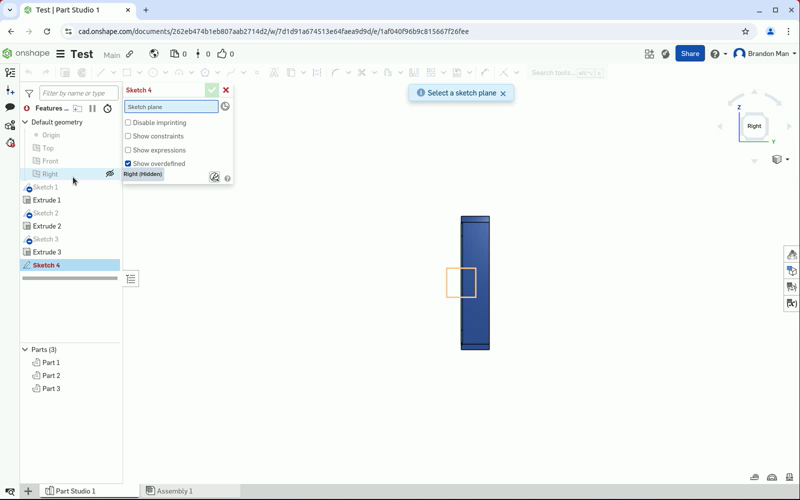
click(73, 176)
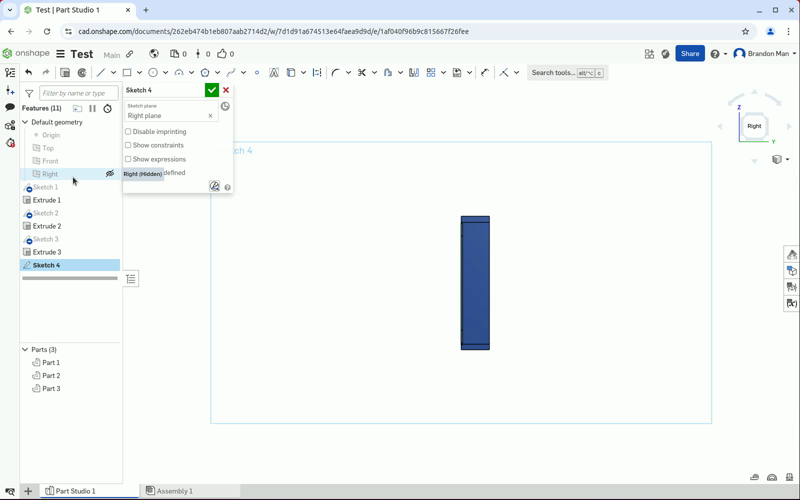
mouse_move(73, 352)
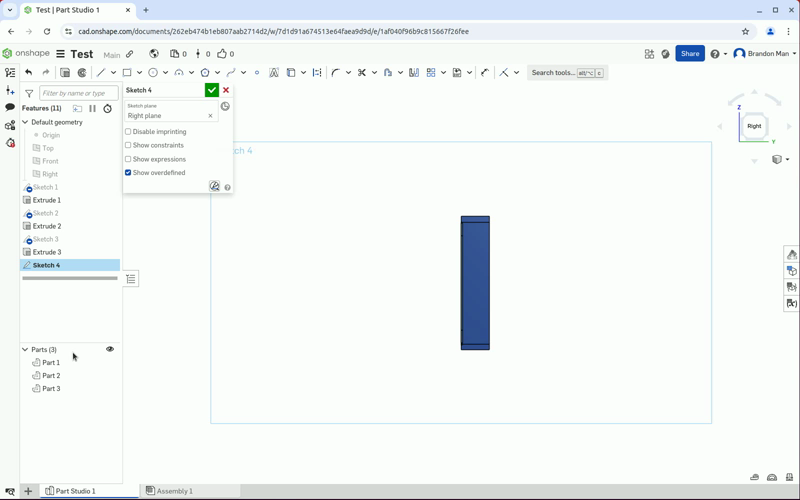
key(y)
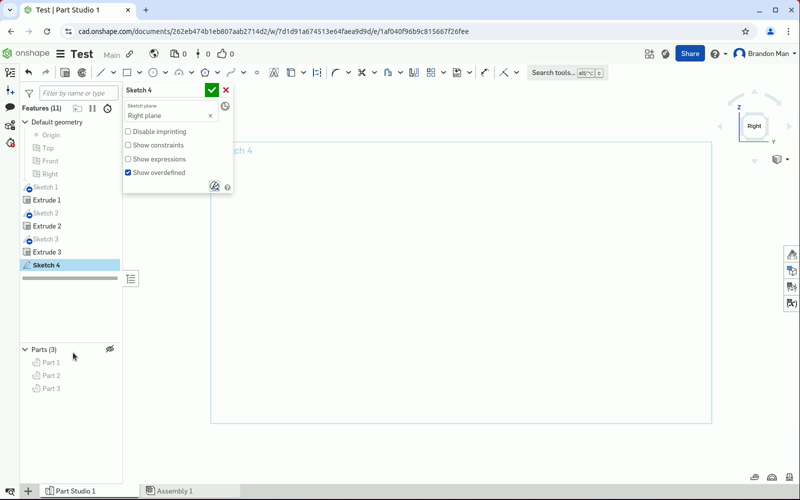
key(c)
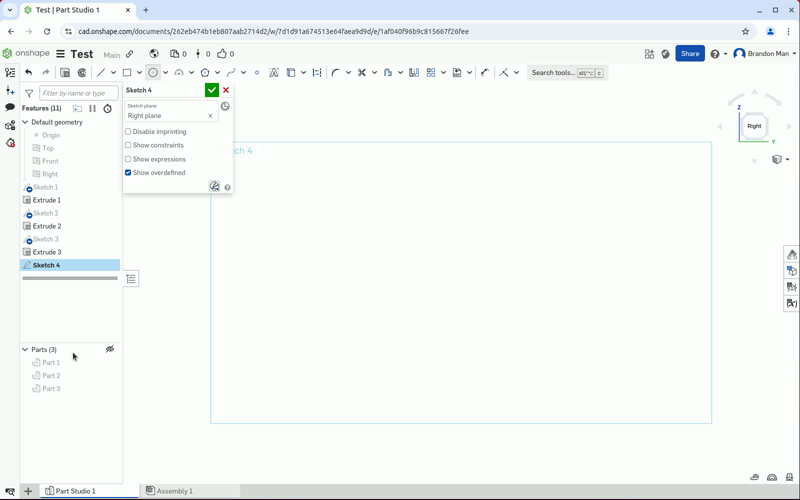
key_down(shift)
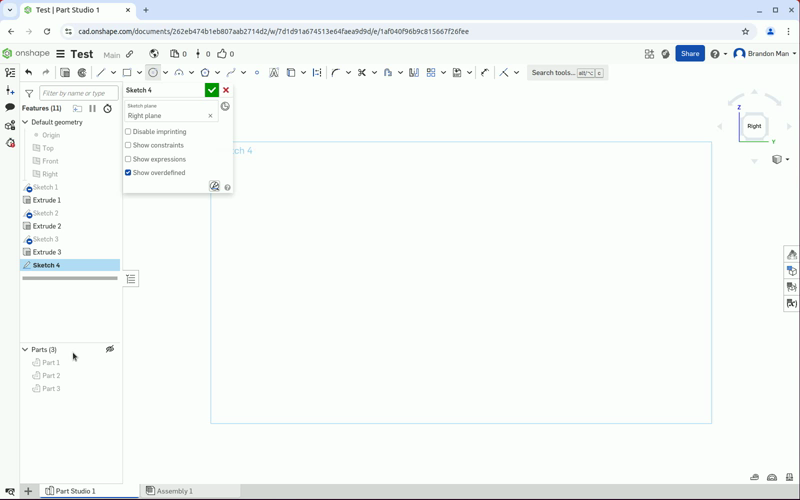
mouse_move(474, 347)
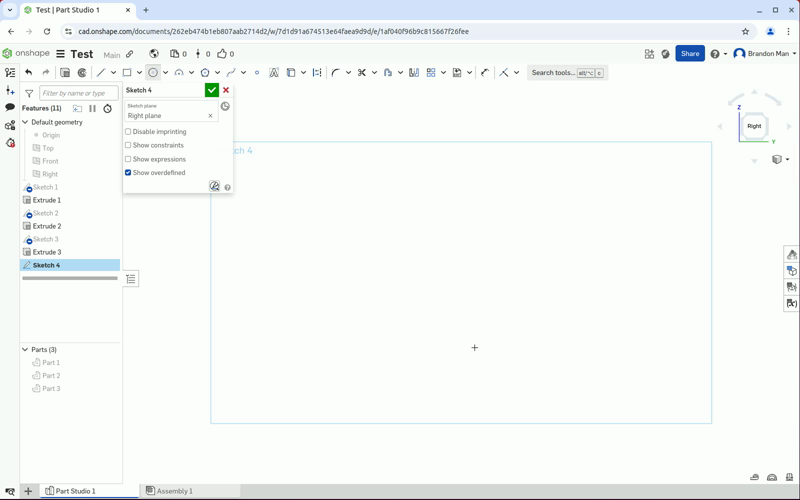
click(474, 347)
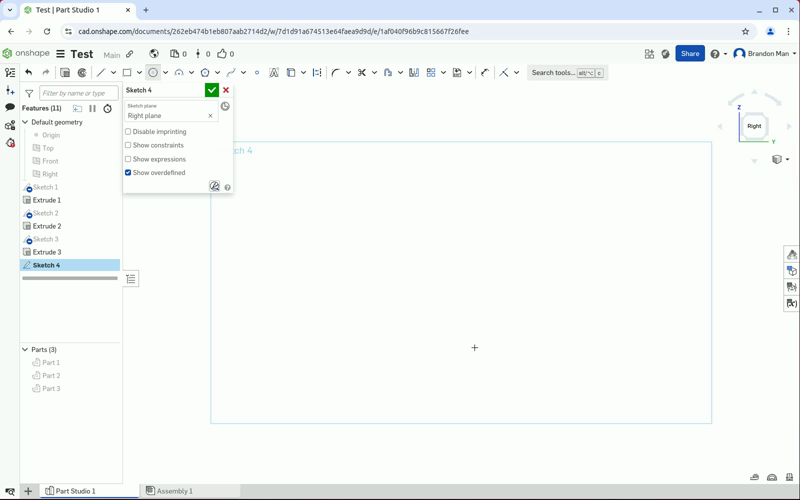
key_up(shift)
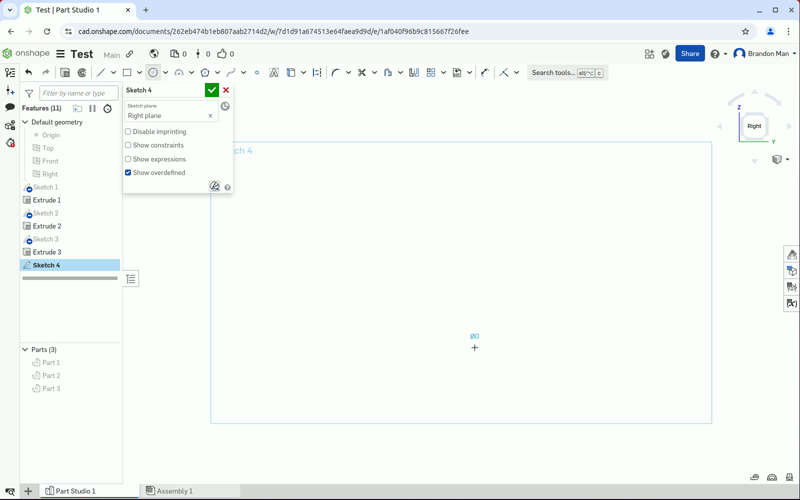
mouse_move(477, 347)
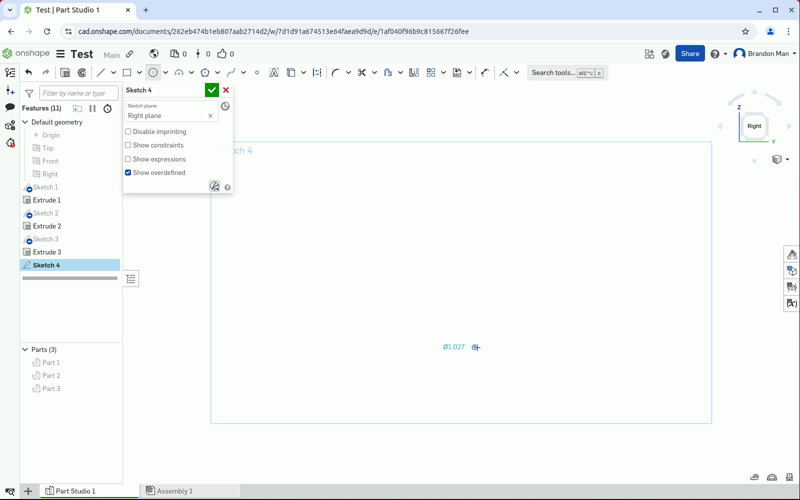
scroll(6)
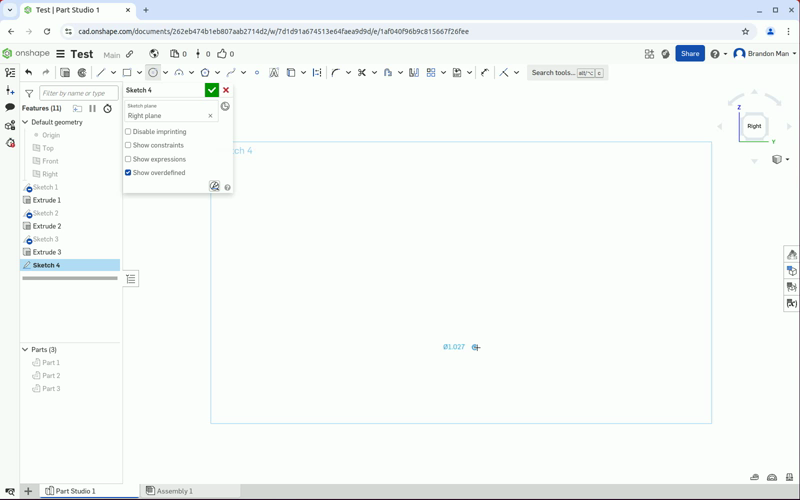
scroll(6)
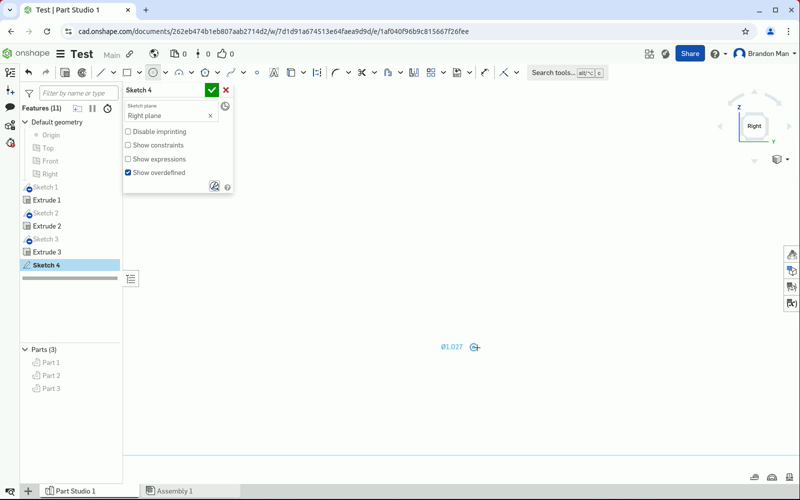
scroll(6)
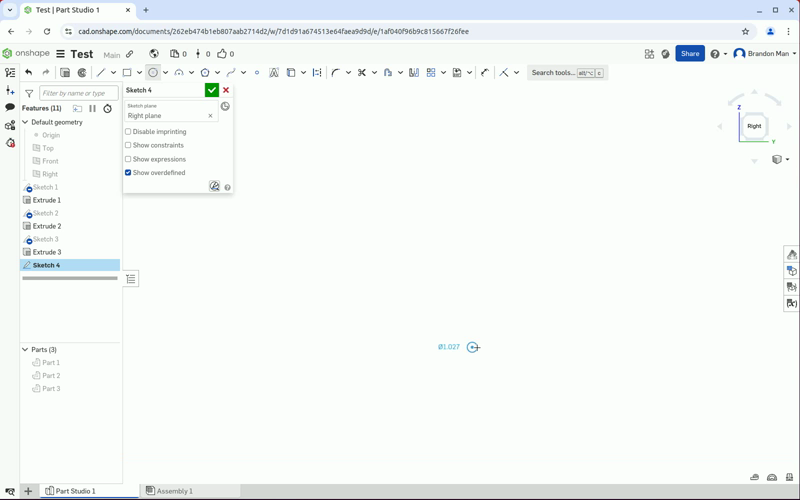
scroll(6)
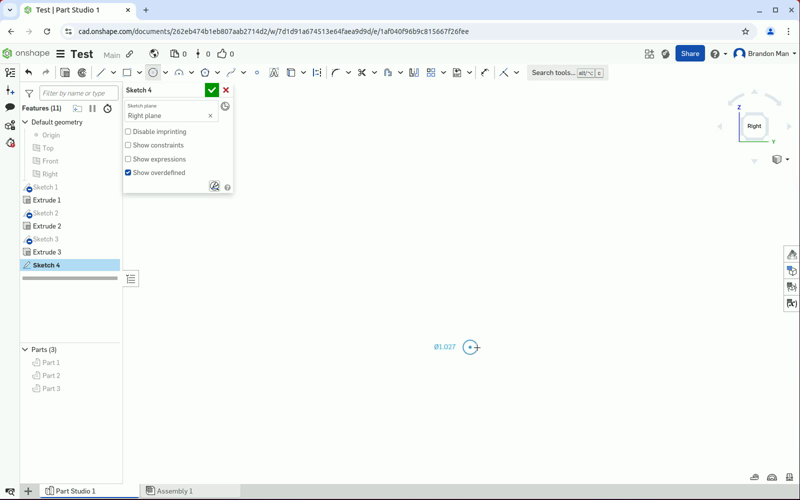
scroll(6)
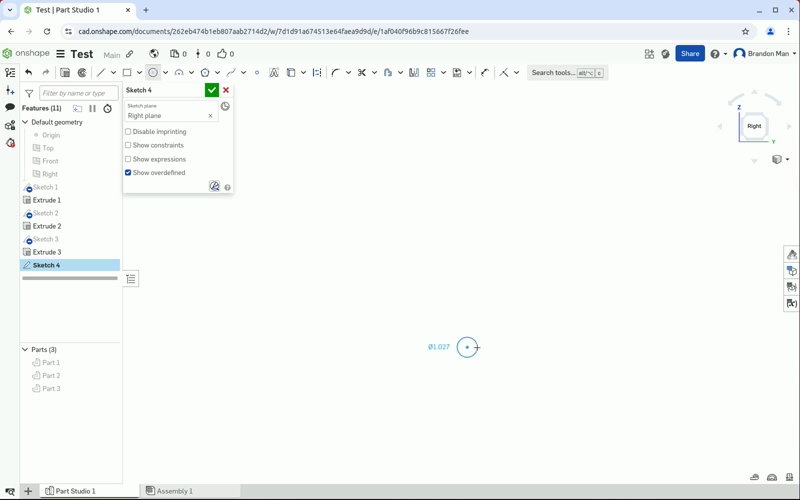
scroll(6)
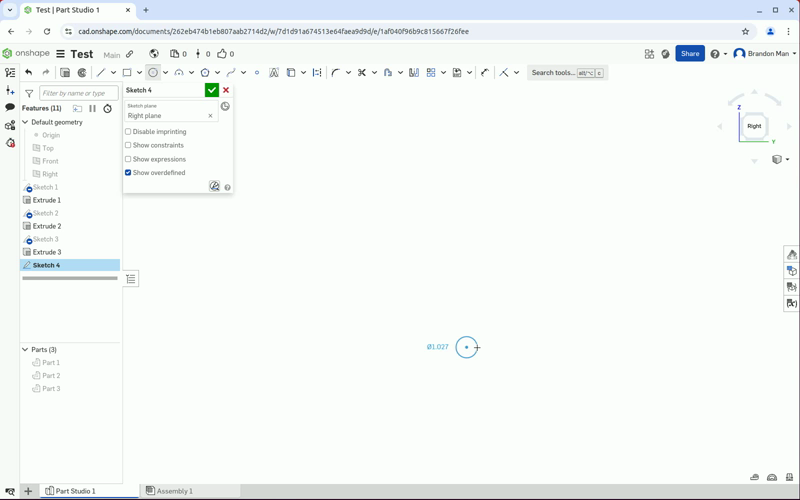
scroll(6)
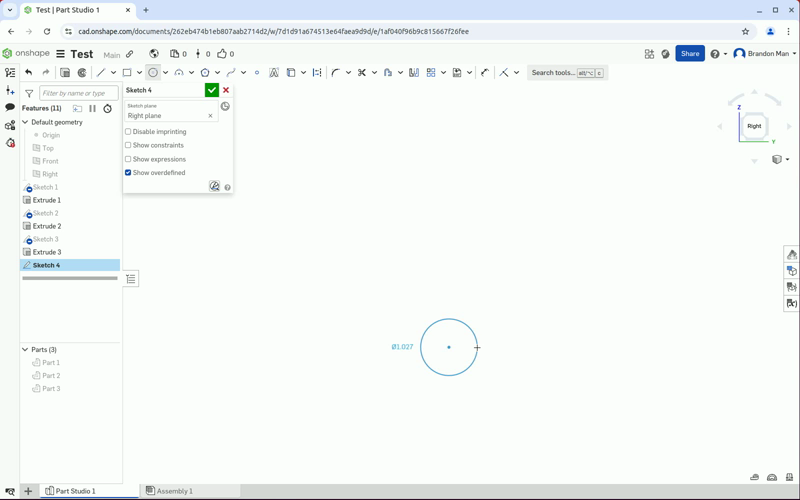
click(477, 347)
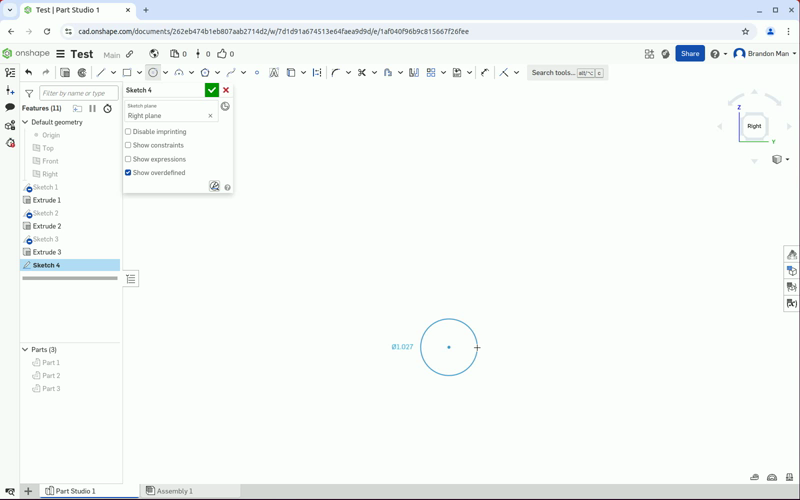
scroll(-6)
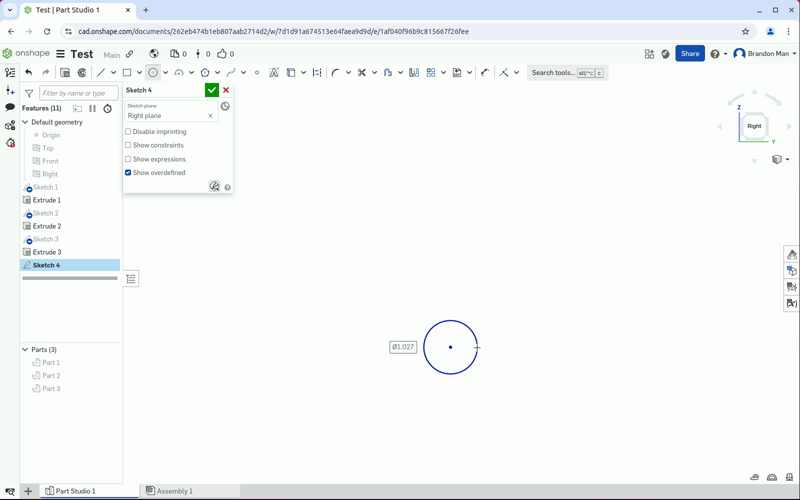
scroll(-6)
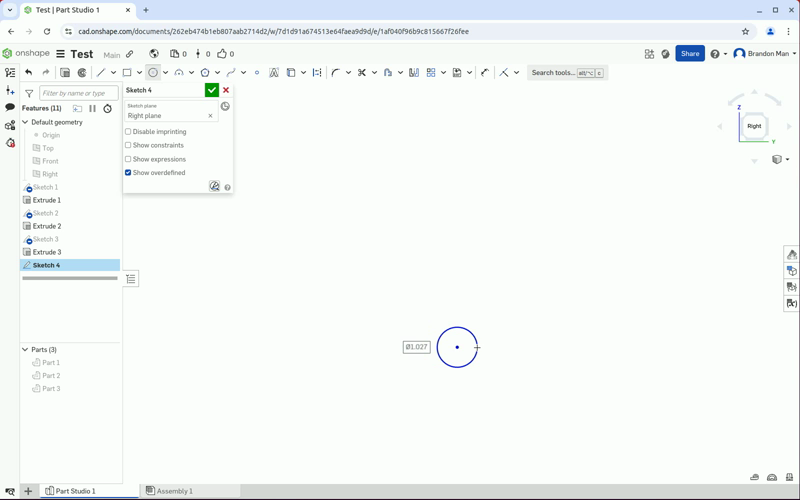
scroll(-6)
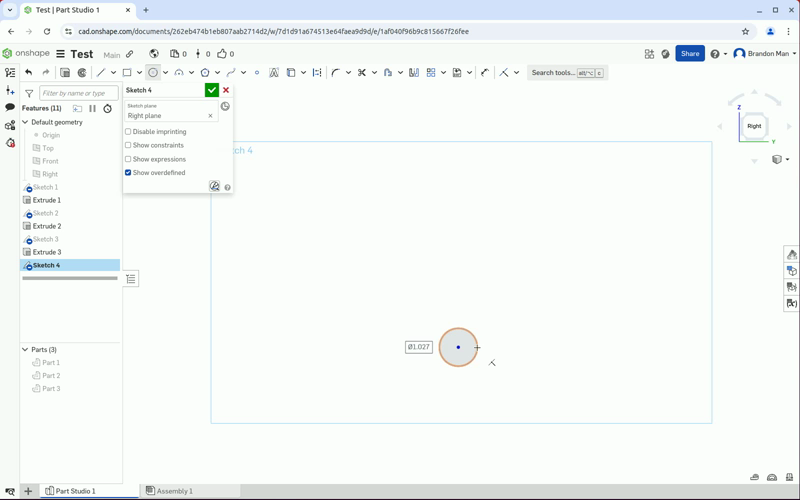
scroll(-6)
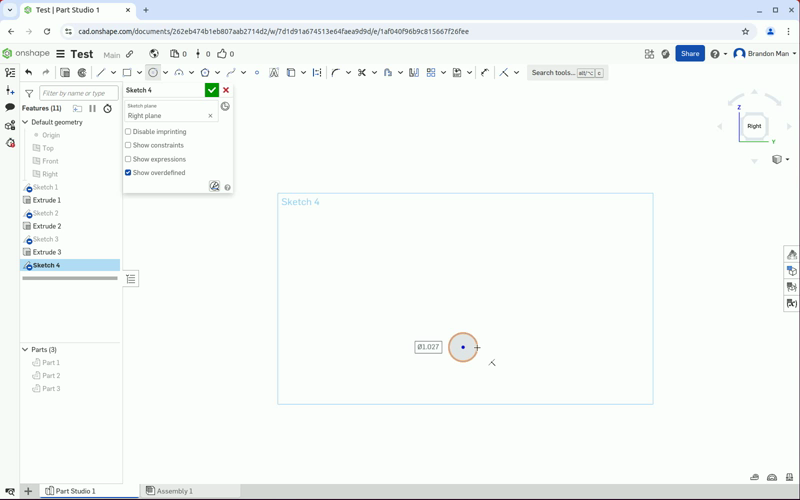
scroll(-6)
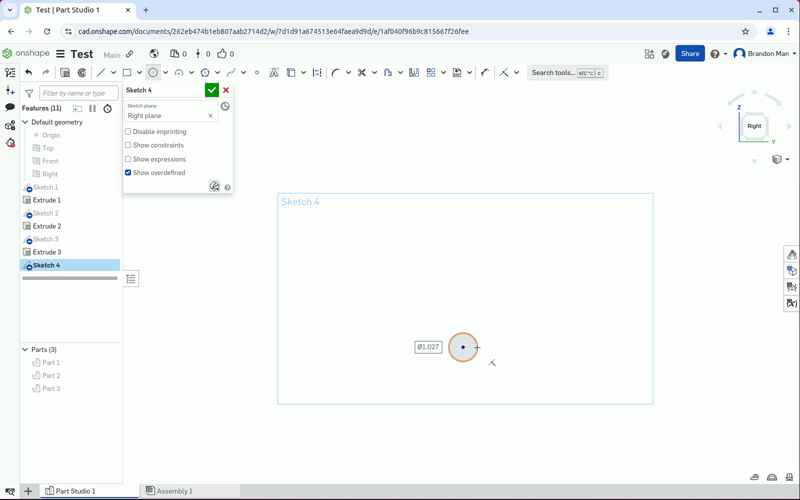
scroll(-6)
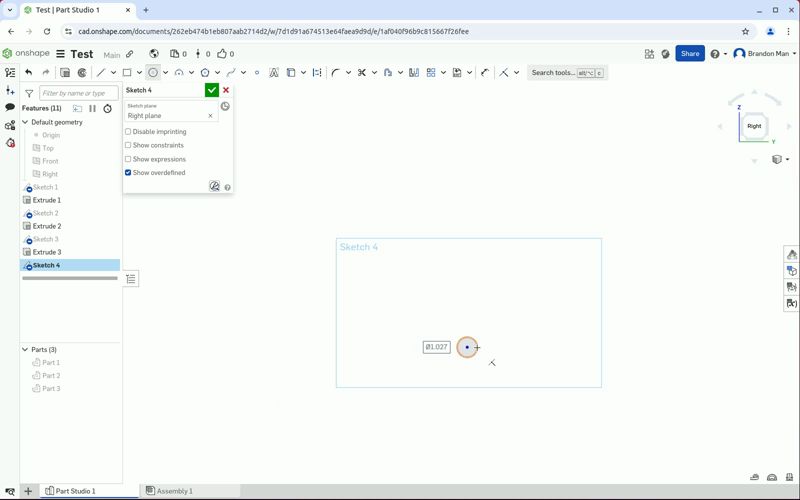
scroll(-6)
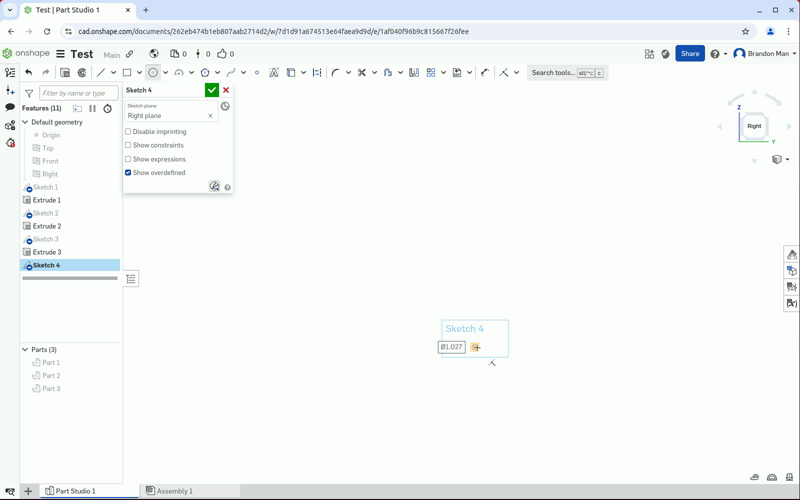
key(esc)
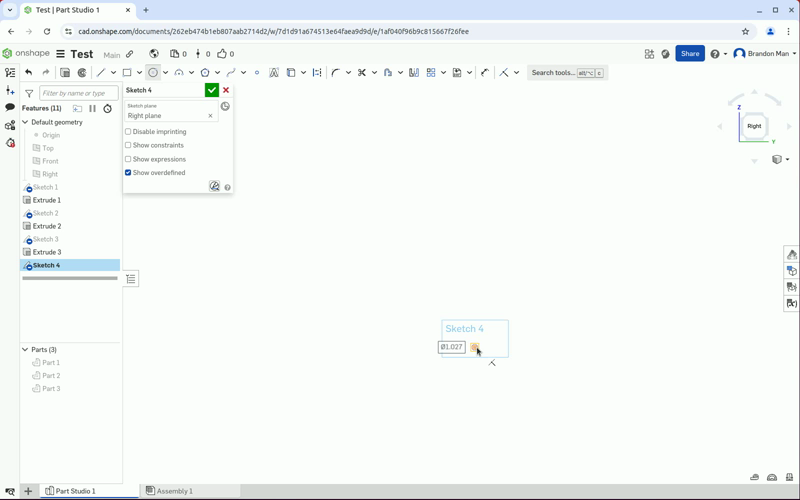
mouse_move(476, 348)
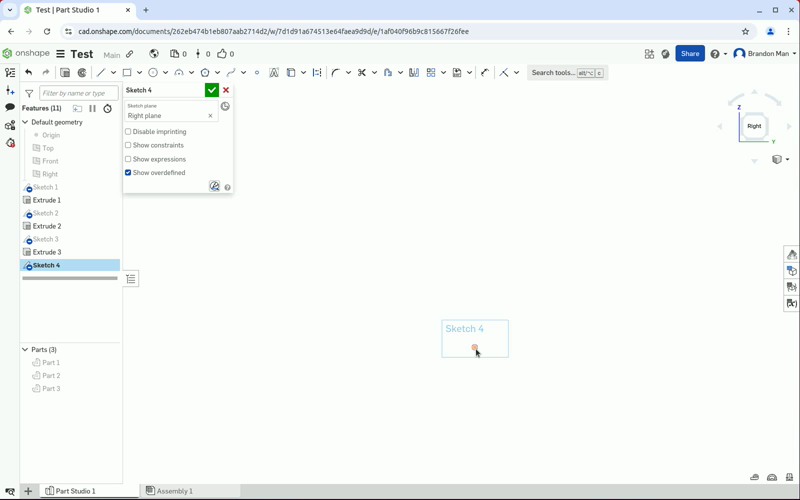
scroll(6)
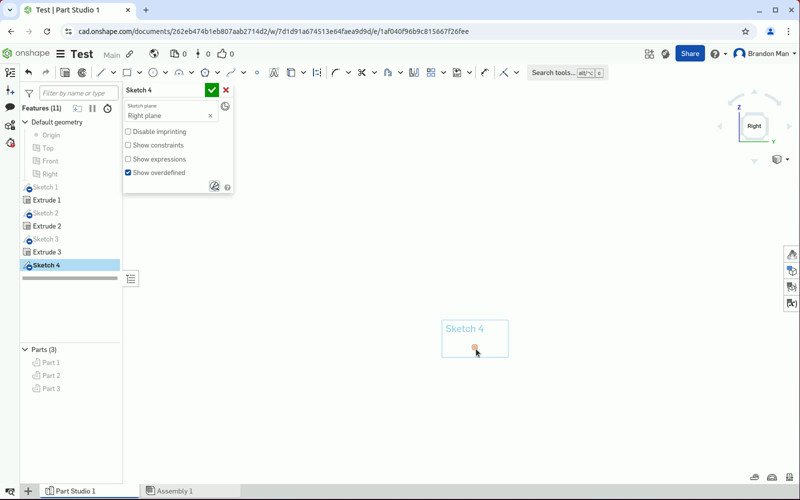
scroll(6)
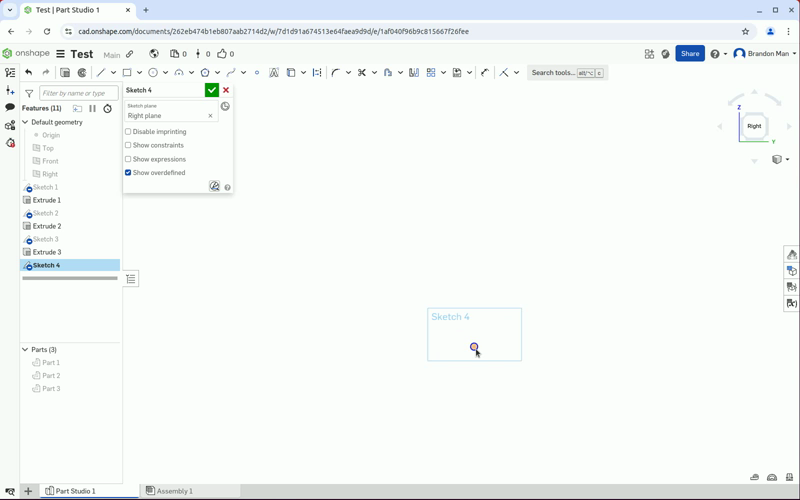
scroll(6)
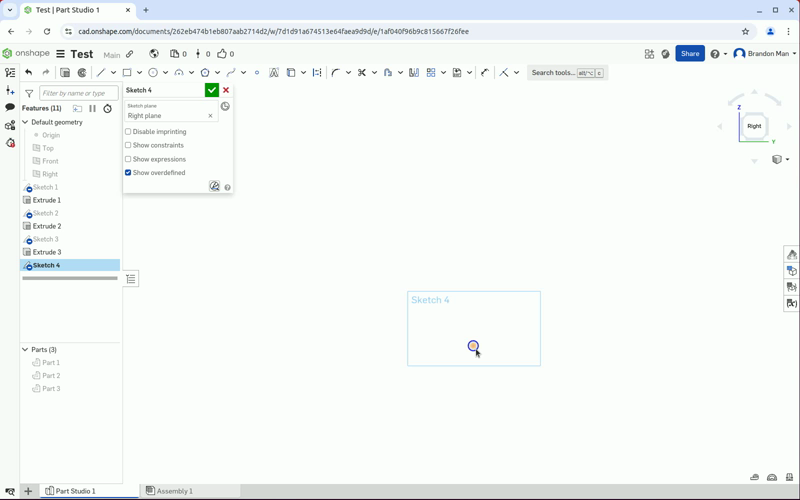
scroll(6)
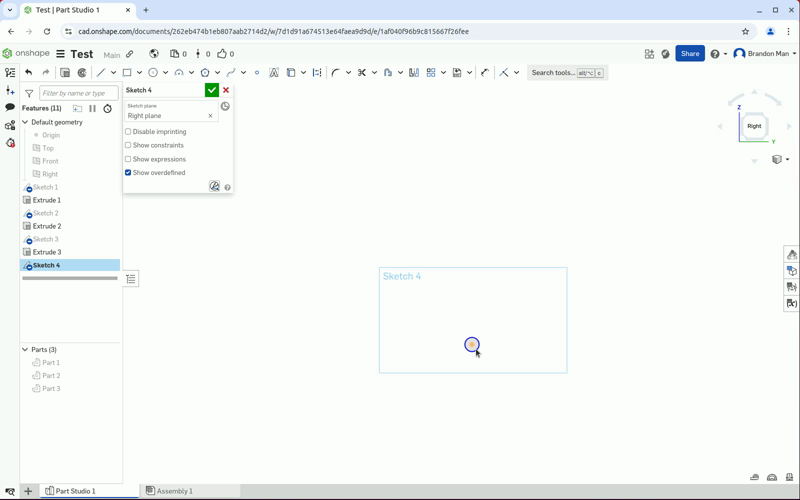
scroll(6)
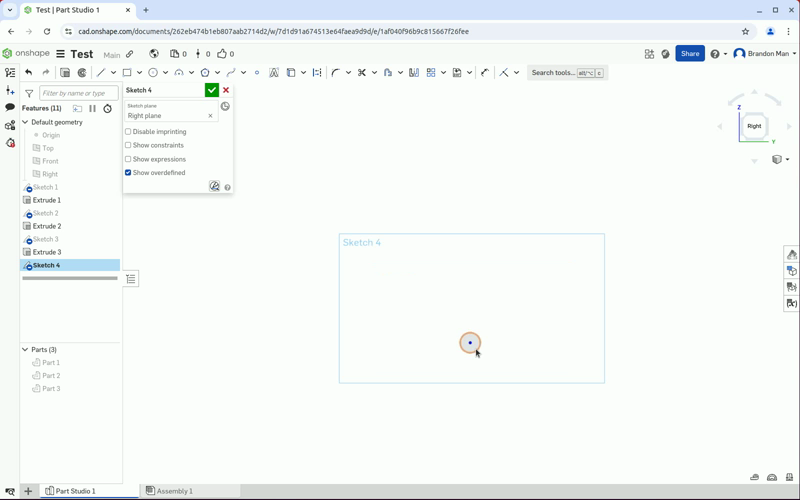
scroll(6)
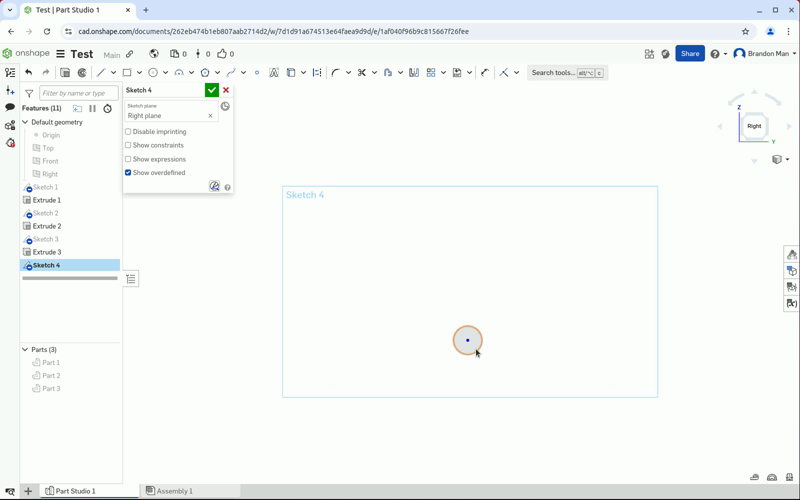
scroll(6)
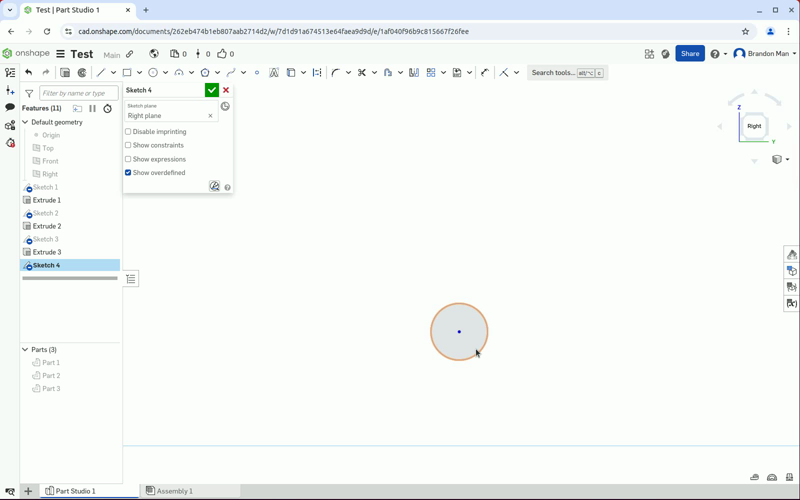
click(476, 348)
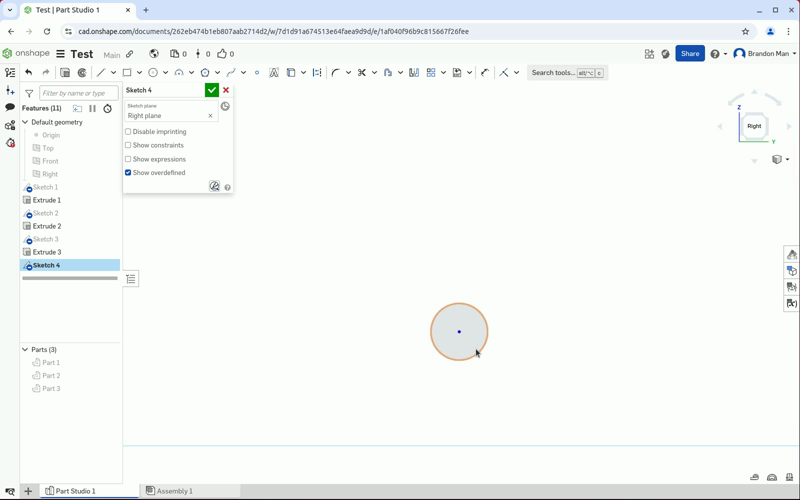
scroll(-6)
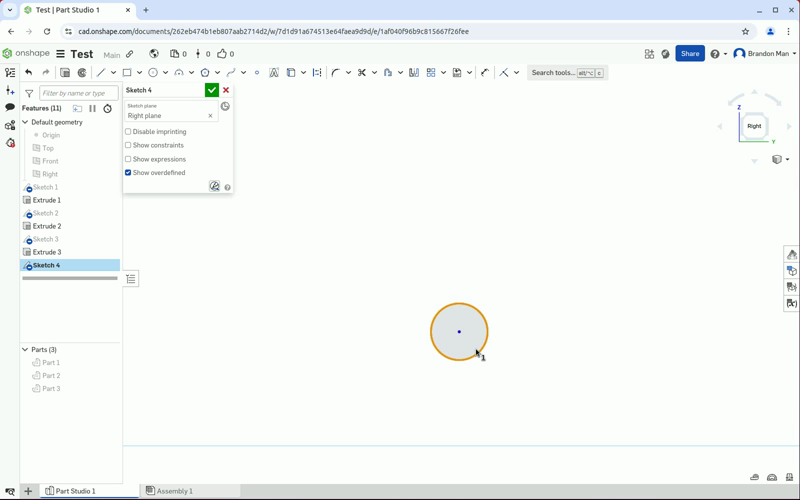
scroll(-6)
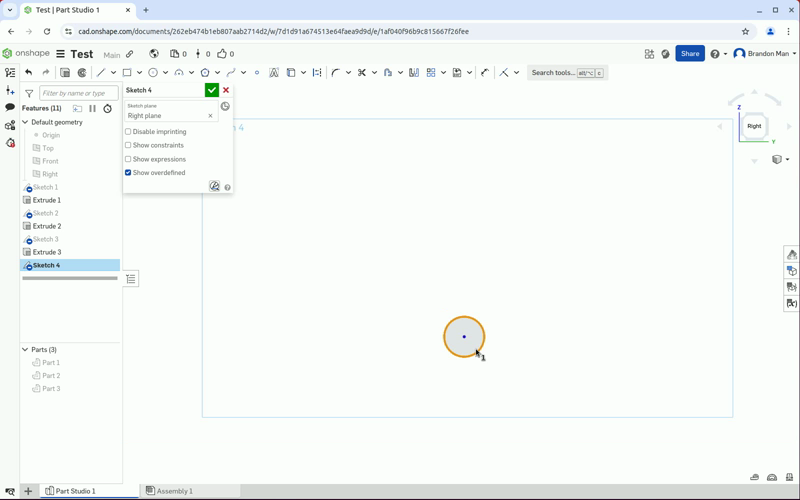
scroll(-6)
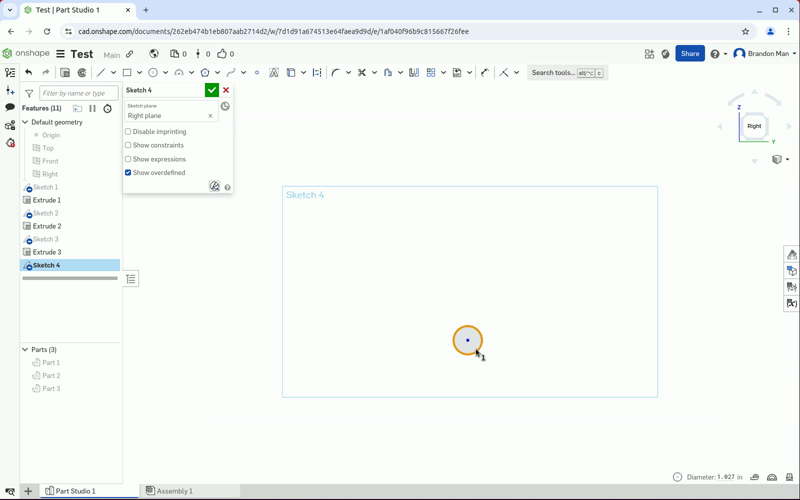
scroll(-6)
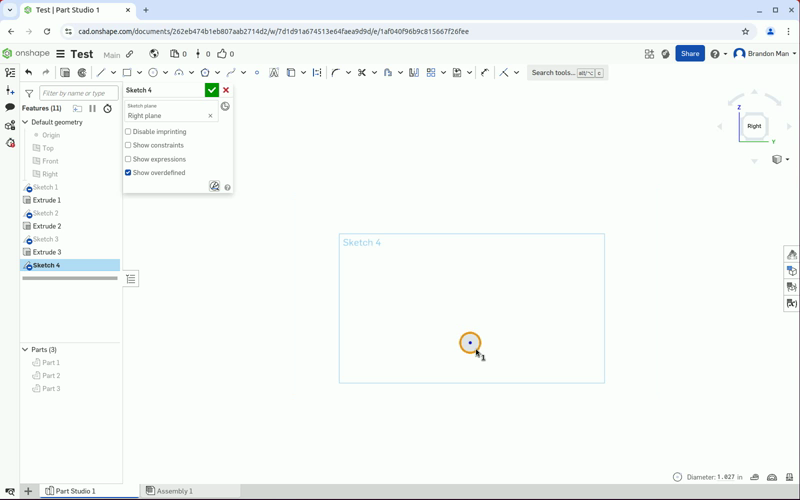
scroll(-6)
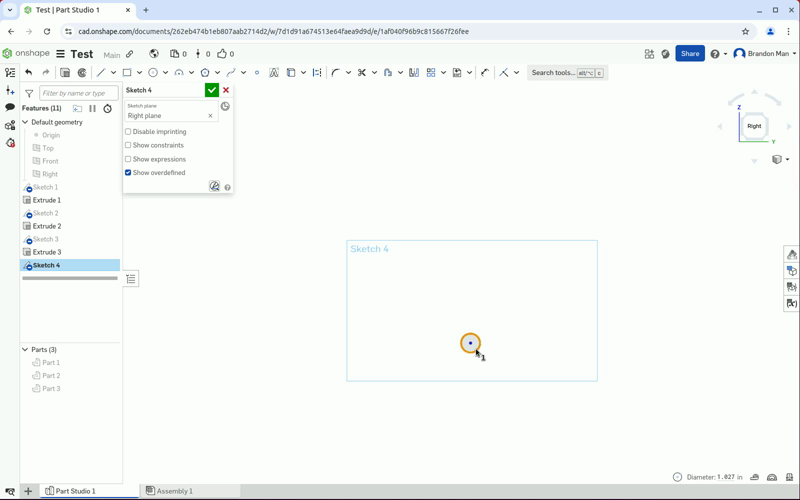
scroll(-6)
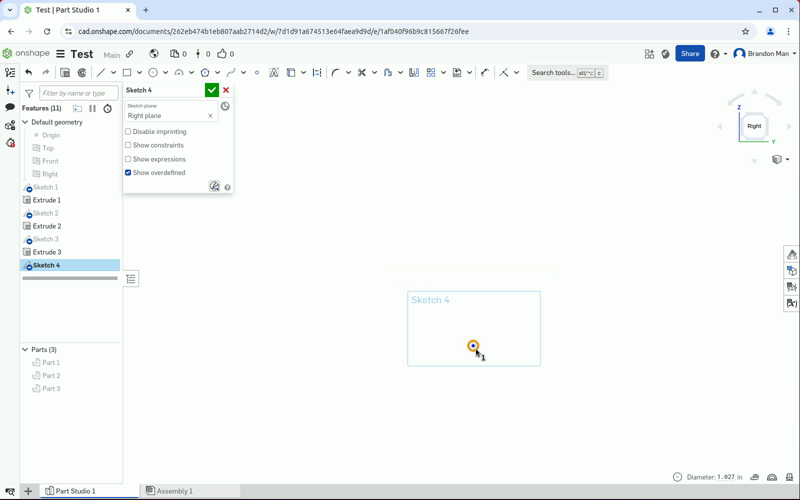
scroll(-6)
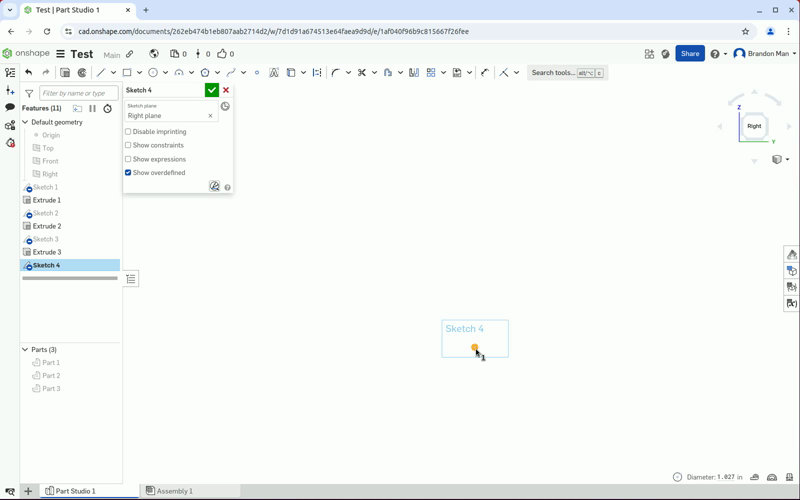
mouse_move(73, 352)
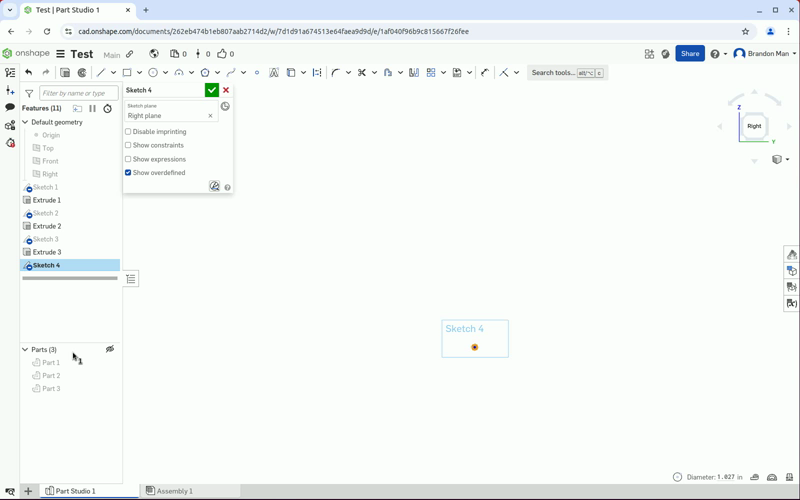
key(shift+y)
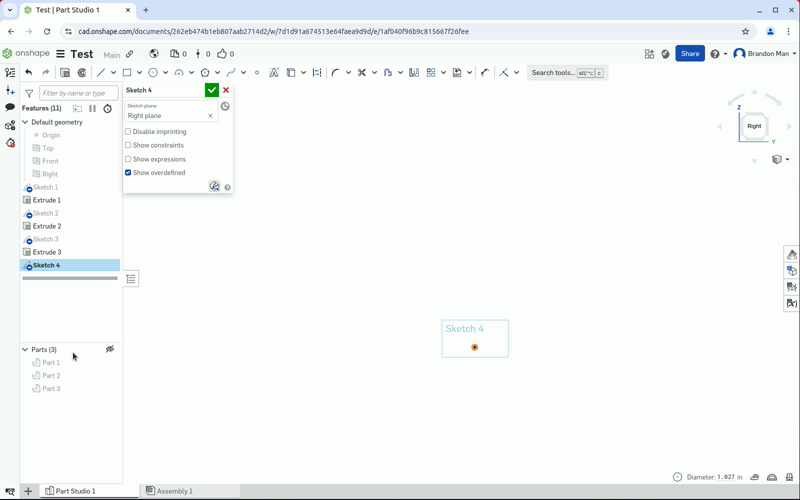
key(shift+e)
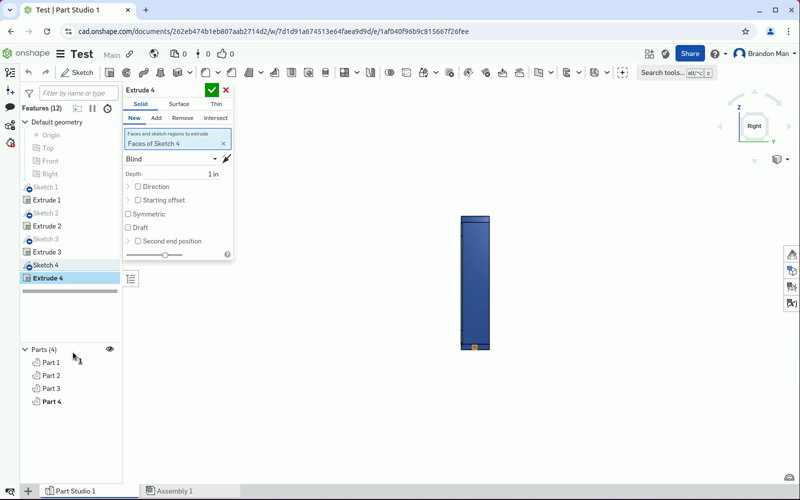
mouse_move(143, 106)
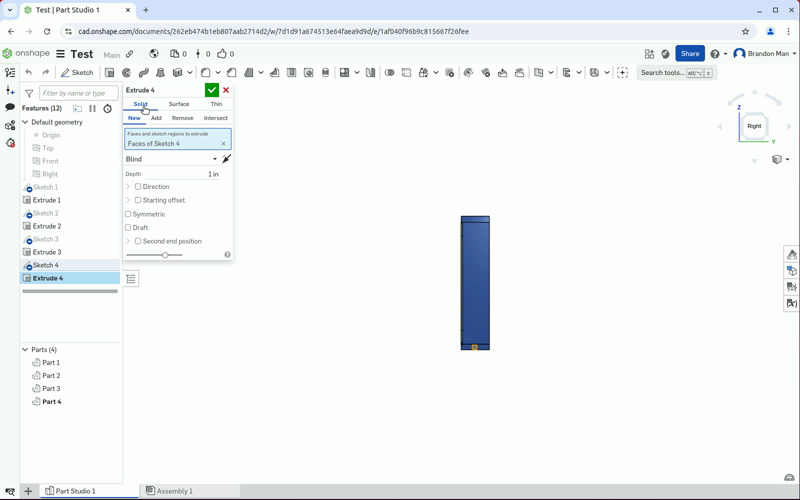
click(143, 106)
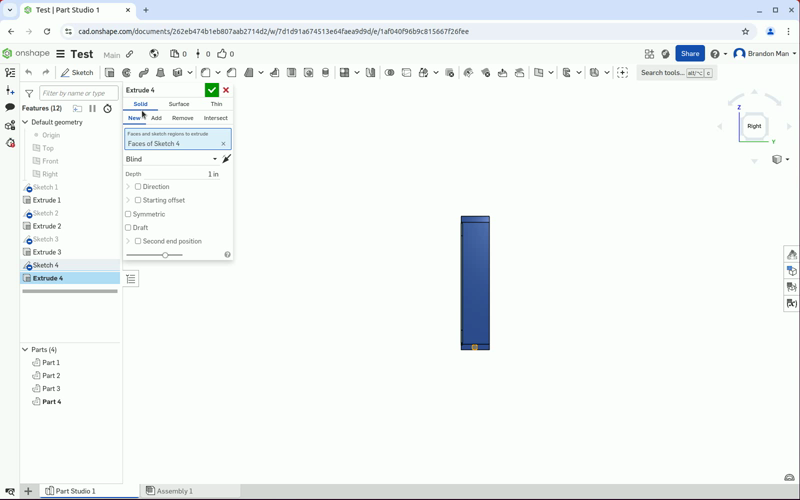
mouse_move(137, 120)
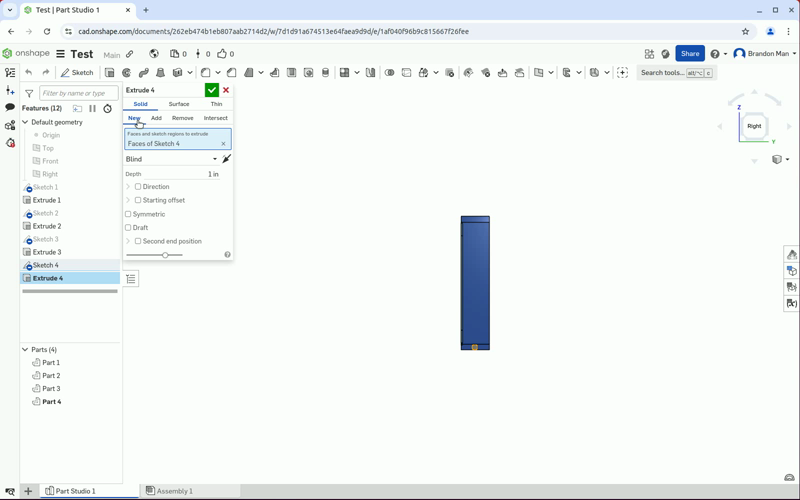
click(137, 120)
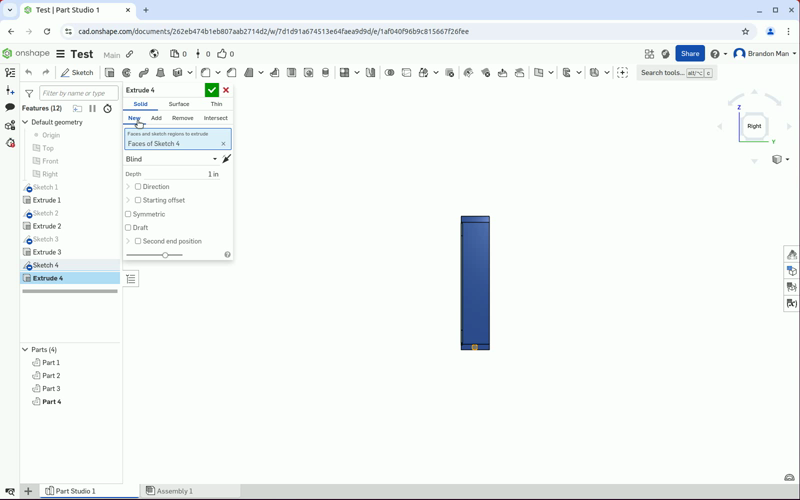
key(tab, 4)
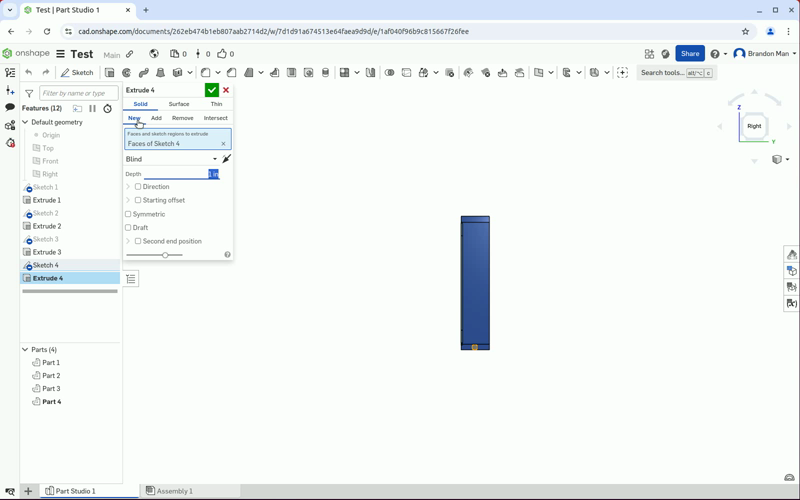
text(1.444)
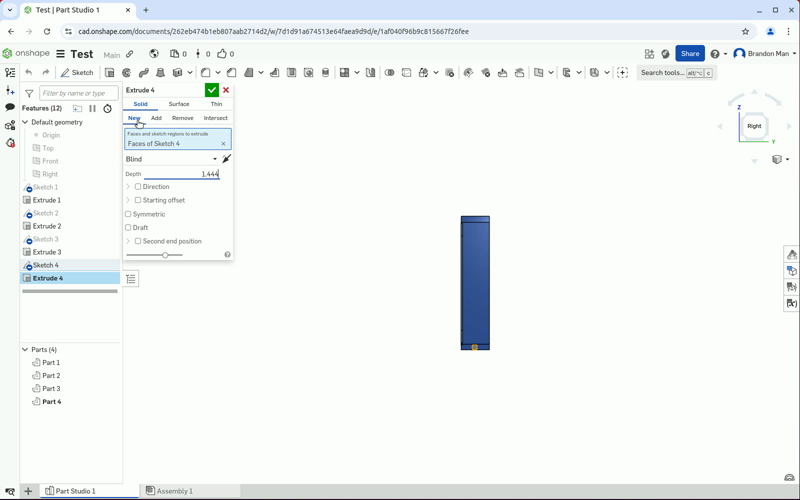
key(enter)
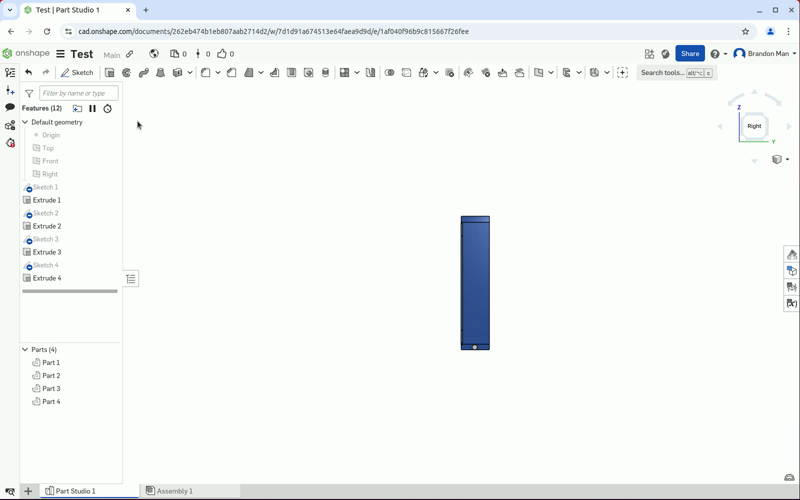
key(shift+h)
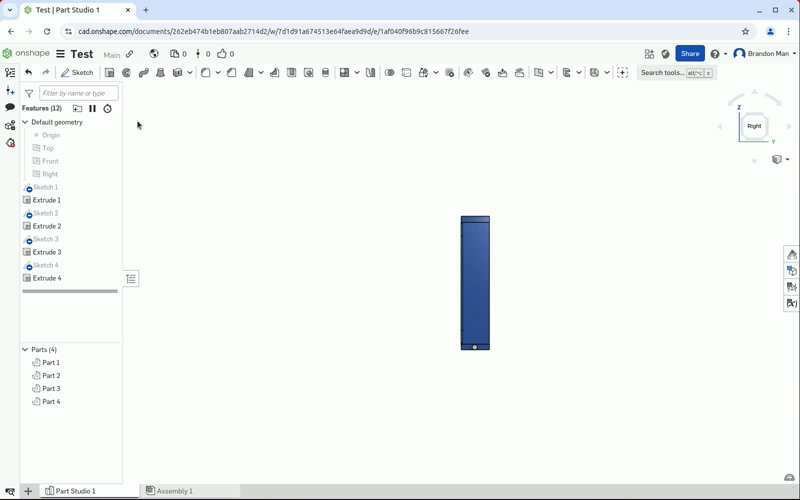
key(shift+h)
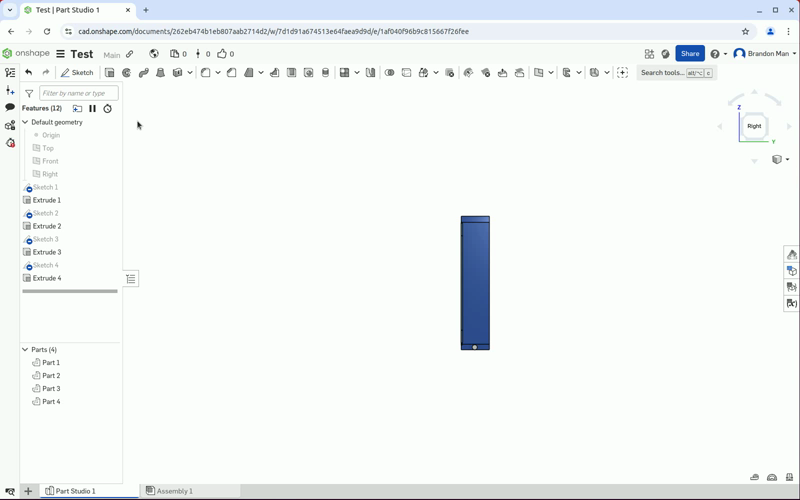
mouse_move(73, 189)
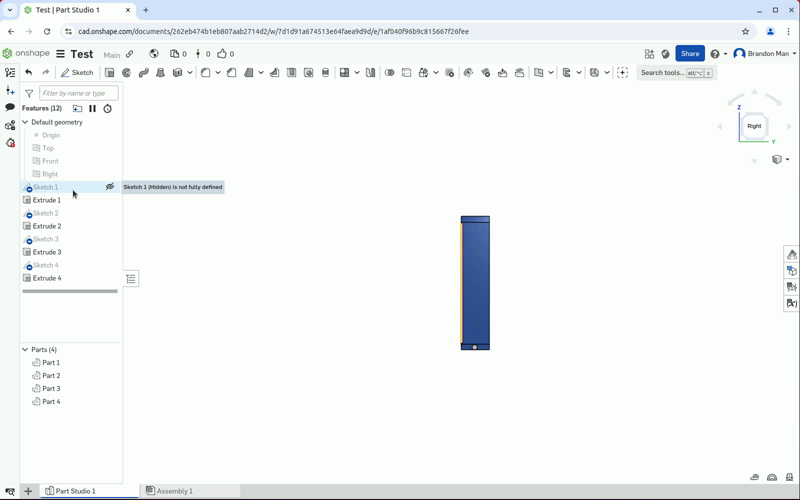
click(73, 189)
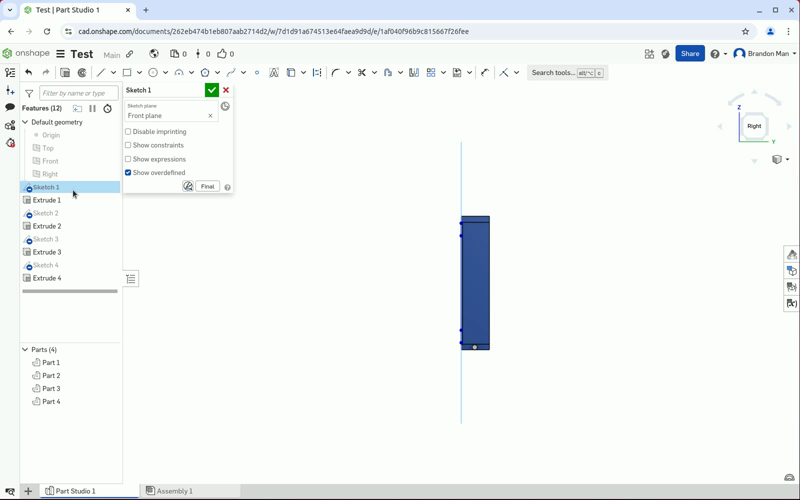
mouse_move(229, 92)
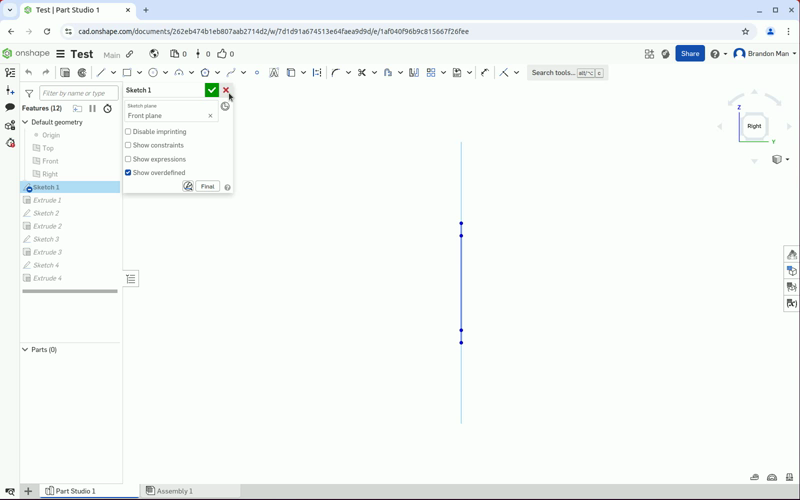
click(229, 92)
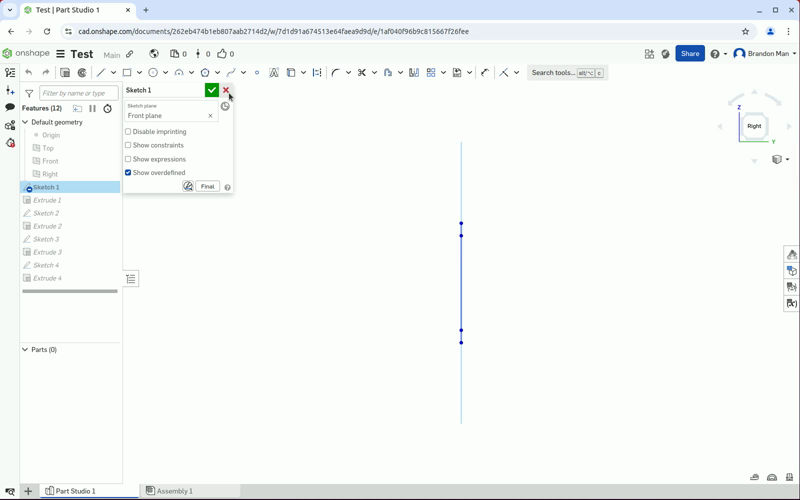
key(shift+s)
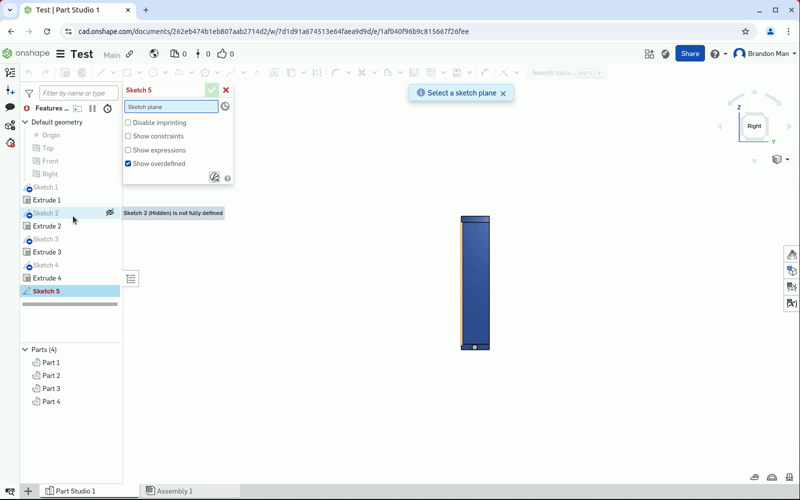
scroll(3)
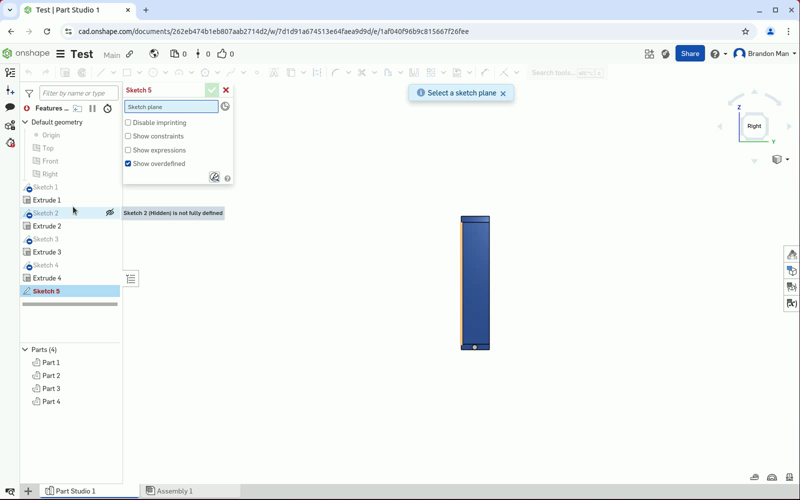
mouse_move(73, 176)
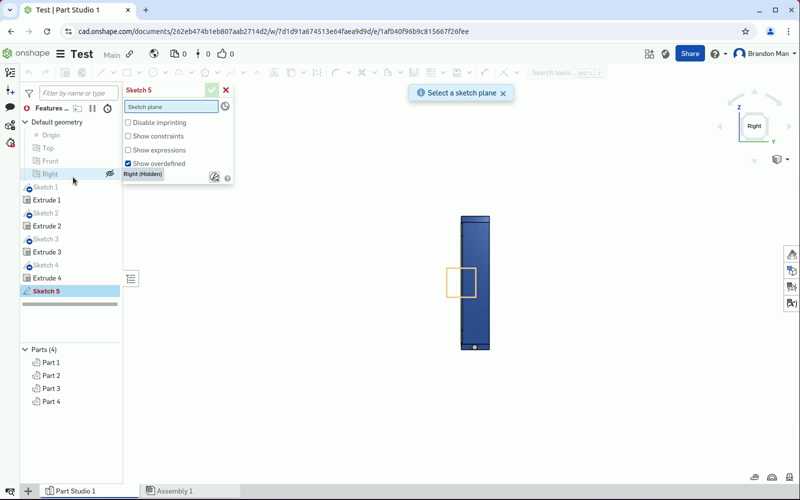
click(73, 176)
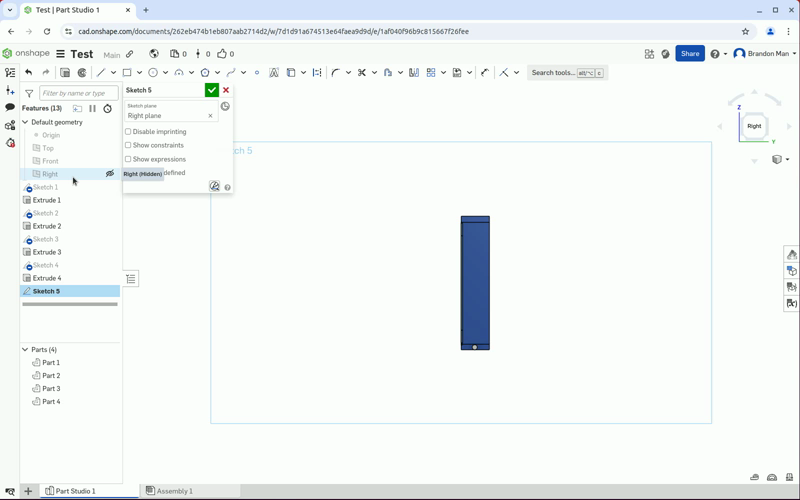
mouse_move(73, 352)
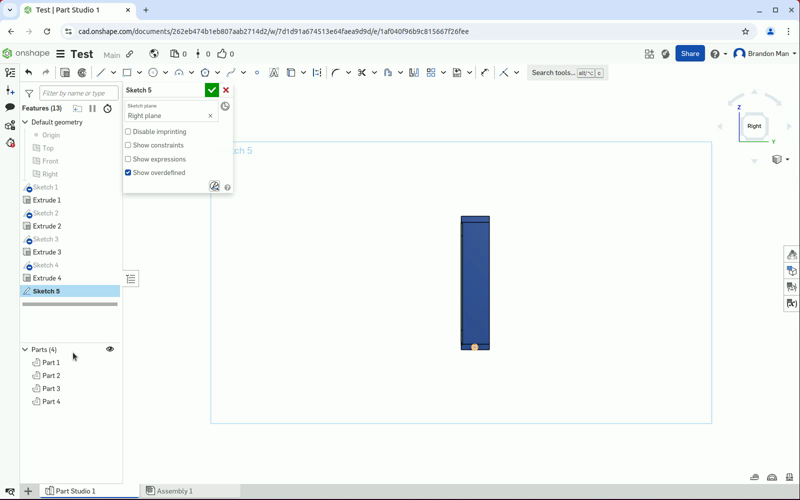
key(y)
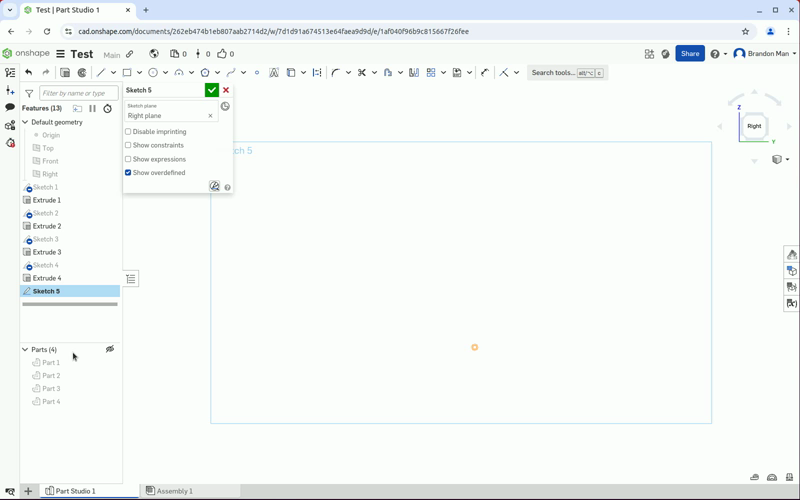
key(c)
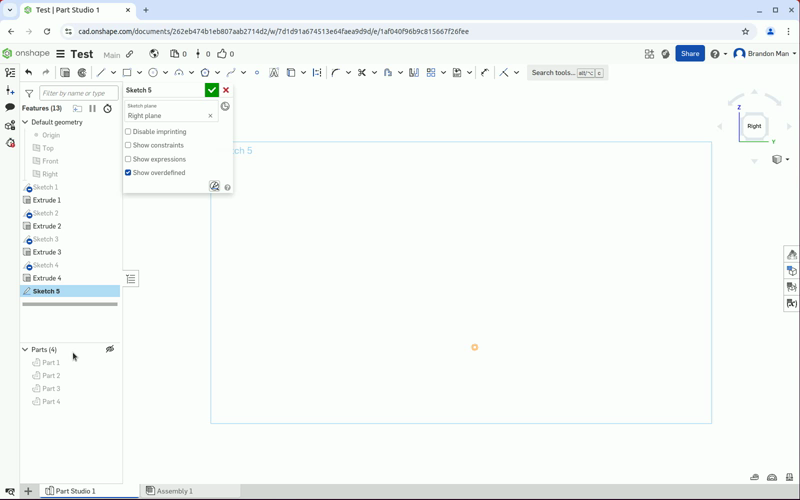
key_down(shift)
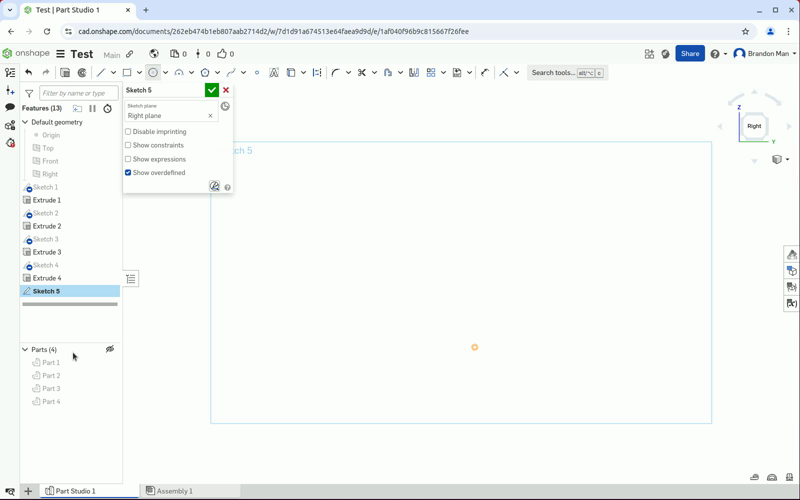
mouse_move(474, 218)
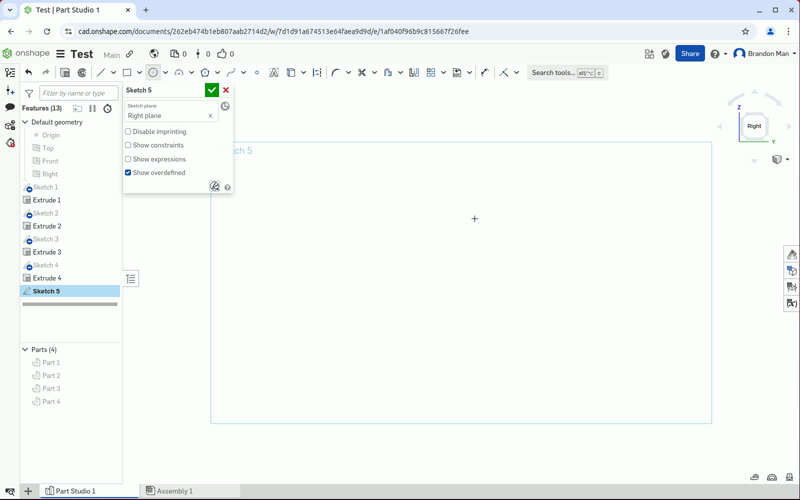
click(474, 218)
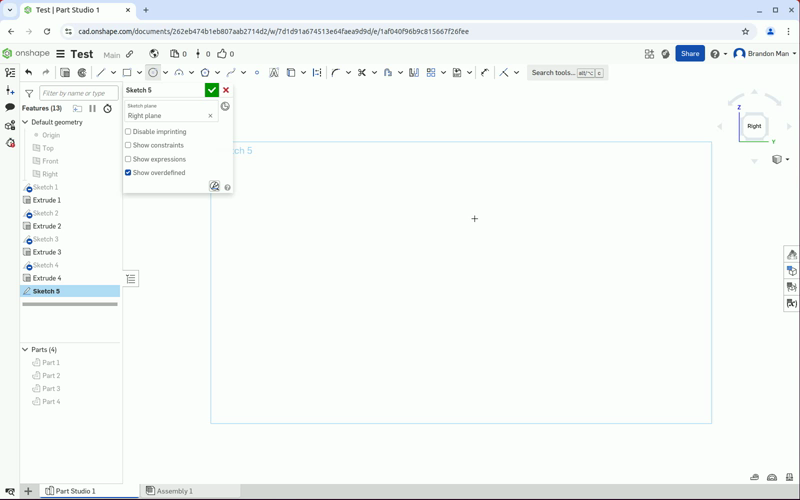
key_up(shift)
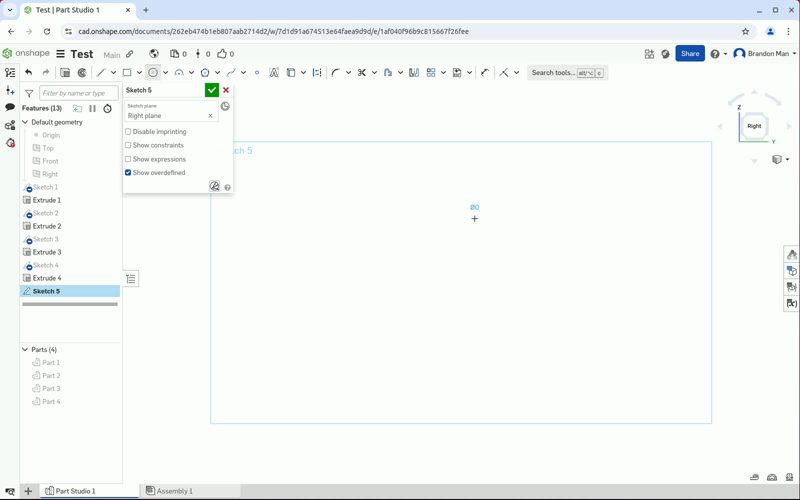
mouse_move(477, 218)
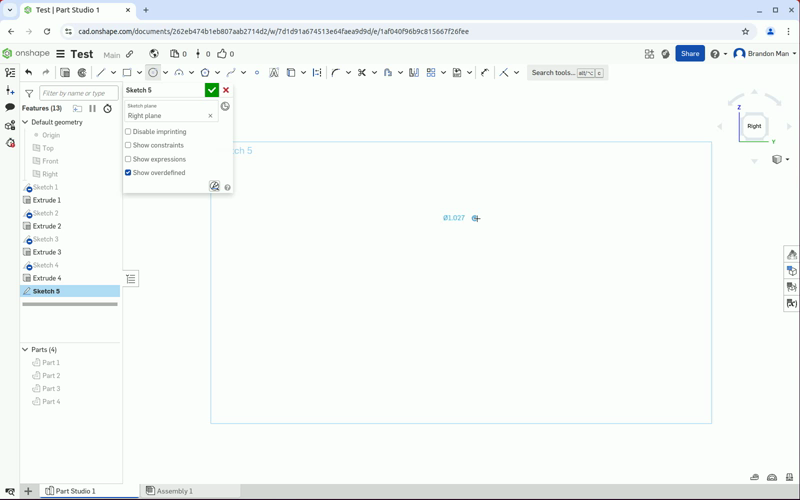
scroll(6)
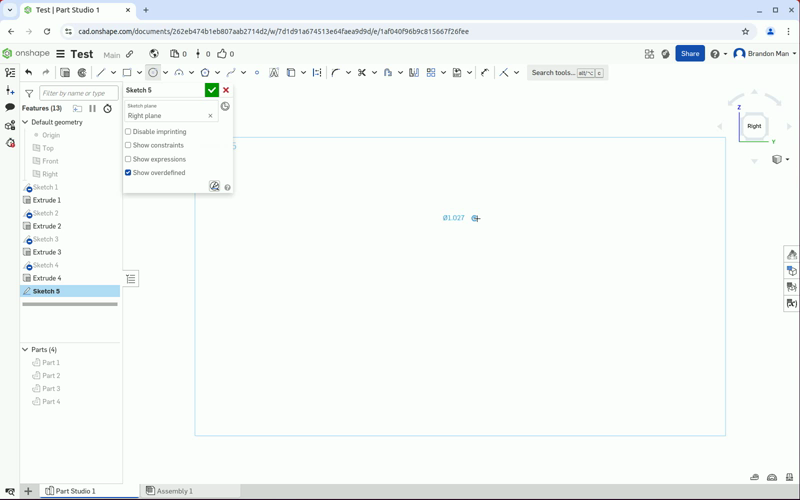
scroll(6)
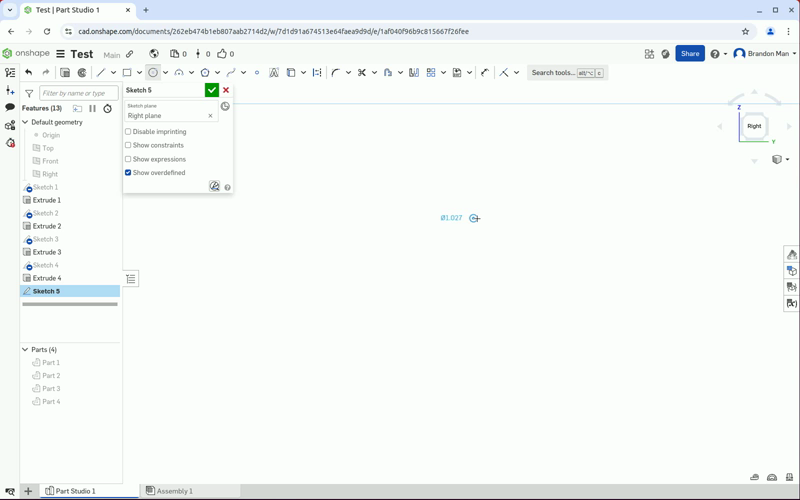
scroll(6)
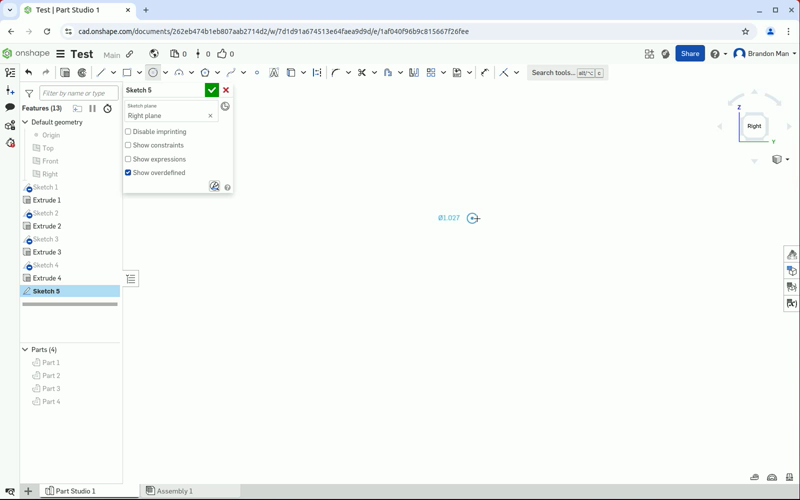
scroll(6)
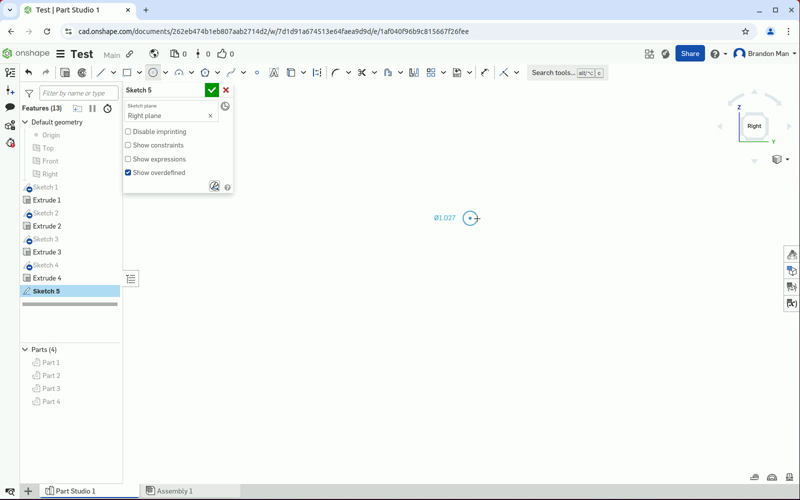
scroll(6)
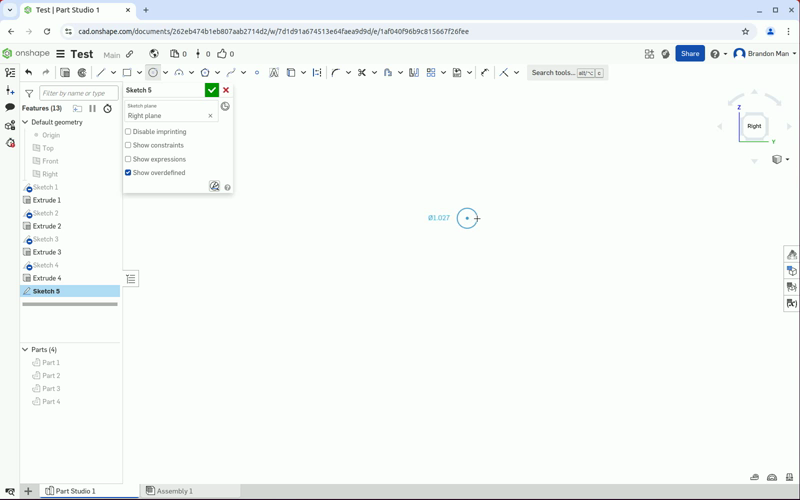
scroll(6)
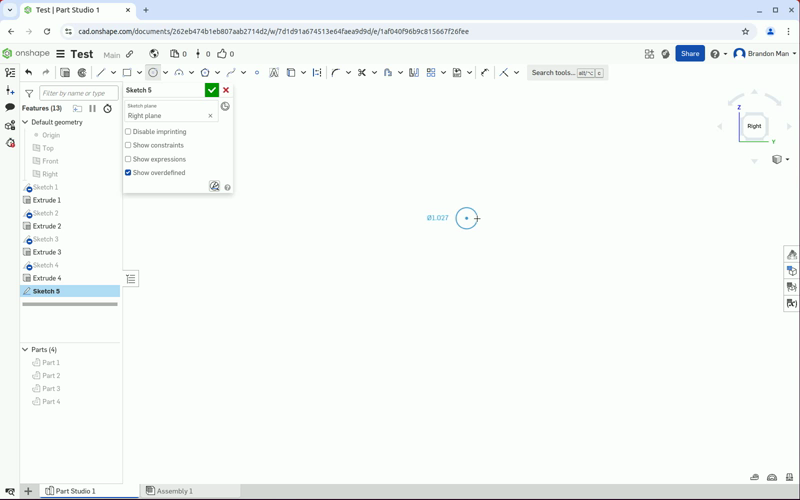
scroll(6)
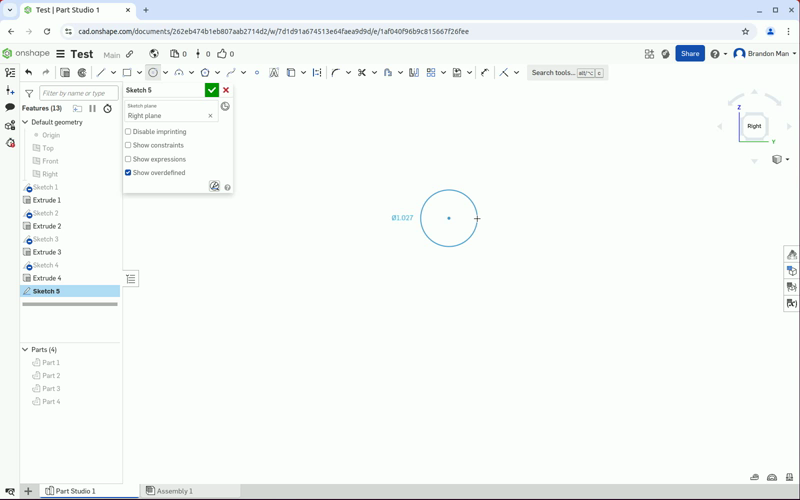
click(477, 218)
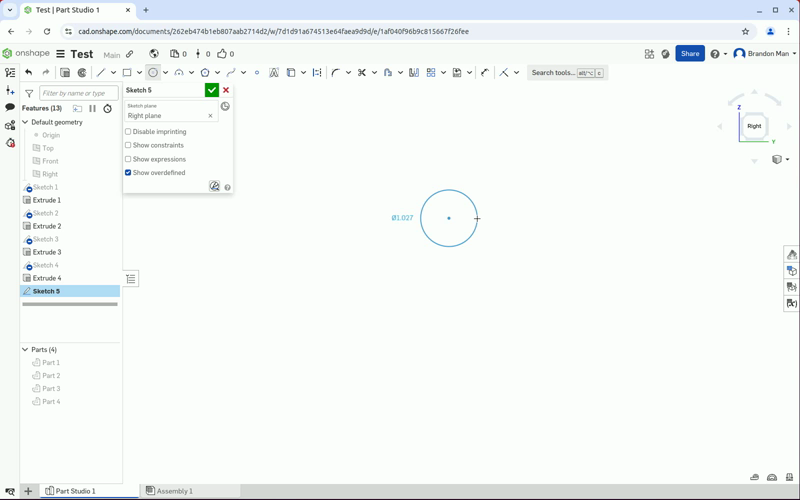
scroll(-6)
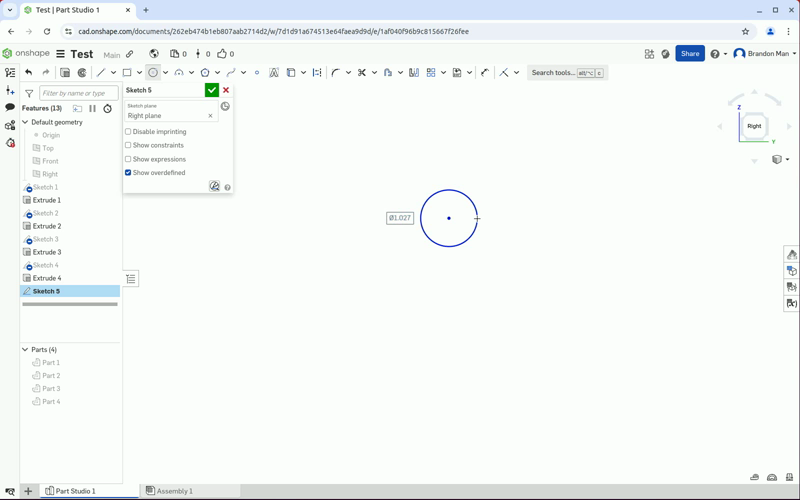
scroll(-6)
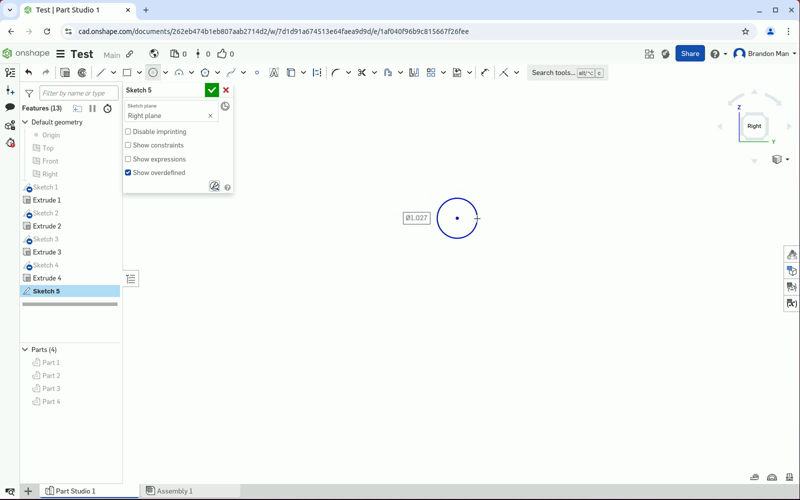
scroll(-6)
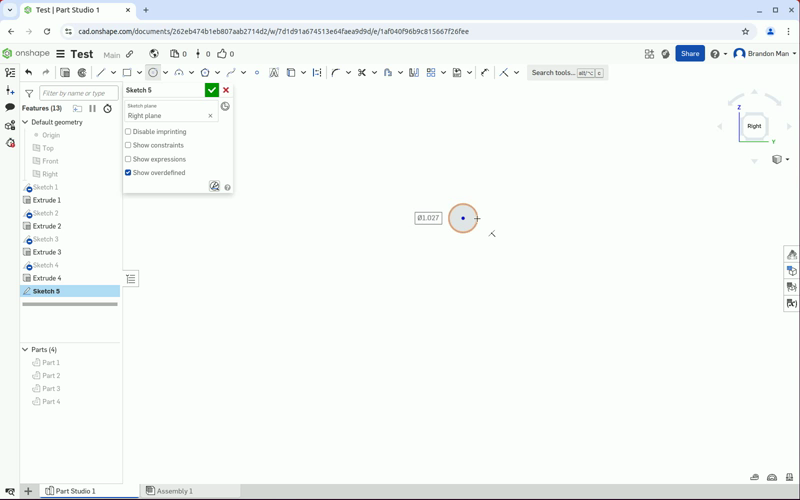
scroll(-6)
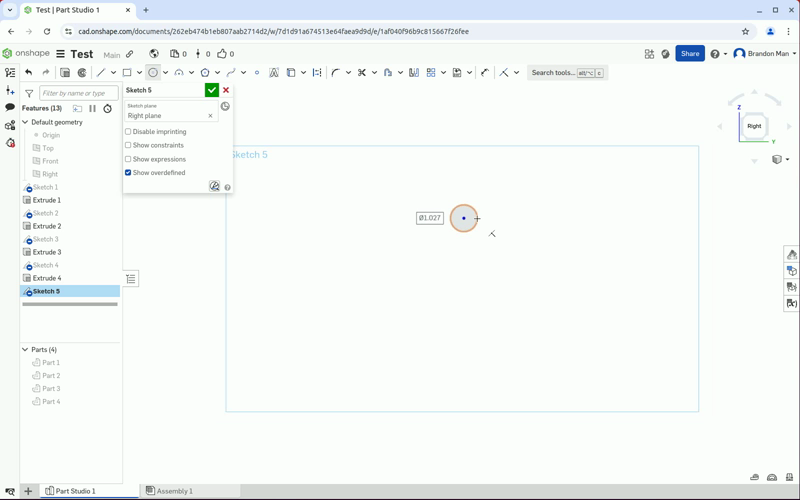
scroll(-6)
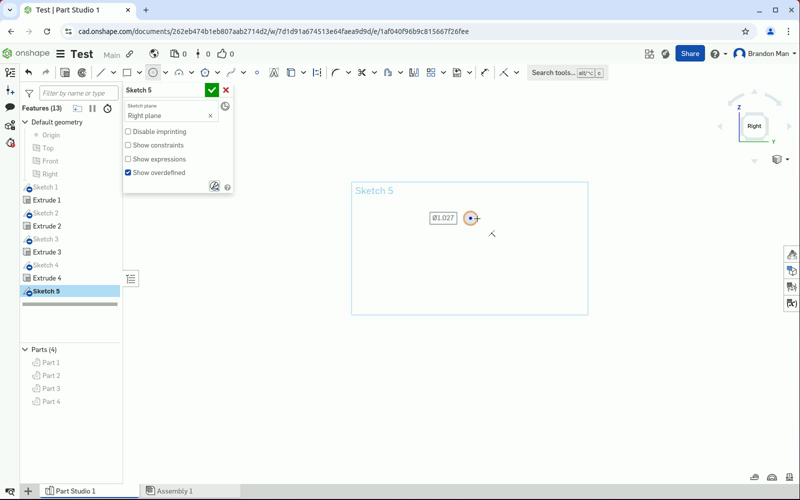
scroll(-6)
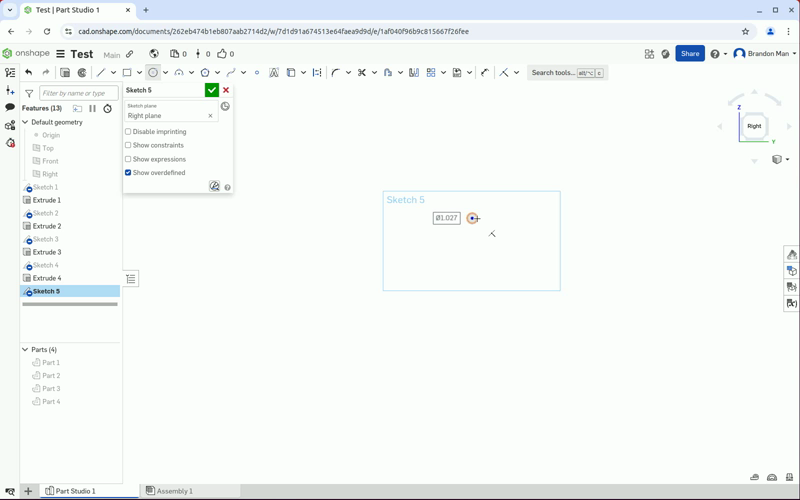
scroll(-6)
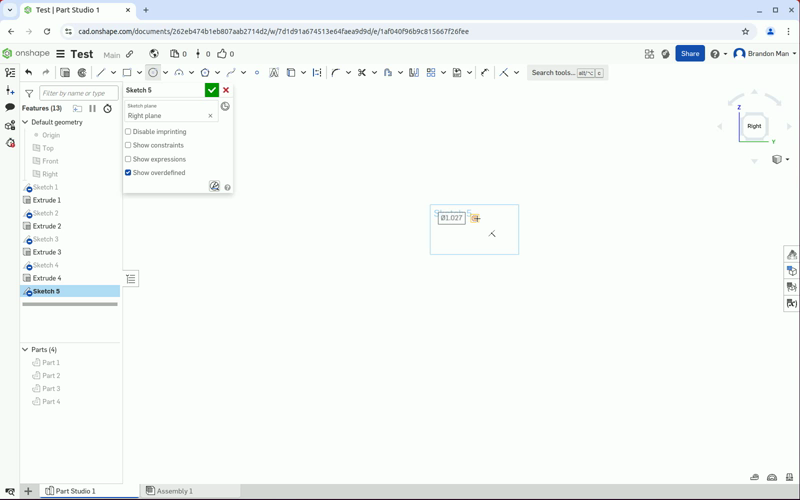
key(esc)
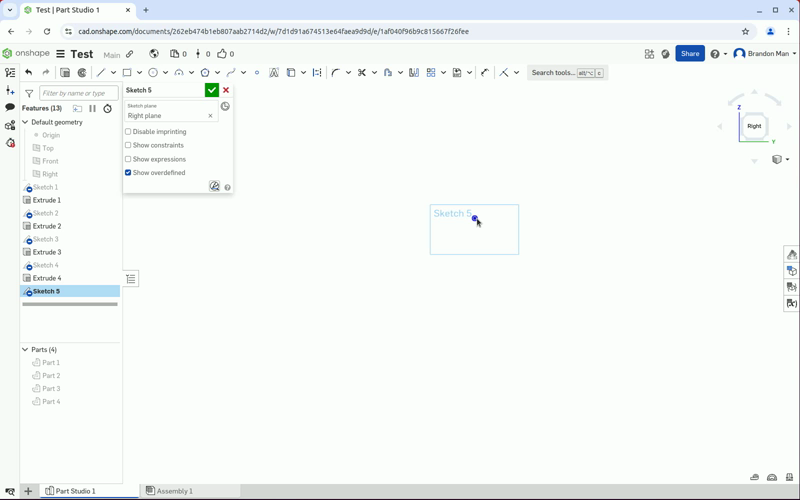
mouse_move(476, 217)
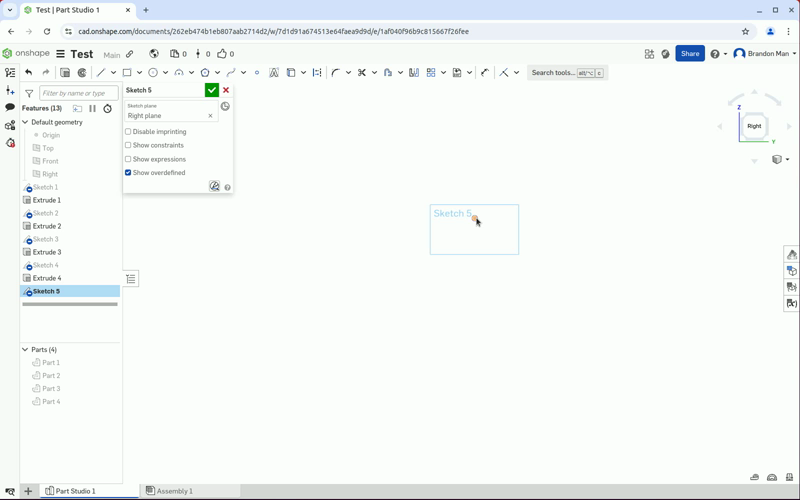
scroll(6)
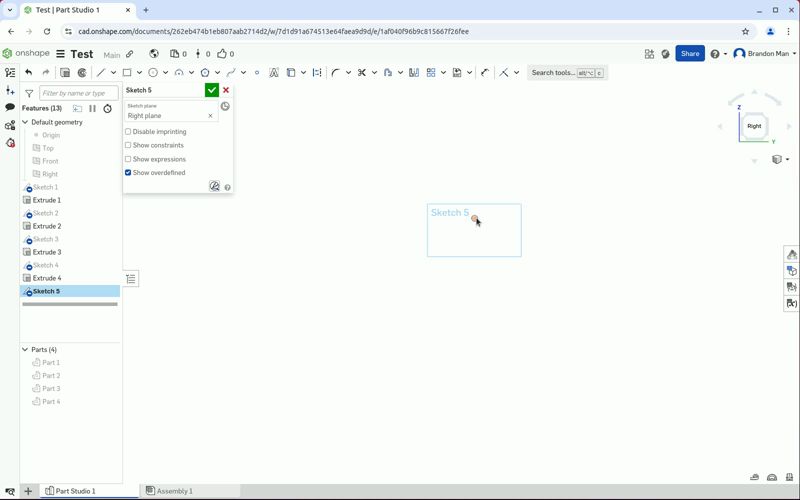
scroll(6)
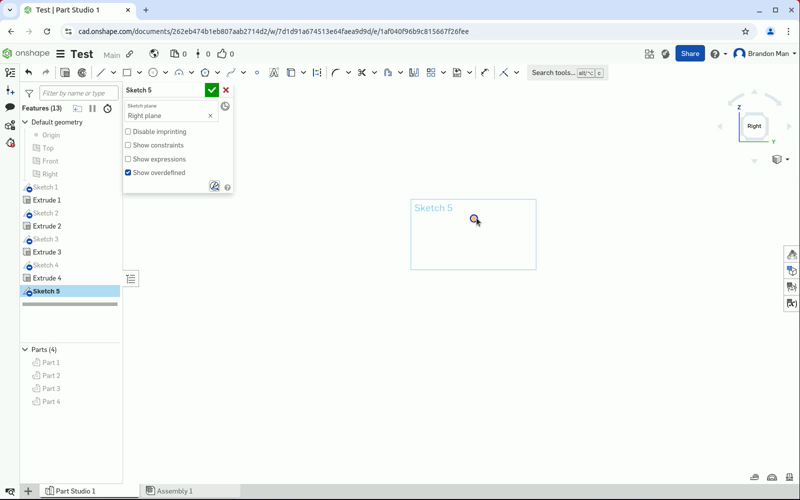
scroll(6)
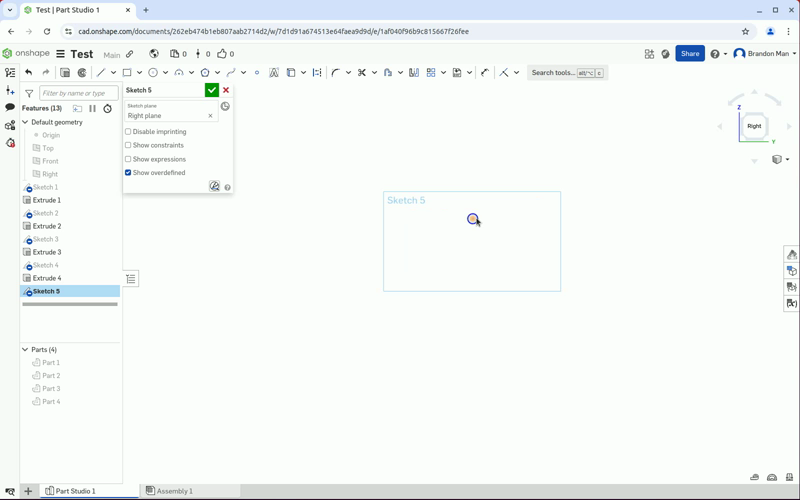
scroll(6)
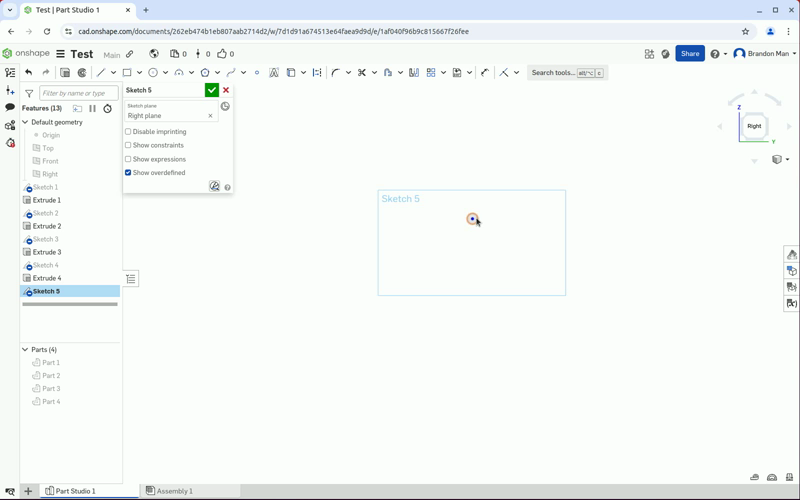
scroll(6)
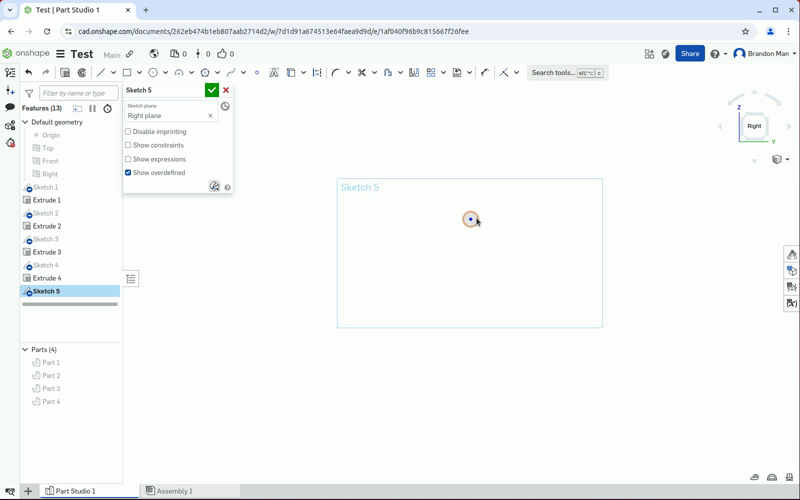
scroll(6)
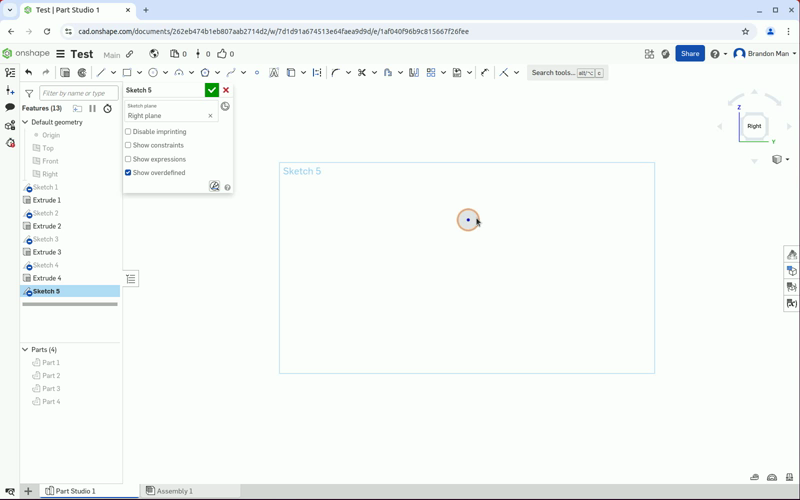
scroll(6)
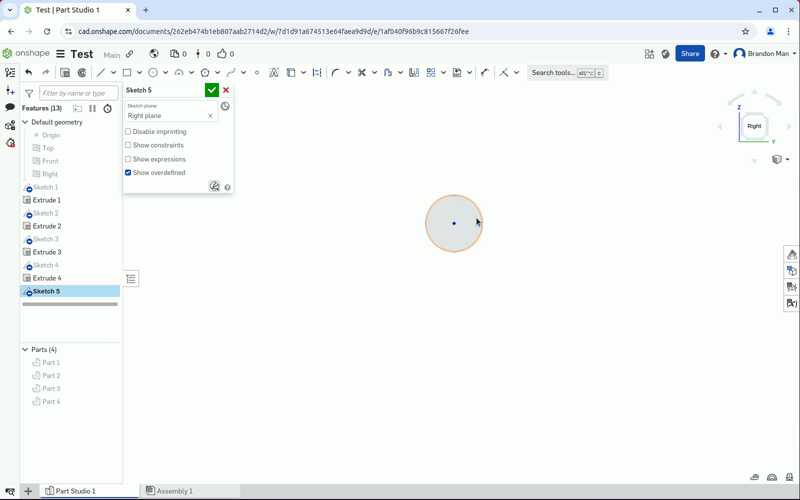
click(476, 217)
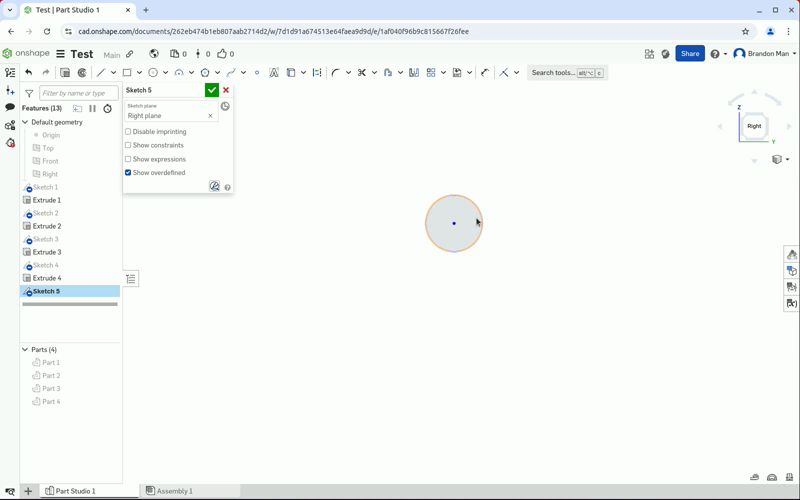
scroll(-6)
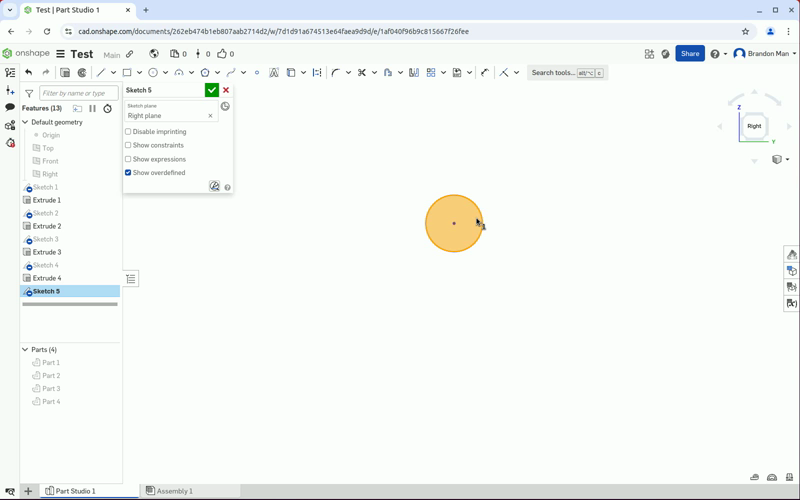
scroll(-6)
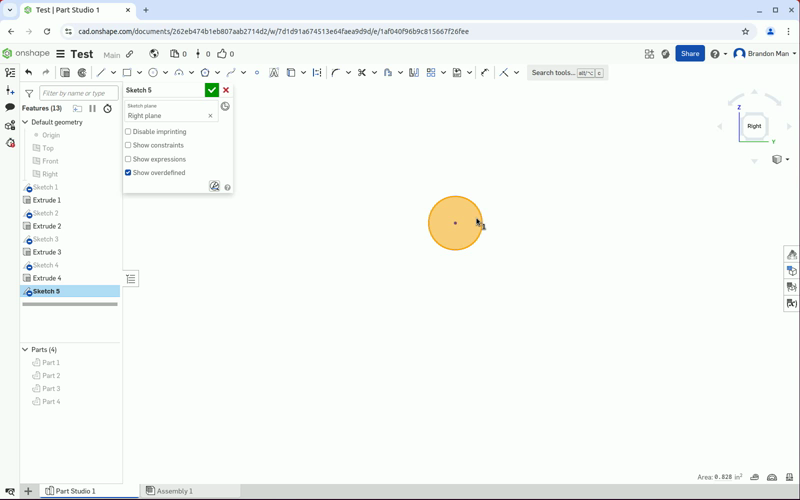
scroll(-6)
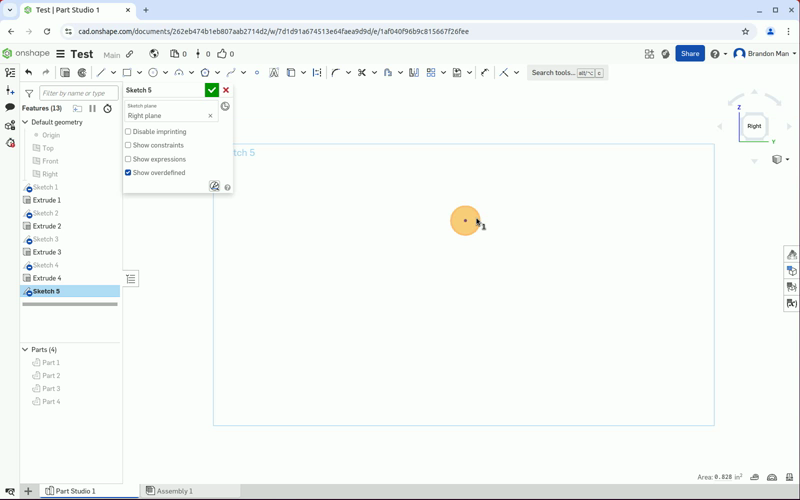
scroll(-6)
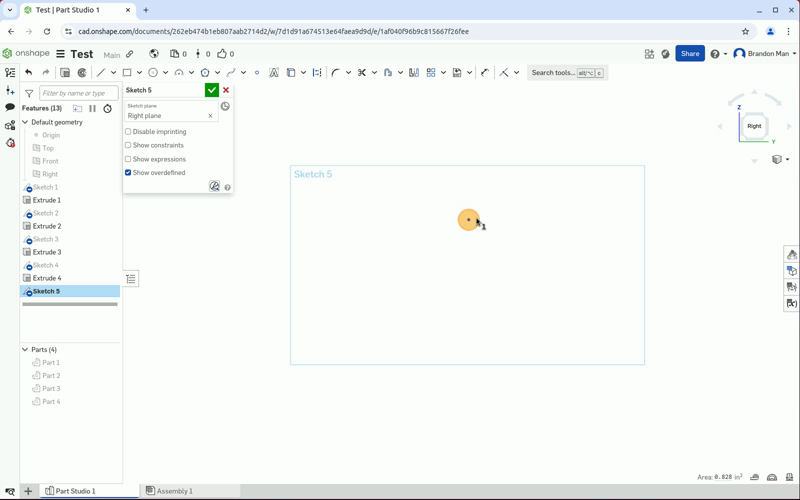
scroll(-6)
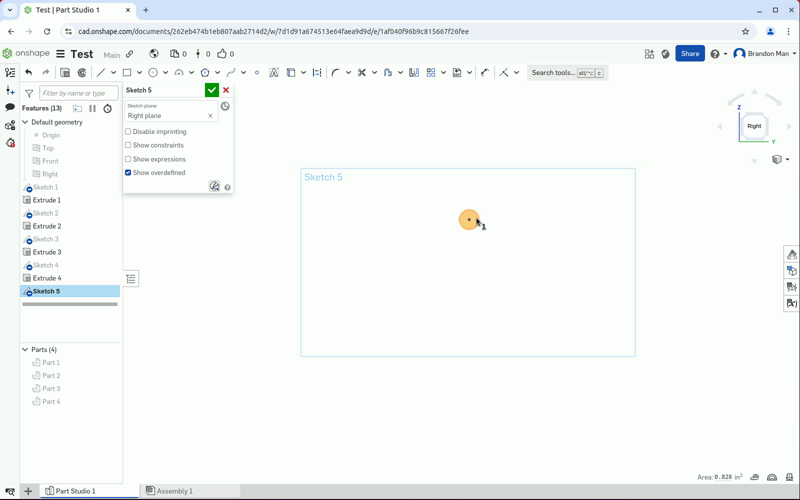
scroll(-6)
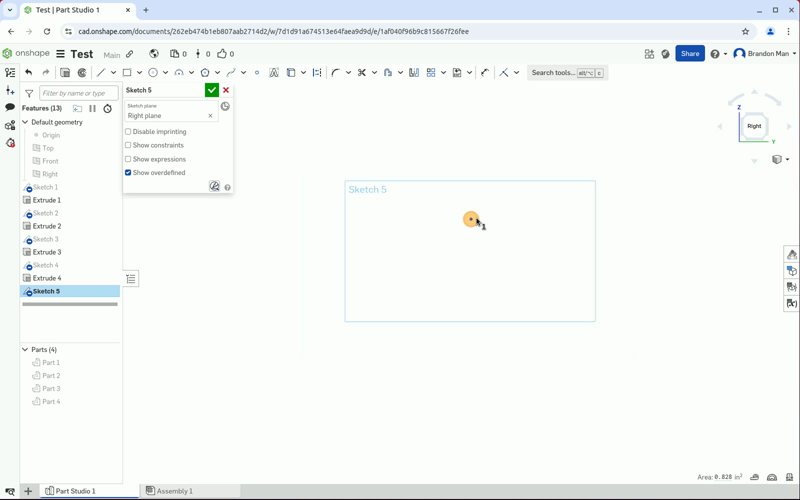
scroll(-6)
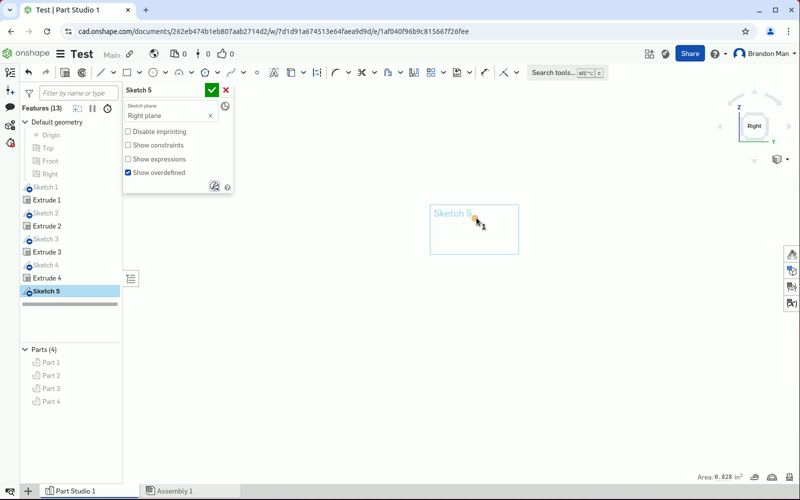
mouse_move(73, 352)
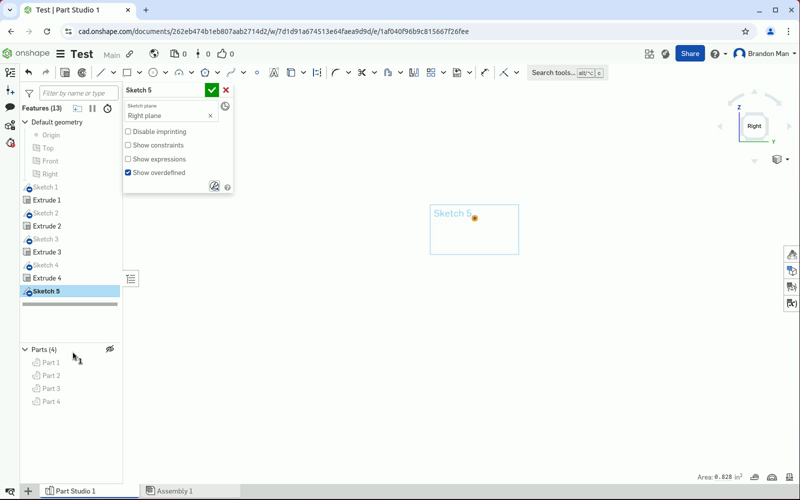
key(shift+y)
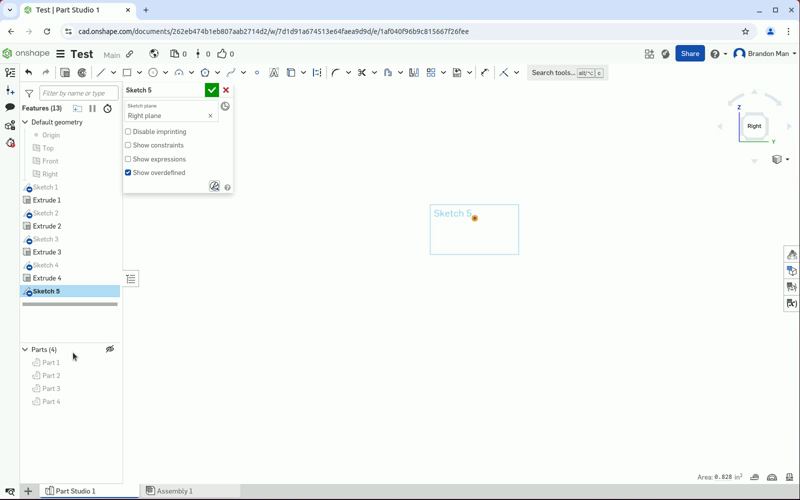
key(shift+e)
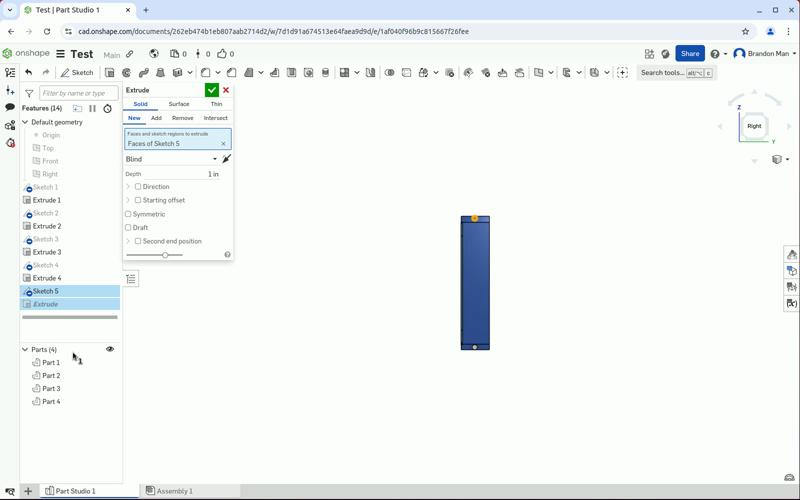
mouse_move(143, 106)
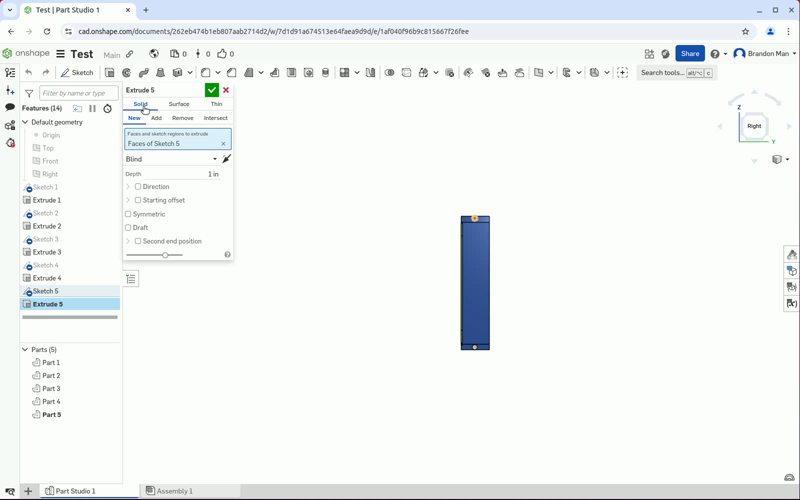
click(143, 106)
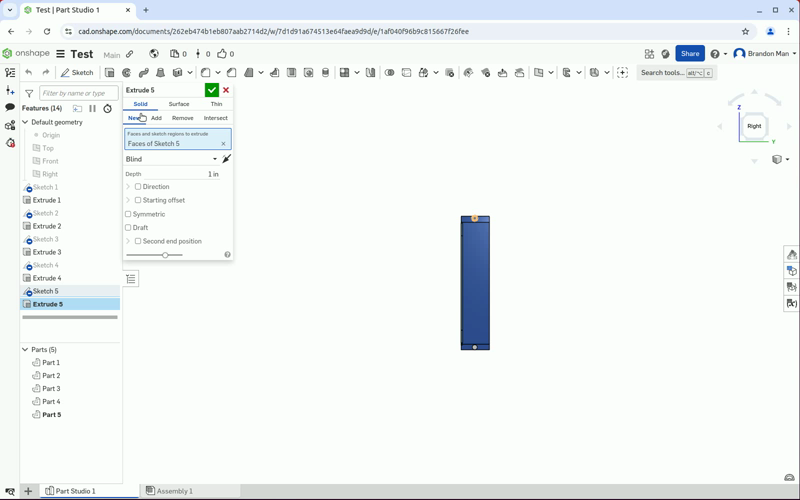
mouse_move(137, 120)
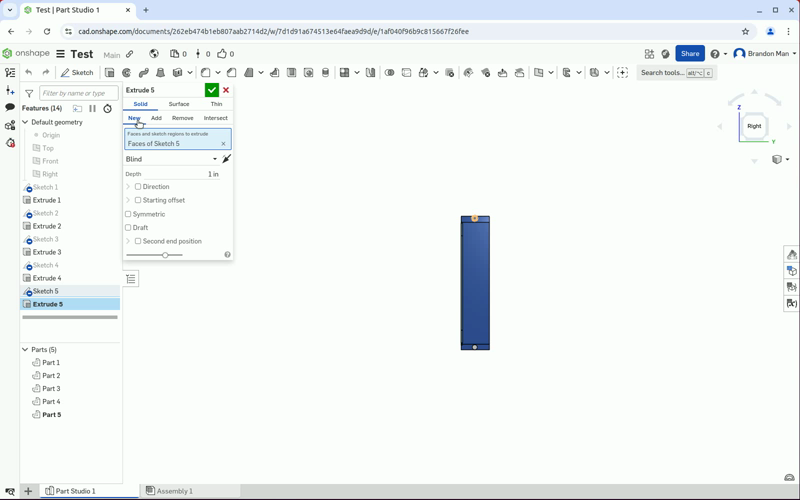
click(137, 120)
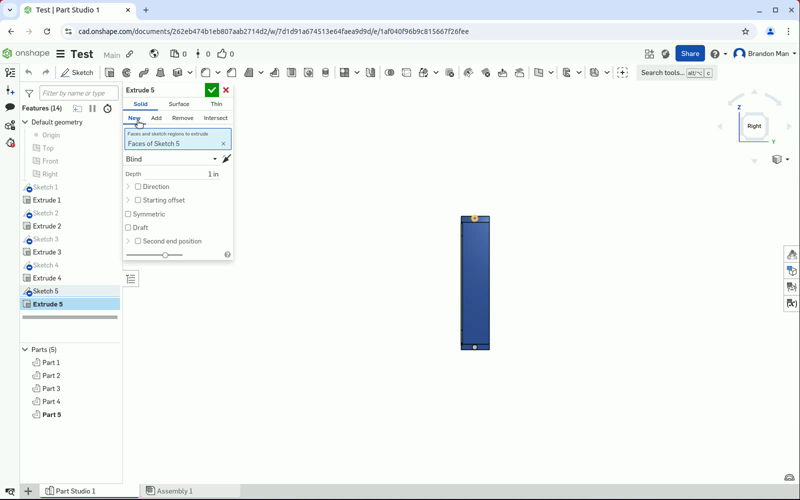
key(tab, 4)
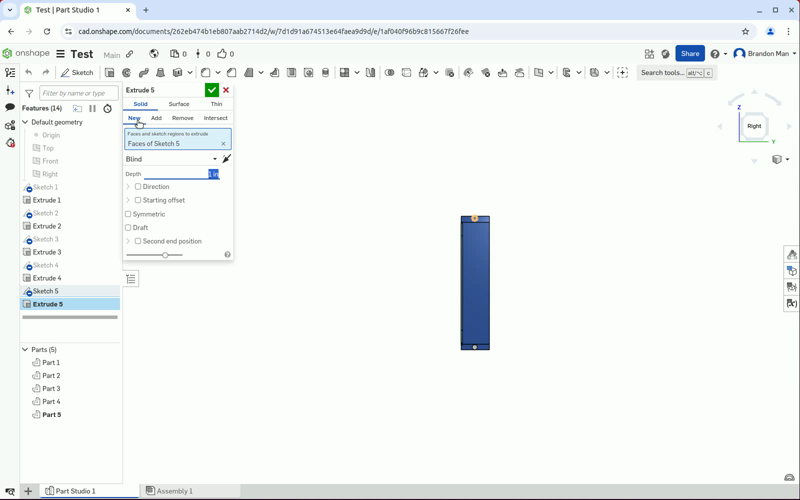
text(1.444)
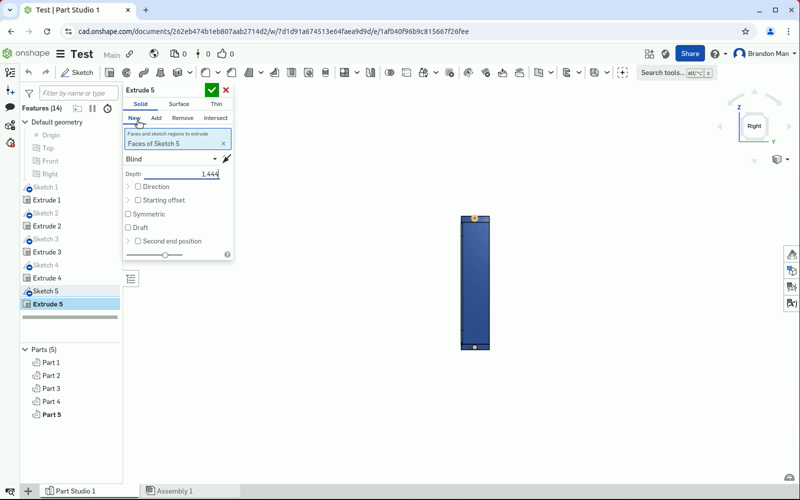
key(enter)
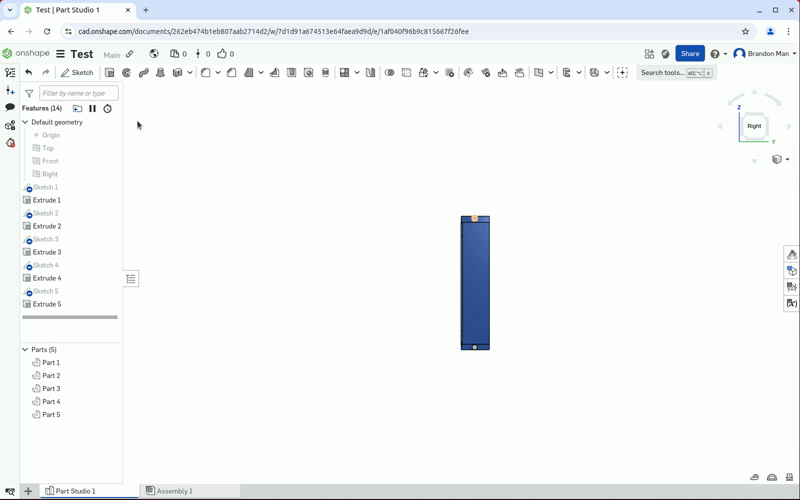
key(shift+h)
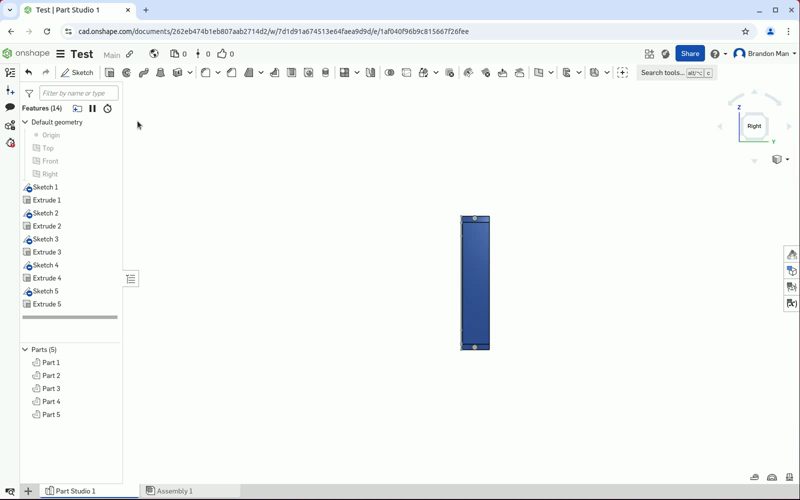
key(shift+h)
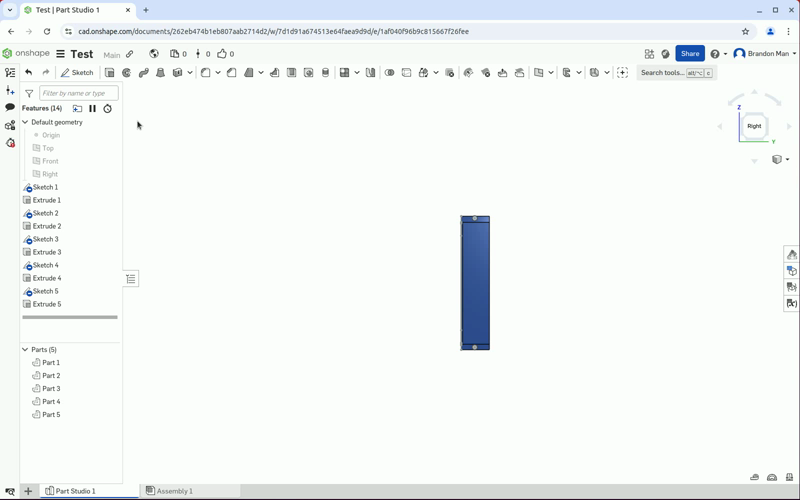
key(shift+7)
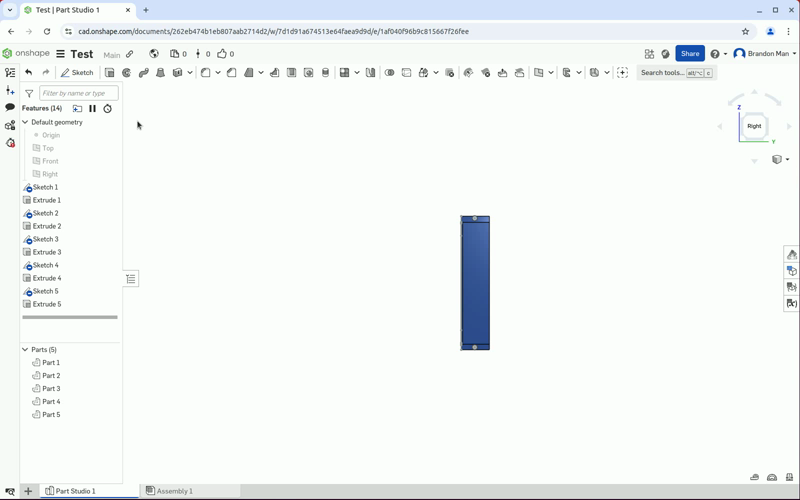
key(right, 2)
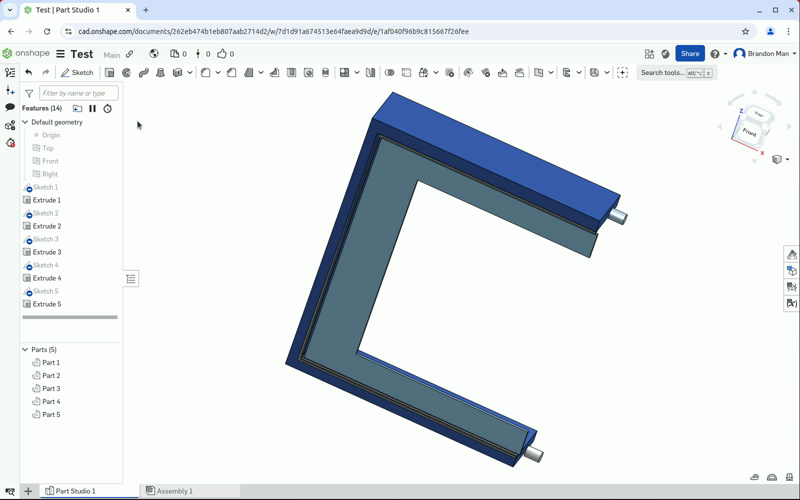
key(down, 2)
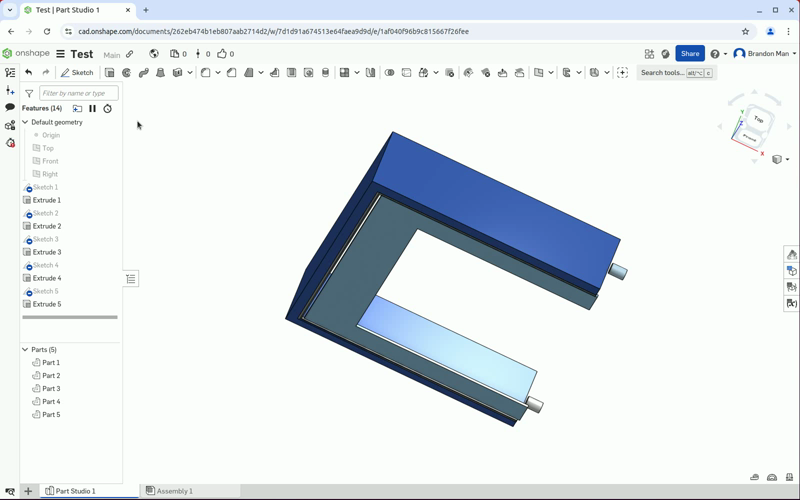
key(up, 2)
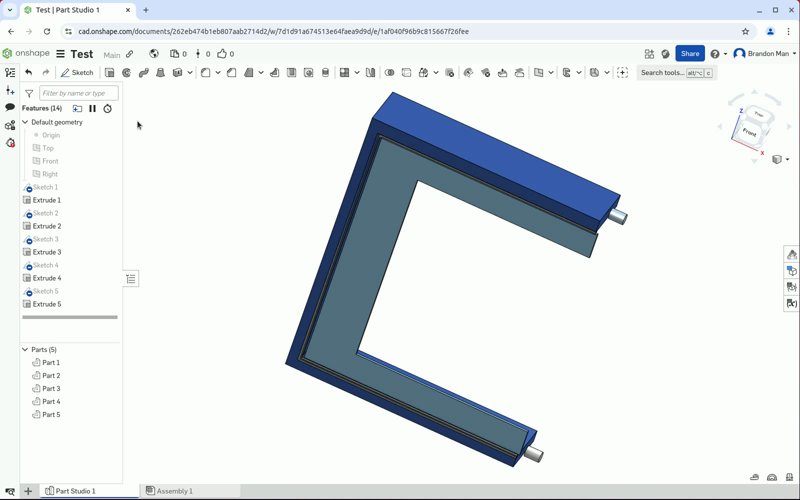
key(left, 2)
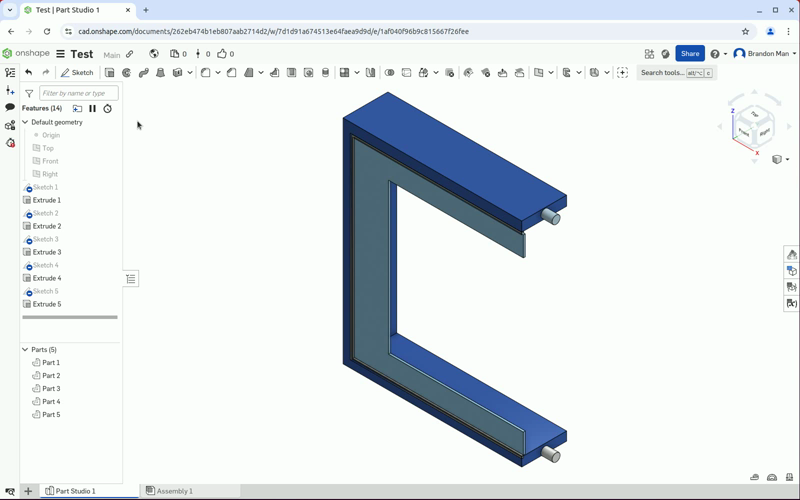
mouse_move(73, 189)
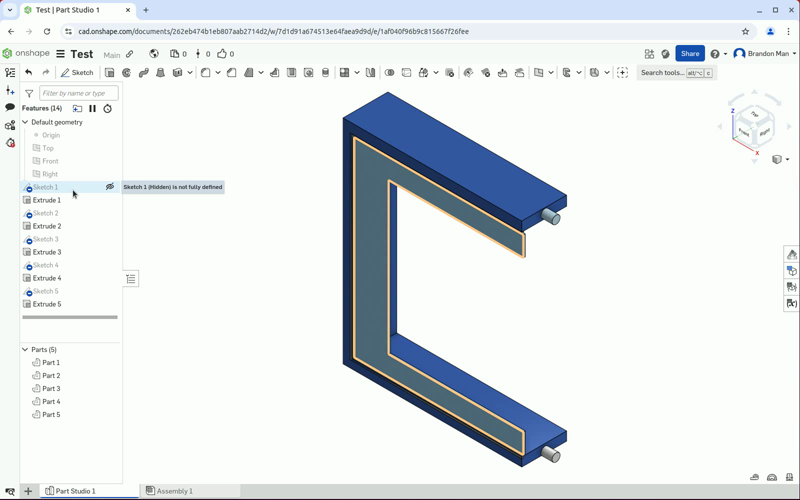
click(73, 189)